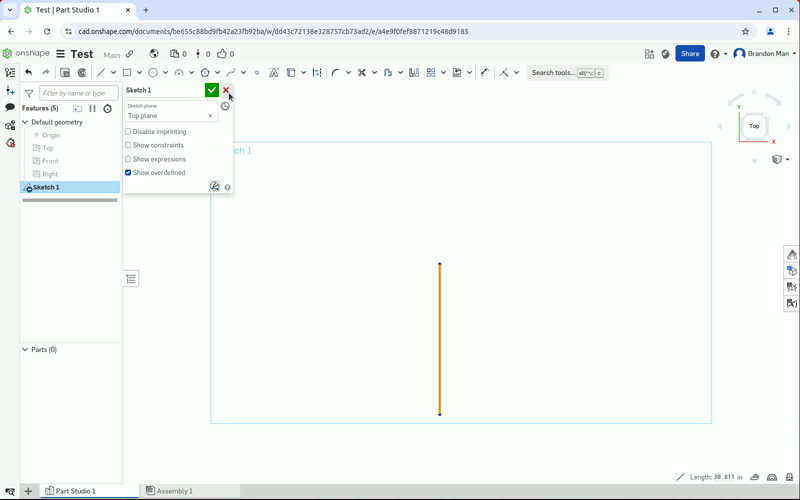
key(shift+h)
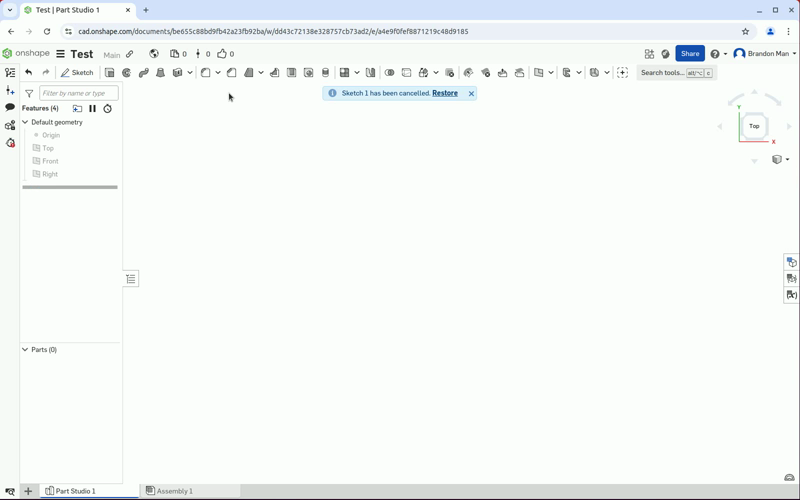
mouse_move(73, 352)
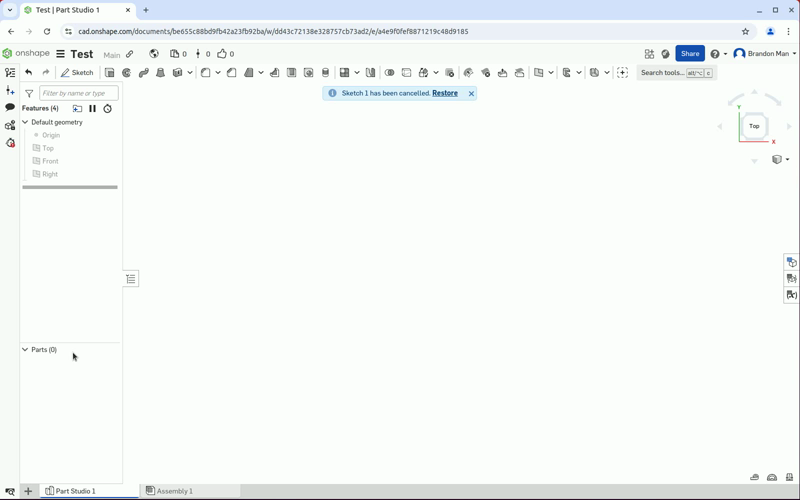
key(y)
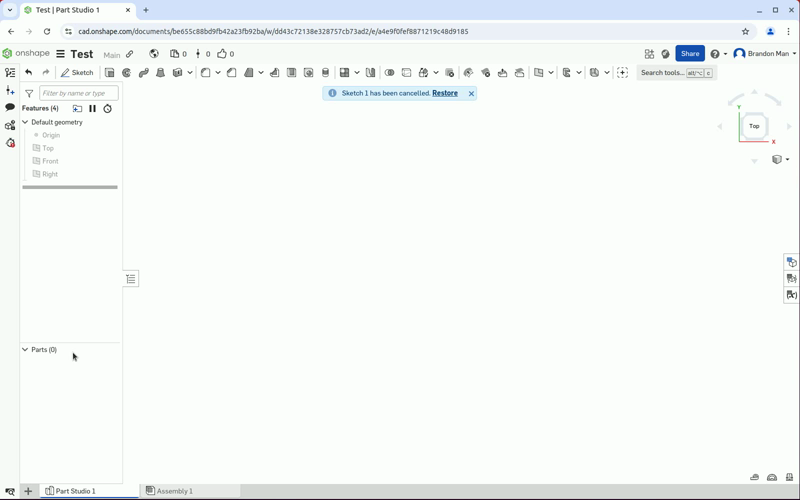
key(shift+p)
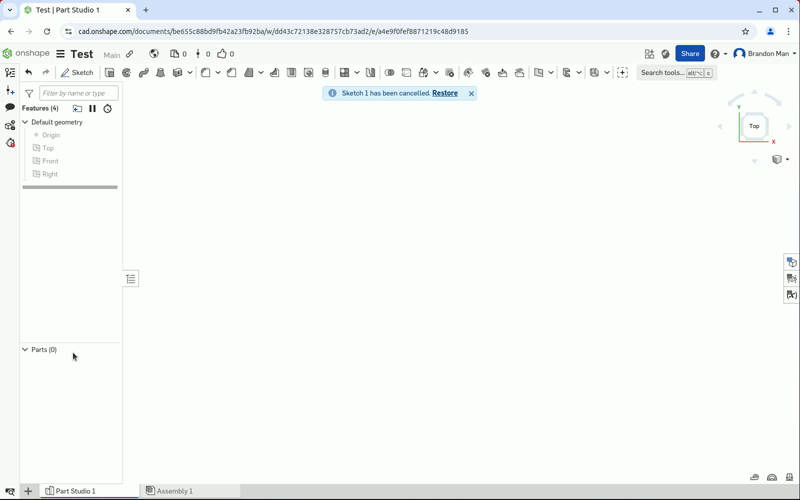
key(space)
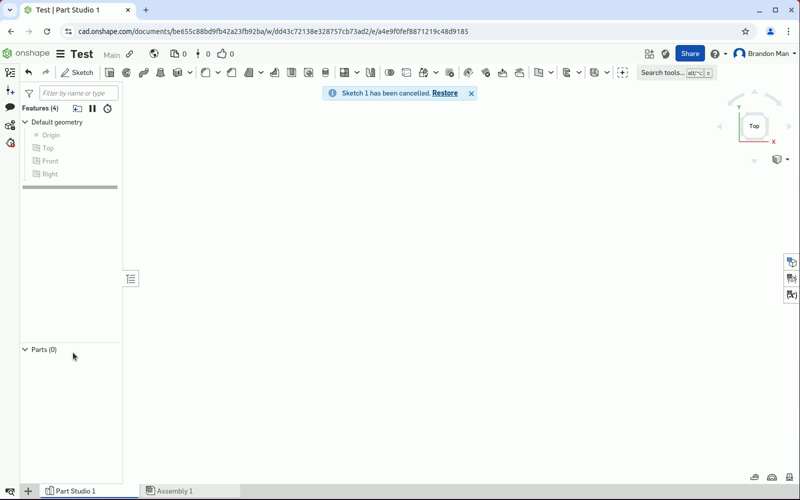
key_down(shift)
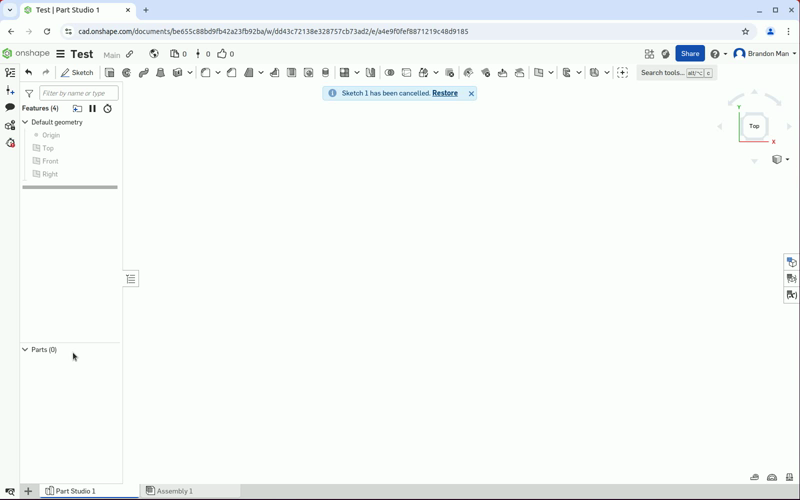
key(up)
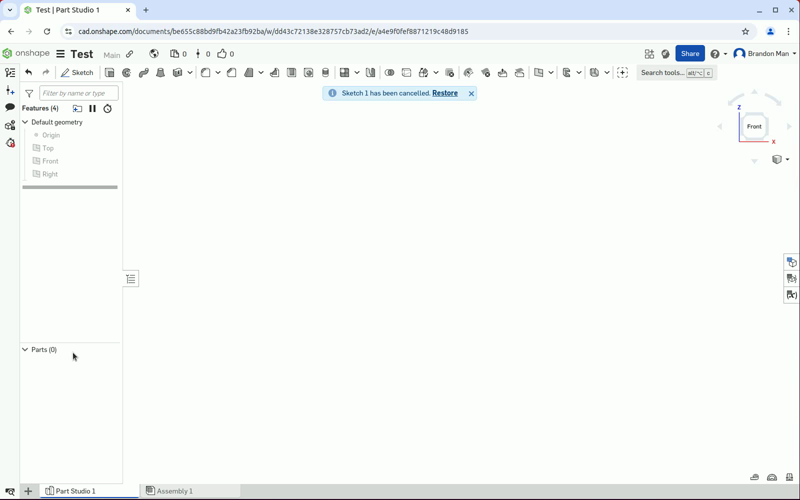
key_up(shift)
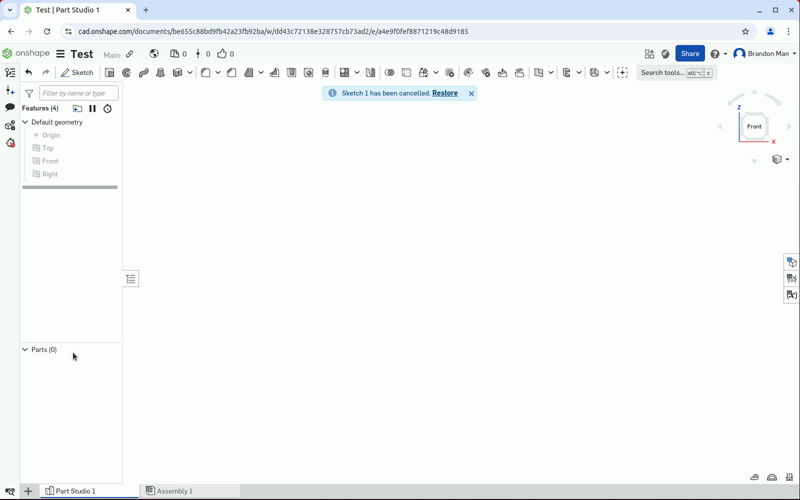
mouse_move(73, 352)
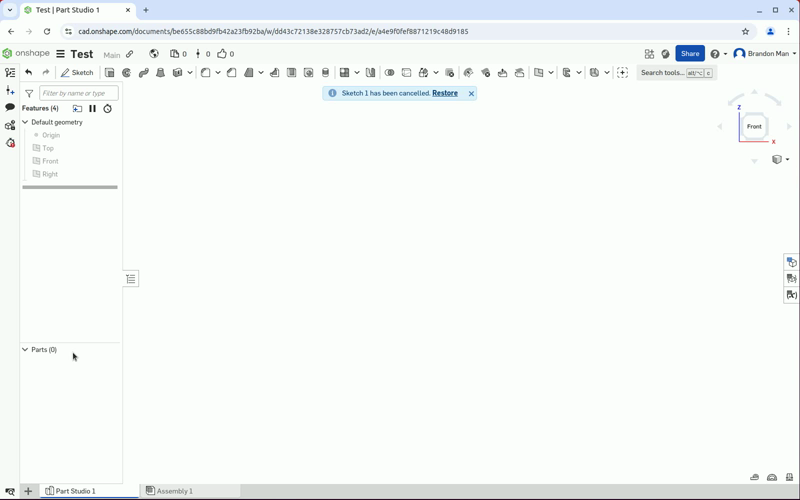
key(shift+y)
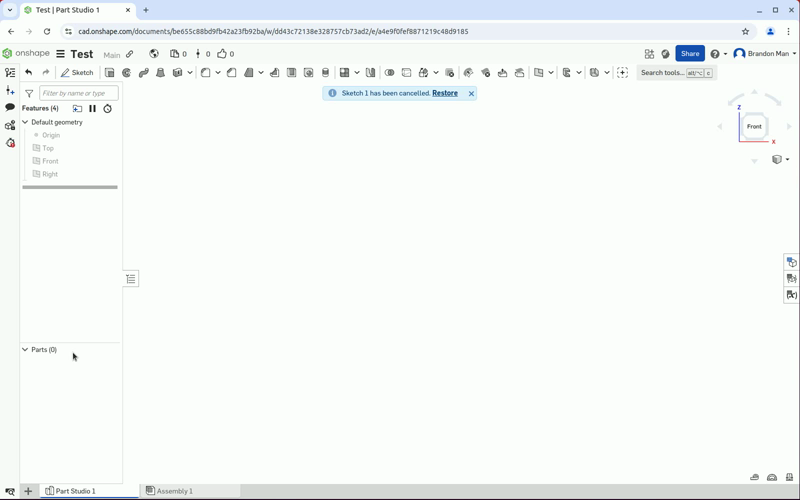
key(shift+s)
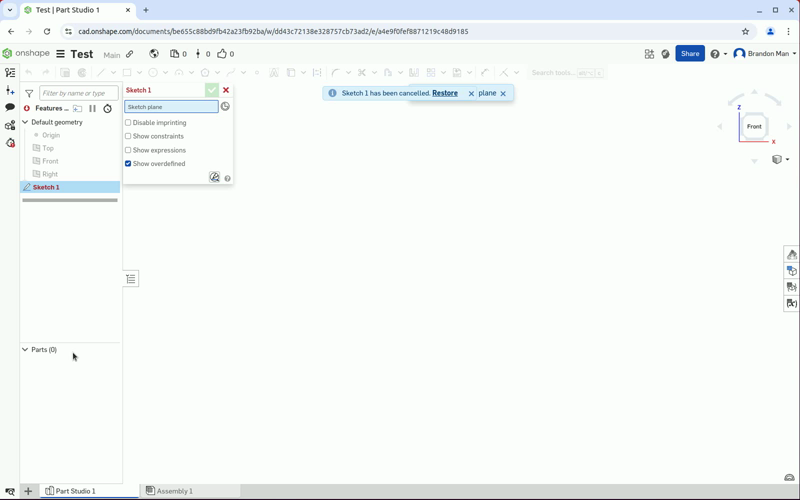
mouse_move(73, 163)
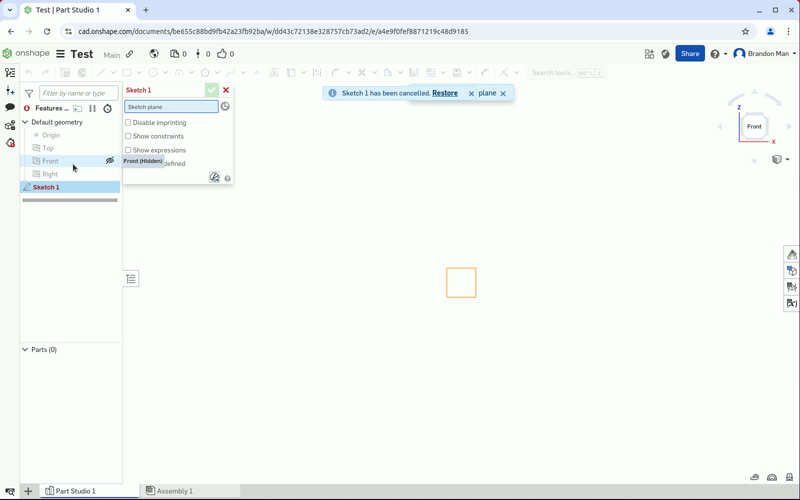
click(73, 163)
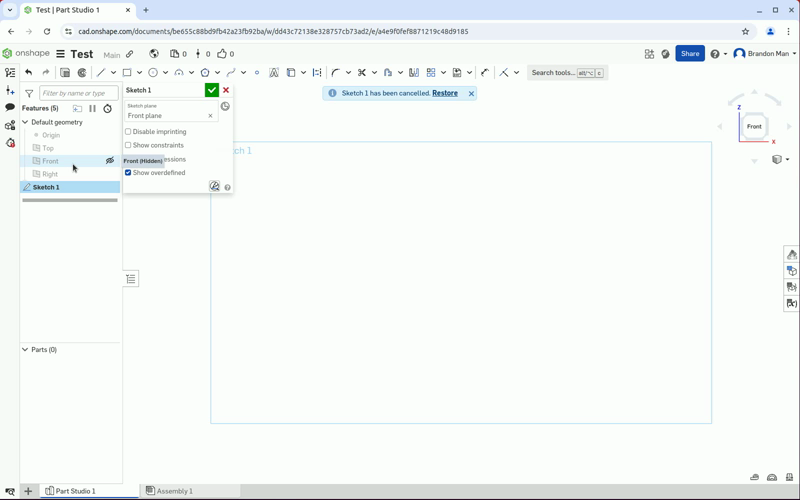
mouse_move(73, 352)
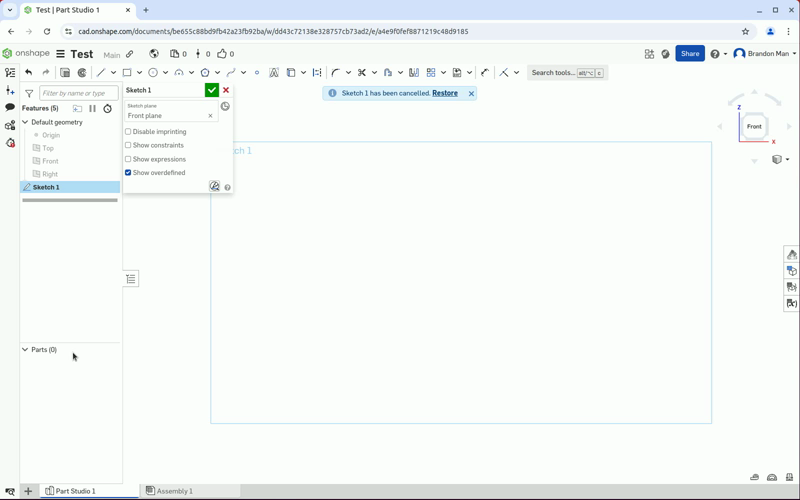
key(y)
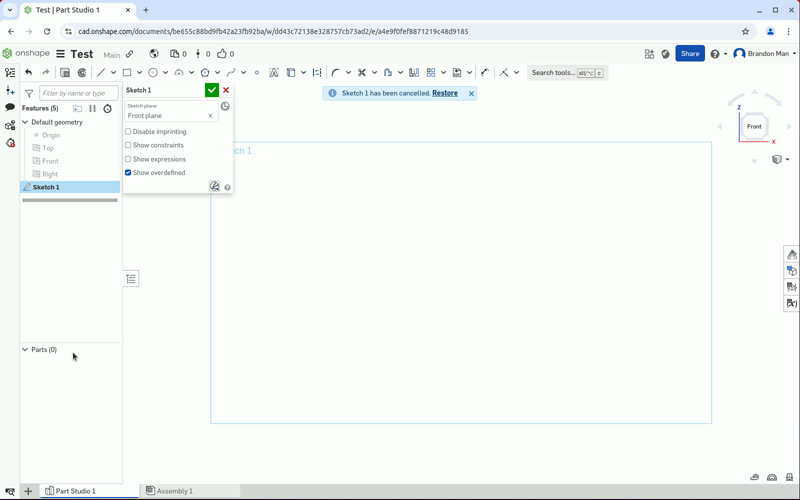
key(c)
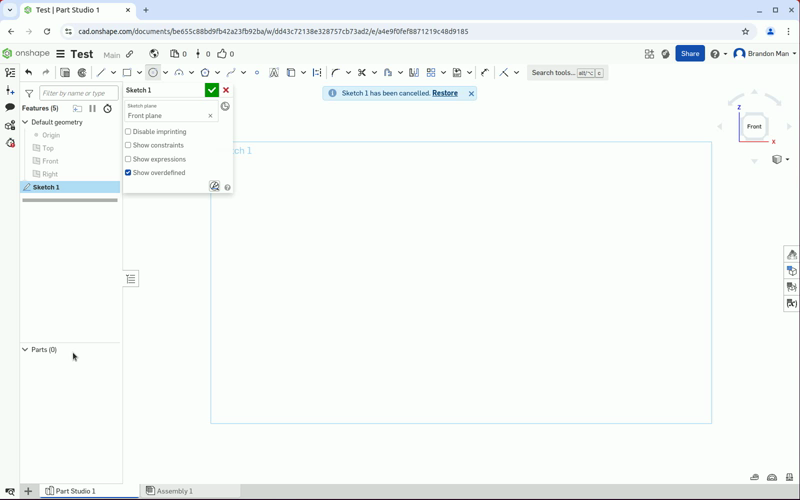
key_down(shift)
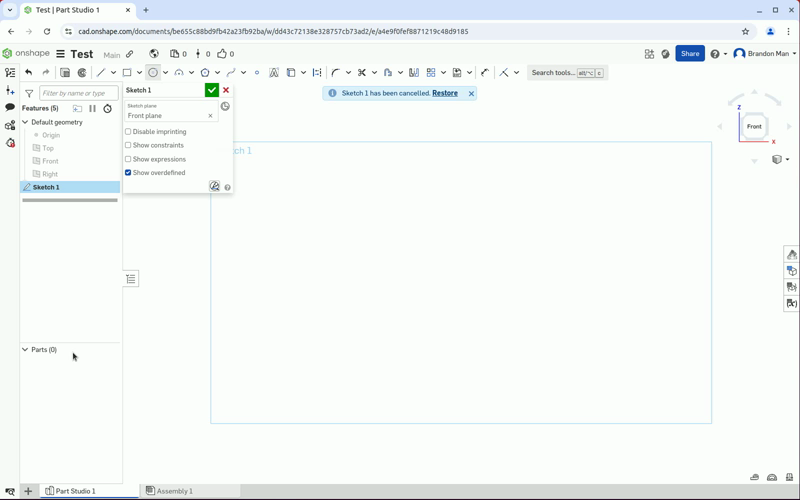
mouse_move(461, 178)
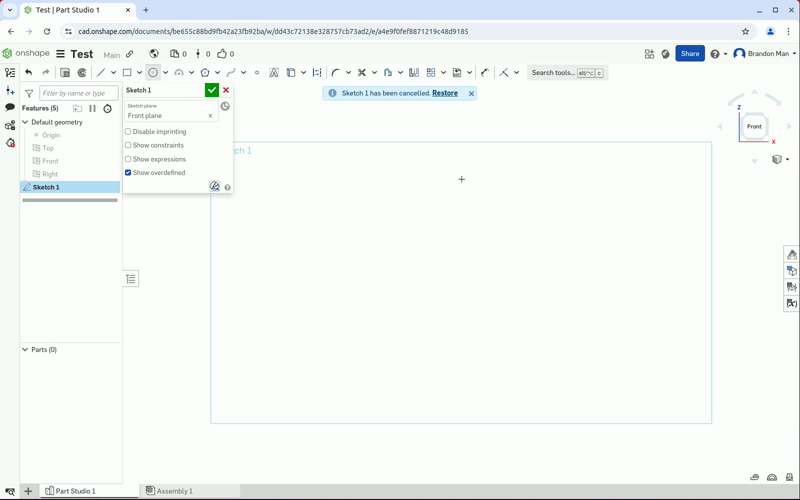
click(461, 178)
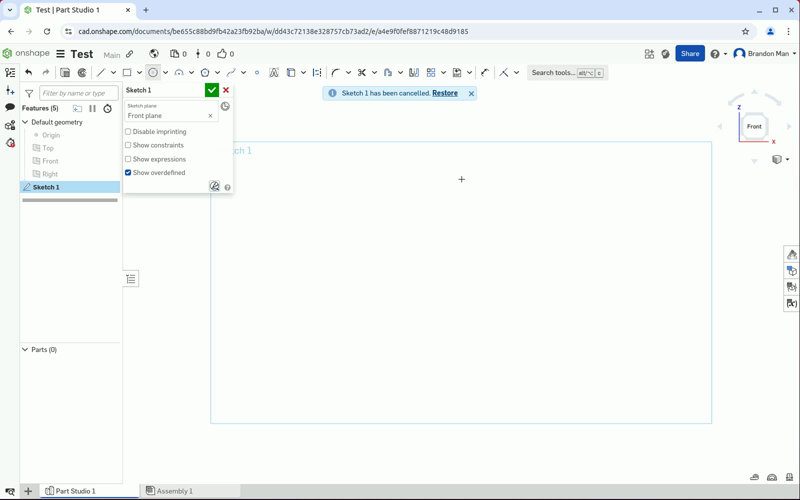
key_up(shift)
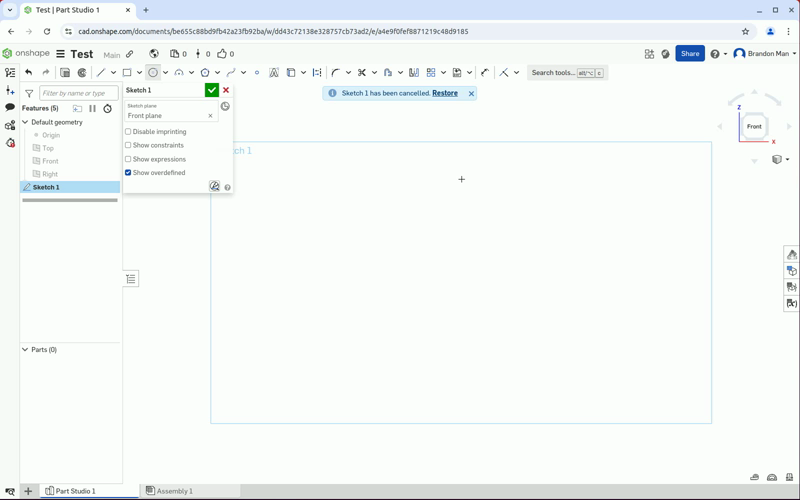
mouse_move(471, 178)
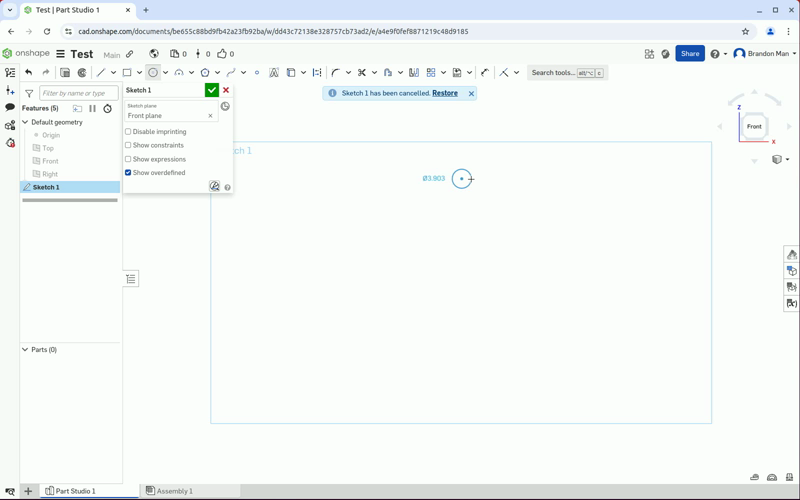
click(471, 178)
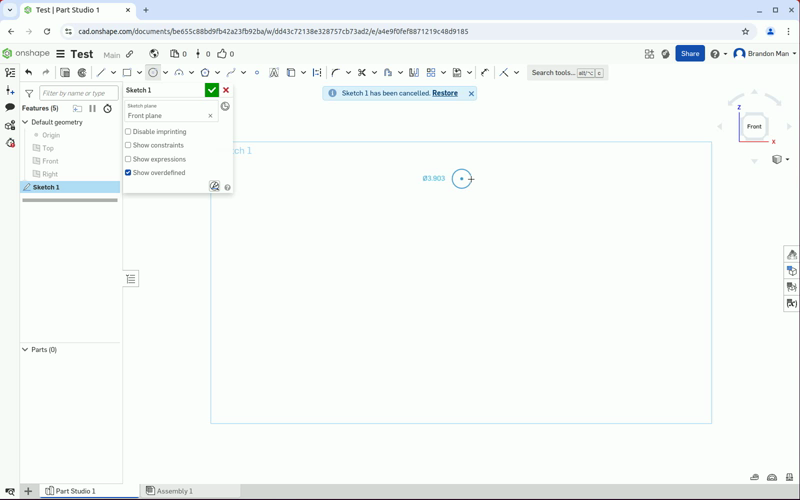
key(esc)
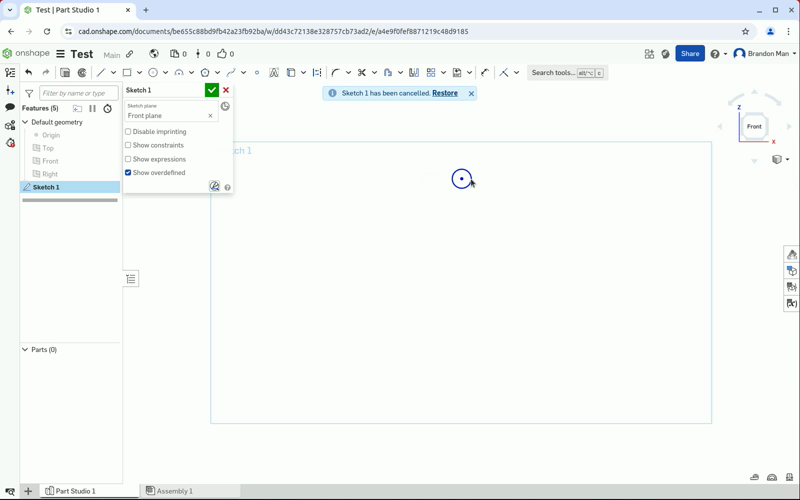
key(c)
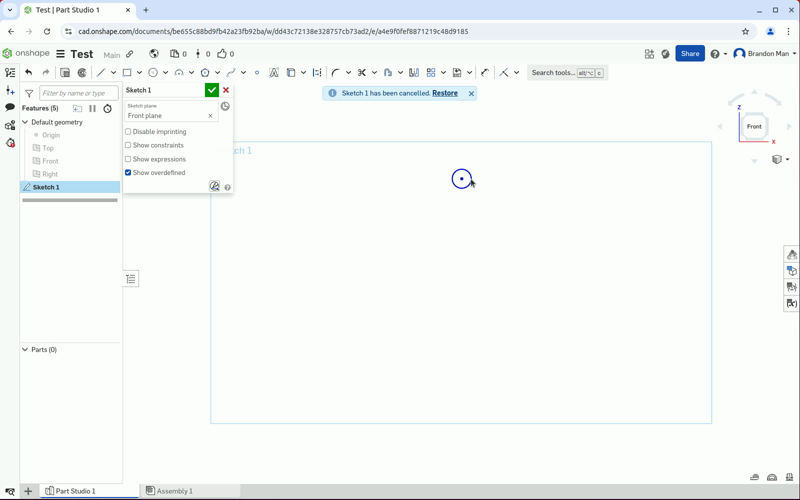
key_down(shift)
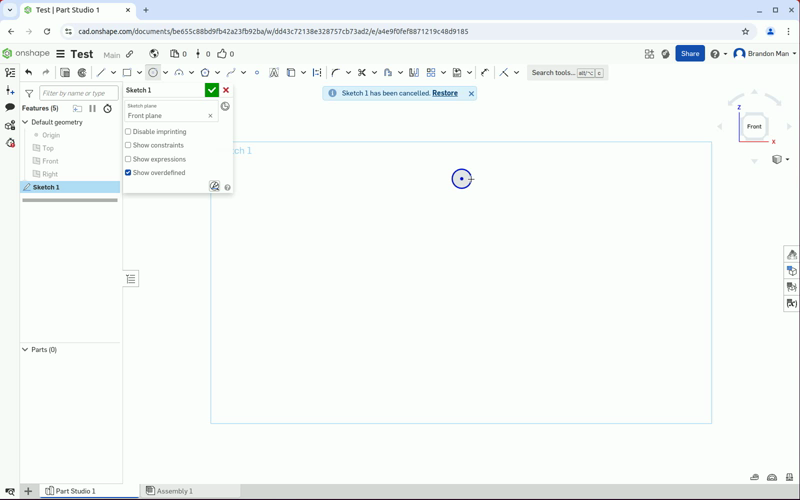
mouse_move(461, 178)
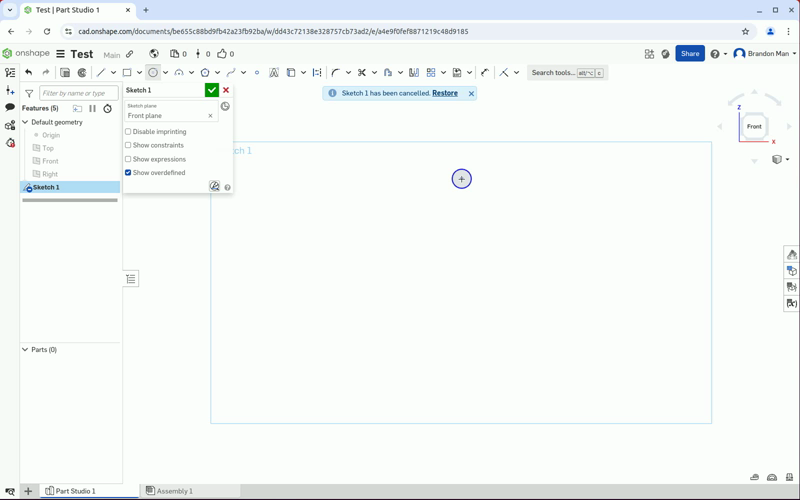
click(461, 178)
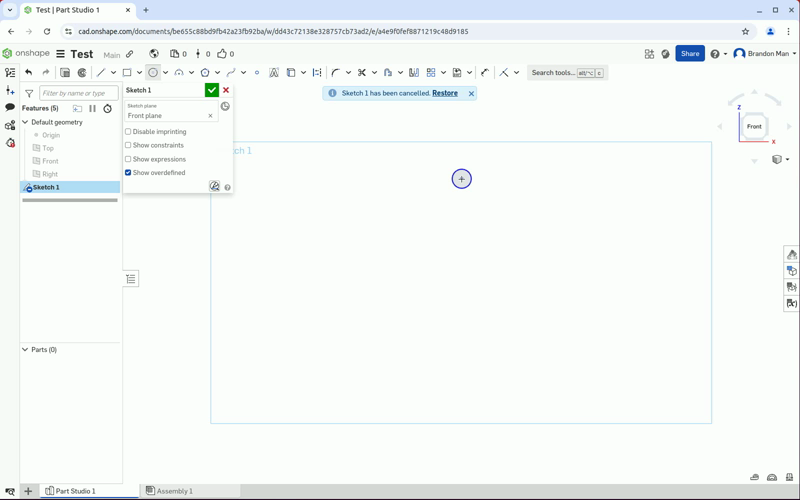
key_up(shift)
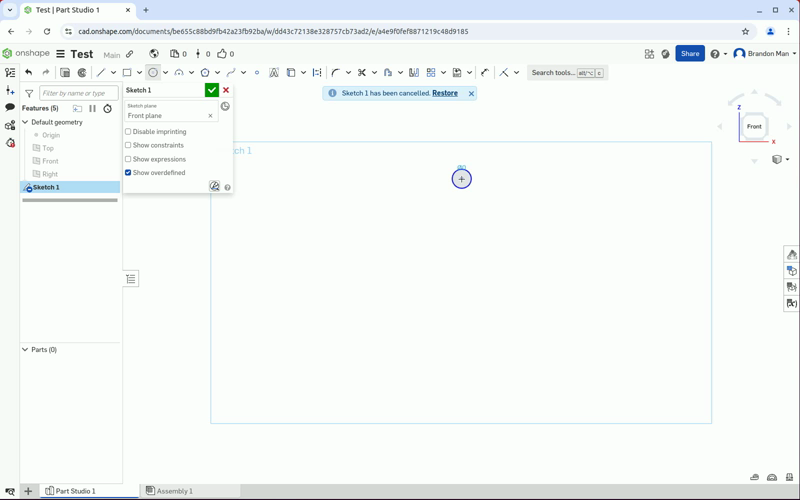
mouse_move(464, 178)
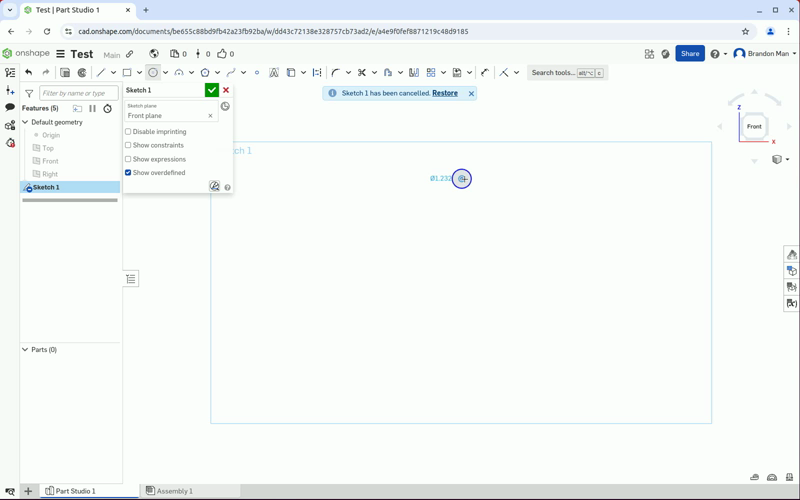
scroll(6)
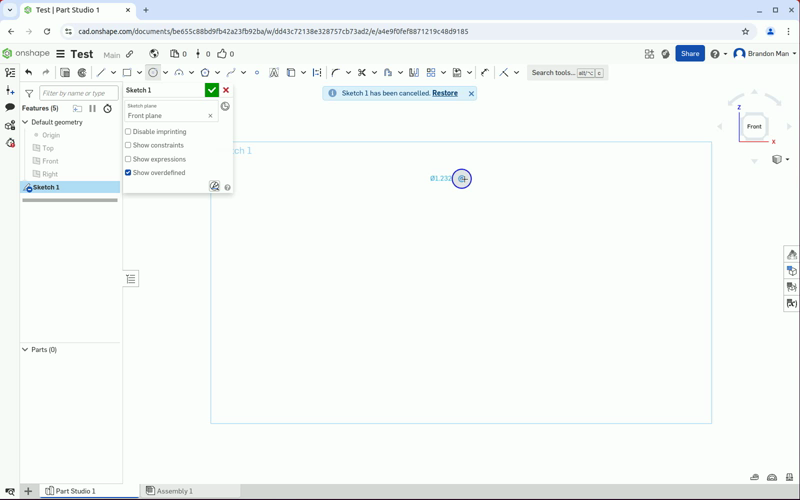
scroll(6)
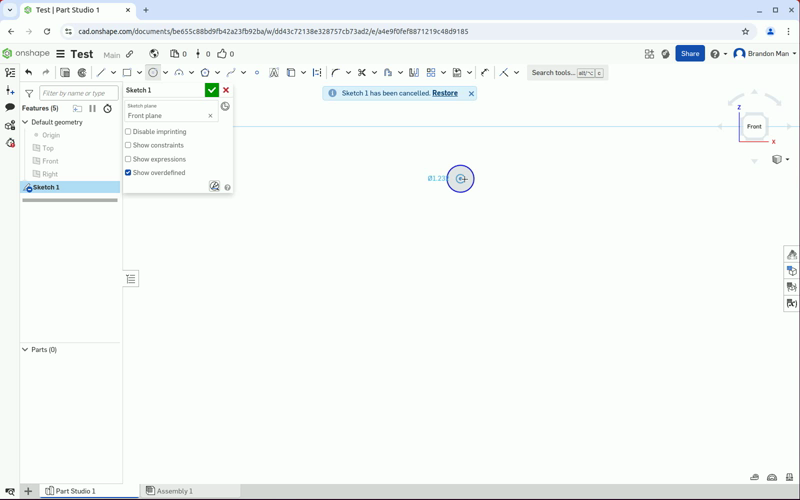
scroll(6)
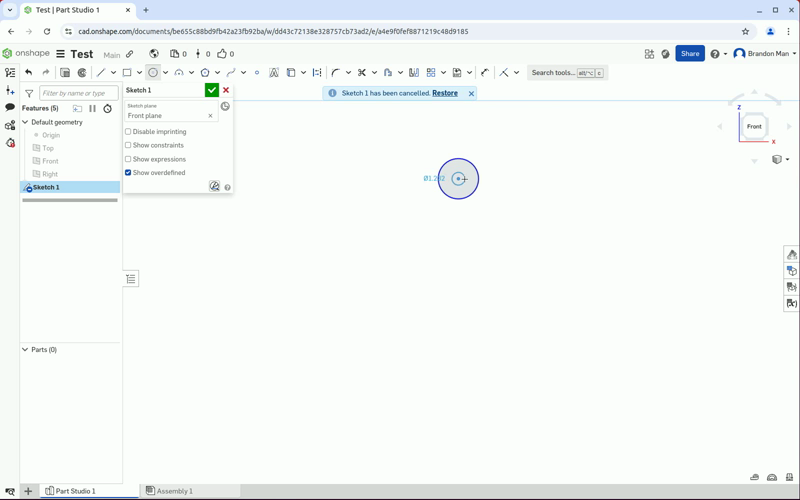
scroll(6)
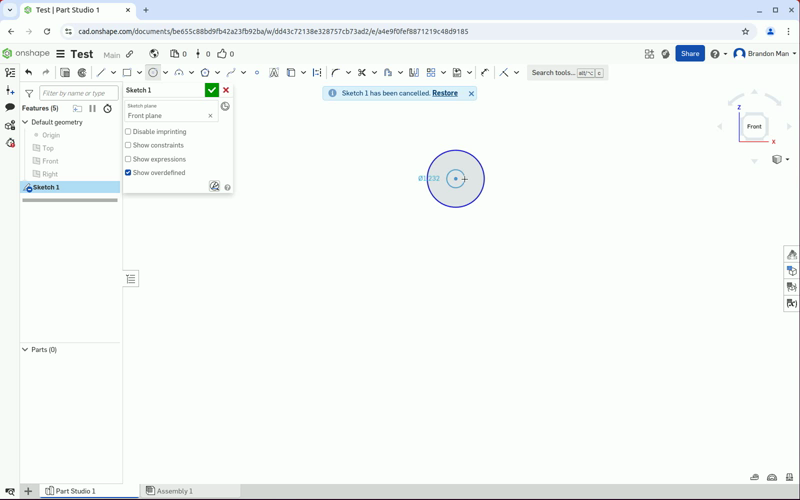
scroll(6)
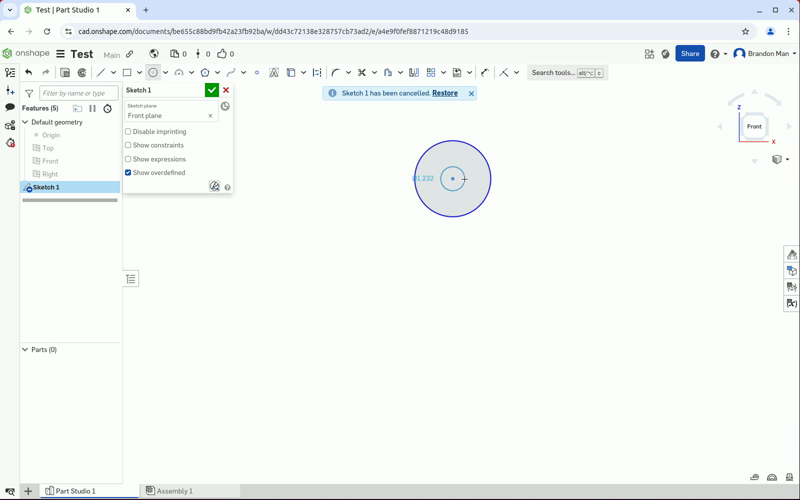
scroll(6)
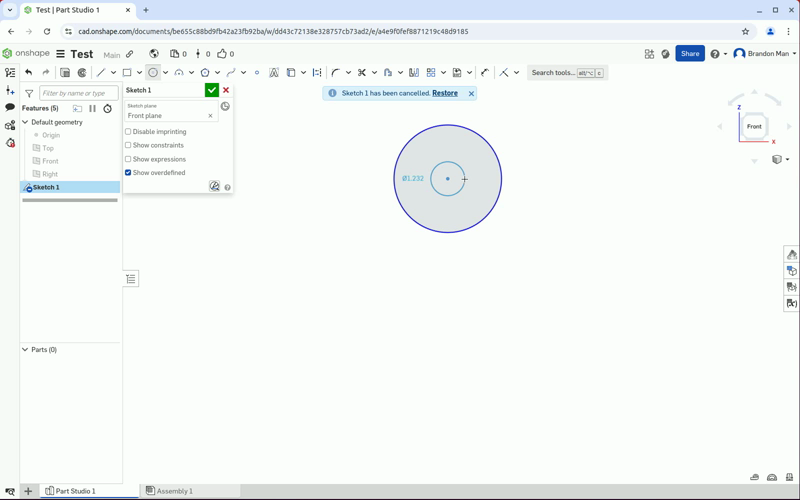
scroll(6)
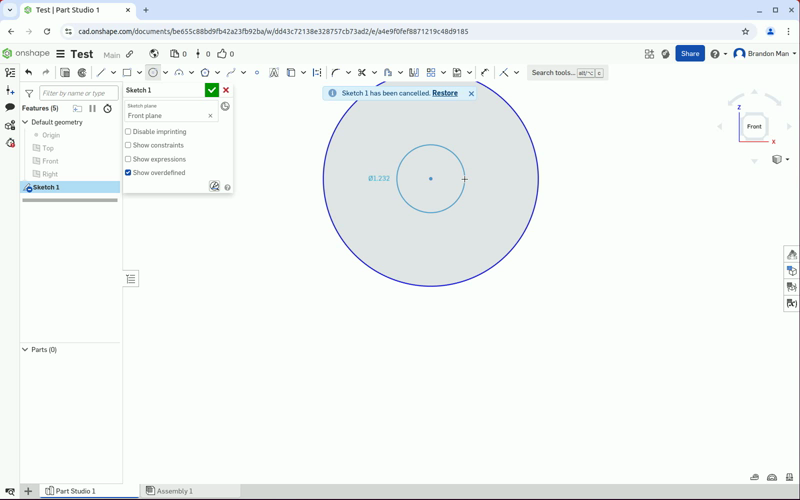
click(464, 178)
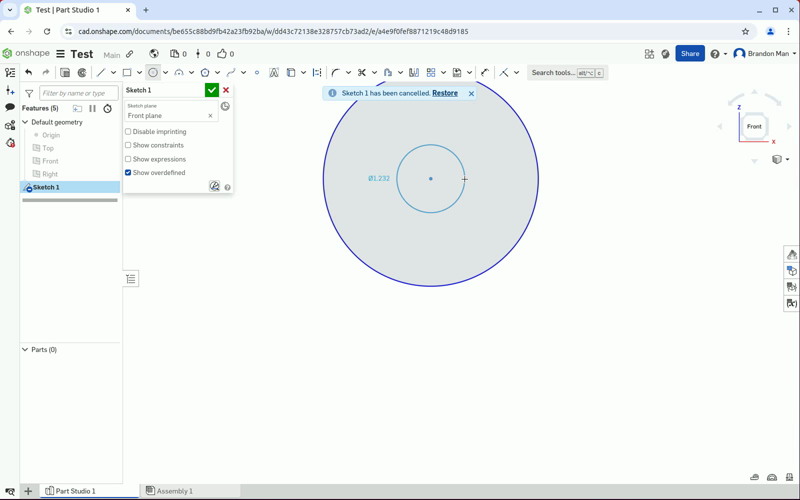
scroll(-6)
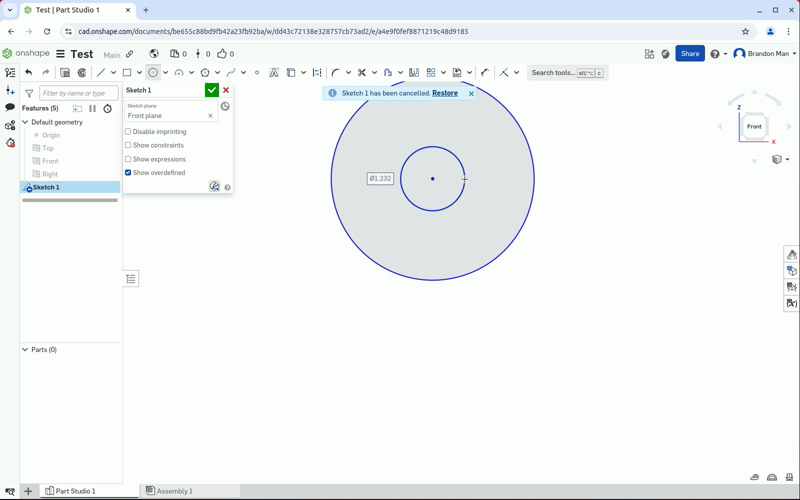
scroll(-6)
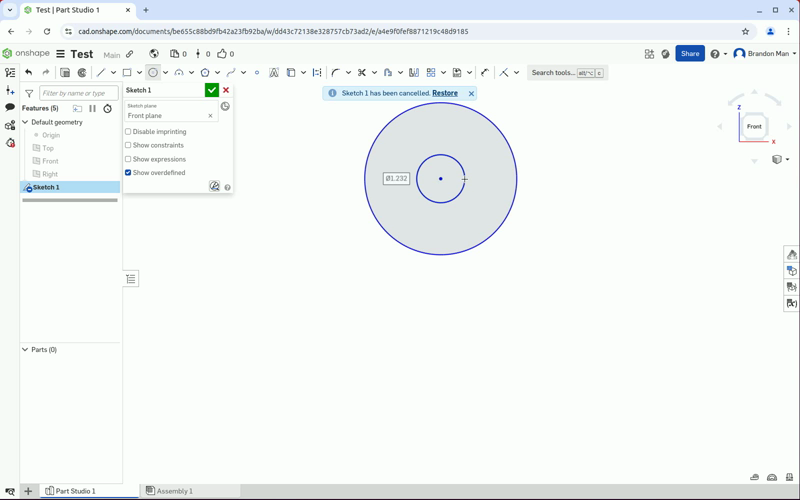
scroll(-6)
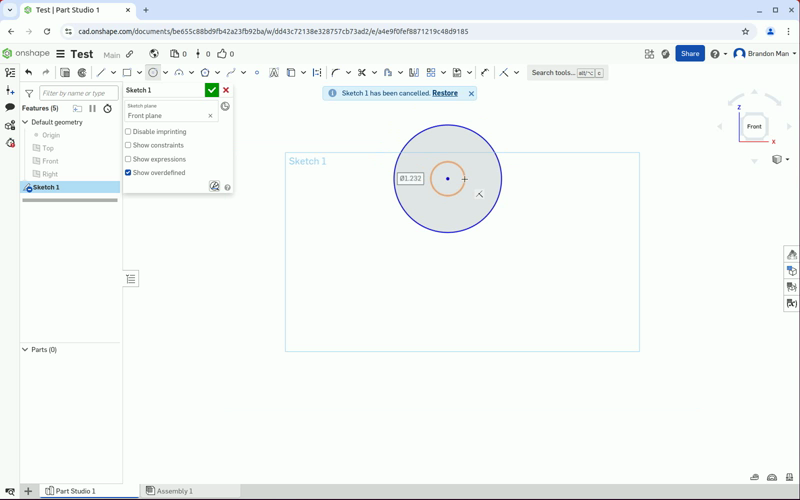
scroll(-6)
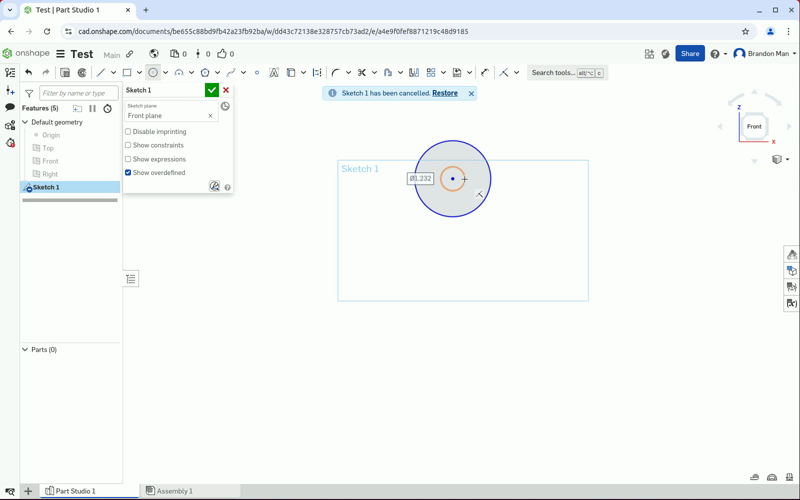
scroll(-6)
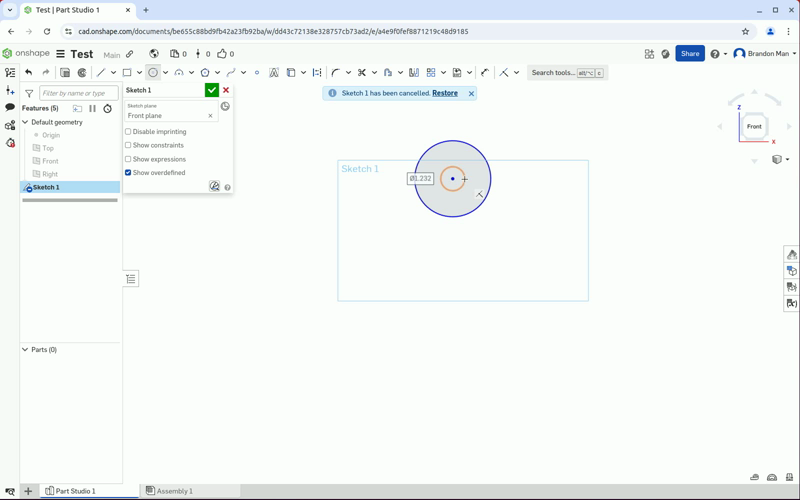
scroll(-6)
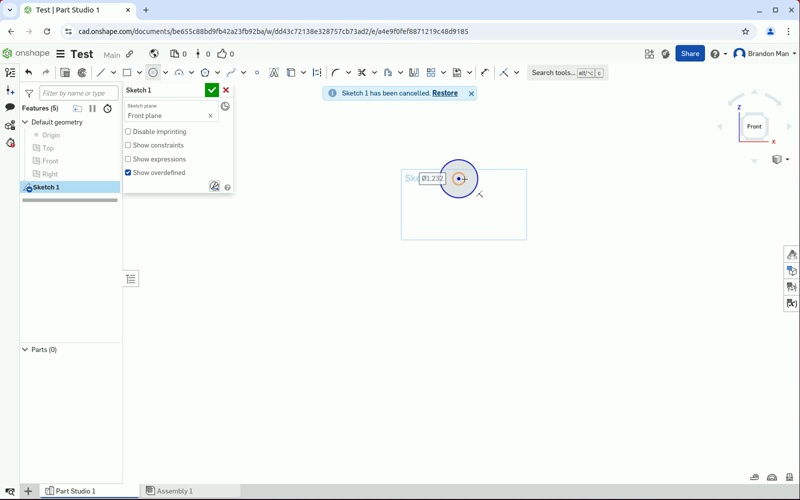
scroll(-6)
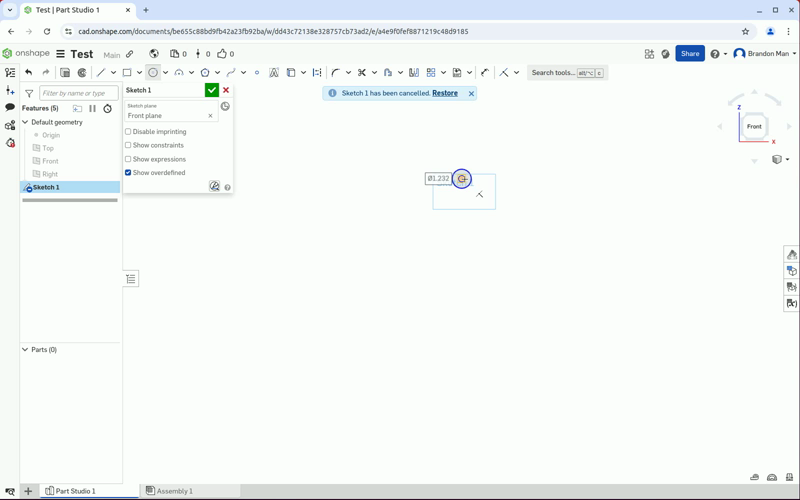
key(esc)
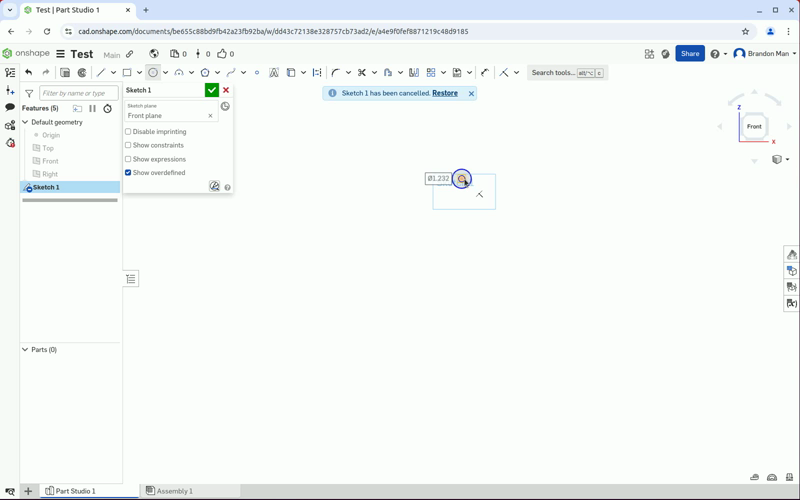
mouse_move(468, 185)
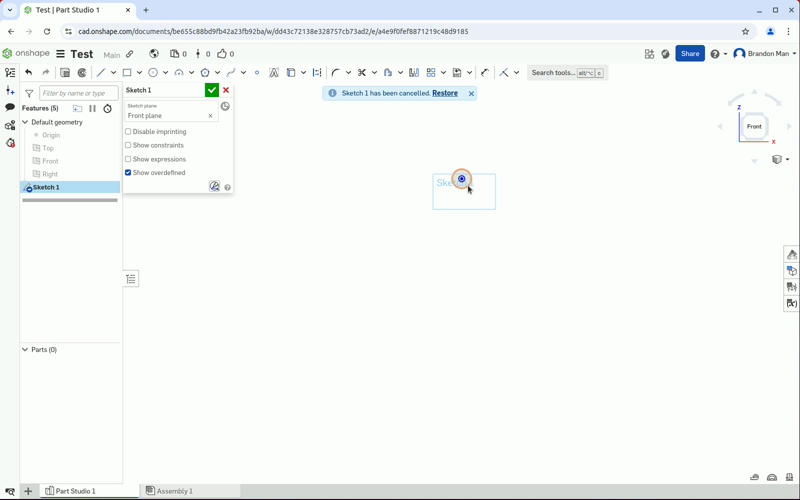
scroll(6)
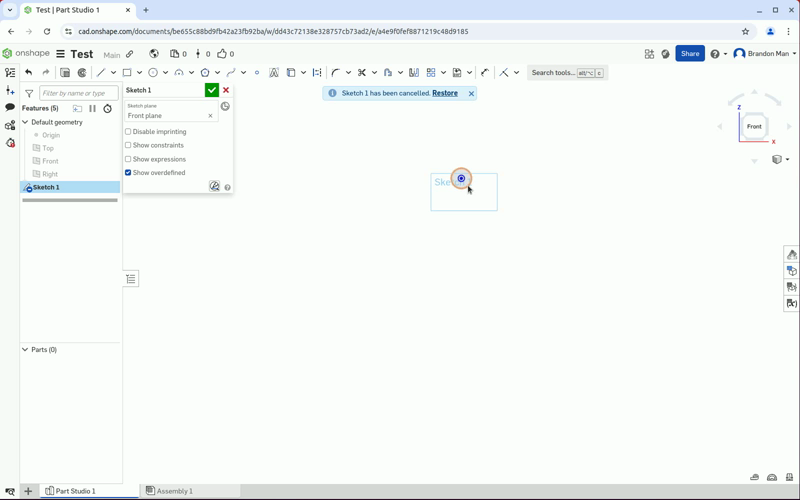
scroll(6)
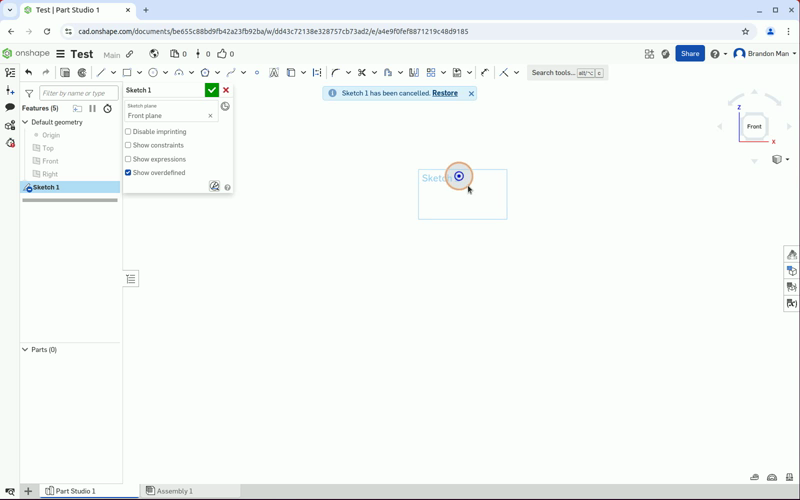
scroll(6)
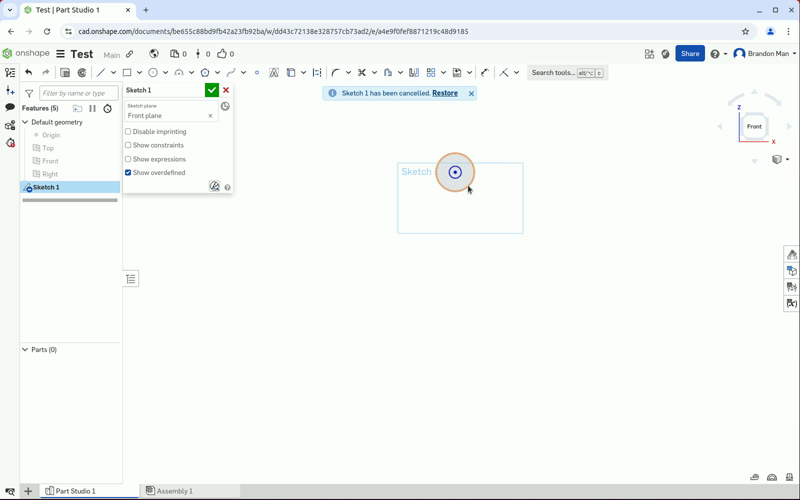
scroll(6)
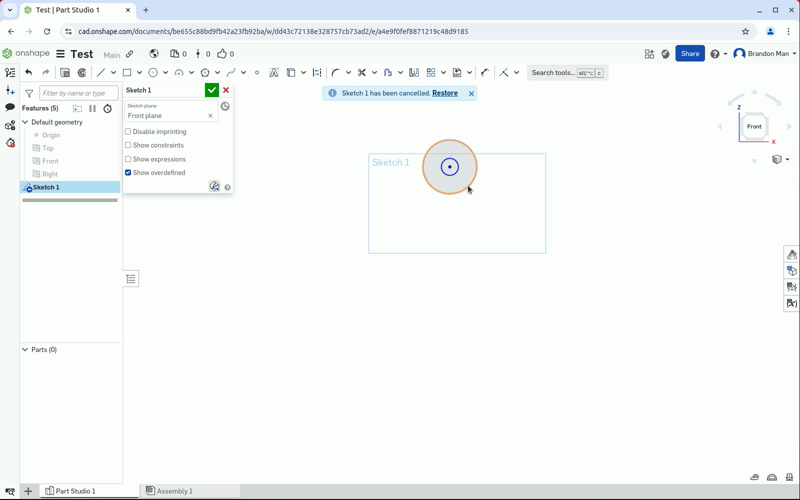
scroll(6)
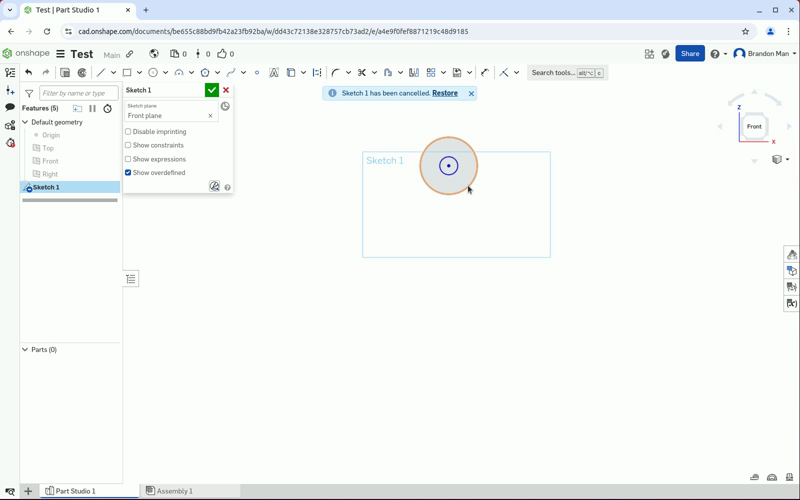
scroll(6)
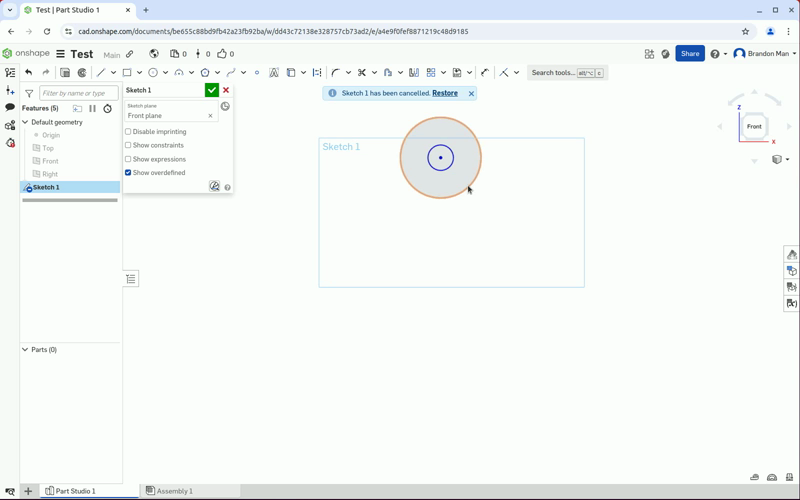
scroll(6)
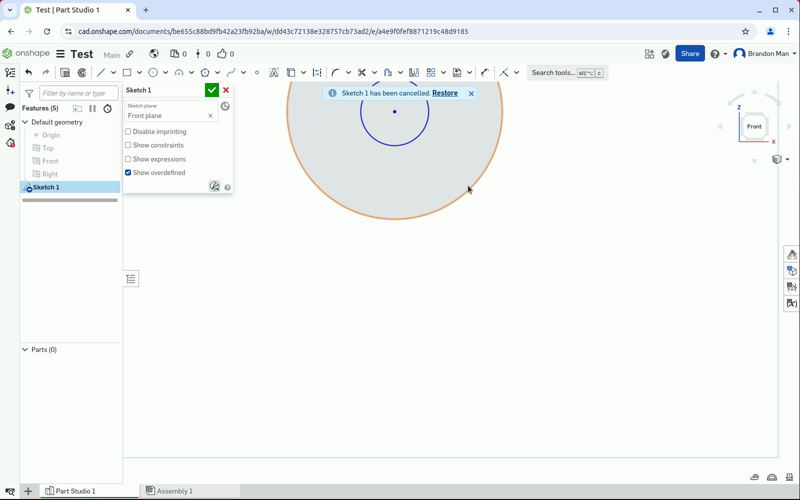
click(468, 185)
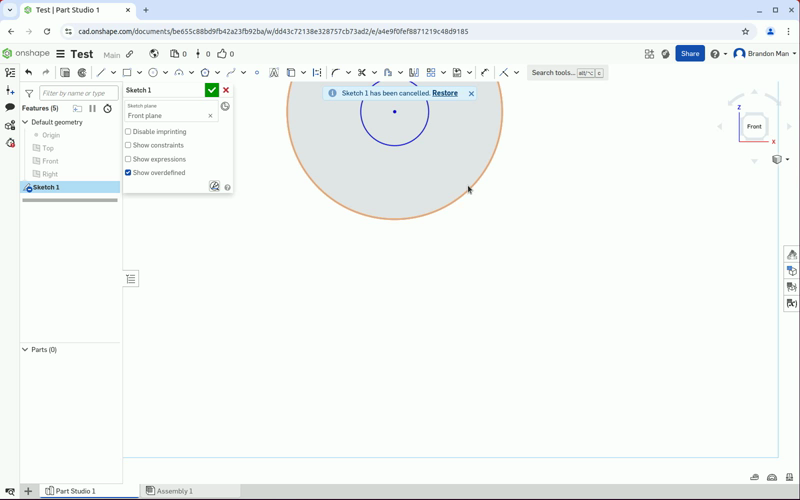
scroll(-6)
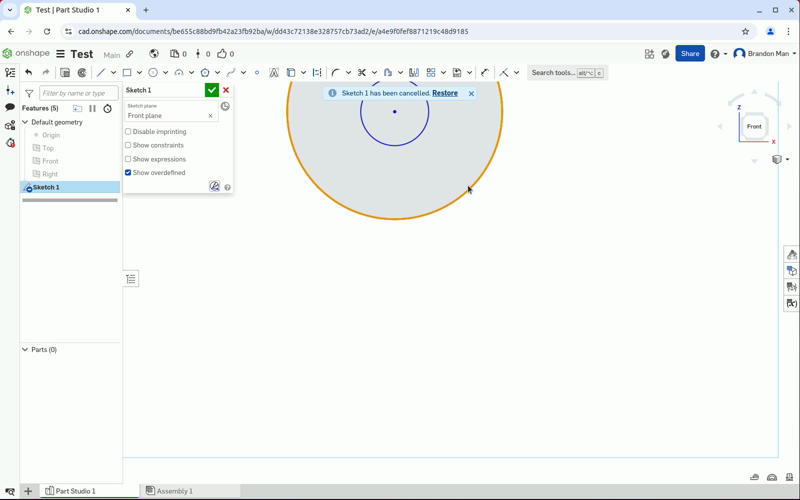
scroll(-6)
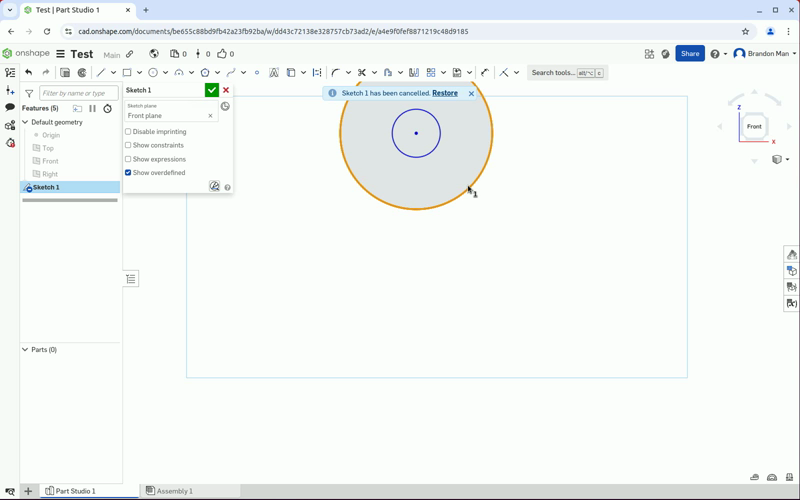
scroll(-6)
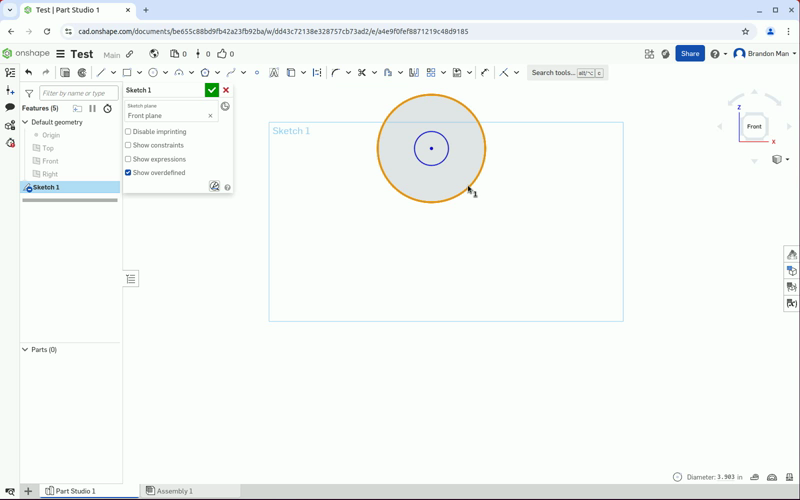
scroll(-6)
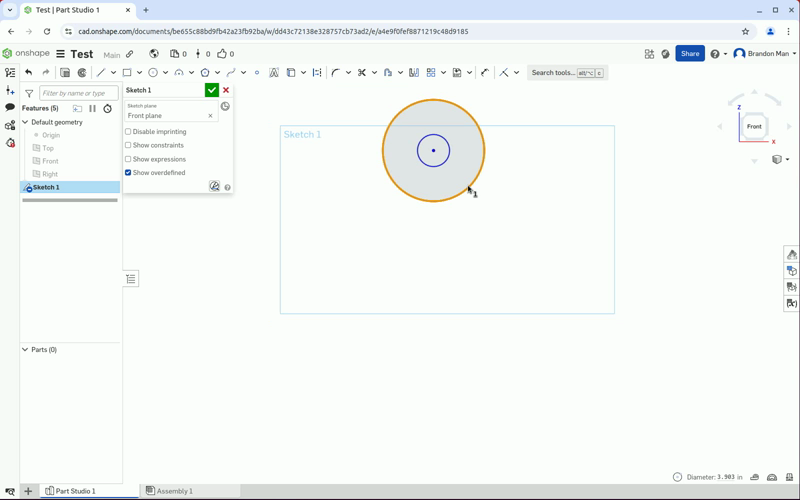
scroll(-6)
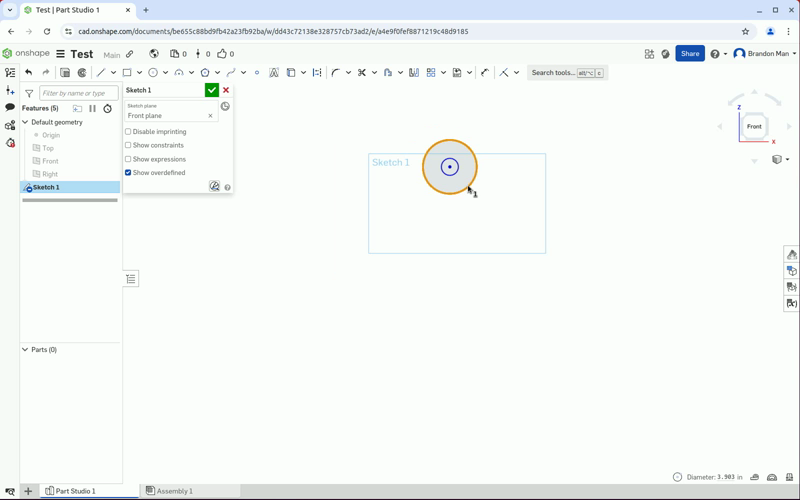
scroll(-6)
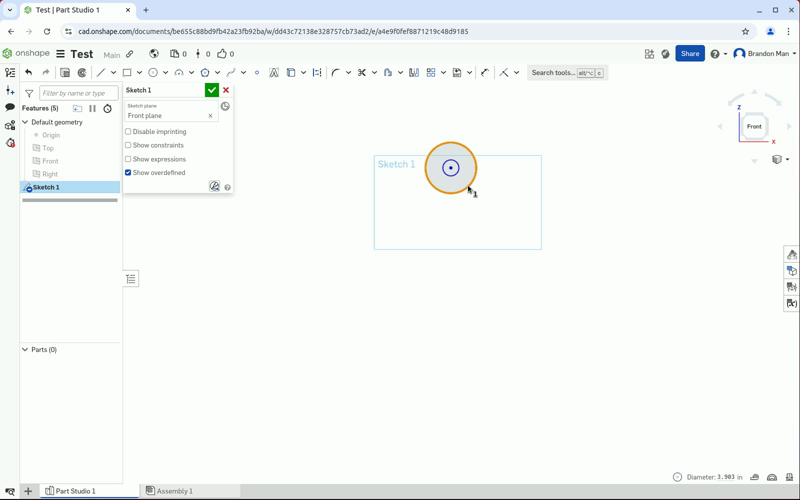
scroll(-6)
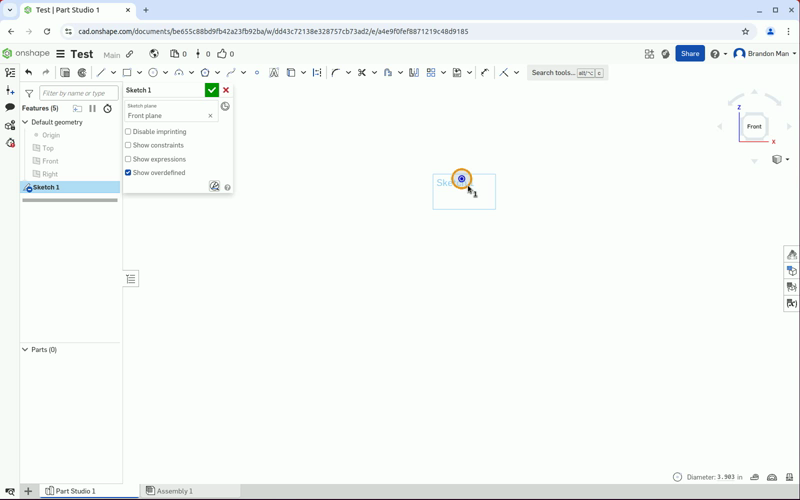
mouse_move(73, 352)
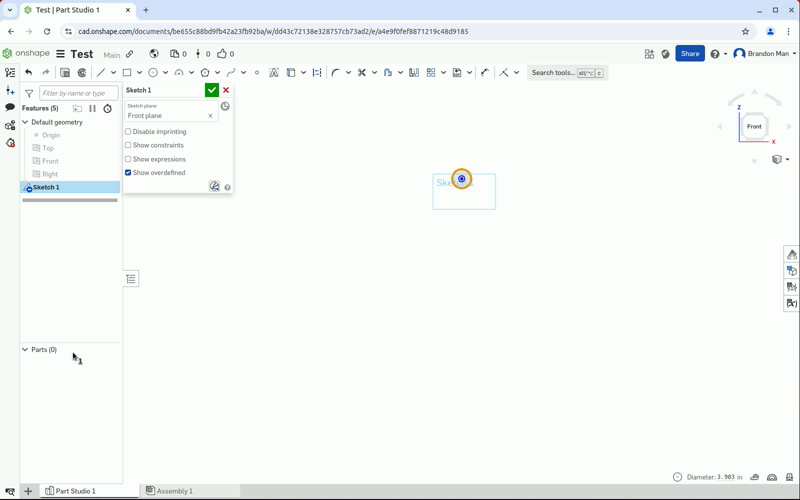
key(shift+y)
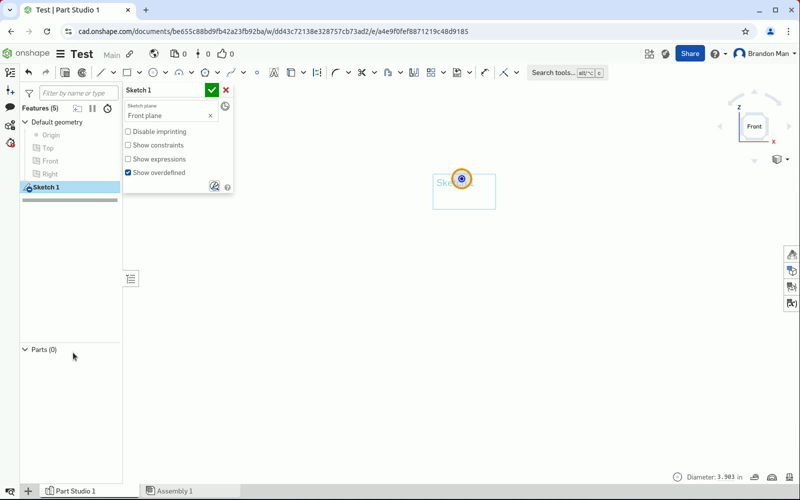
key(shift+e)
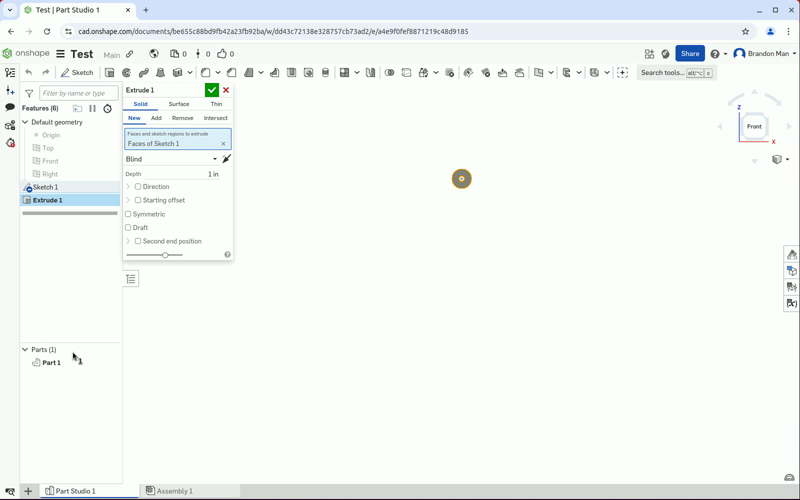
mouse_move(143, 106)
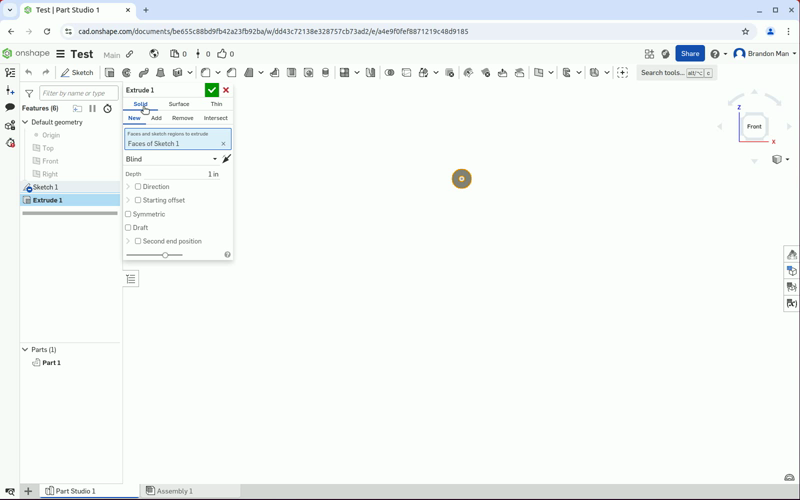
click(143, 106)
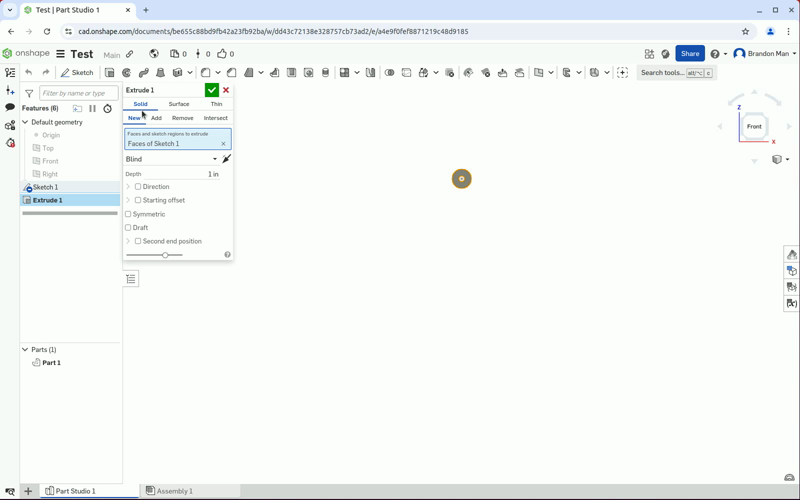
mouse_move(137, 120)
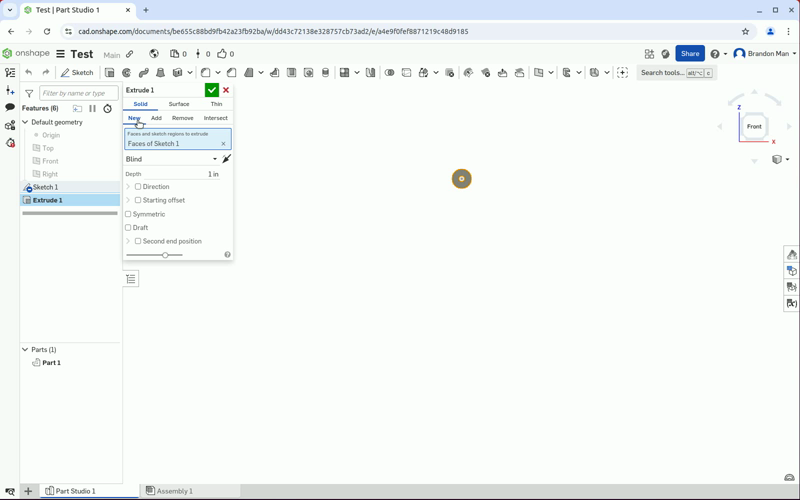
click(137, 120)
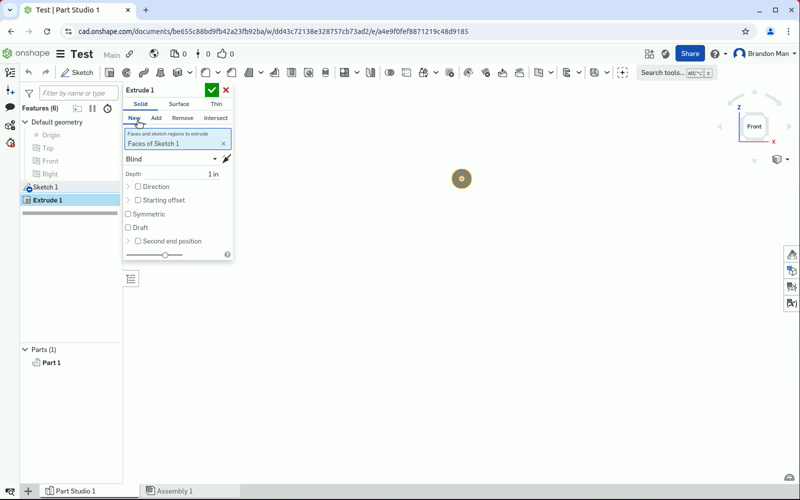
key(tab, 4)
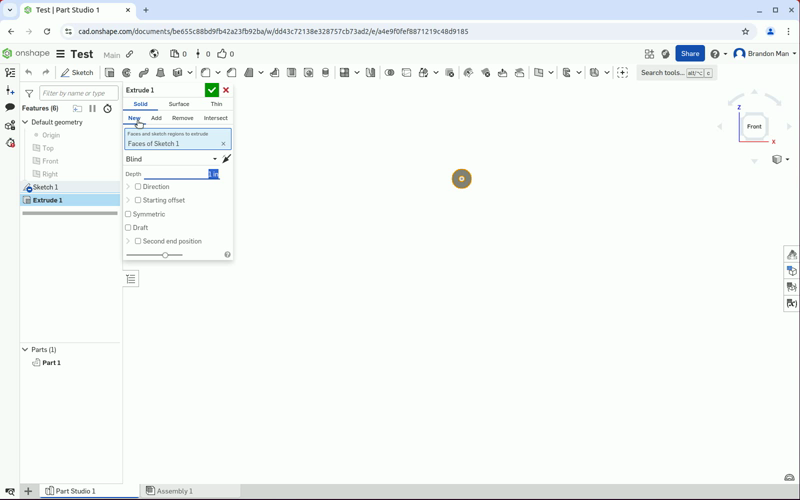
text(0.481)
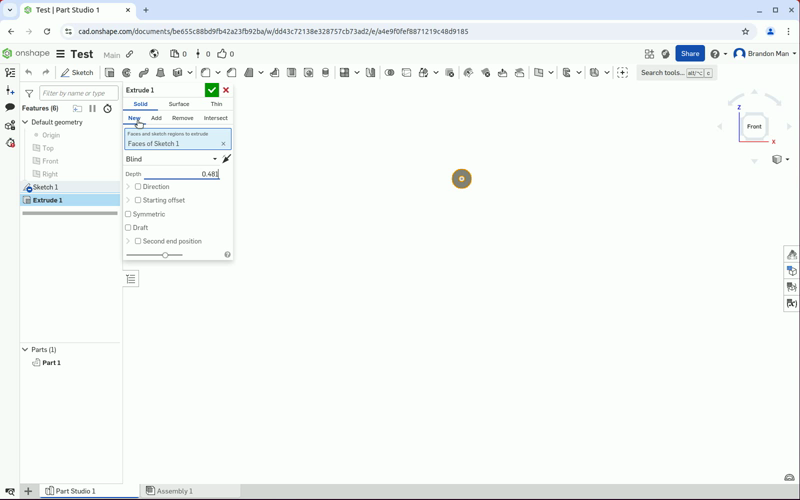
key(enter)
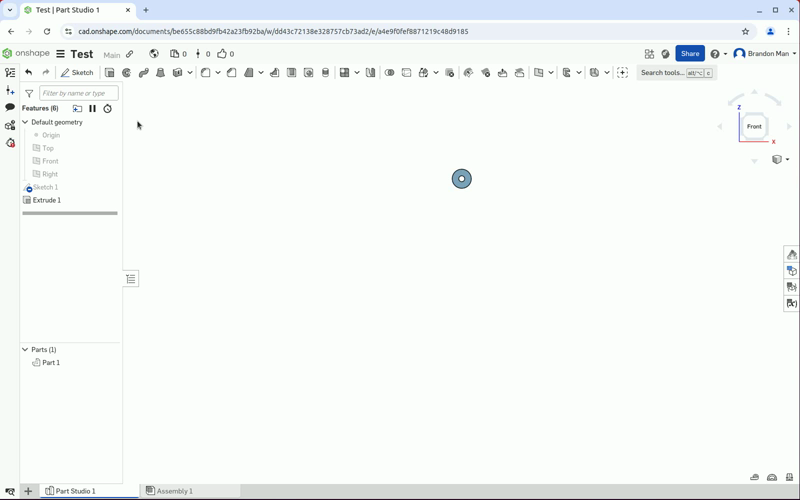
key(shift+h)
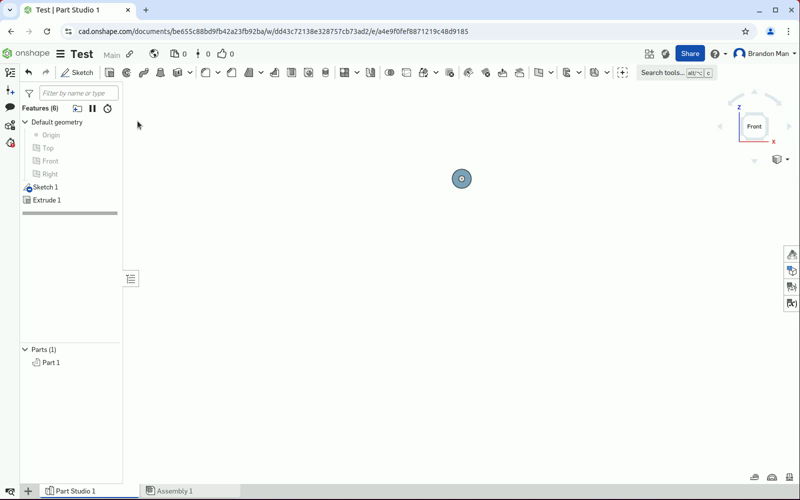
key(shift+h)
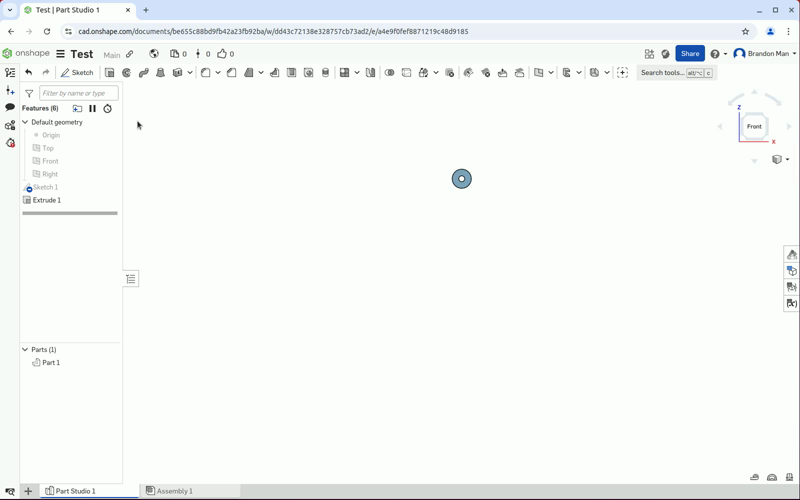
mouse_move(73, 189)
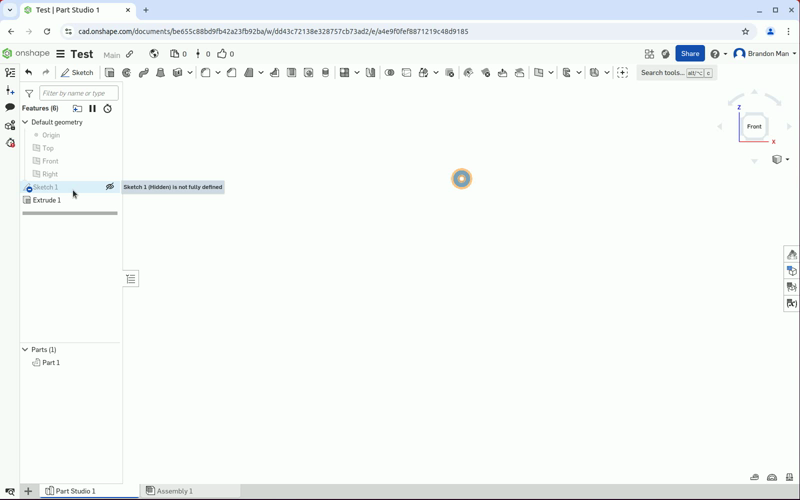
click(73, 189)
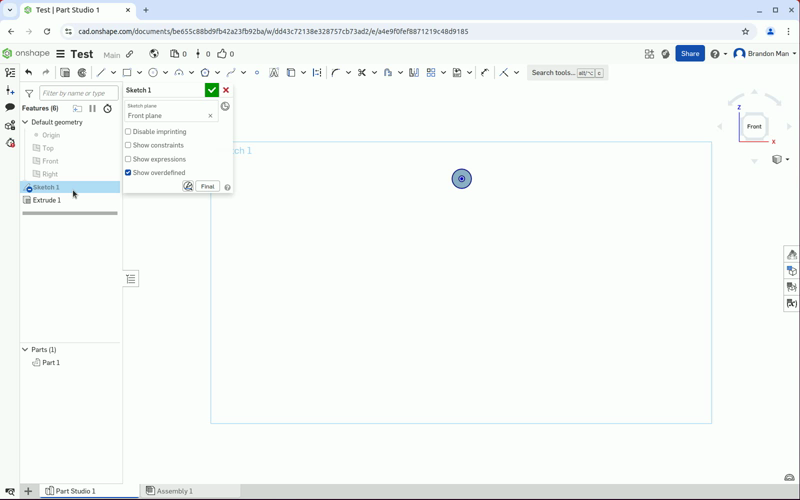
mouse_move(229, 92)
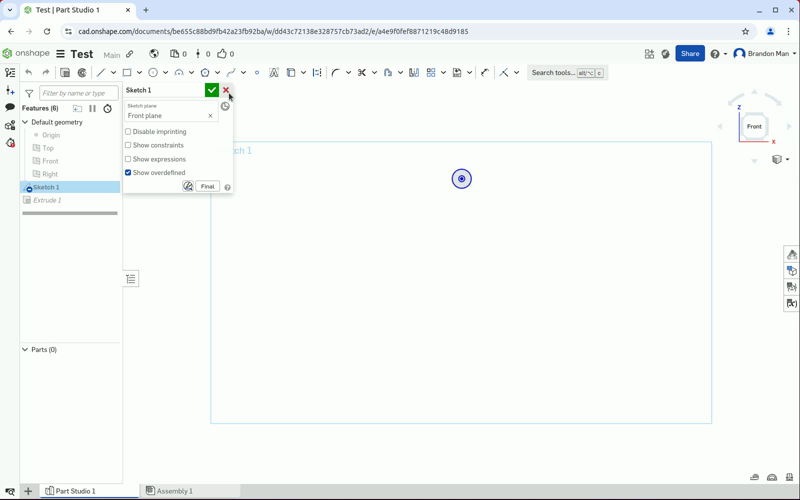
click(229, 92)
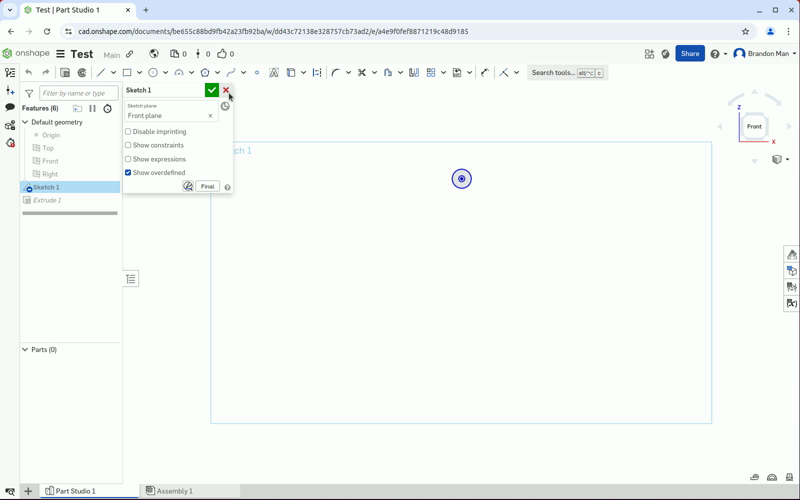
key(shift+s)
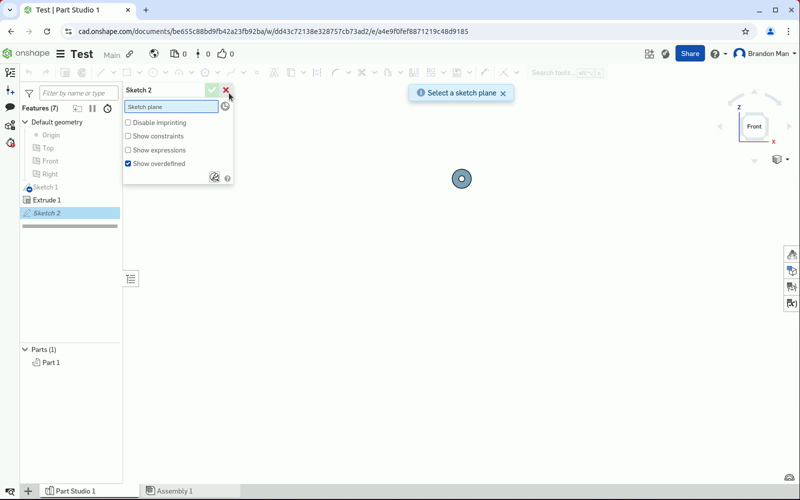
mouse_move(73, 163)
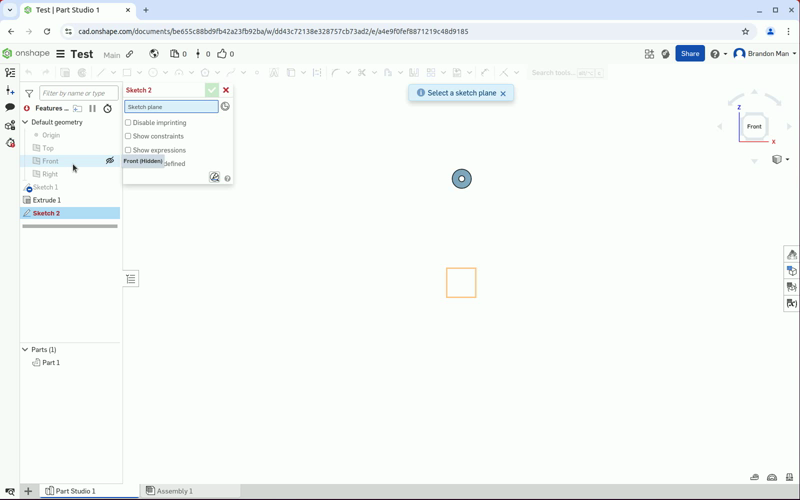
click(73, 163)
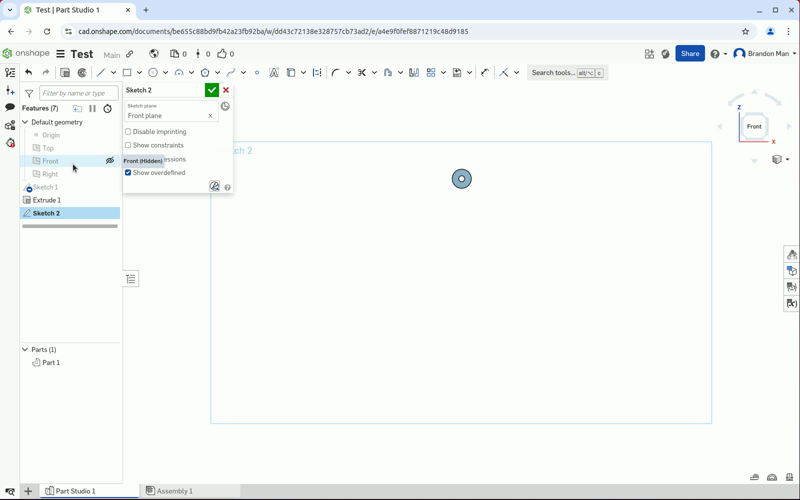
mouse_move(73, 352)
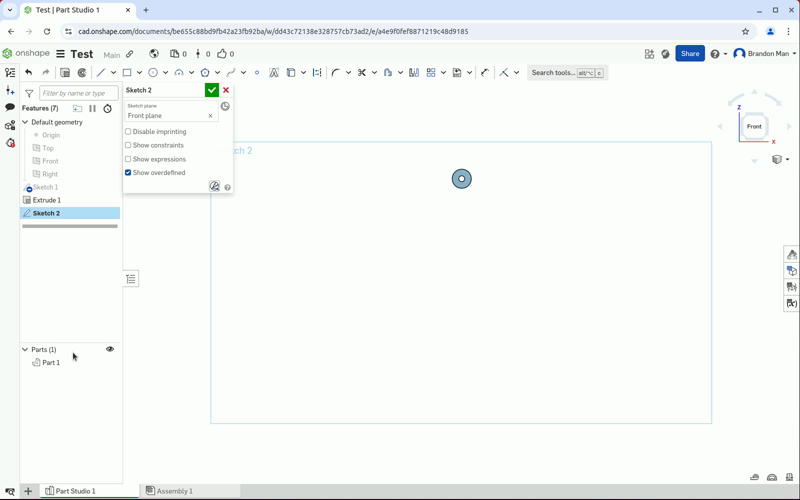
key(y)
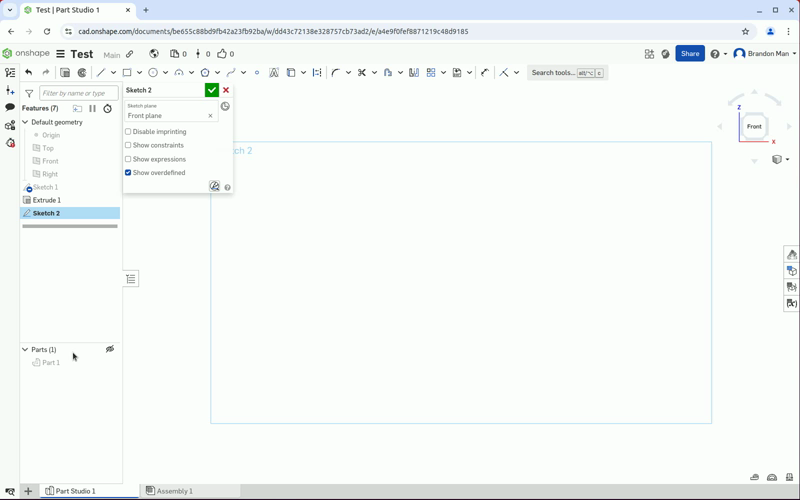
key(a)
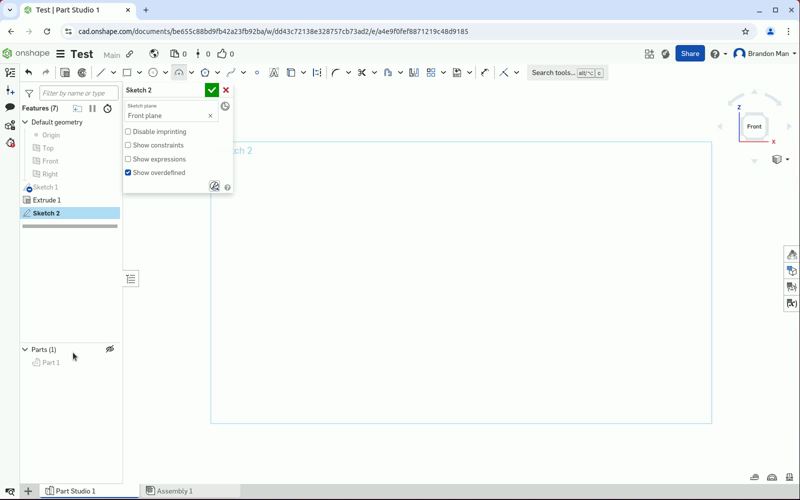
key_down(shift)
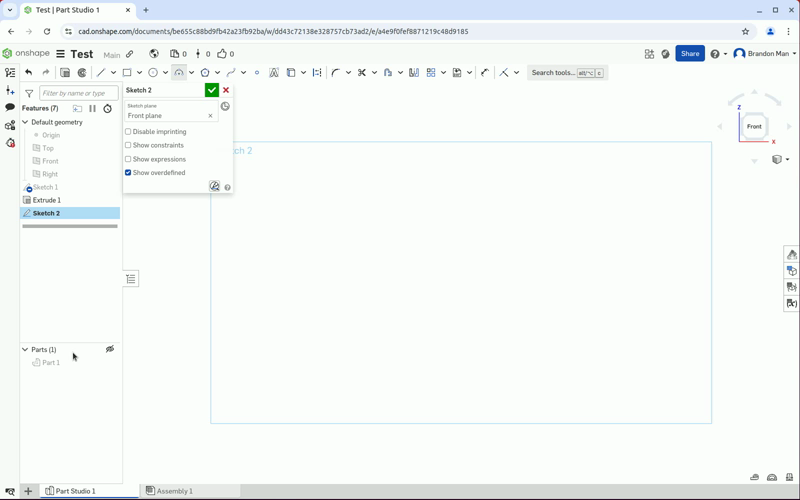
mouse_move(446, 223)
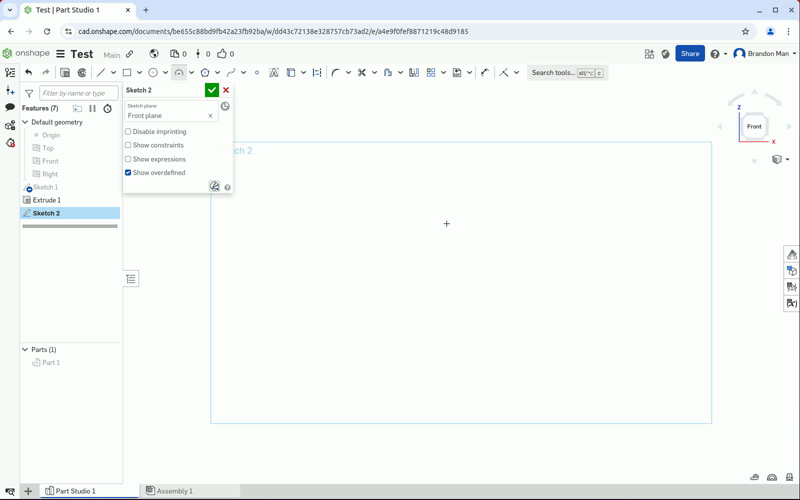
click(446, 223)
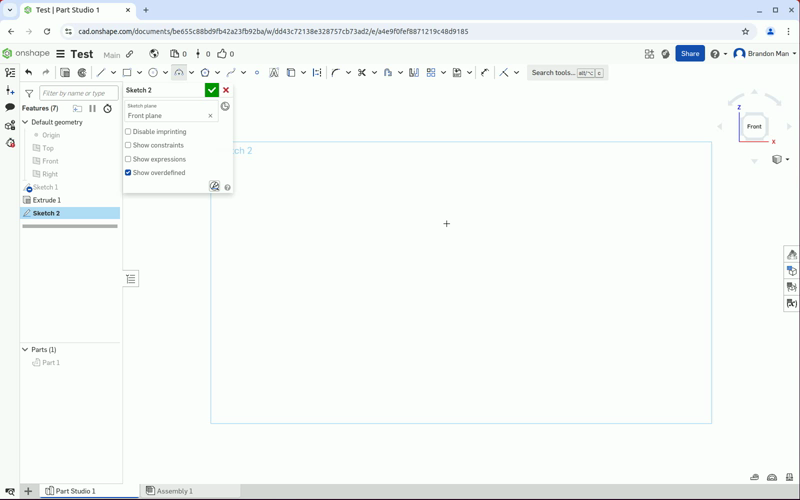
key_up(shift)
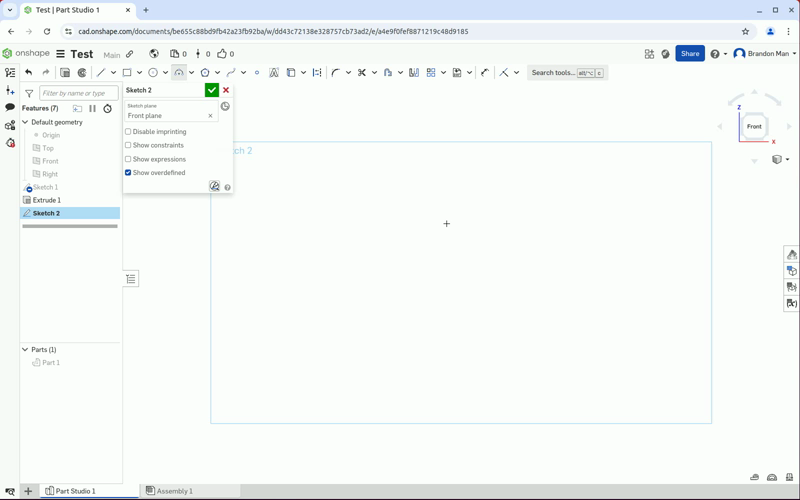
key_down(shift)
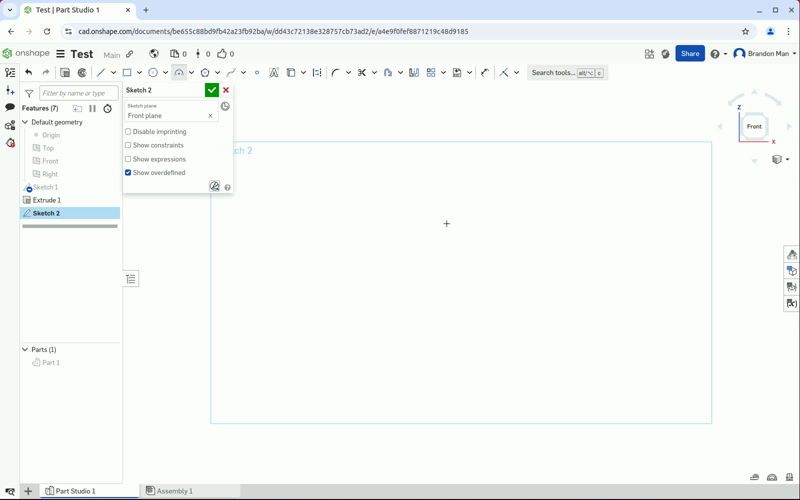
mouse_move(476, 223)
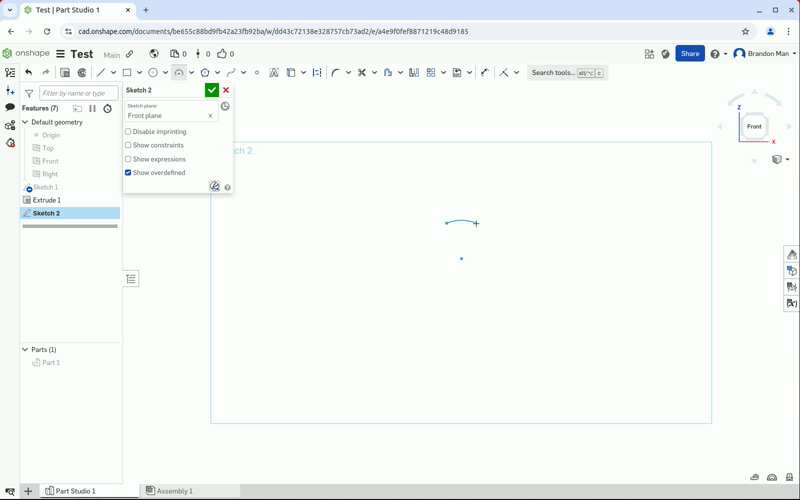
click(476, 223)
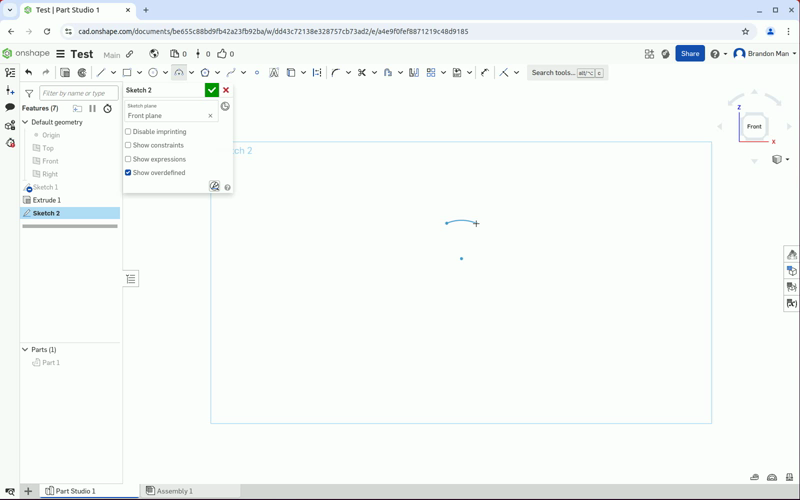
mouse_move(461, 210)
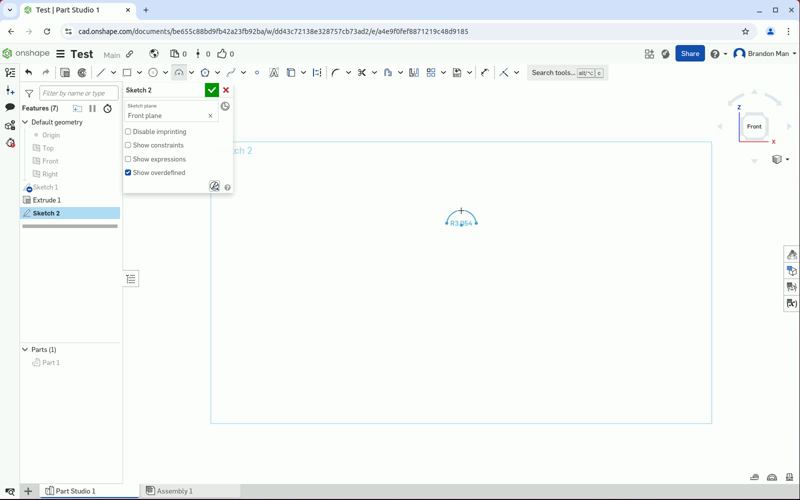
click(461, 210)
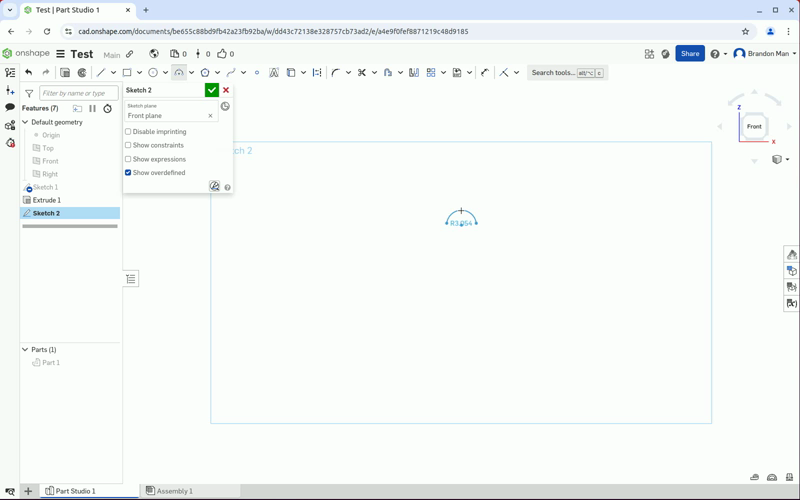
key_up(shift)
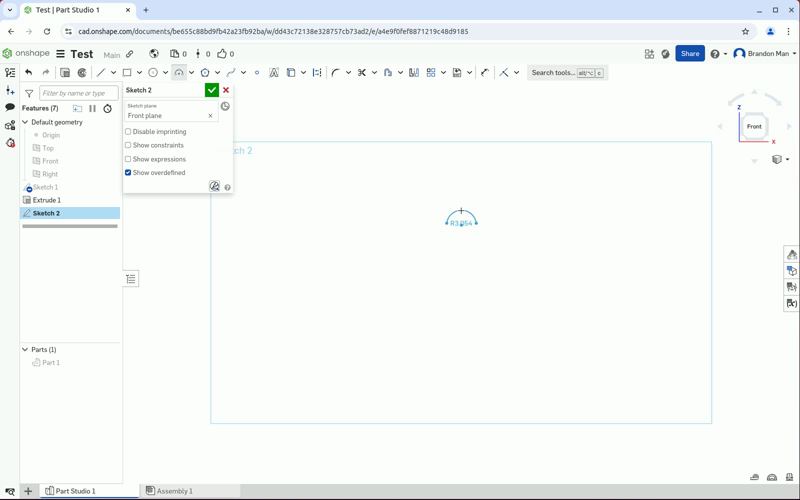
key(esc)
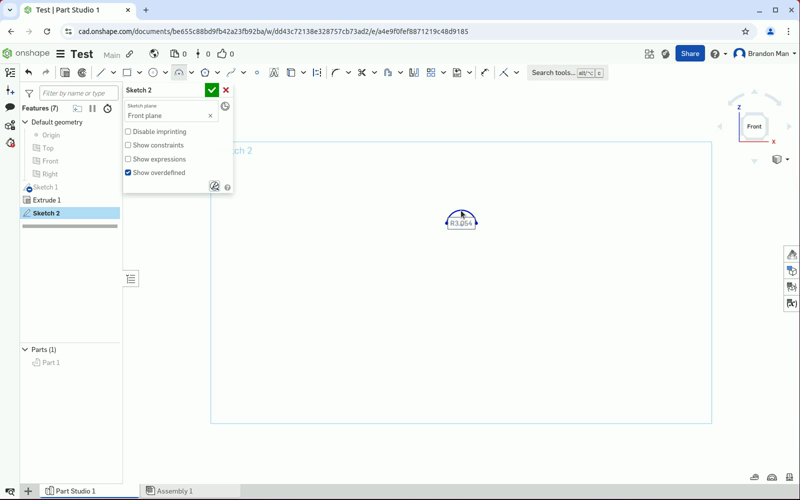
key(l)
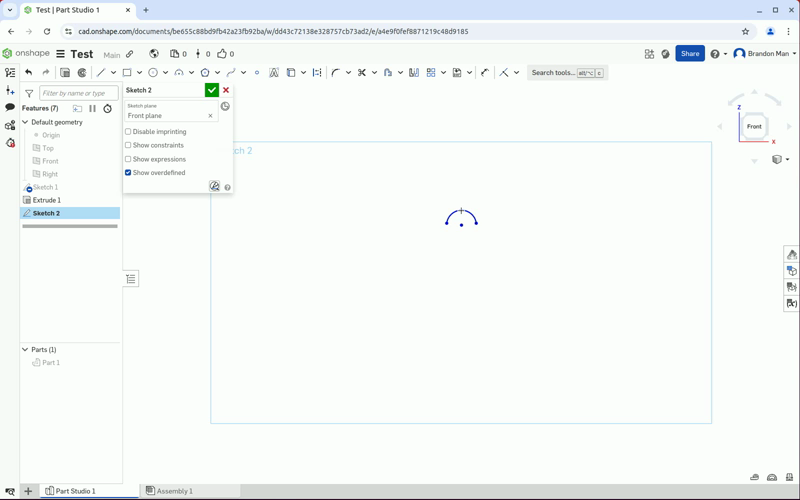
mouse_move(476, 223)
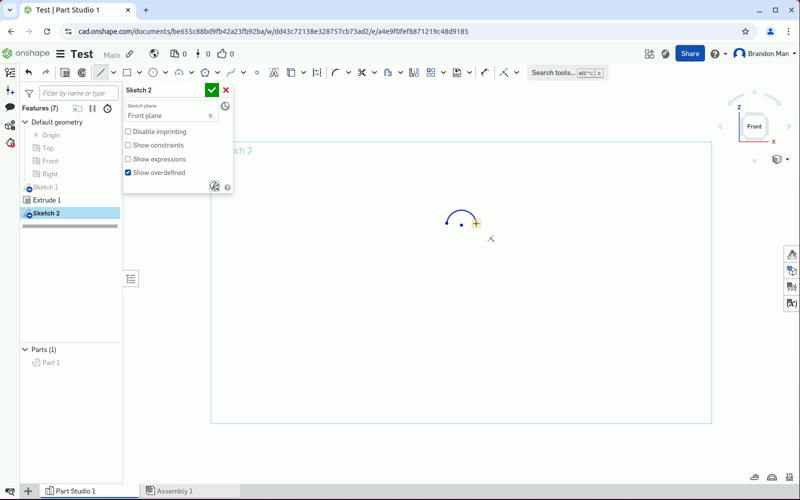
click(476, 223)
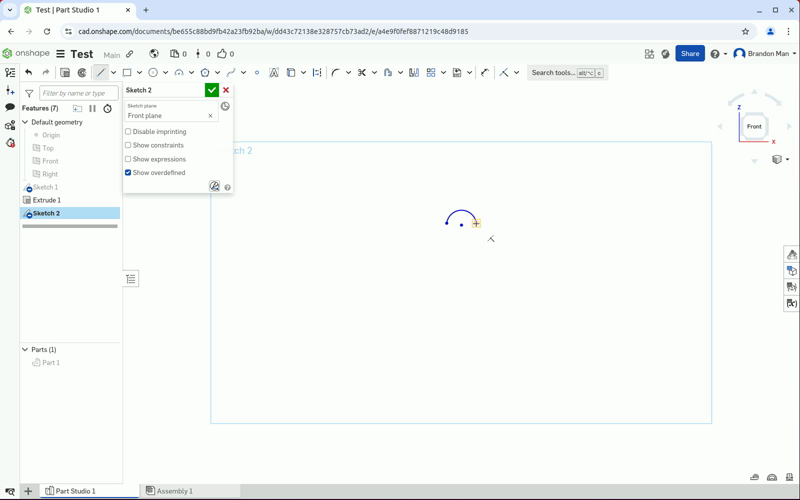
key_down(shift)
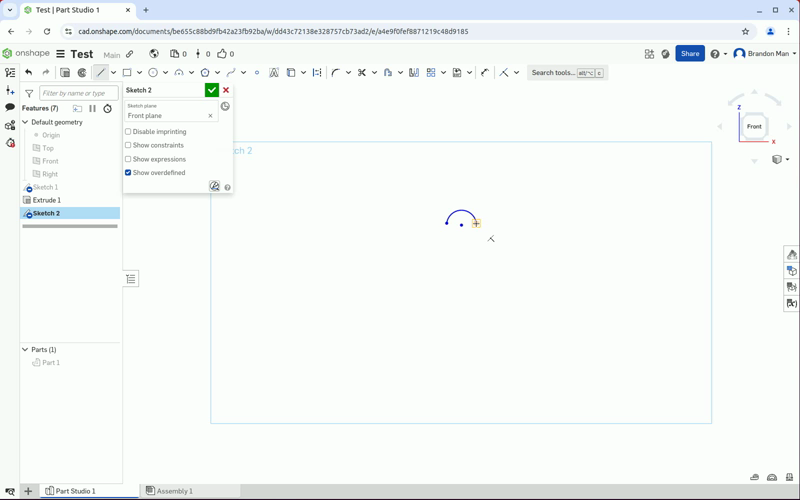
mouse_move(506, 223)
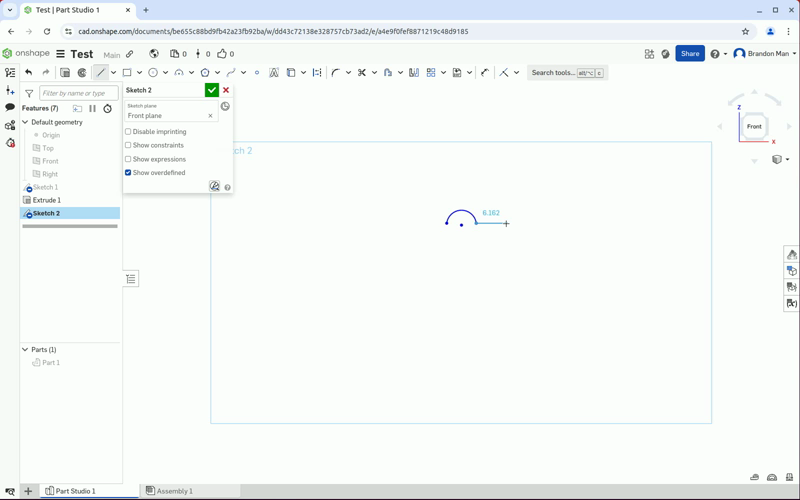
mouse_move(470, 176)
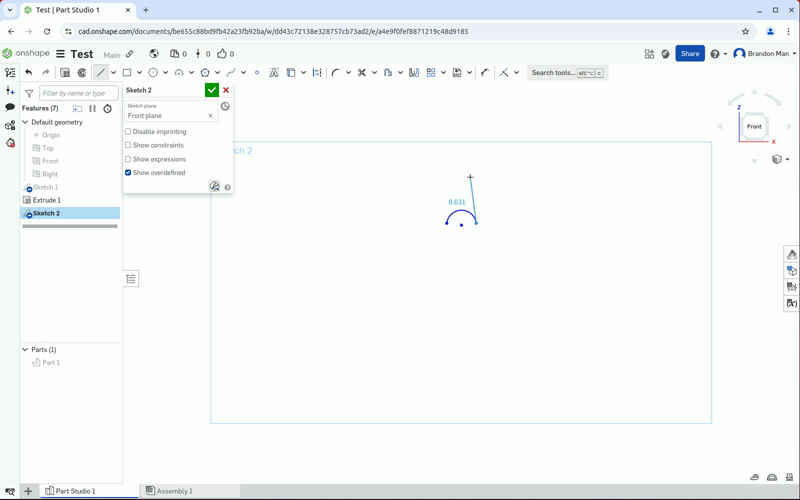
click(470, 176)
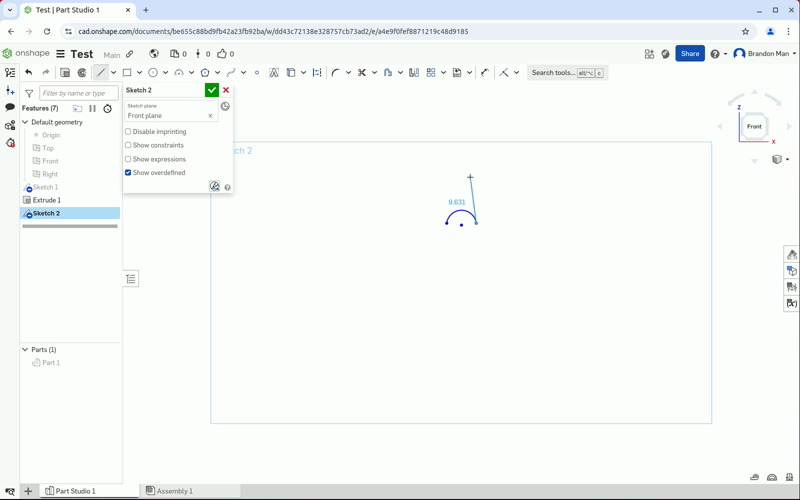
key_up(shift)
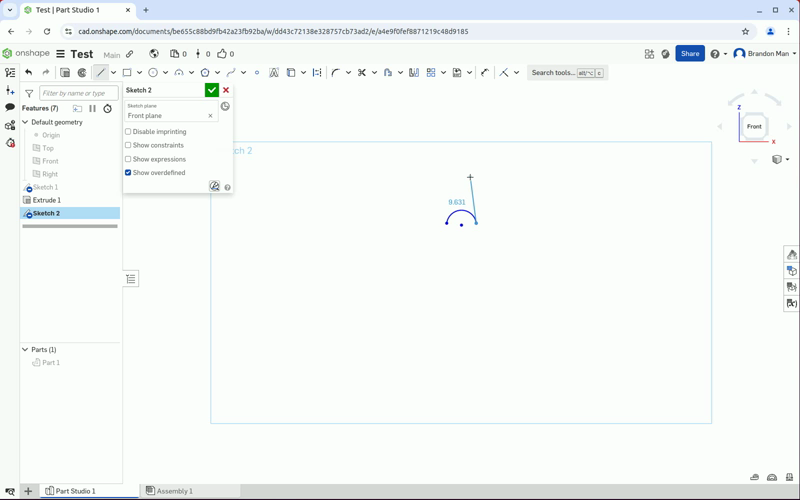
key(esc)
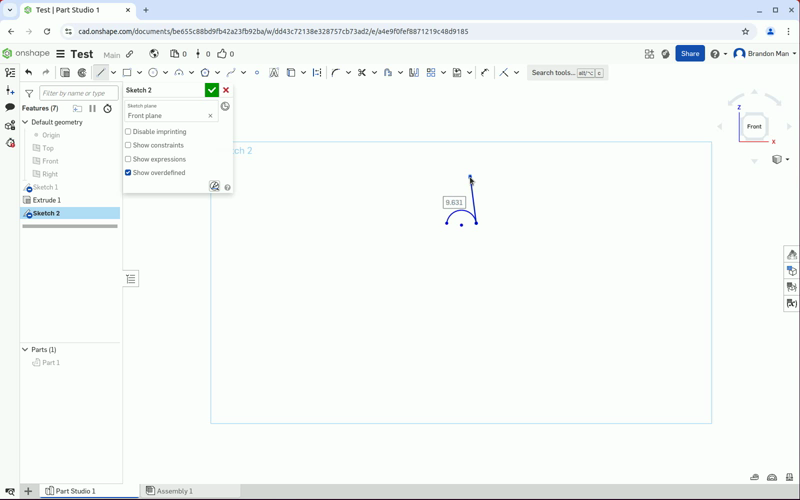
key(a)
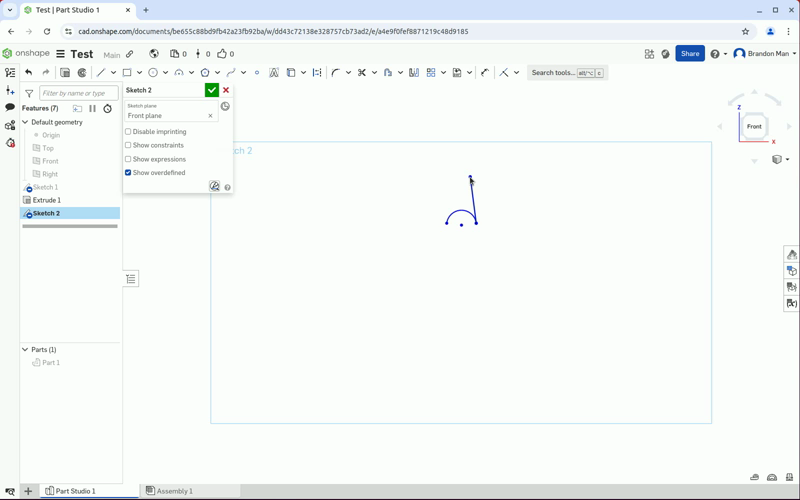
mouse_move(470, 176)
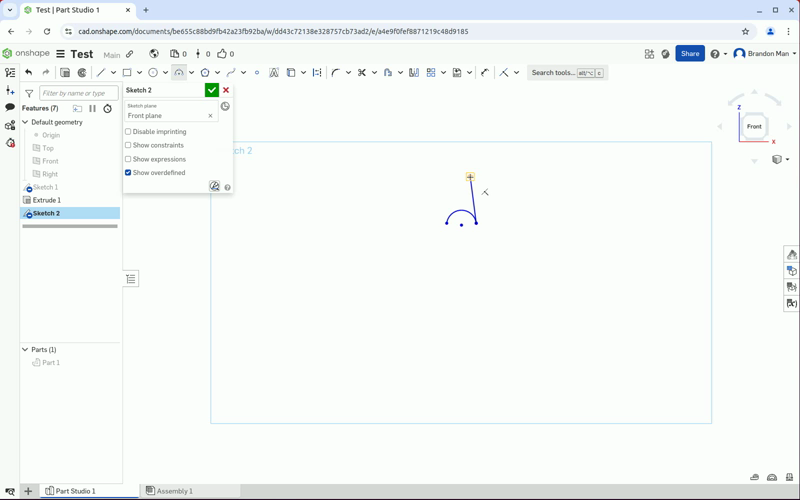
click(470, 176)
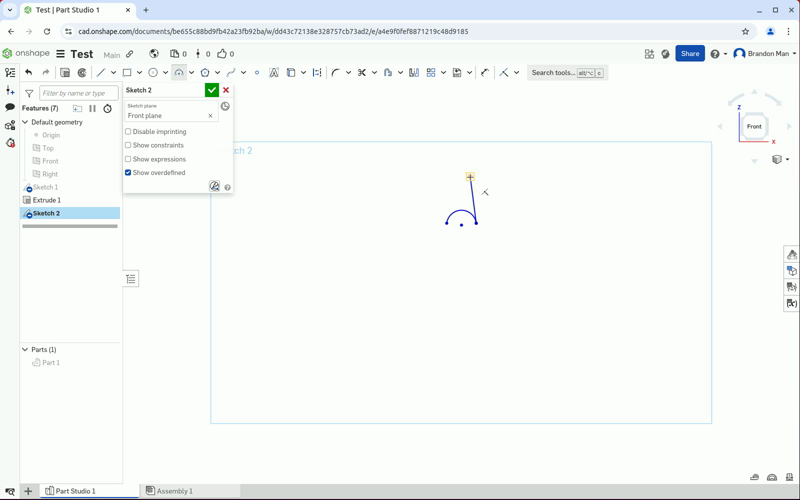
key_down(shift)
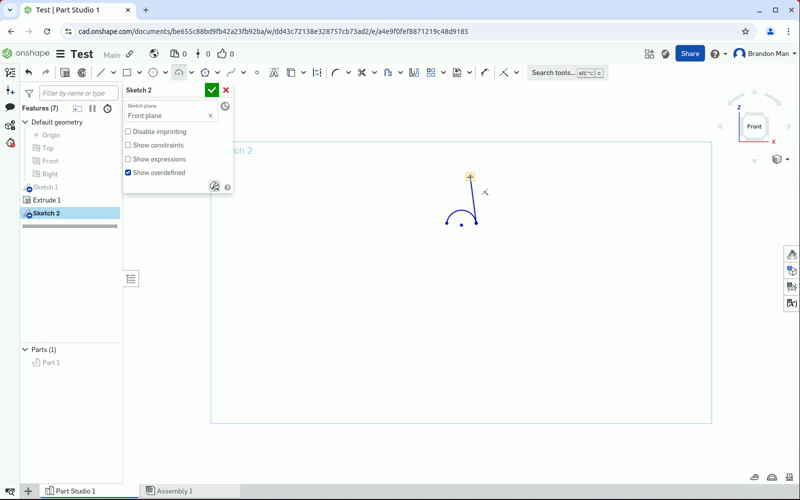
mouse_move(452, 176)
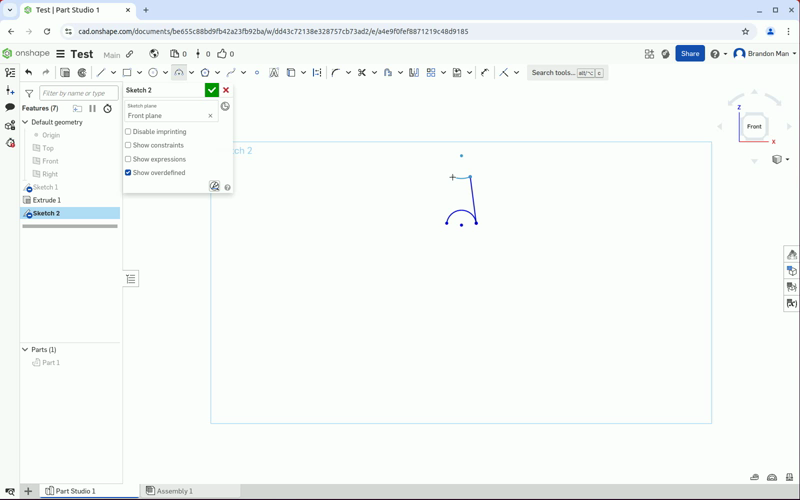
click(452, 176)
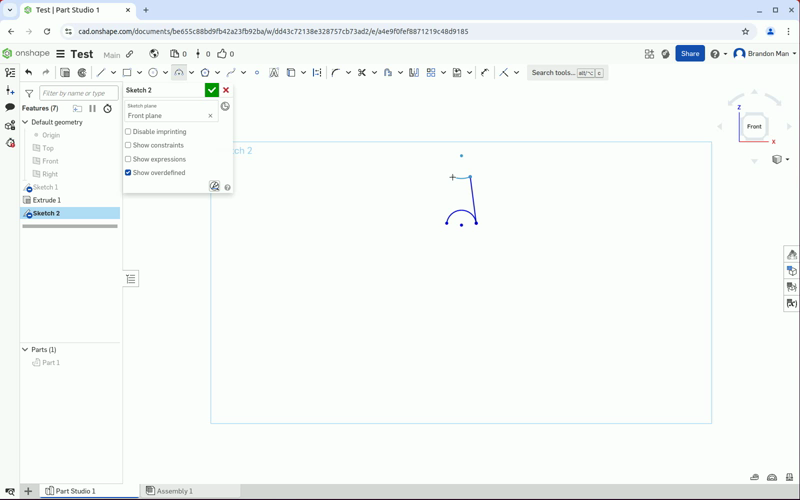
mouse_move(461, 186)
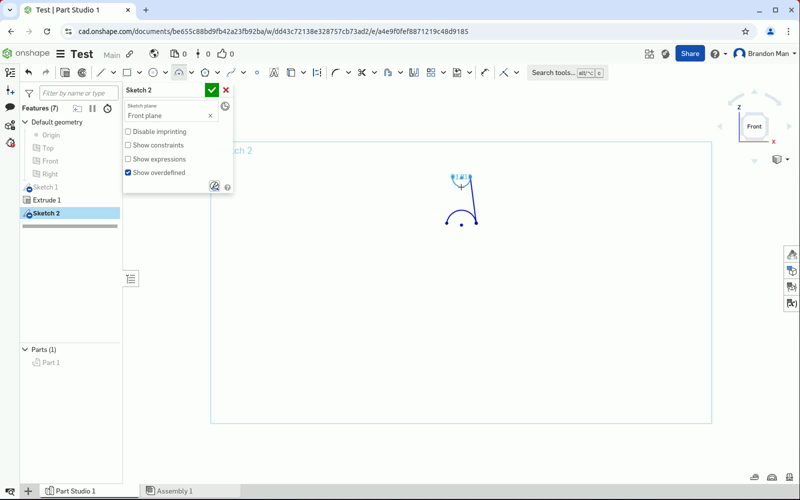
click(461, 186)
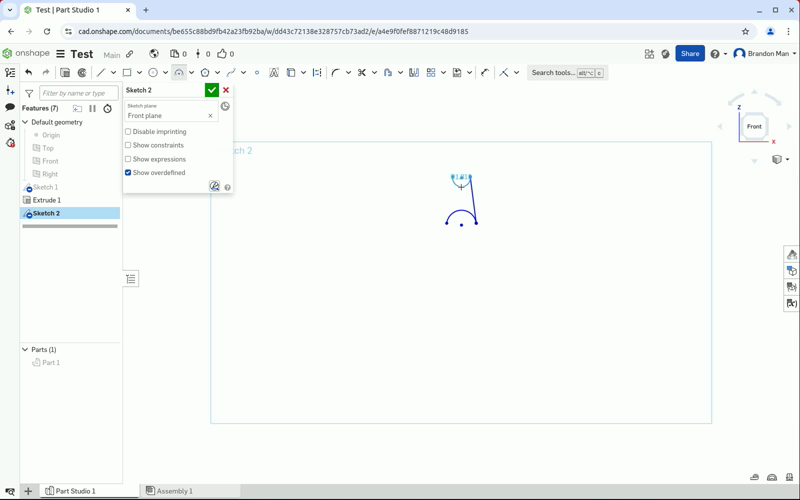
key_up(shift)
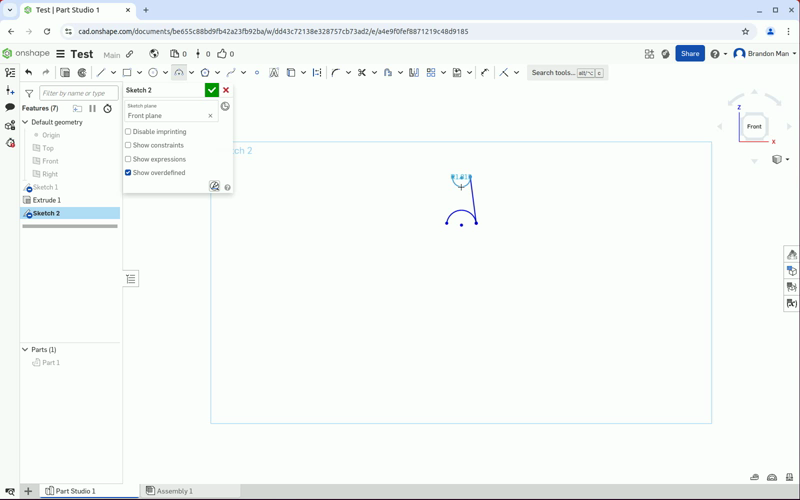
key(esc)
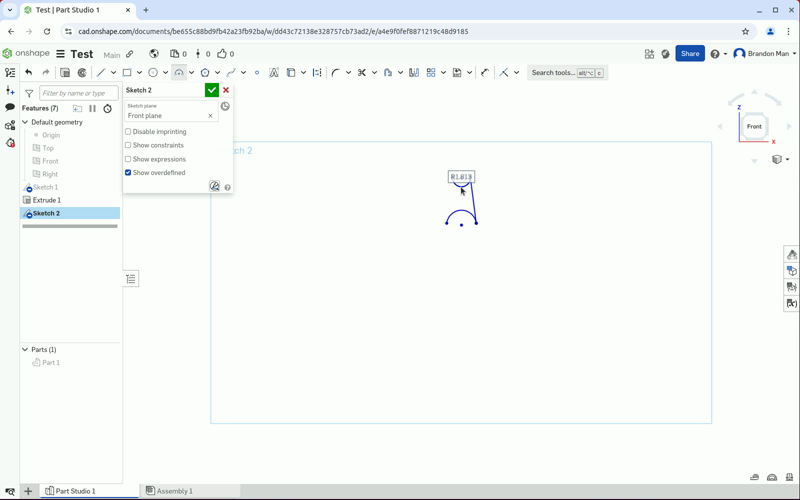
key(l)
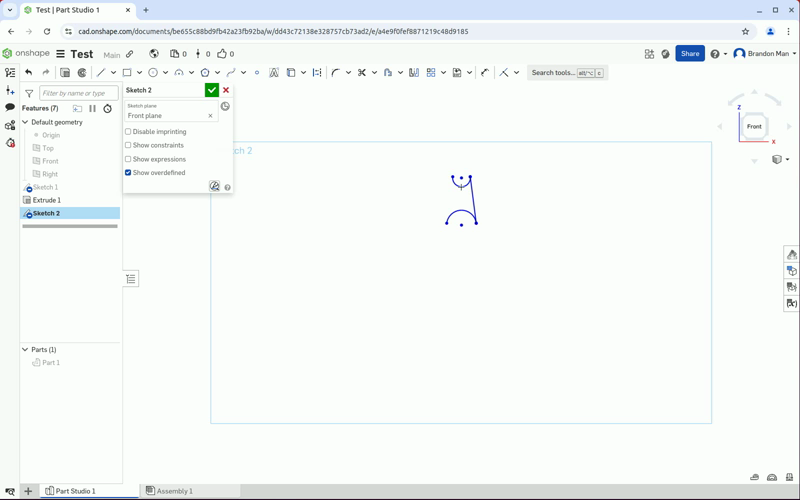
mouse_move(452, 176)
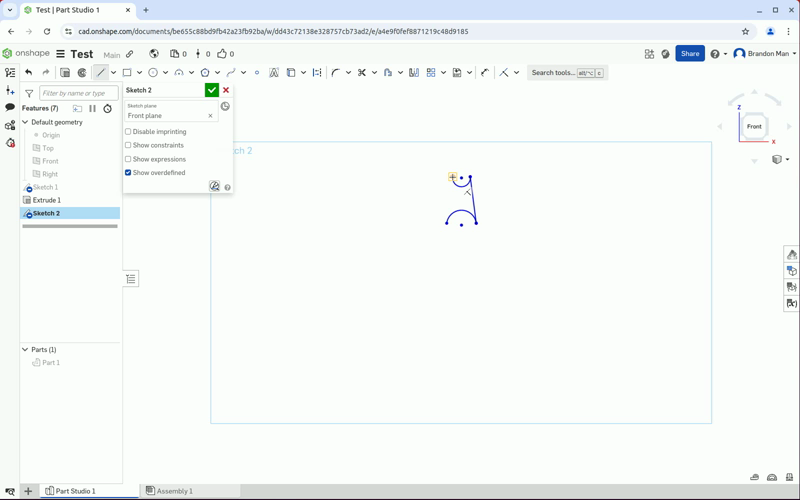
click(452, 176)
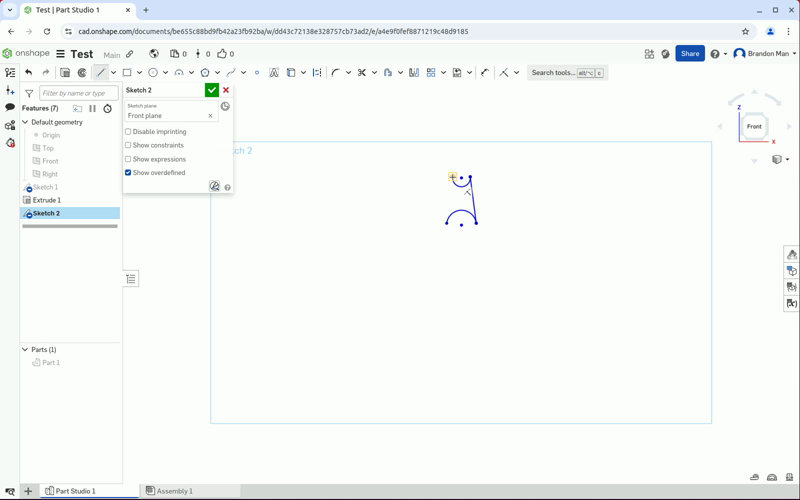
mouse_move(482, 176)
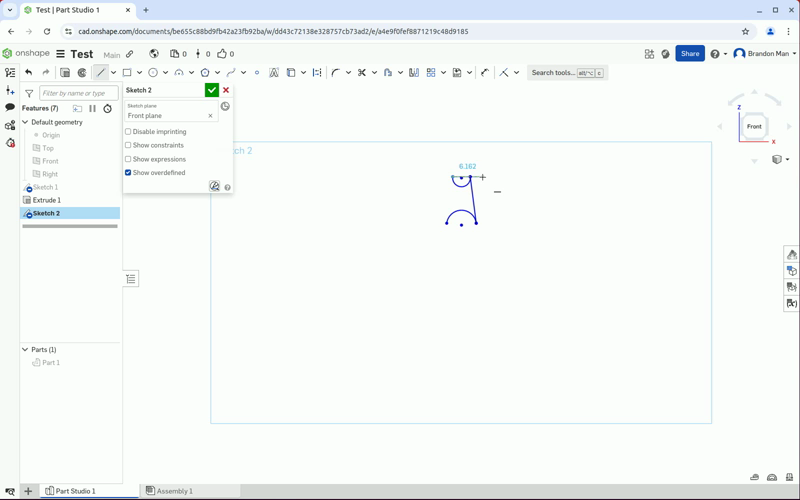
key_down(shift)
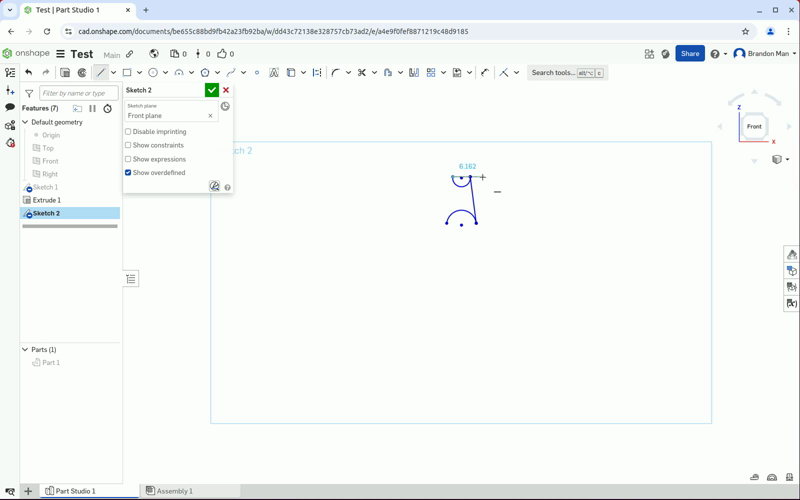
mouse_move(446, 223)
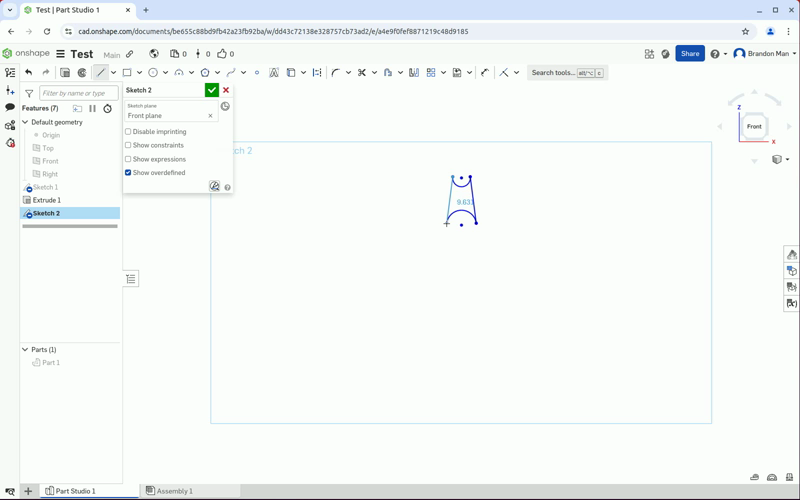
key_up(shift)
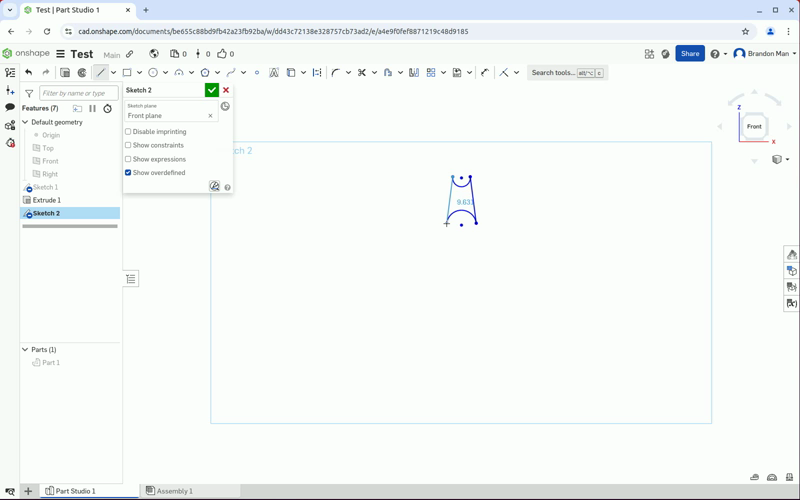
click(446, 223)
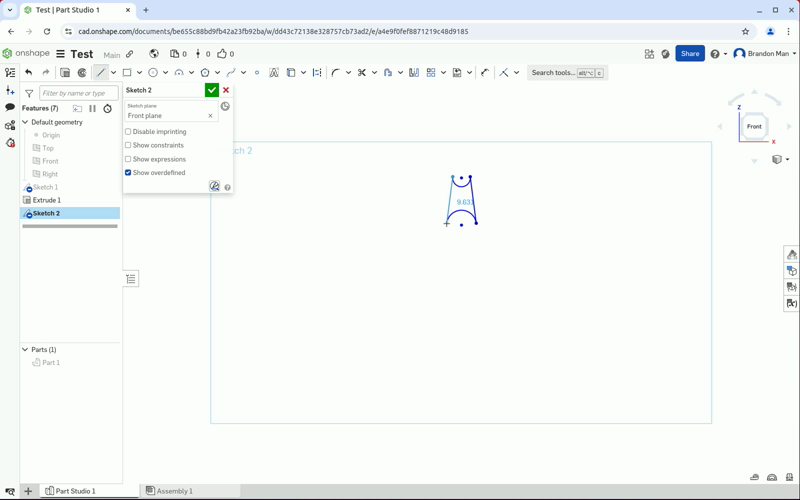
key(esc)
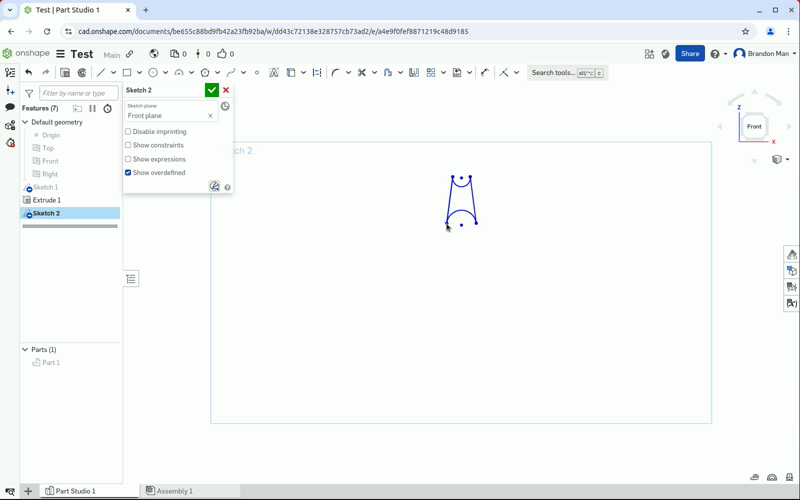
key(c)
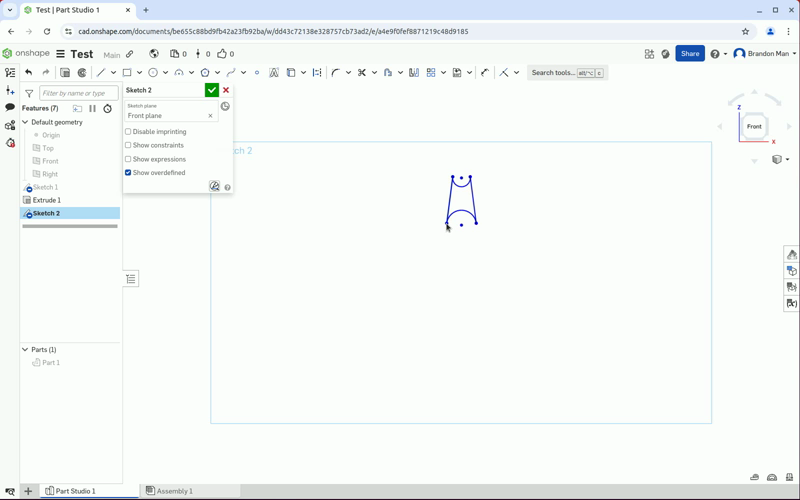
key_down(shift)
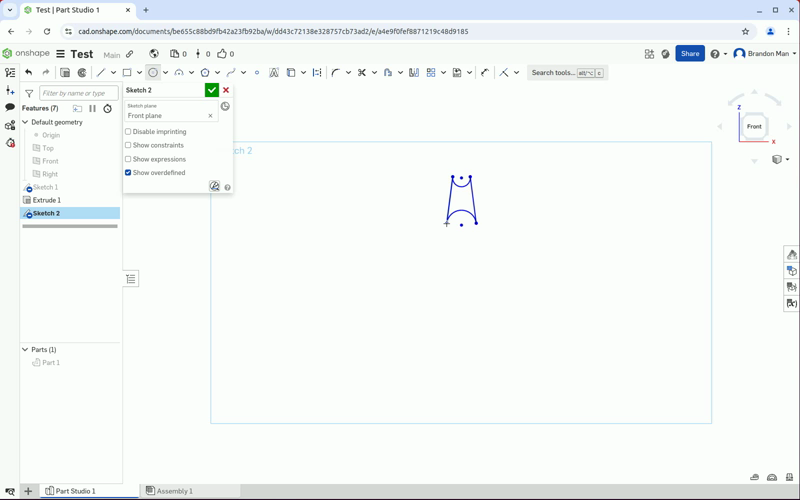
mouse_move(459, 191)
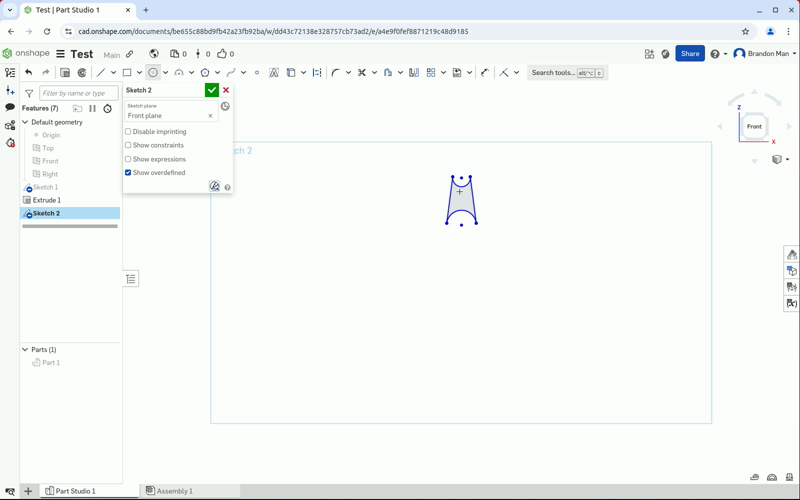
scroll(6)
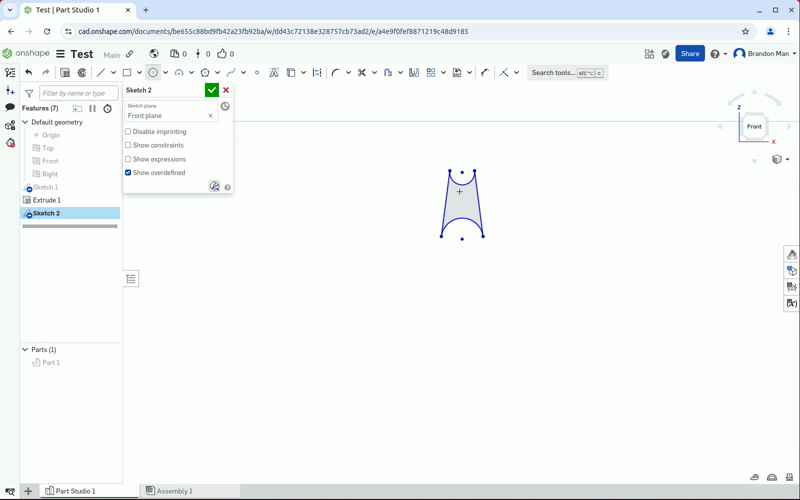
scroll(6)
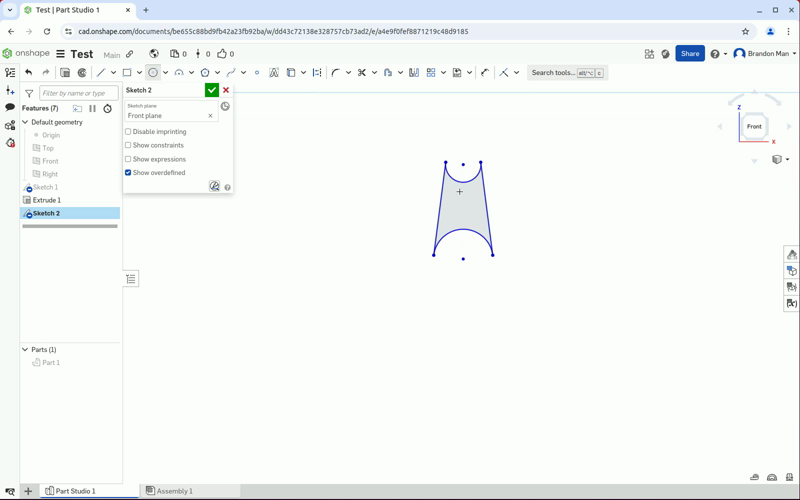
scroll(6)
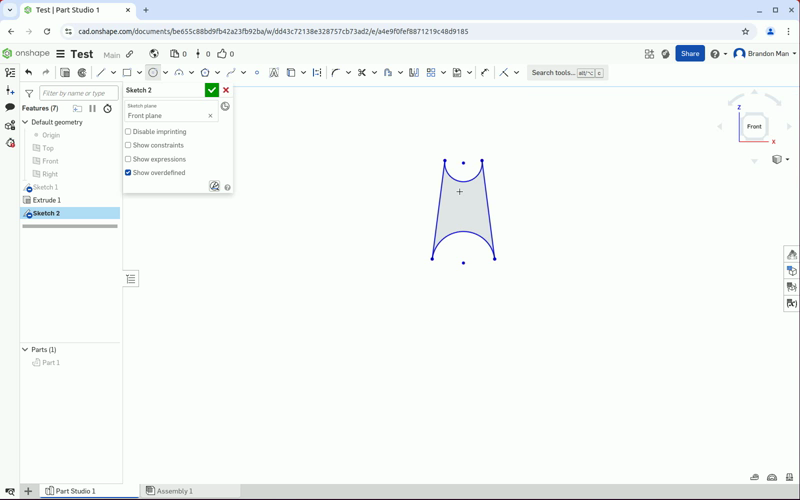
scroll(6)
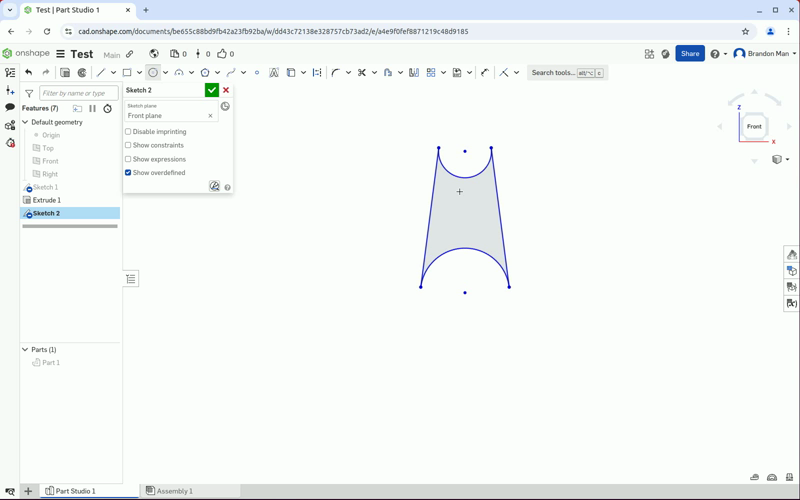
scroll(6)
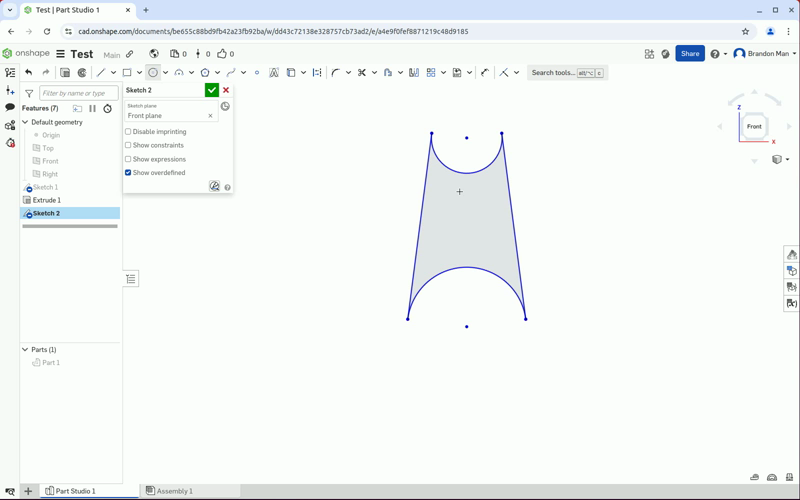
scroll(6)
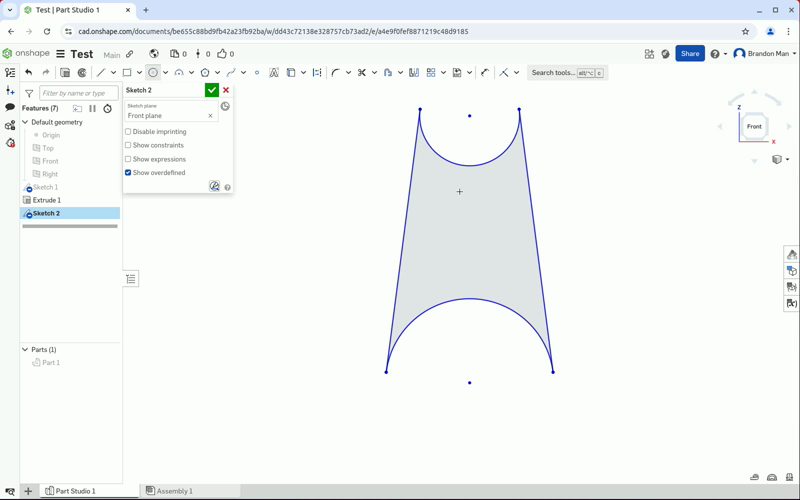
scroll(6)
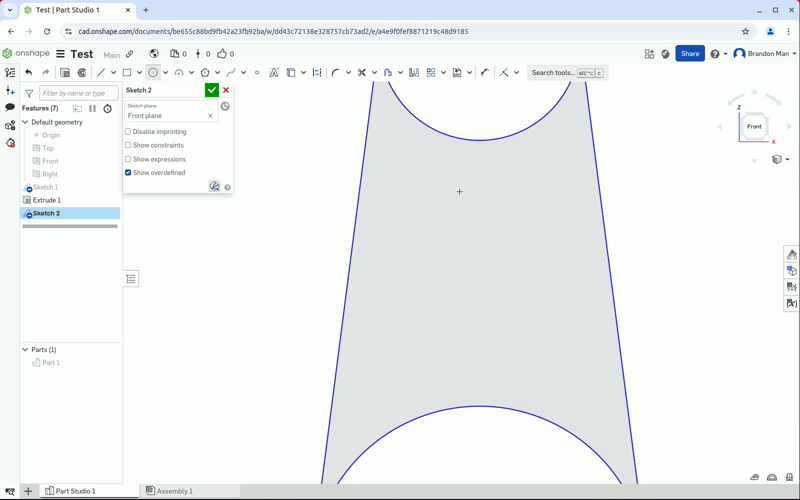
click(459, 191)
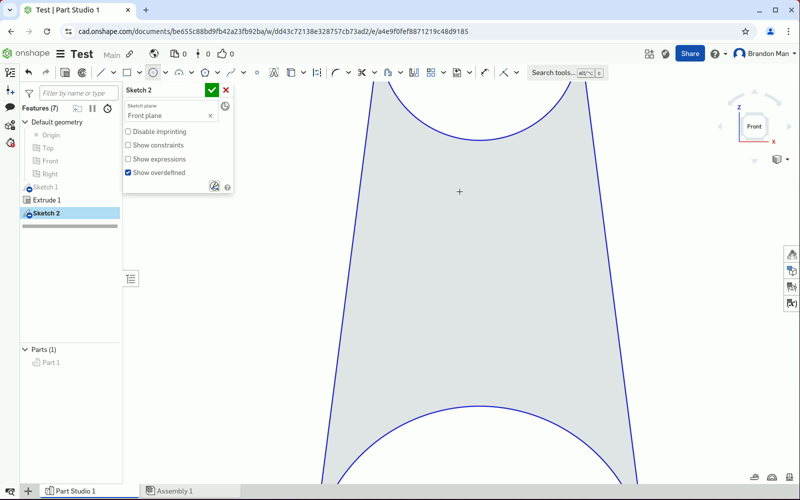
scroll(-6)
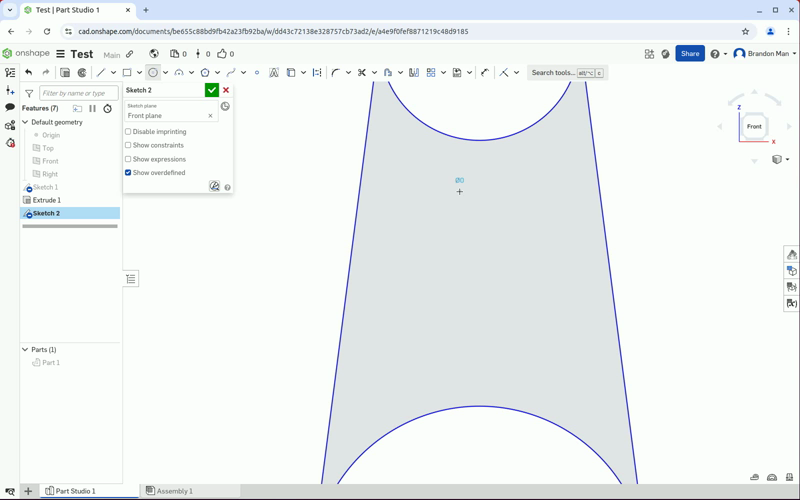
scroll(-6)
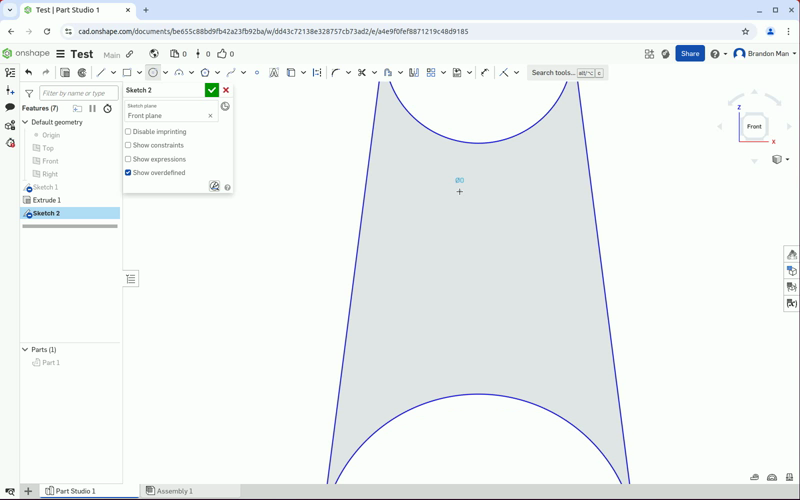
scroll(-6)
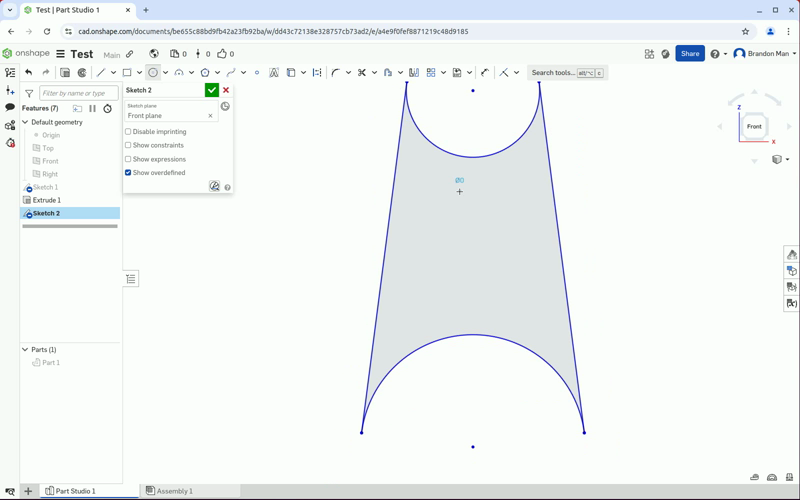
scroll(-6)
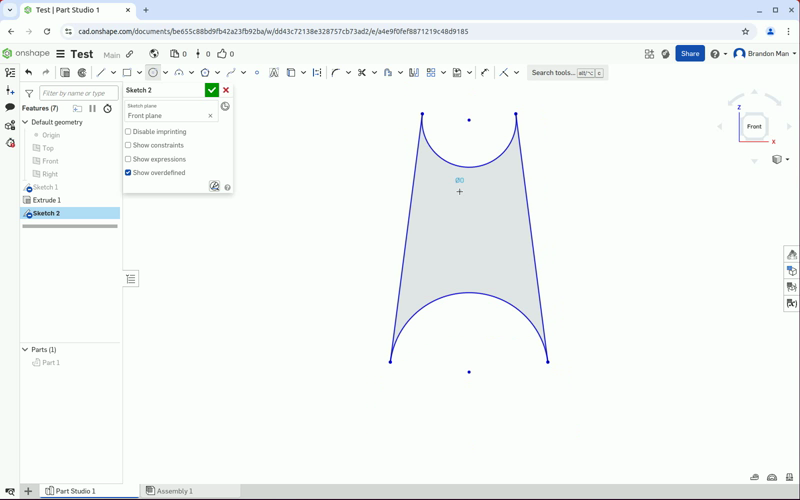
scroll(-6)
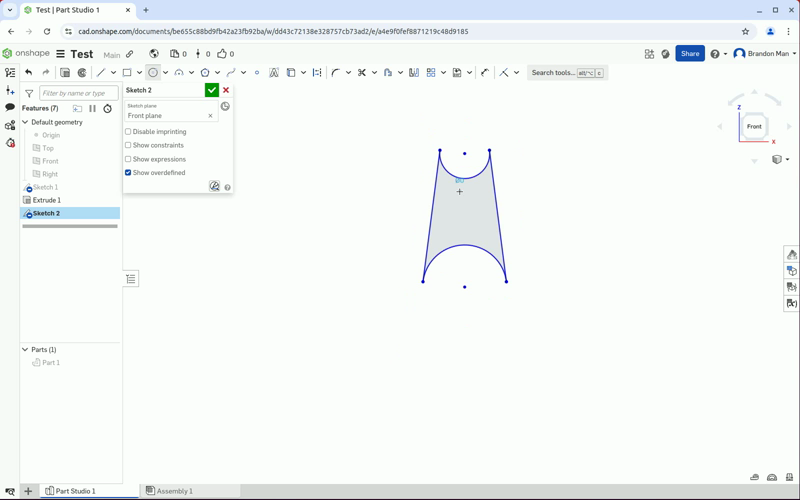
scroll(-6)
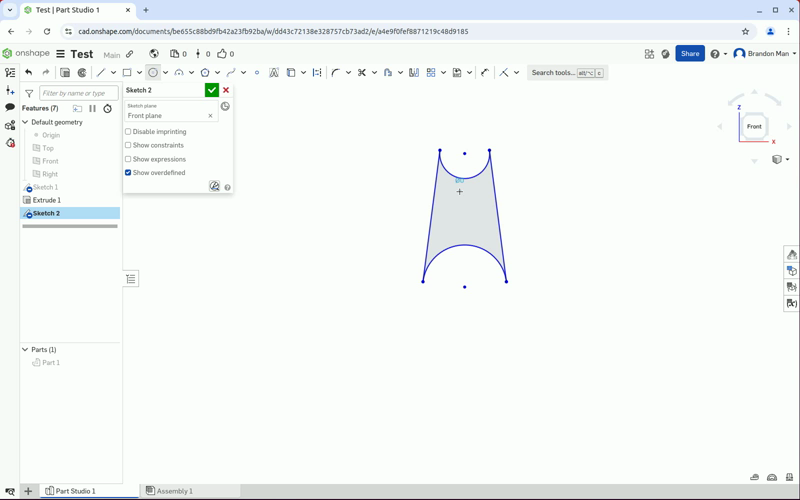
scroll(-6)
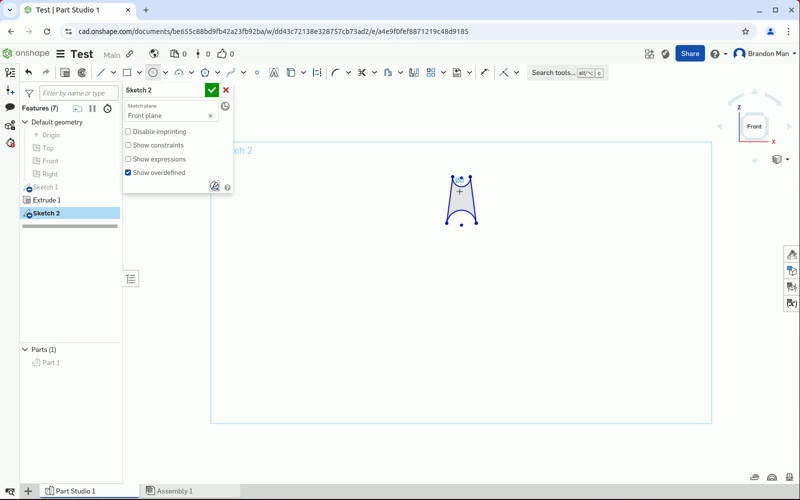
key_up(shift)
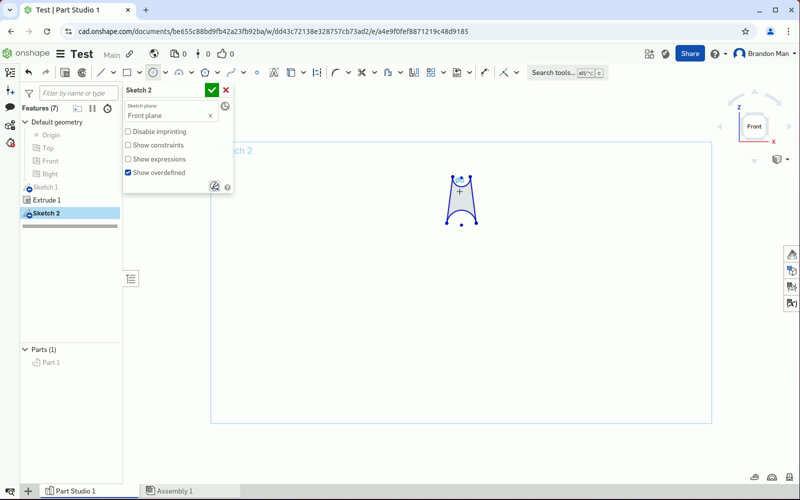
mouse_move(461, 191)
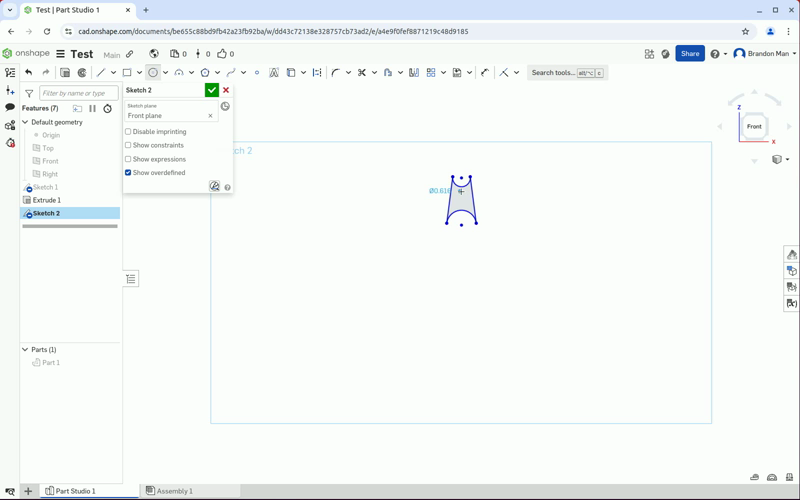
scroll(6)
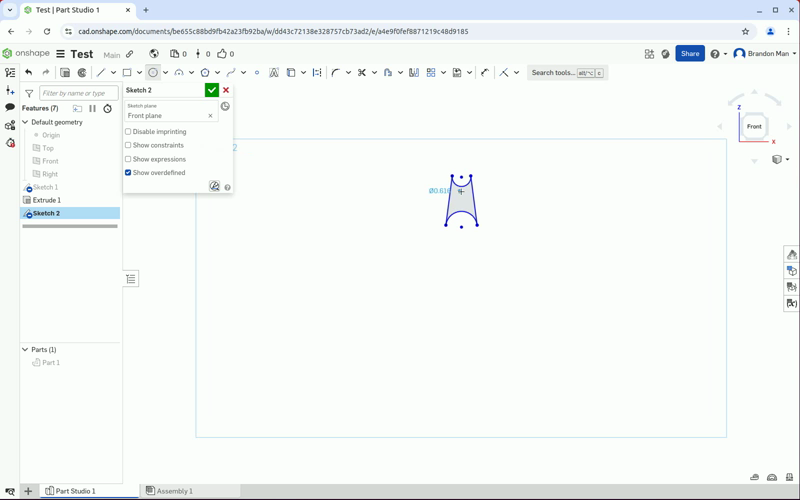
scroll(6)
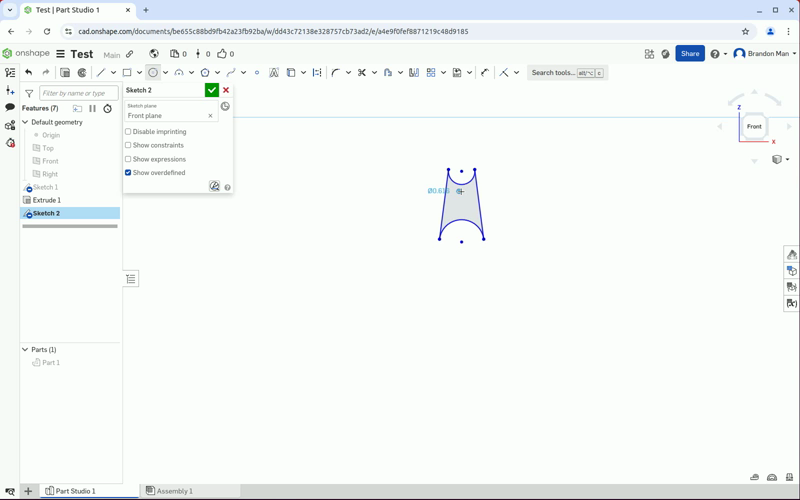
scroll(6)
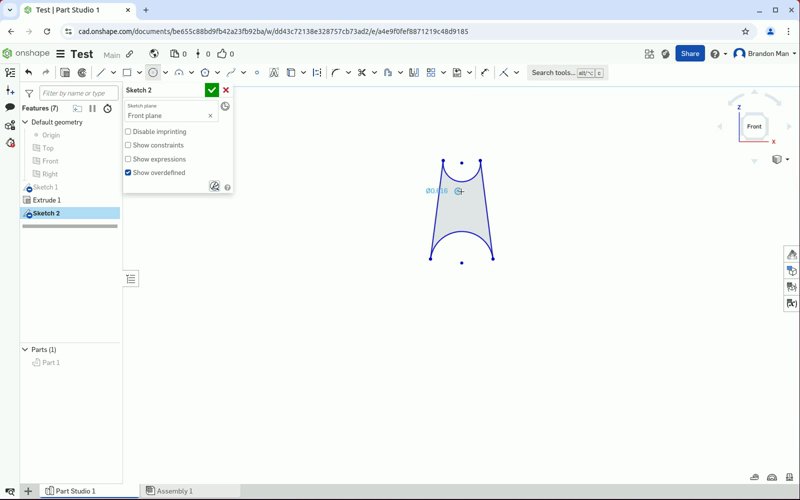
scroll(6)
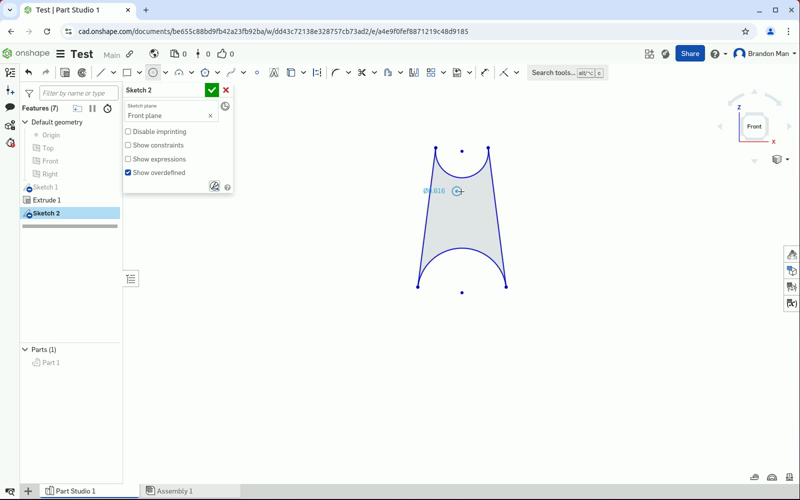
scroll(6)
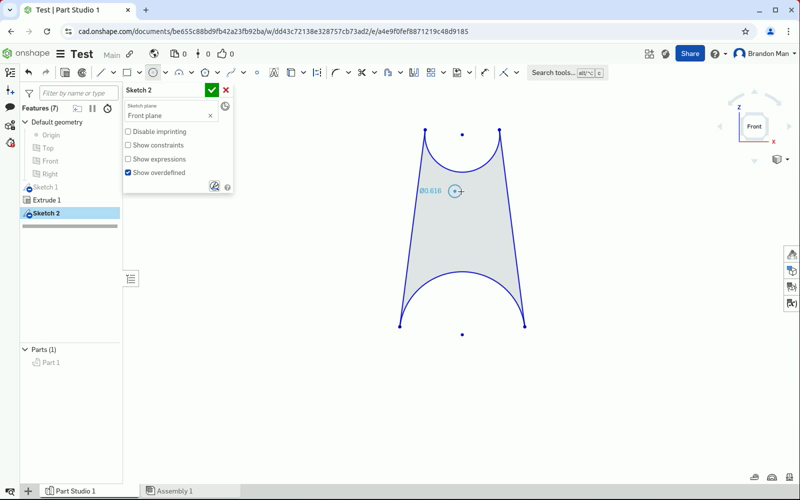
scroll(6)
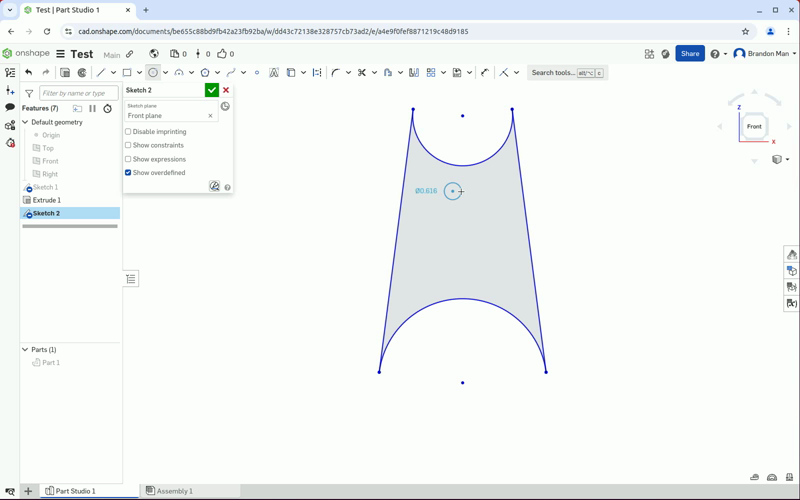
scroll(6)
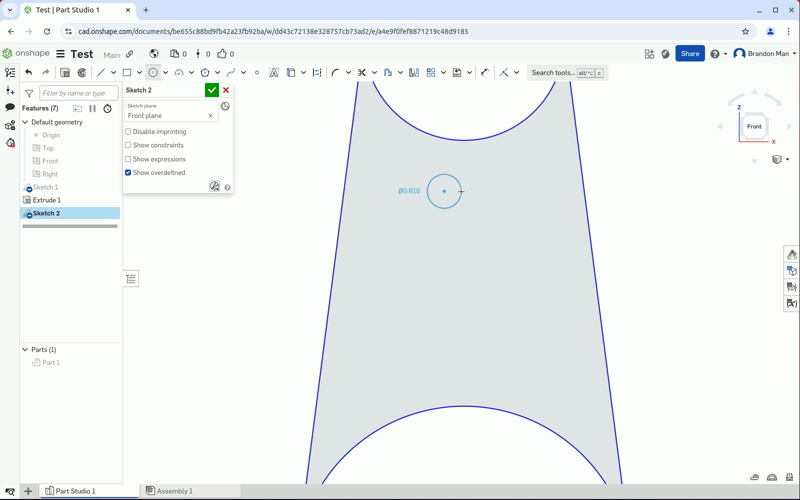
click(461, 191)
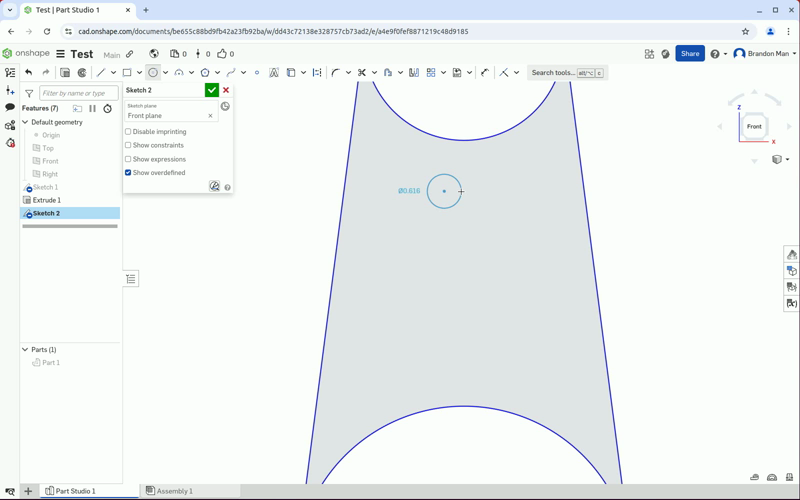
scroll(-6)
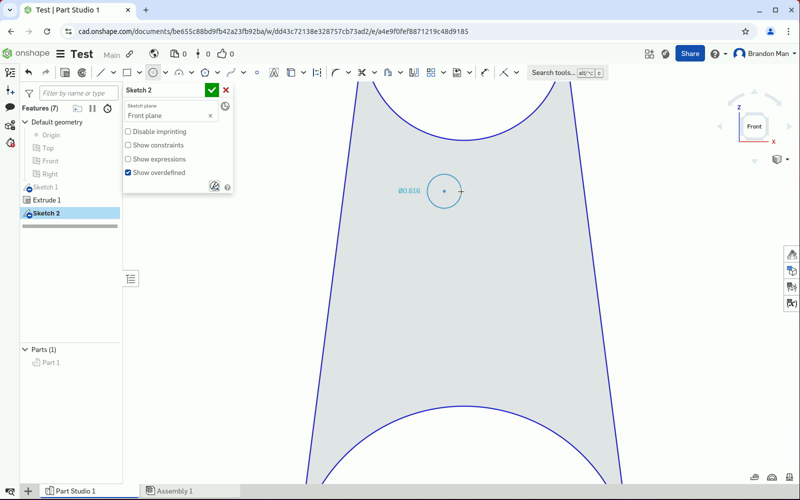
scroll(-6)
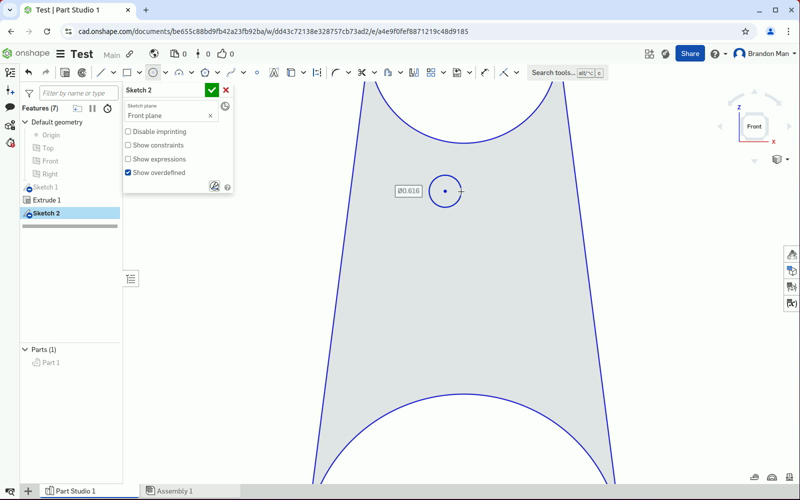
scroll(-6)
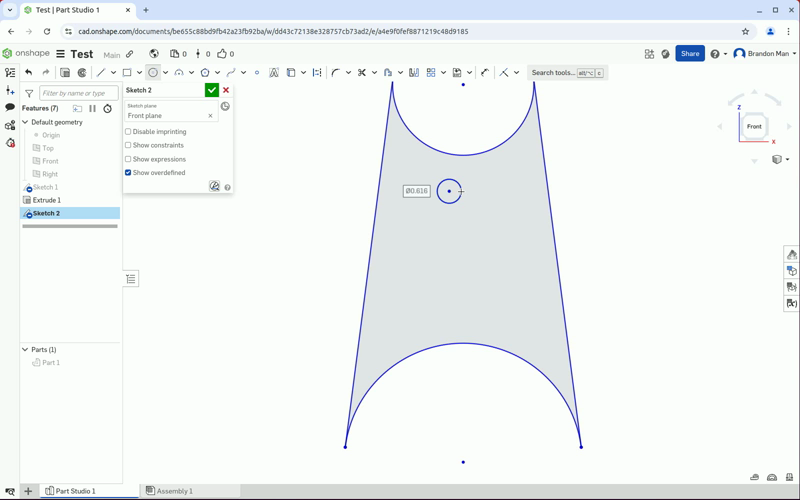
scroll(-6)
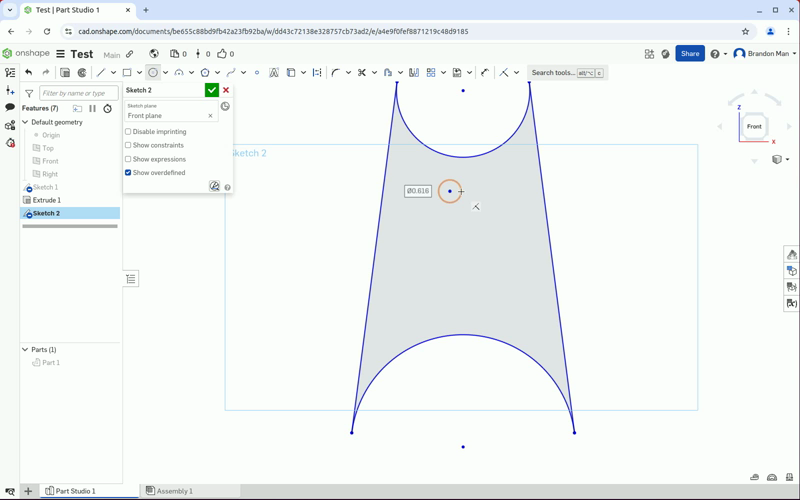
scroll(-6)
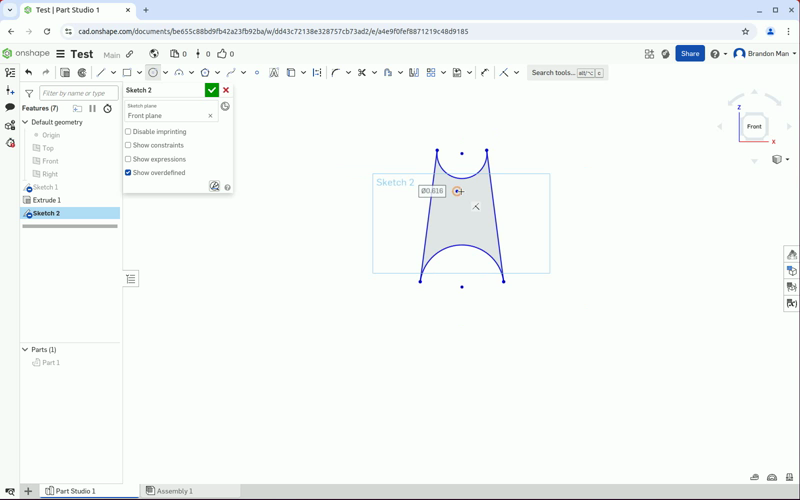
scroll(-6)
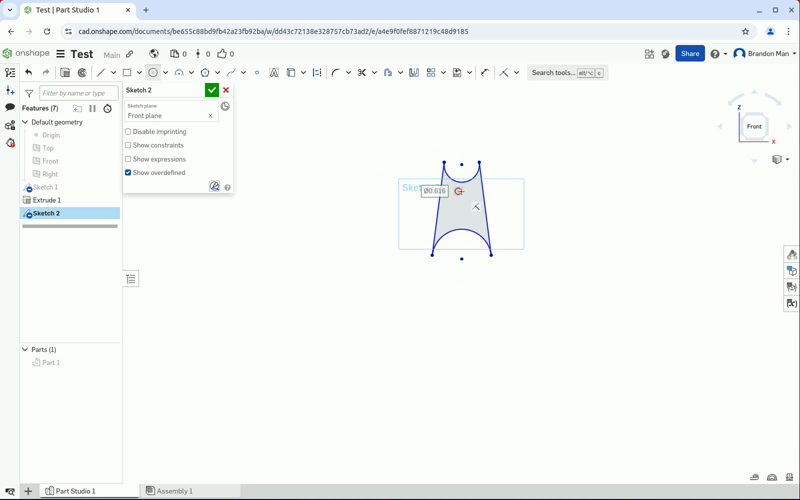
scroll(-6)
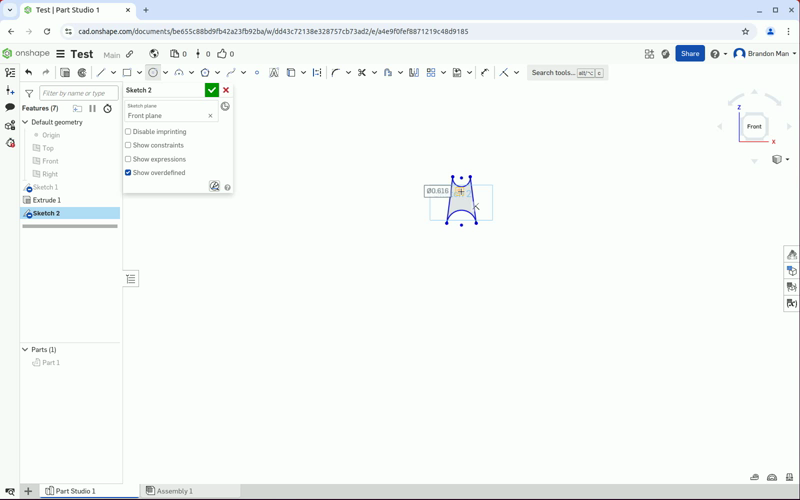
key(esc)
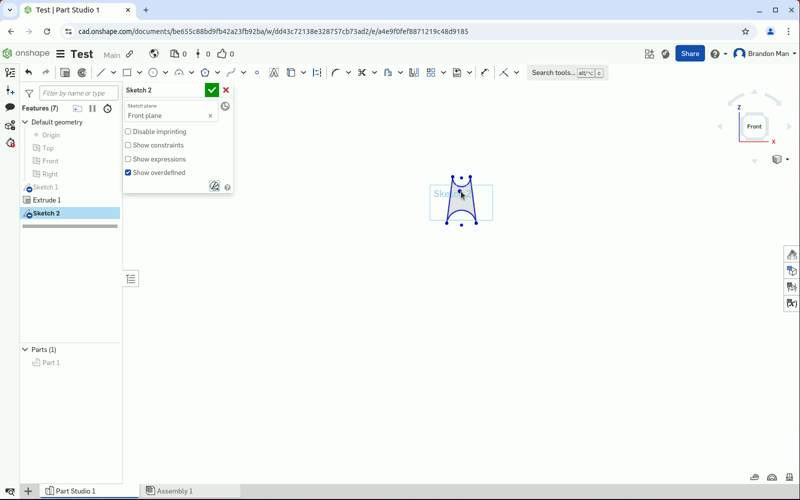
mouse_move(466, 198)
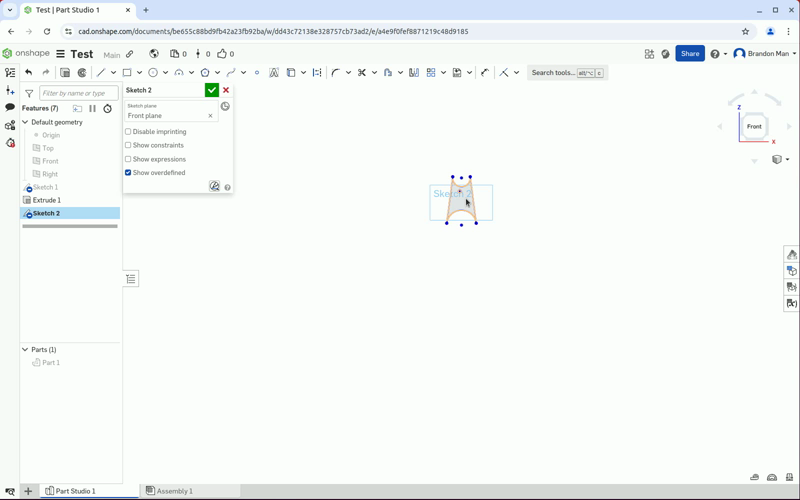
scroll(6)
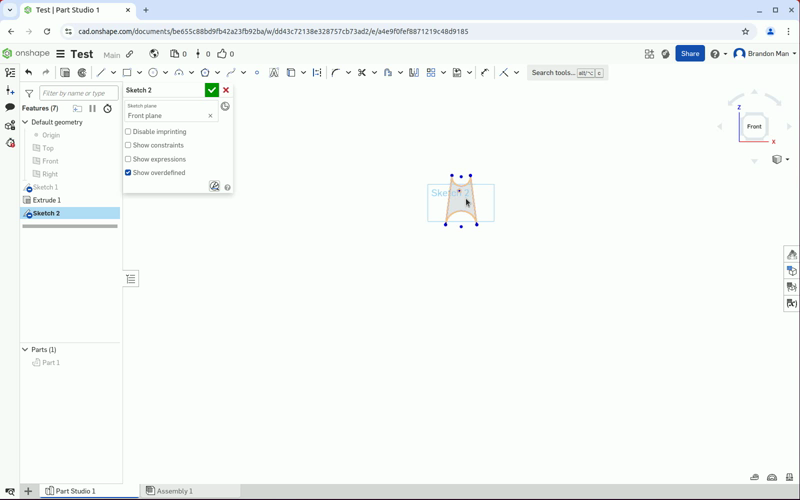
scroll(6)
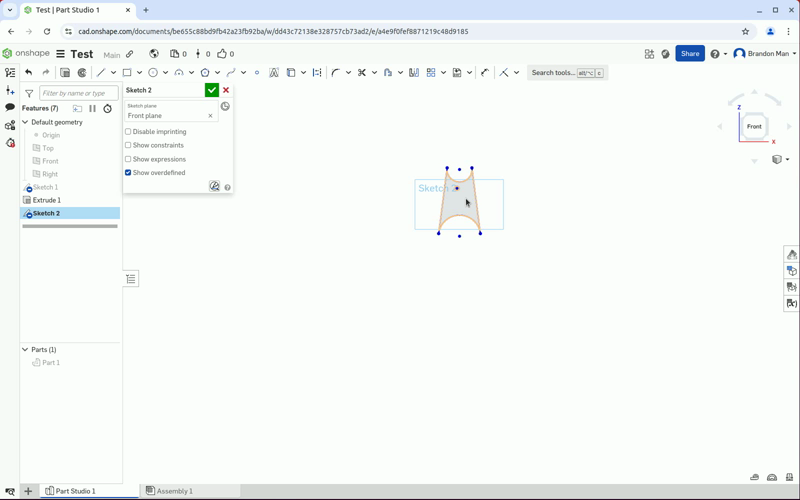
scroll(6)
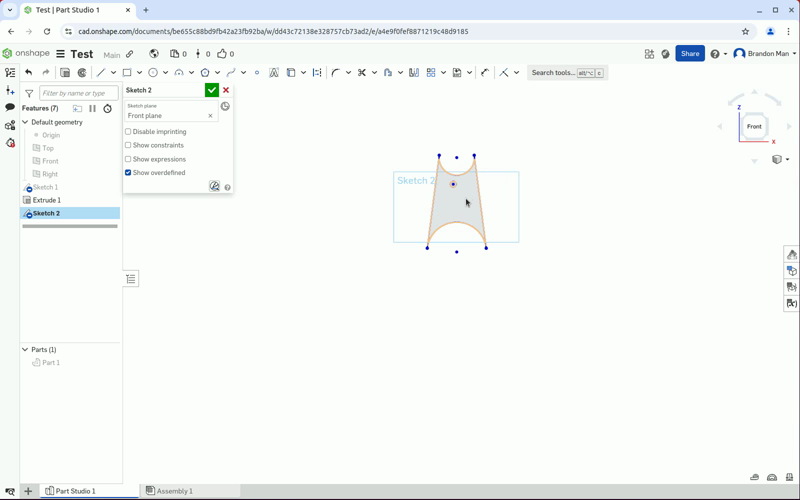
scroll(6)
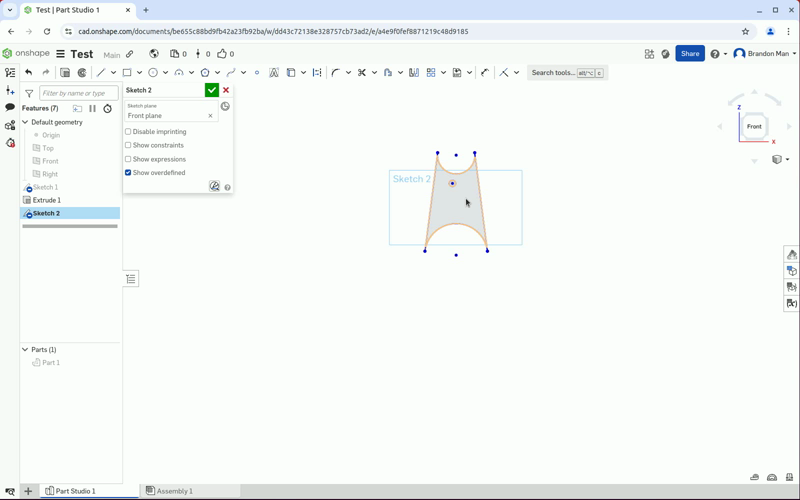
scroll(6)
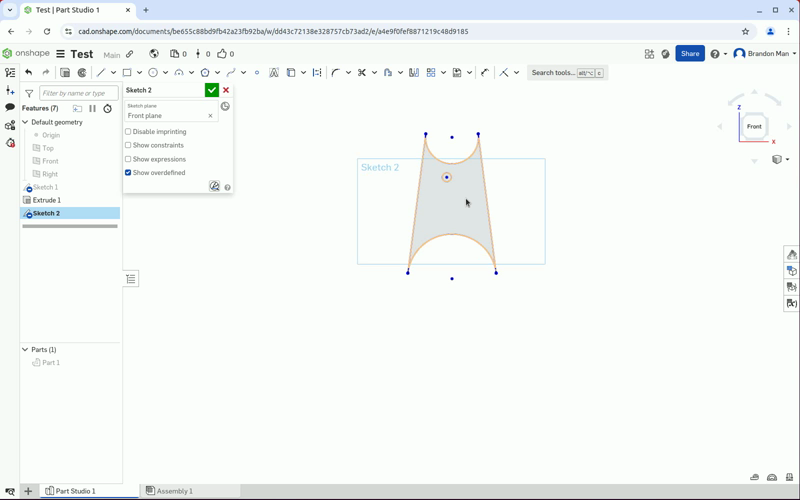
scroll(6)
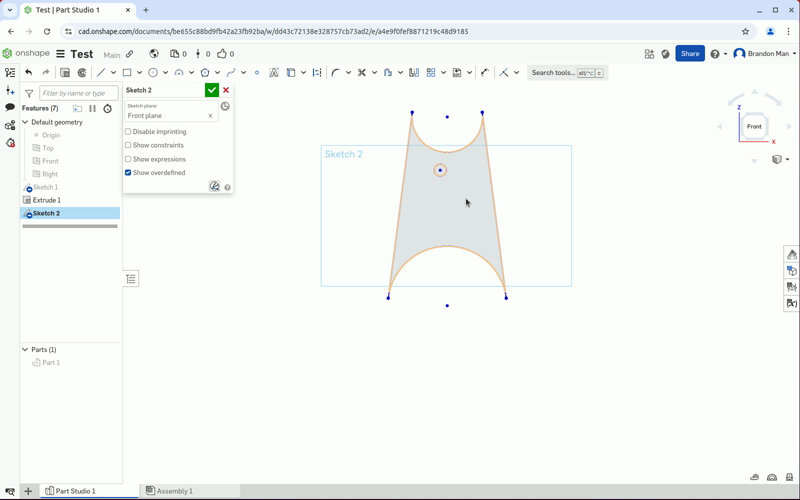
scroll(6)
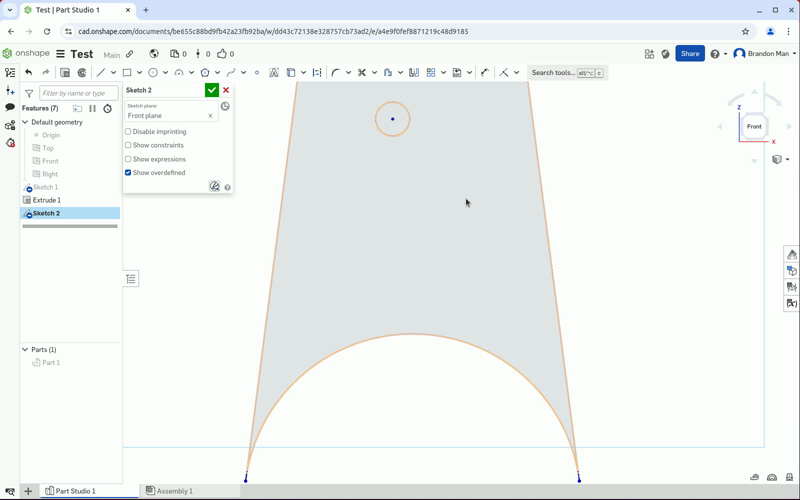
click(466, 198)
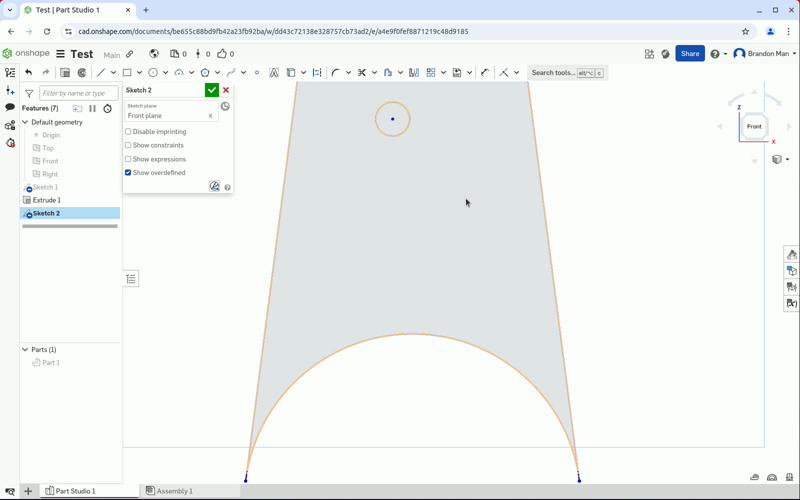
scroll(-6)
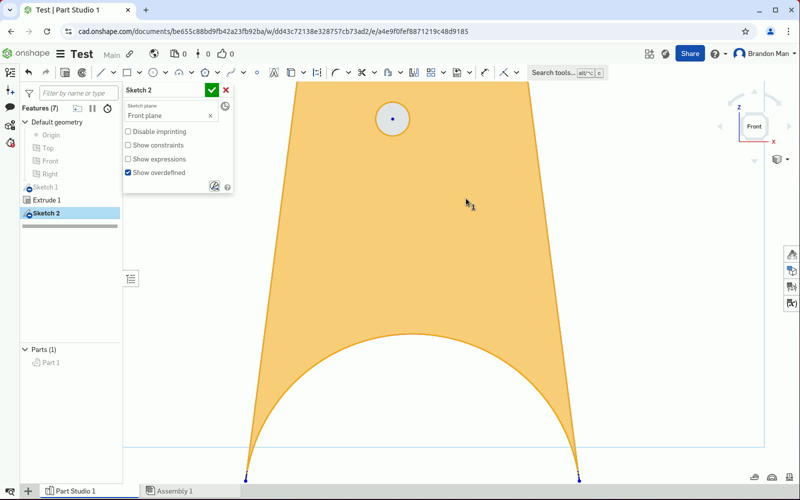
scroll(-6)
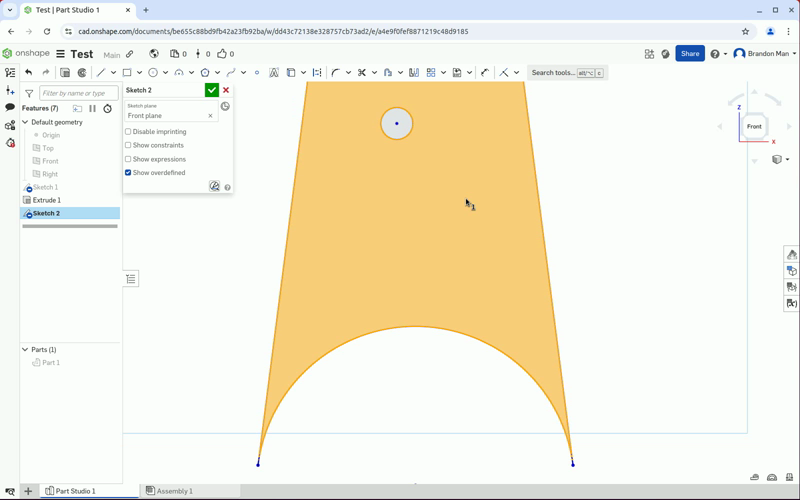
scroll(-6)
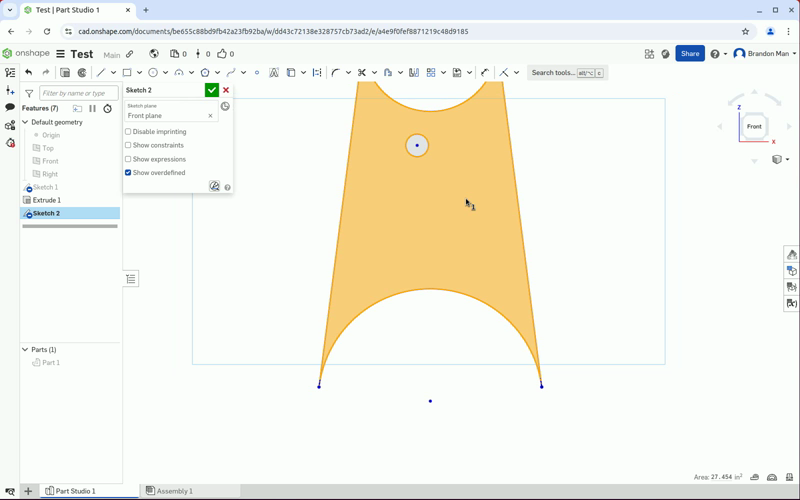
scroll(-6)
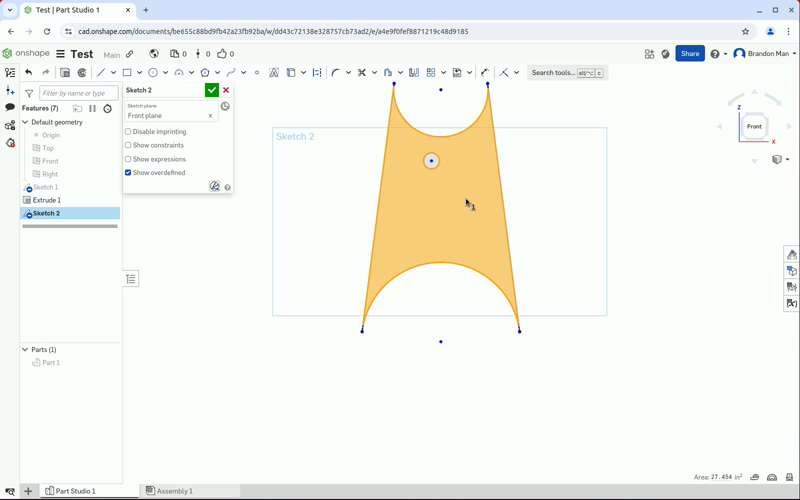
scroll(-6)
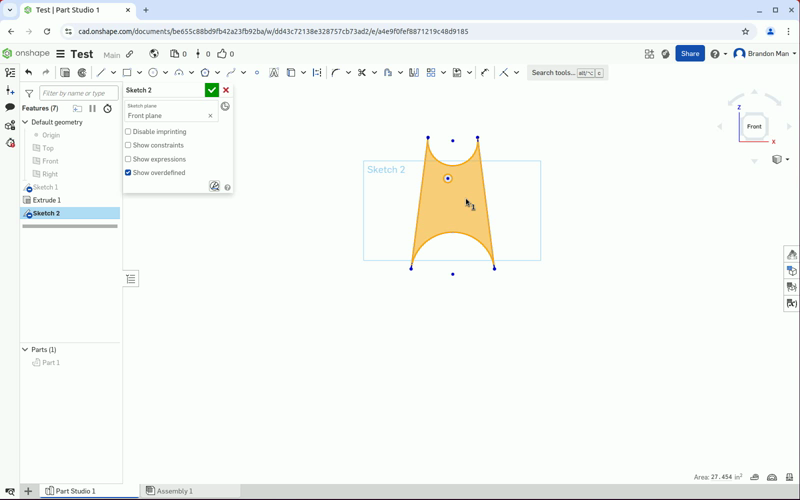
scroll(-6)
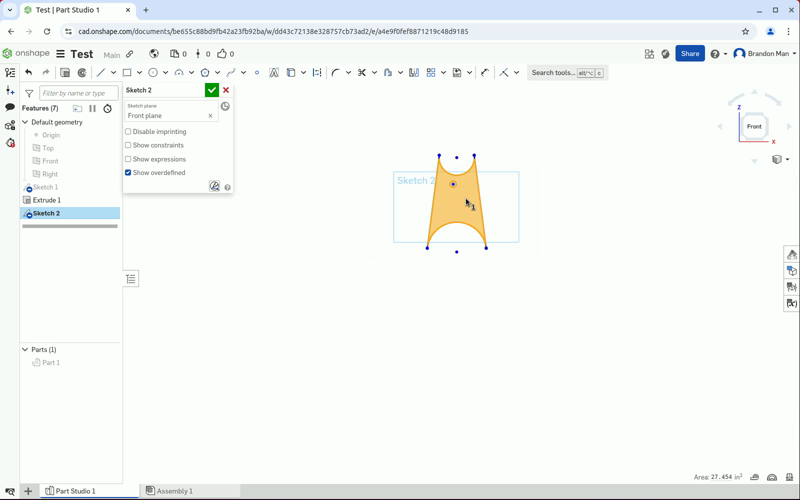
scroll(-6)
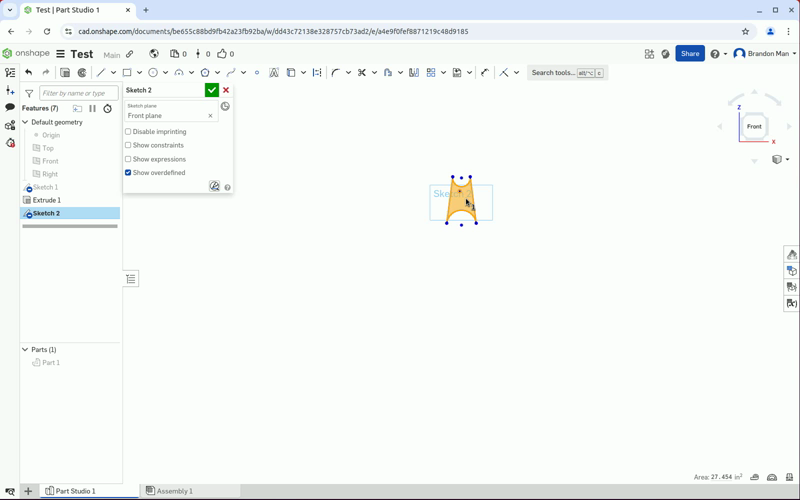
mouse_move(73, 352)
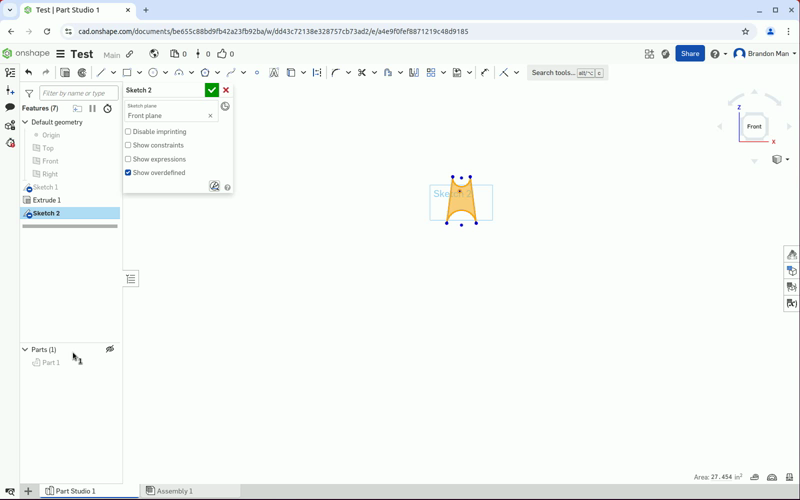
key(shift+y)
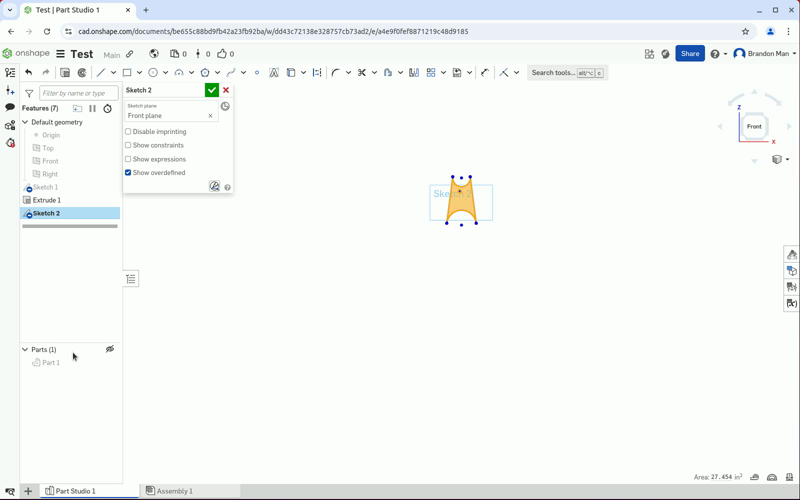
key(shift+e)
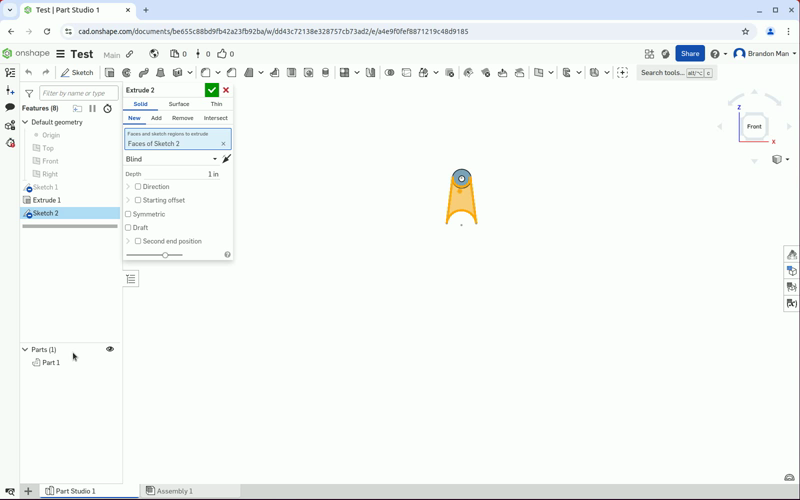
mouse_move(143, 106)
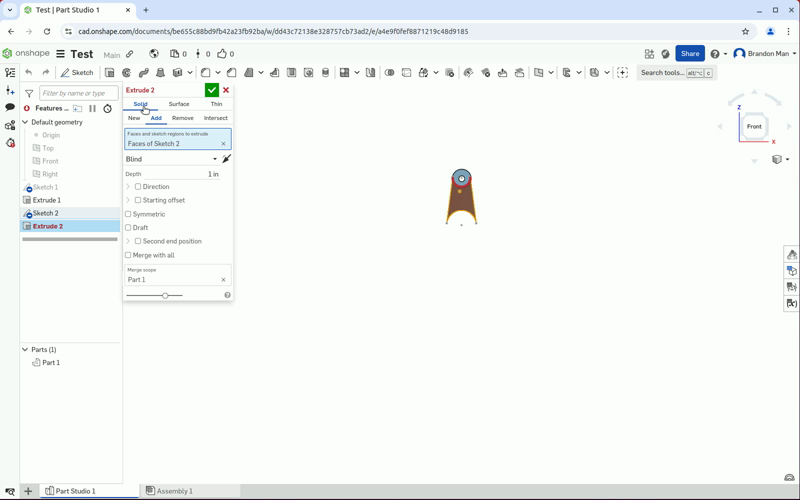
click(143, 106)
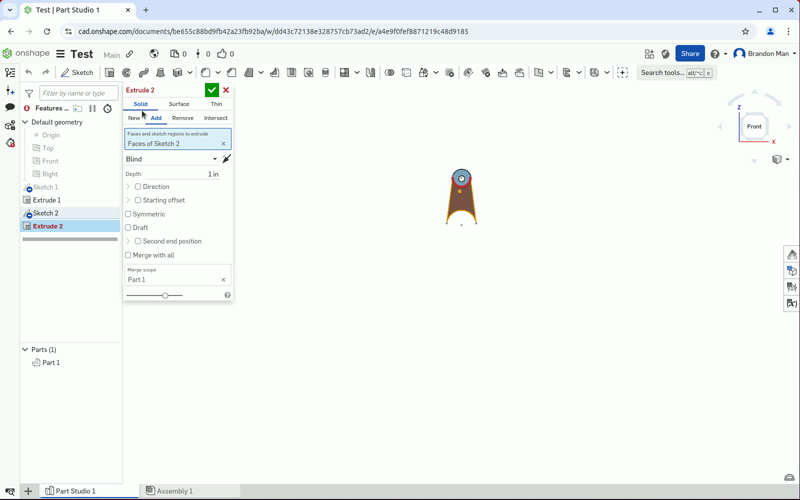
mouse_move(137, 120)
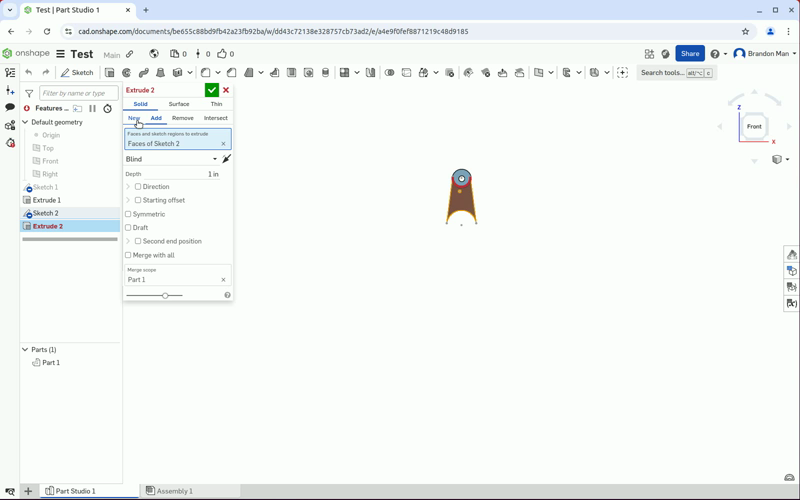
click(137, 120)
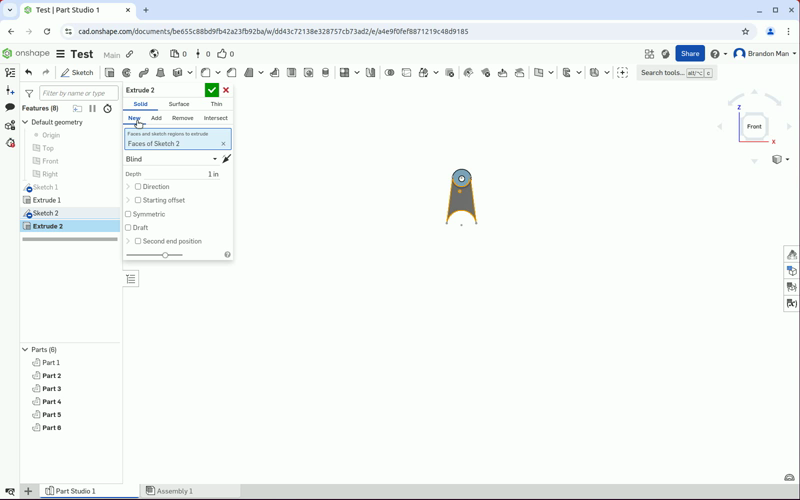
key(tab, 4)
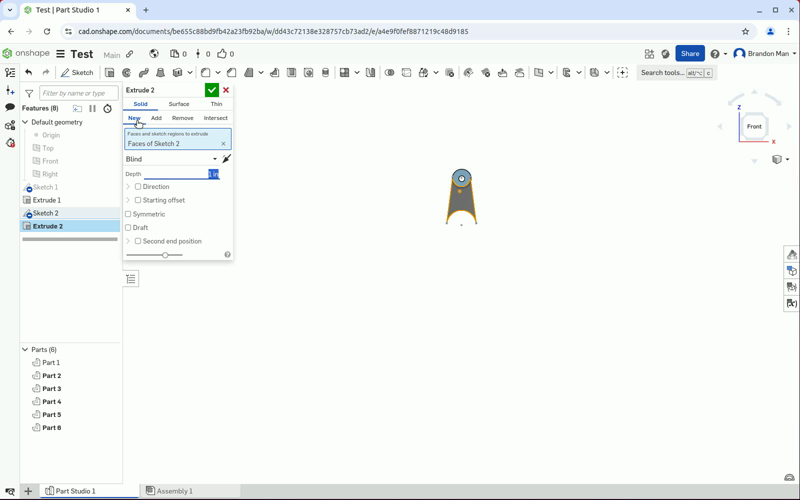
text(0.481)
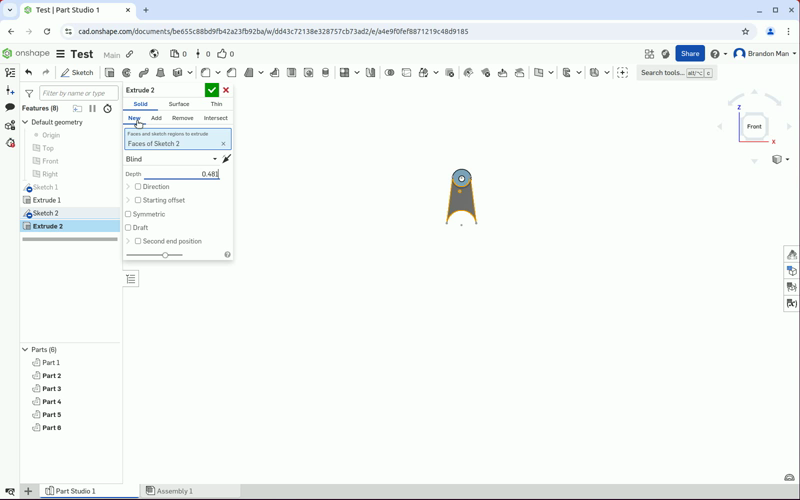
key(enter)
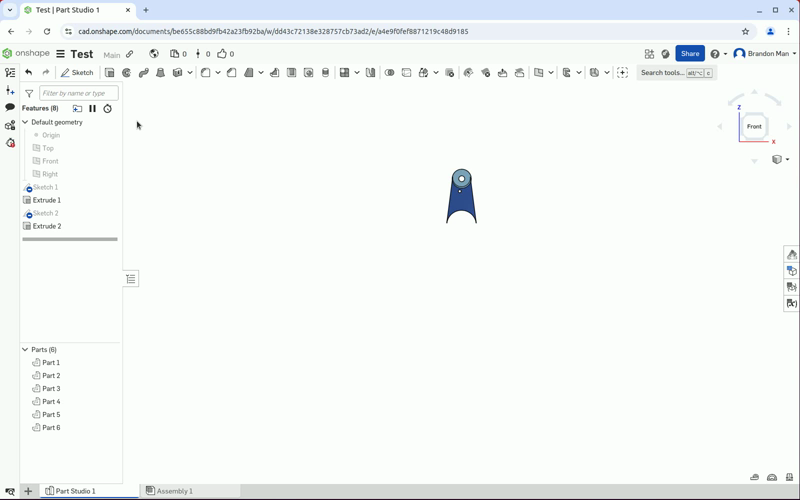
key(shift+h)
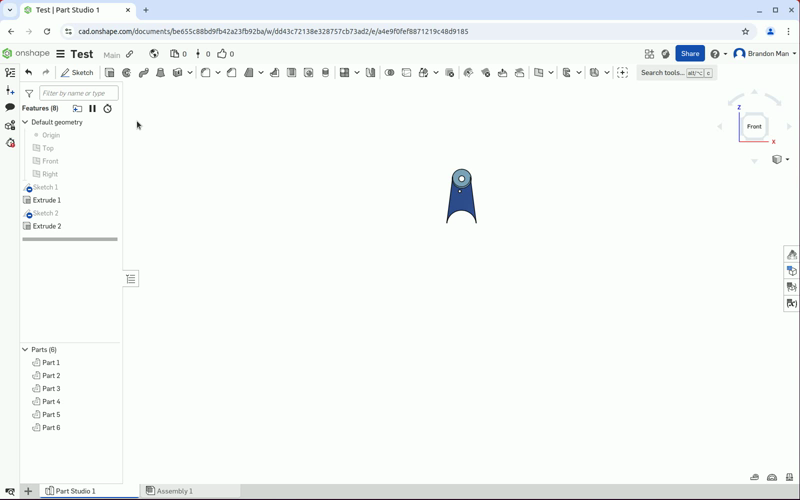
key(shift+h)
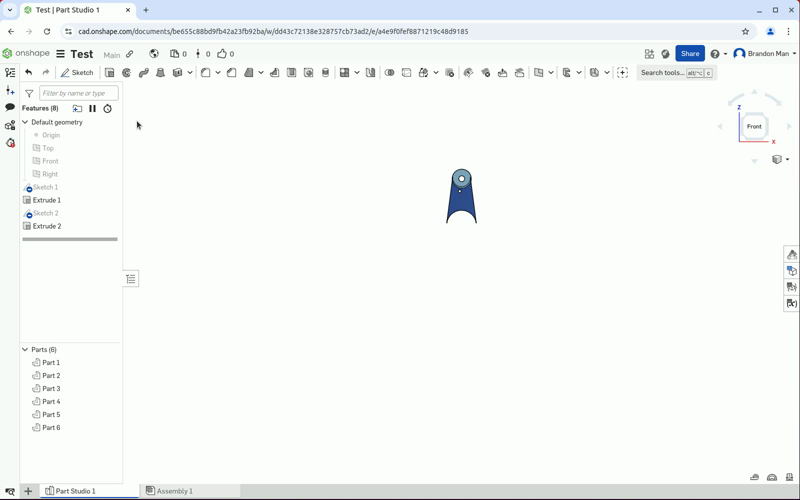
mouse_move(73, 189)
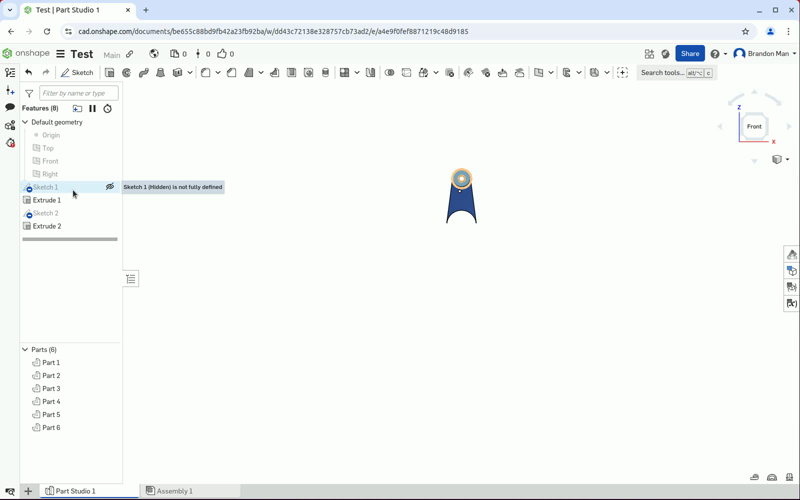
click(73, 189)
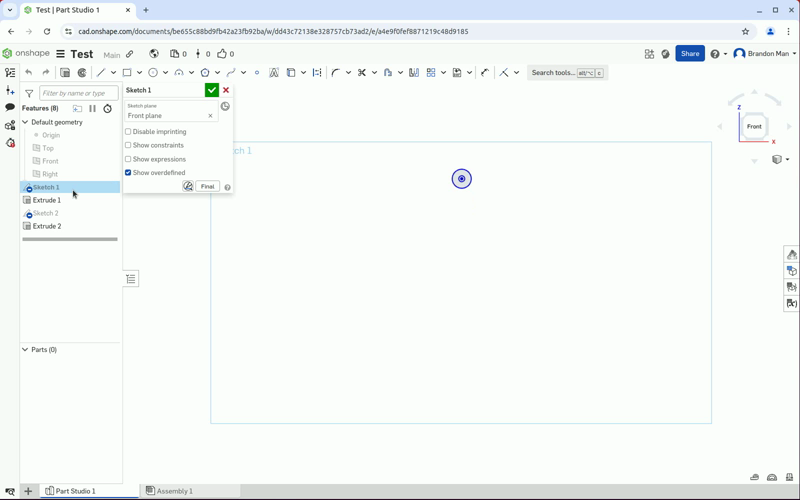
mouse_move(229, 92)
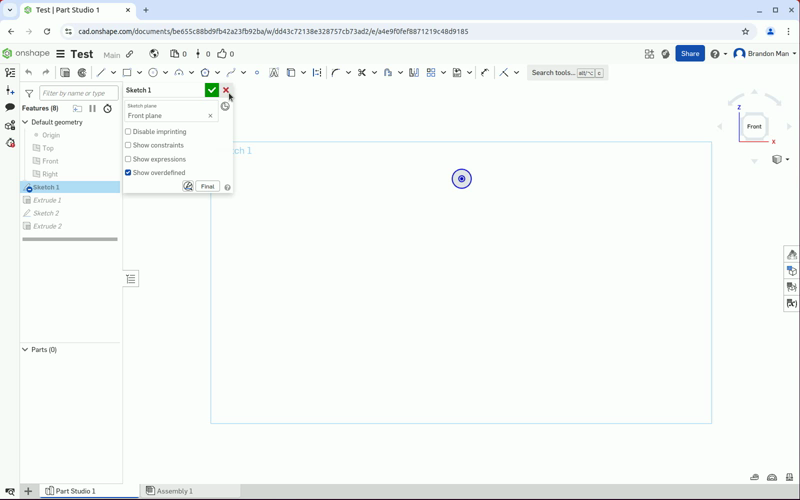
click(229, 92)
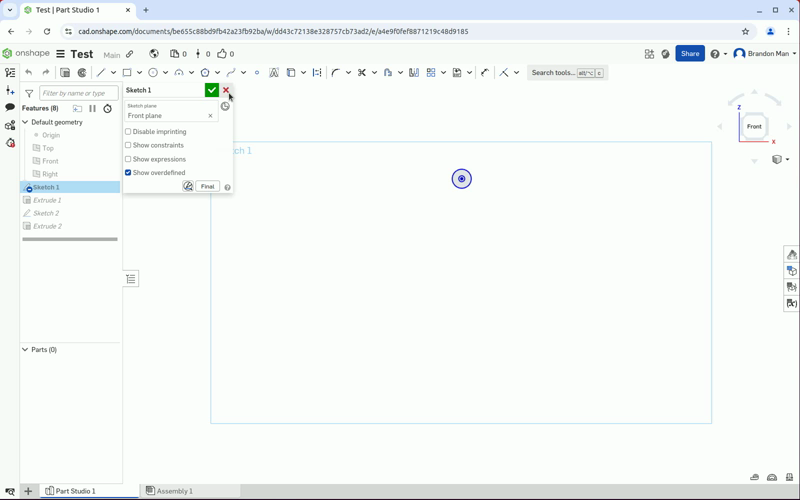
key(shift+s)
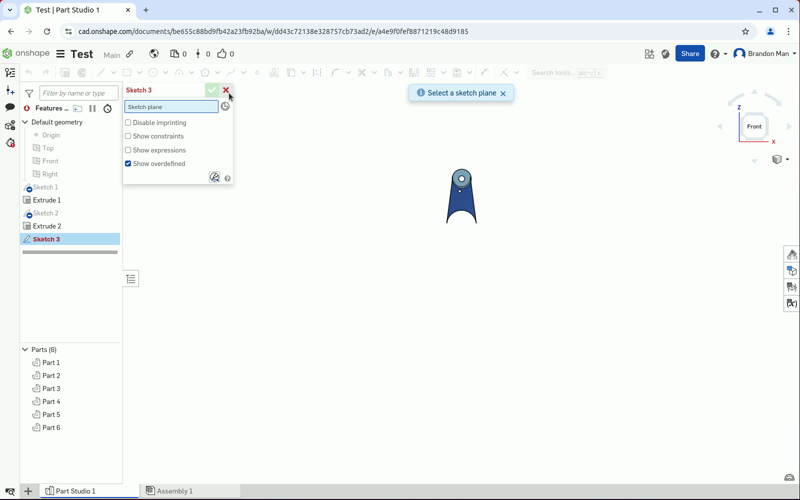
mouse_move(73, 163)
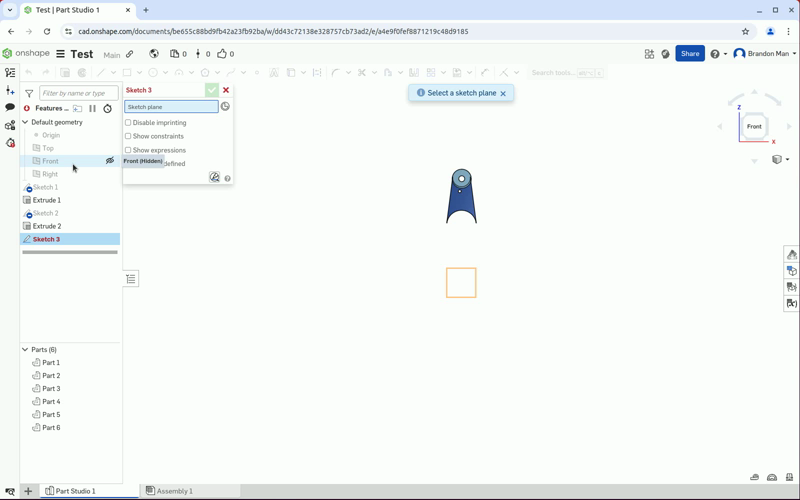
click(73, 163)
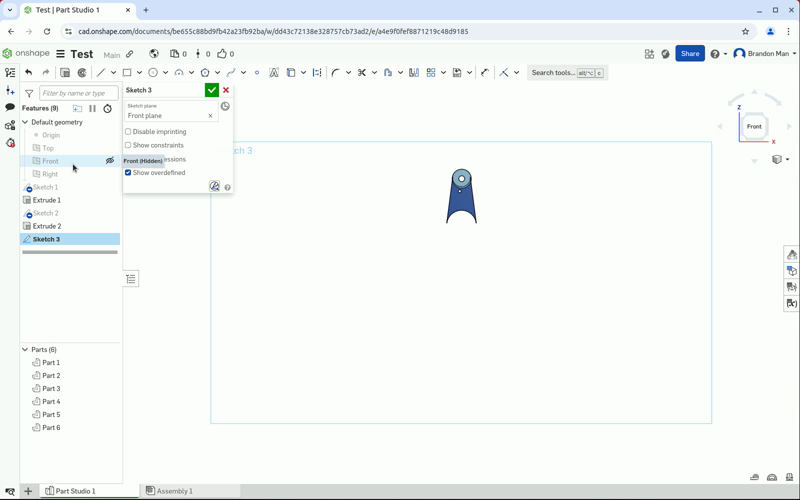
mouse_move(73, 352)
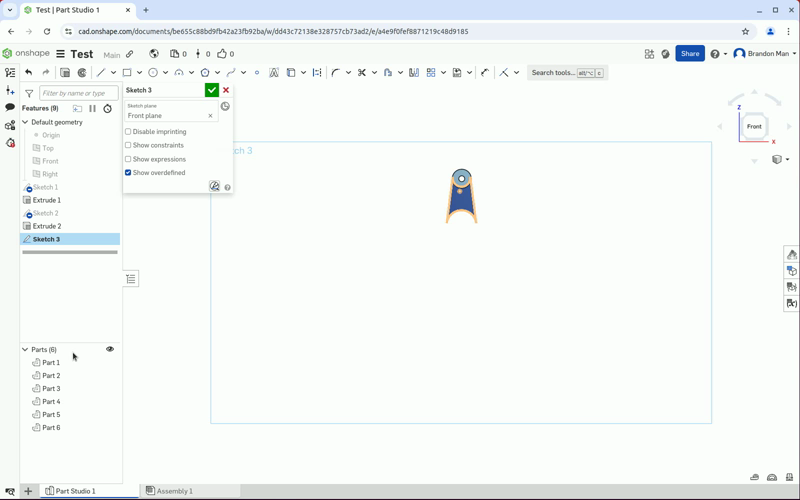
key(y)
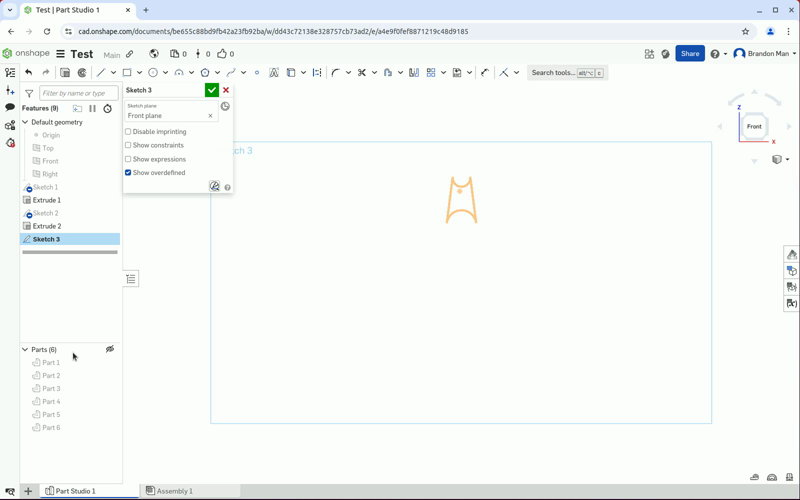
key(c)
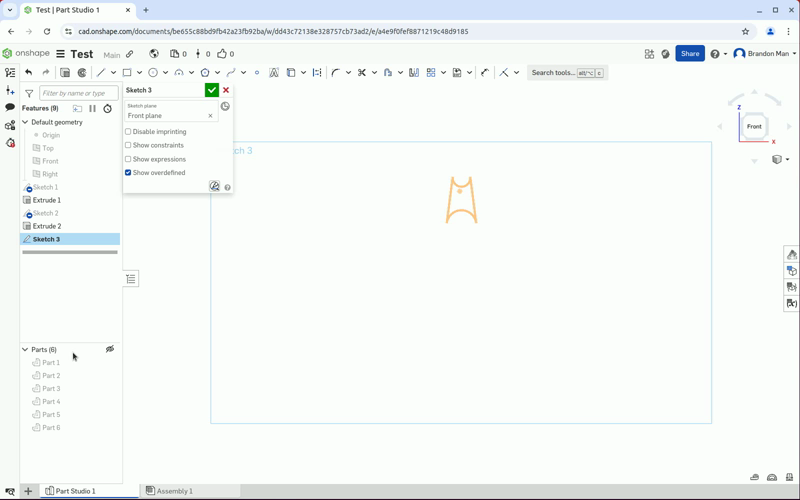
key_down(shift)
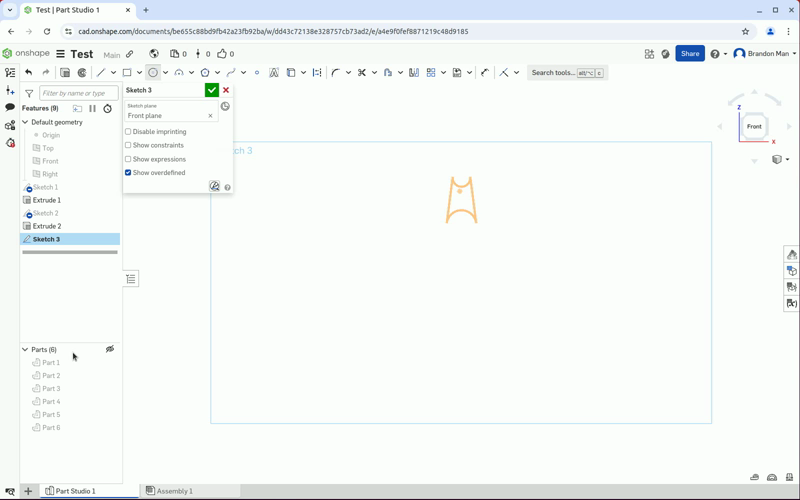
mouse_move(461, 225)
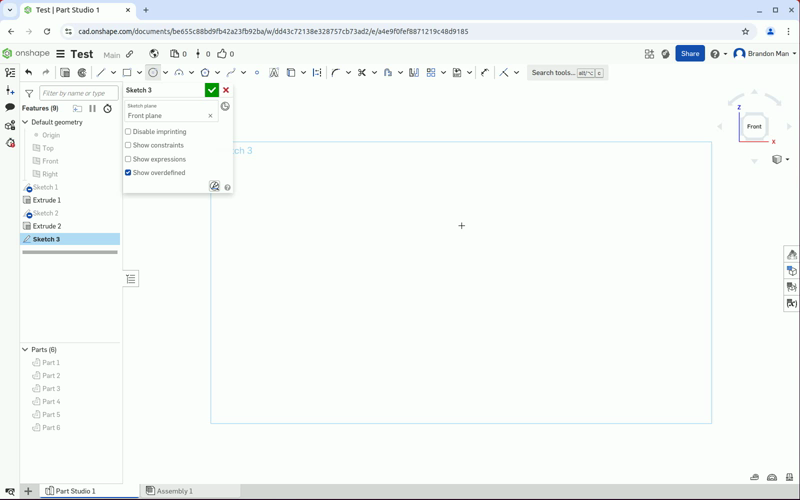
click(461, 225)
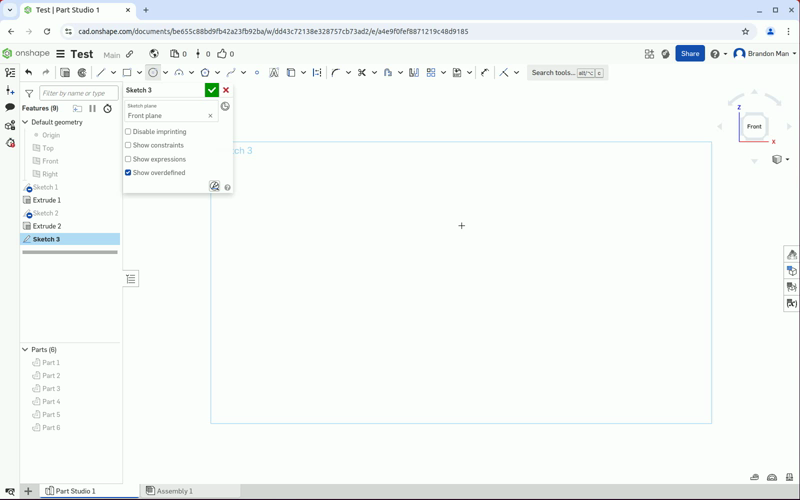
key_up(shift)
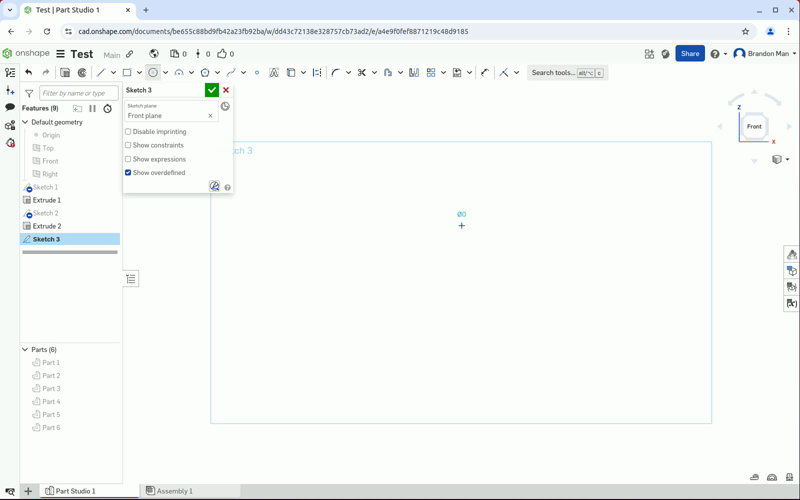
mouse_move(477, 225)
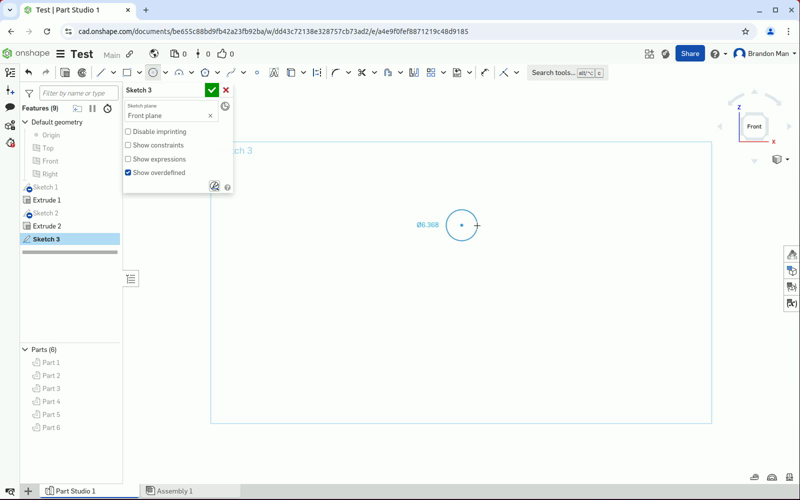
click(477, 225)
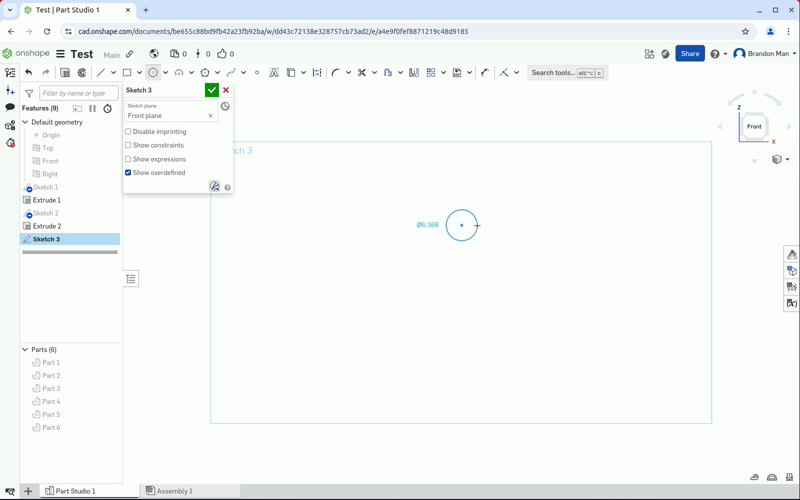
key(esc)
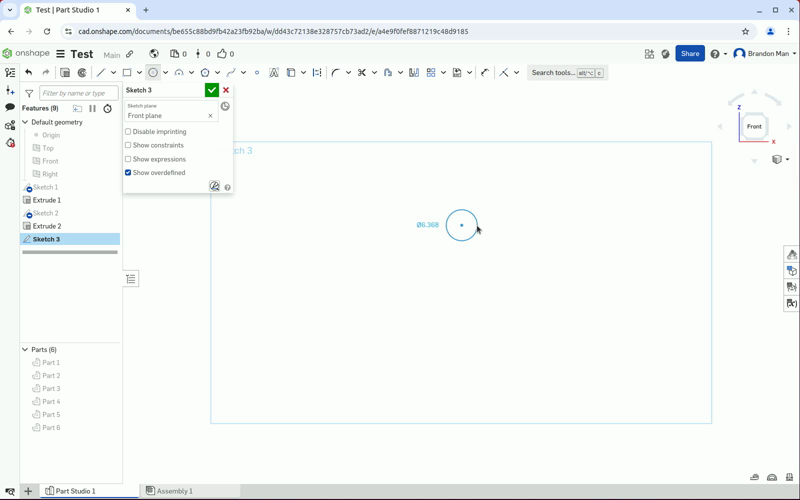
key(c)
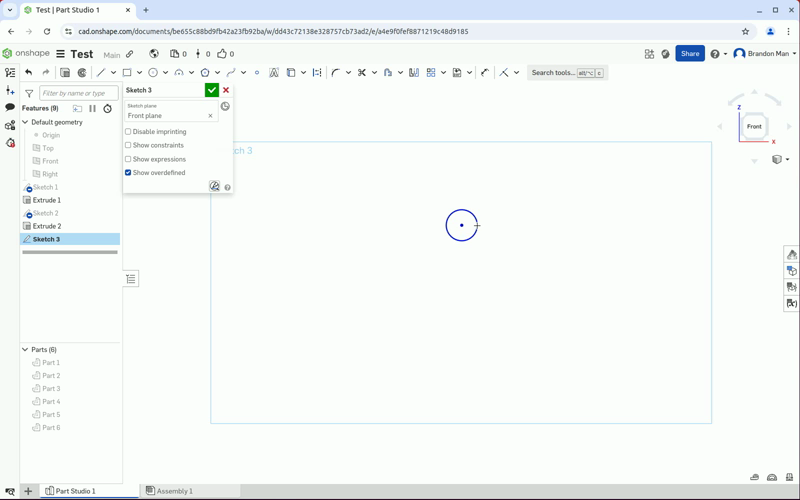
key_down(shift)
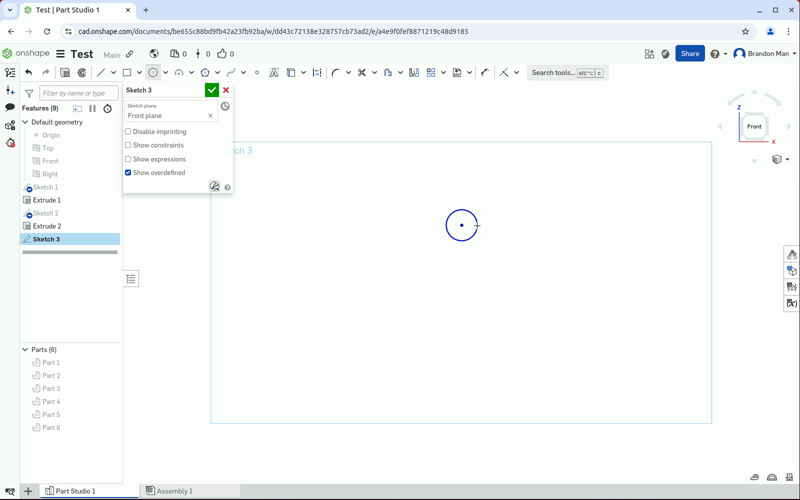
mouse_move(461, 225)
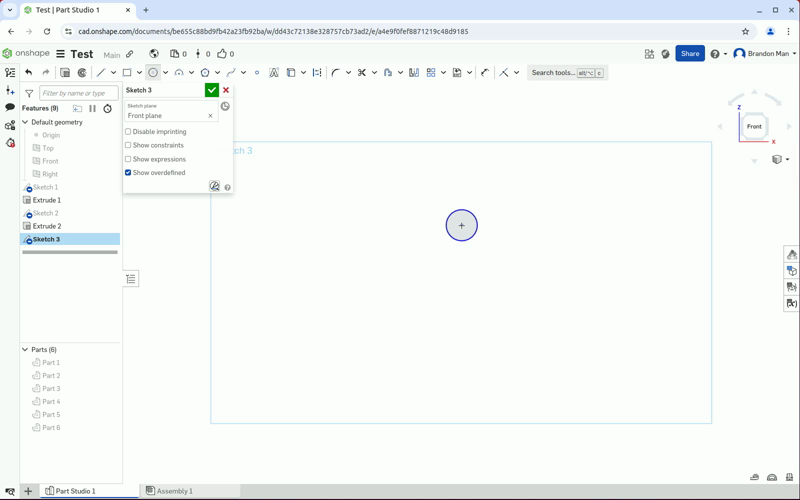
click(461, 225)
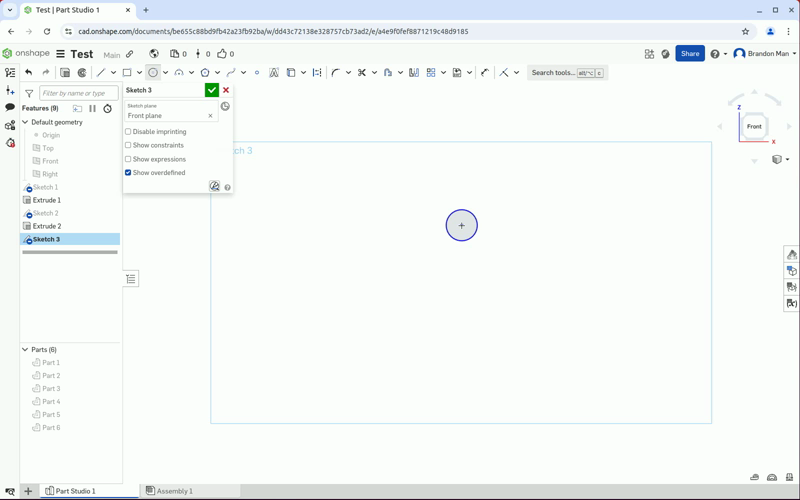
key_up(shift)
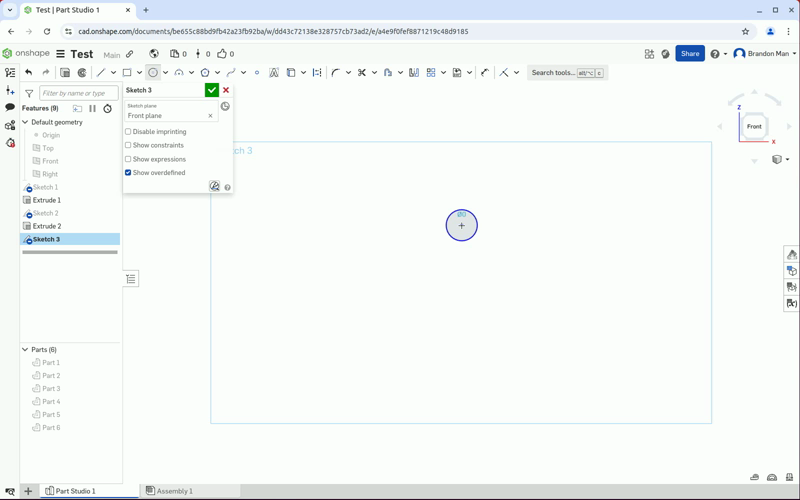
mouse_move(465, 225)
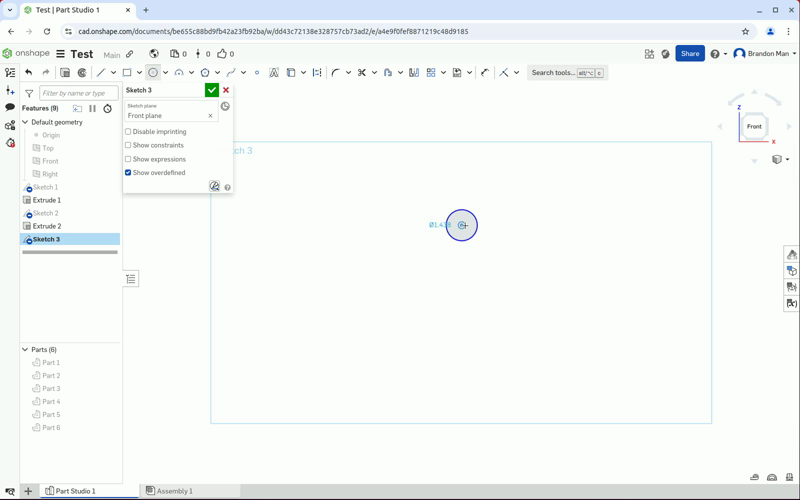
scroll(6)
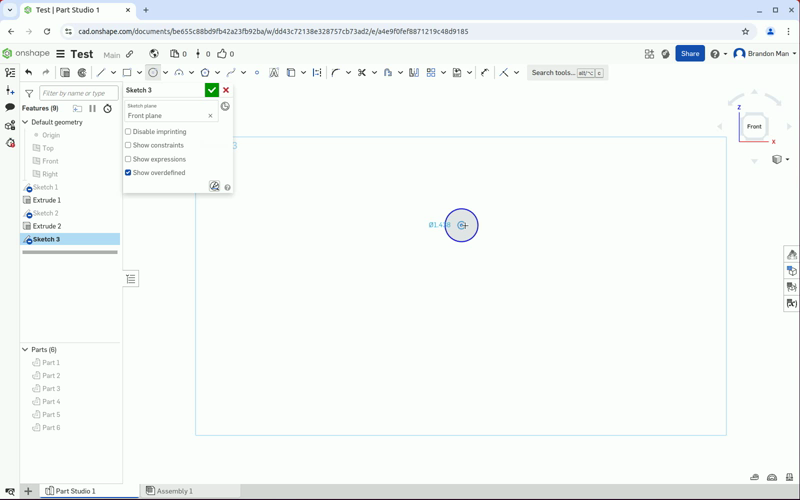
scroll(6)
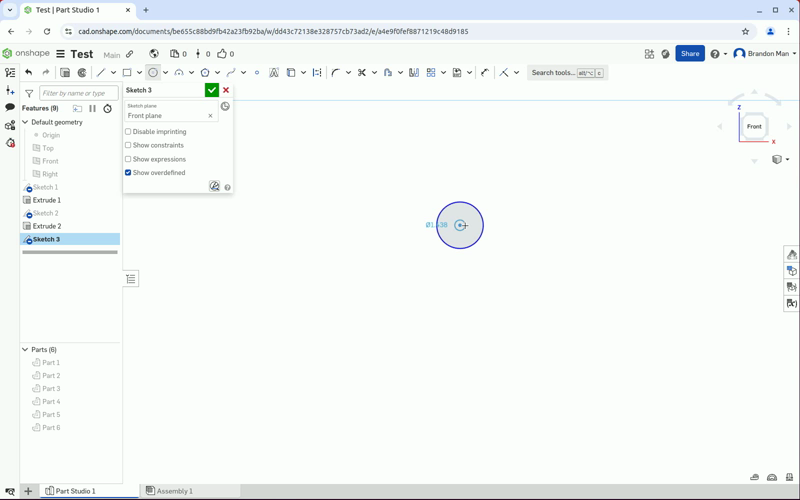
scroll(6)
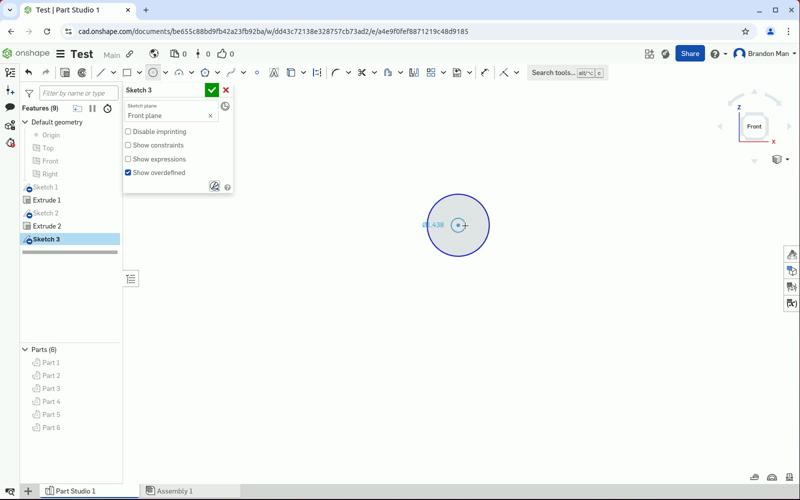
scroll(6)
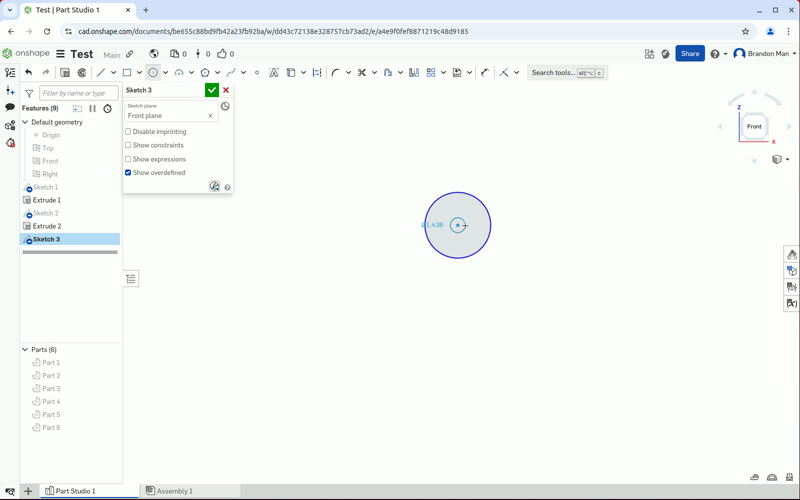
scroll(6)
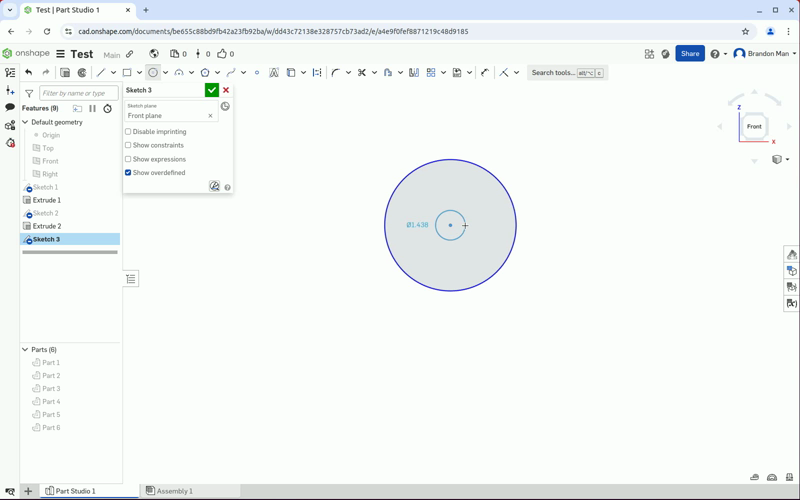
scroll(6)
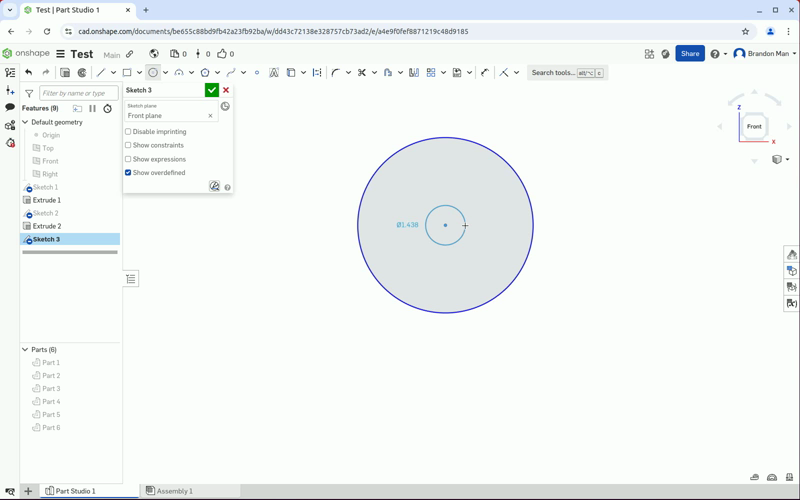
scroll(6)
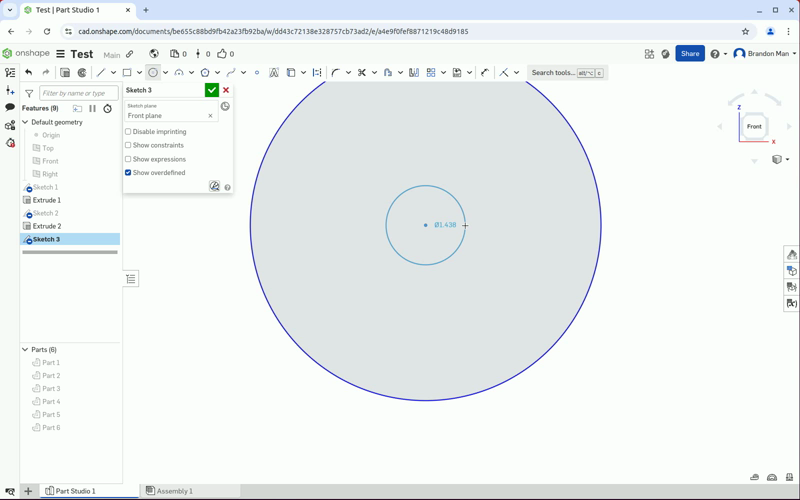
click(465, 225)
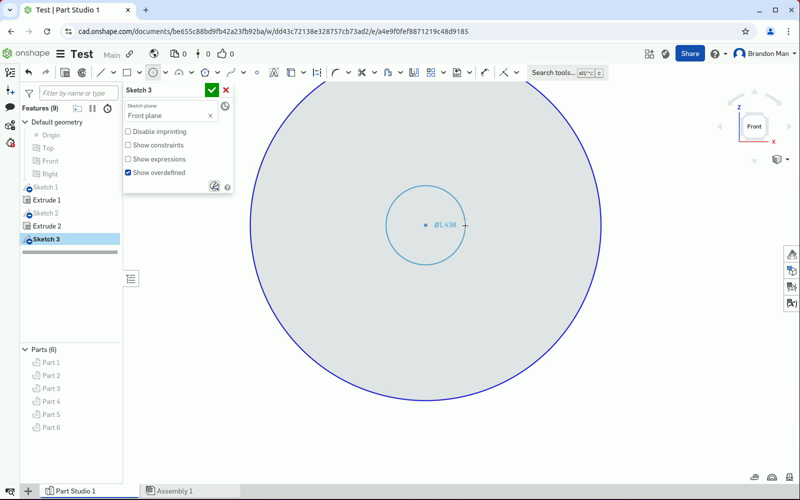
scroll(-6)
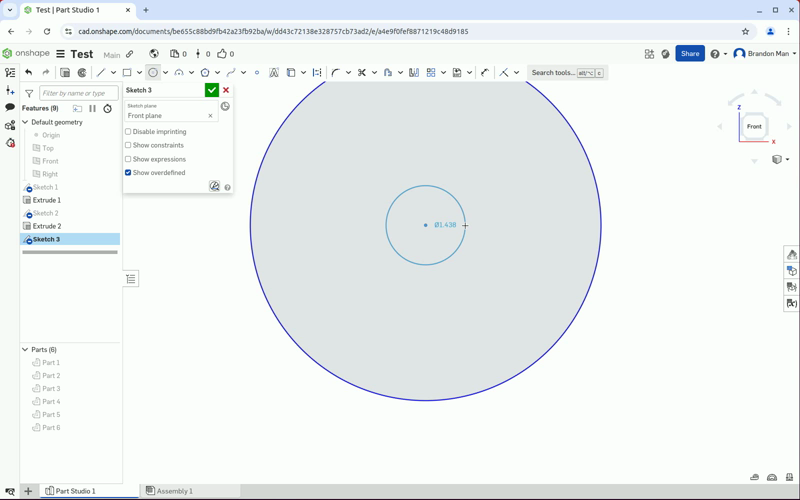
scroll(-6)
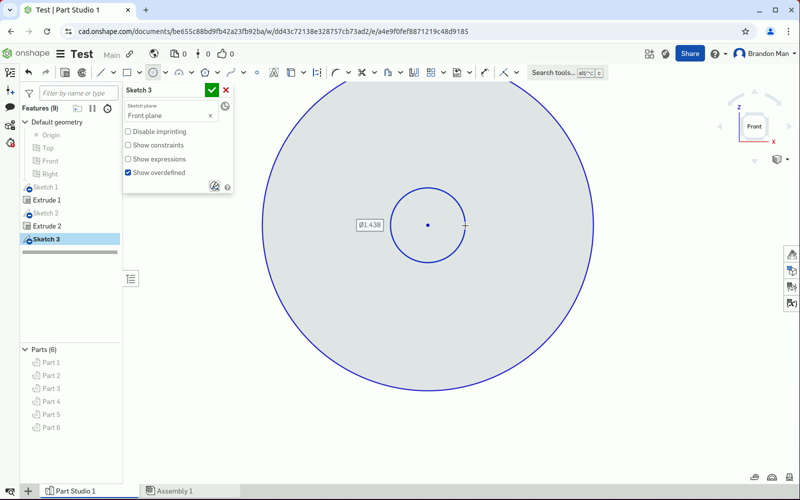
scroll(-6)
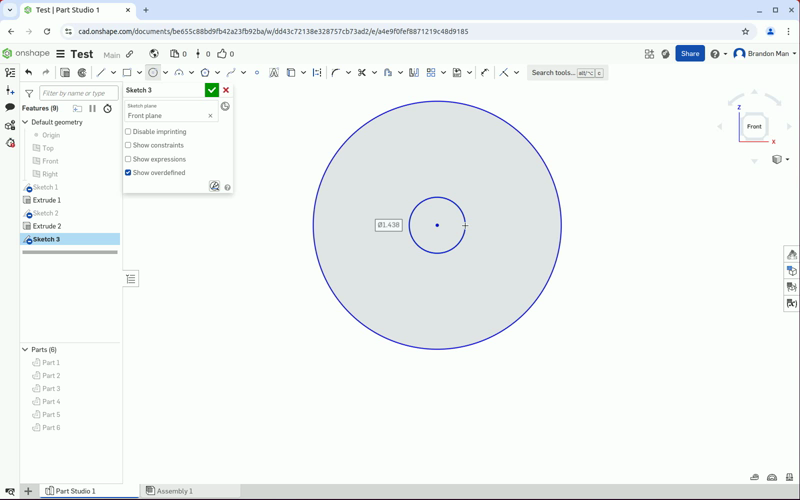
scroll(-6)
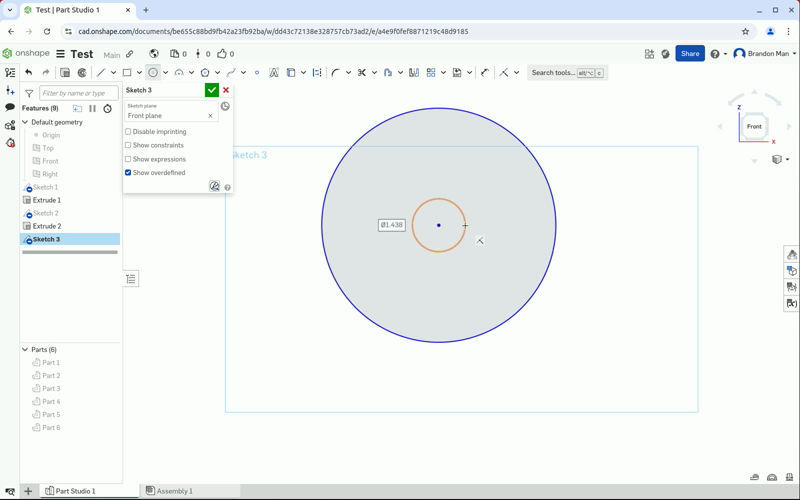
scroll(-6)
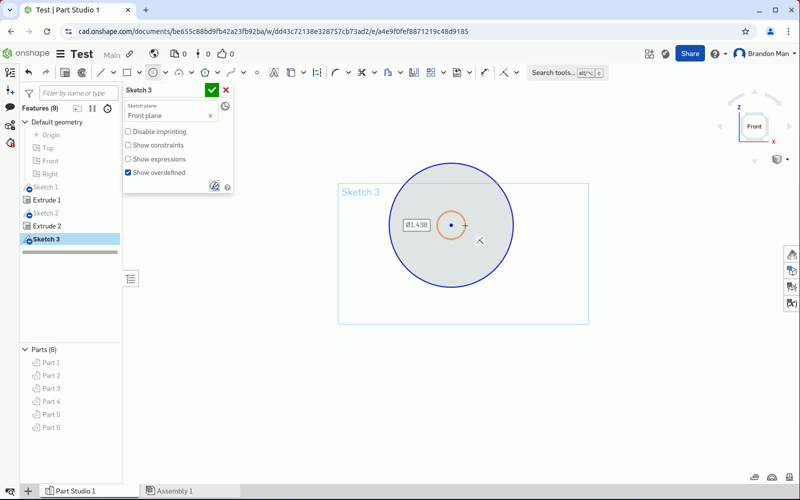
scroll(-6)
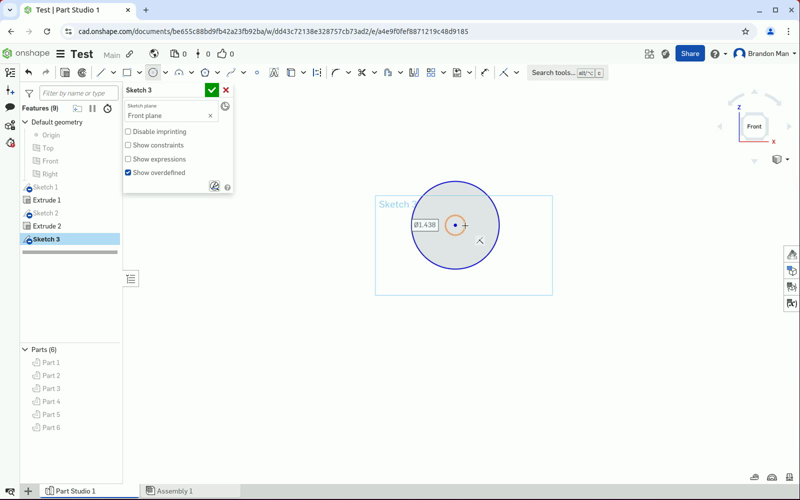
scroll(-6)
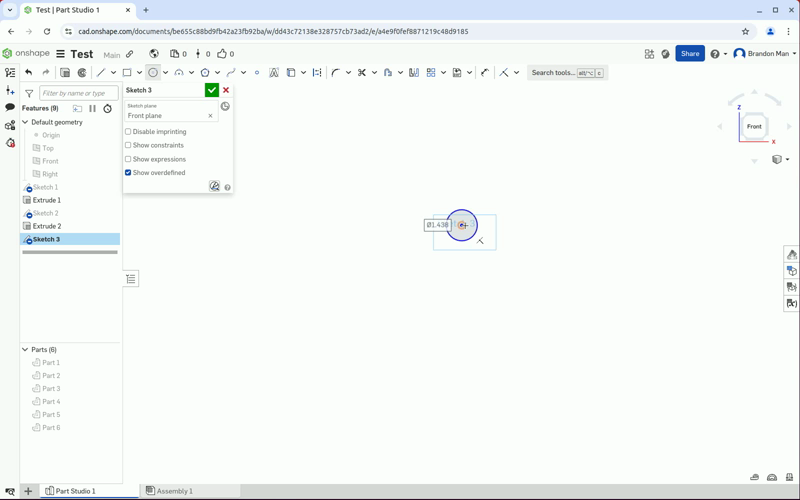
key(esc)
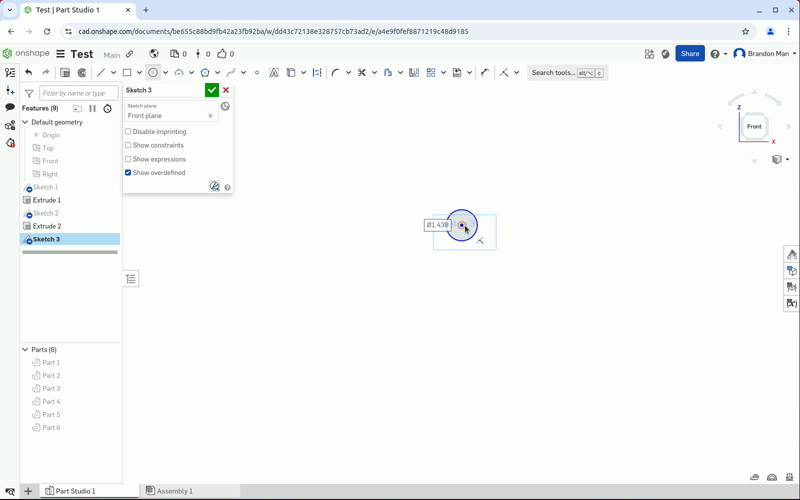
mouse_move(472, 235)
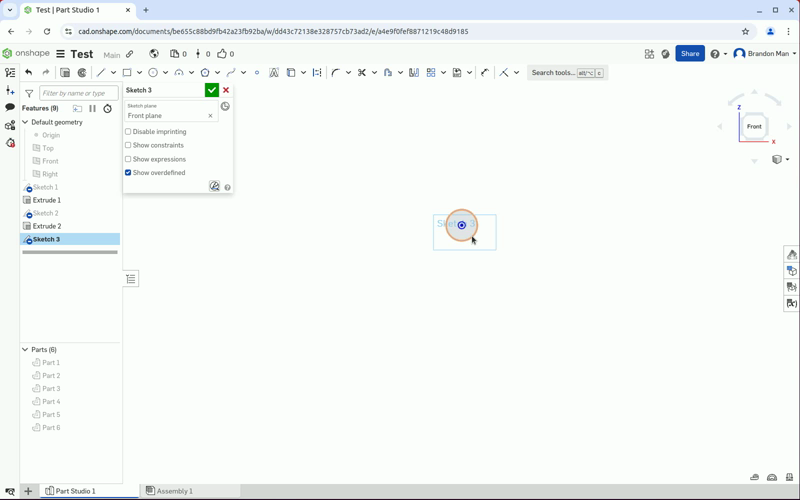
scroll(6)
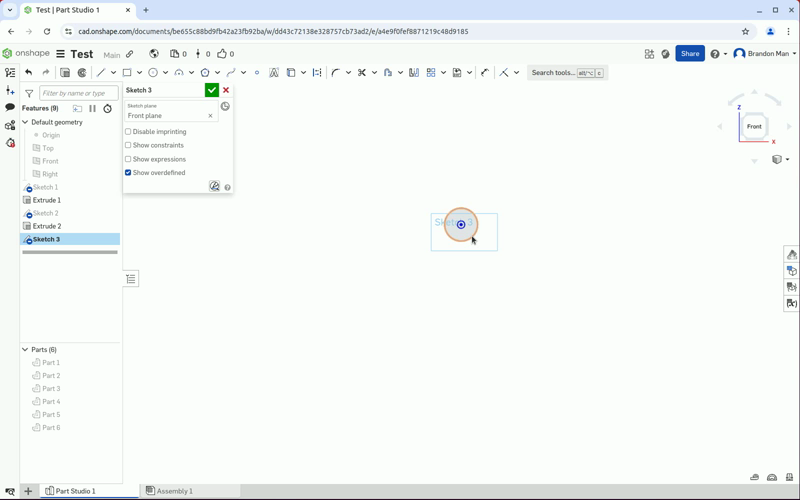
scroll(6)
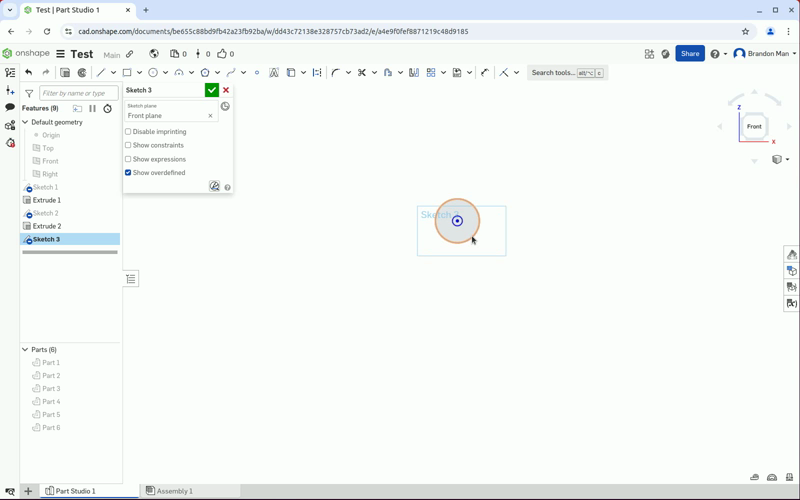
scroll(6)
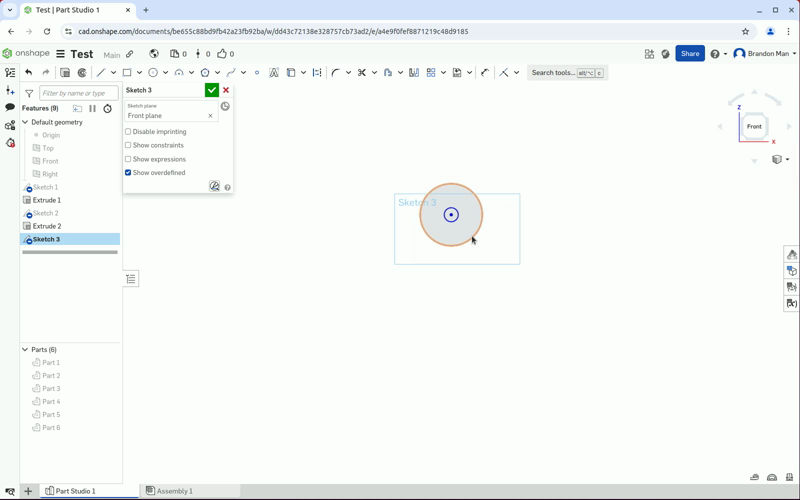
scroll(6)
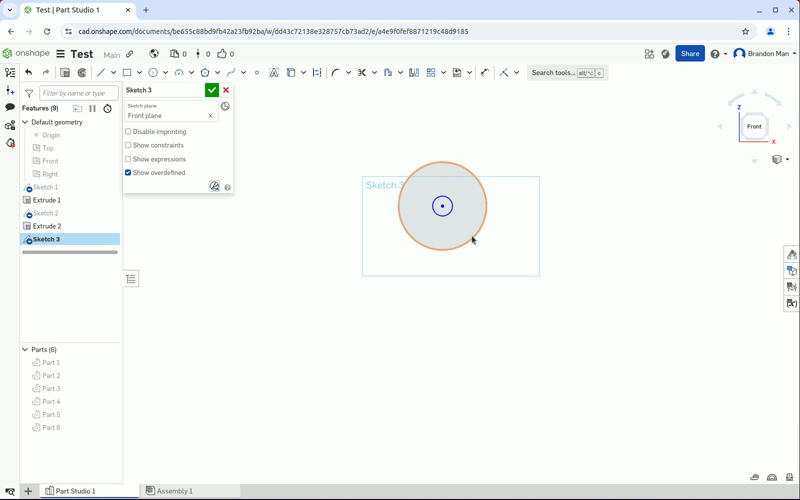
scroll(6)
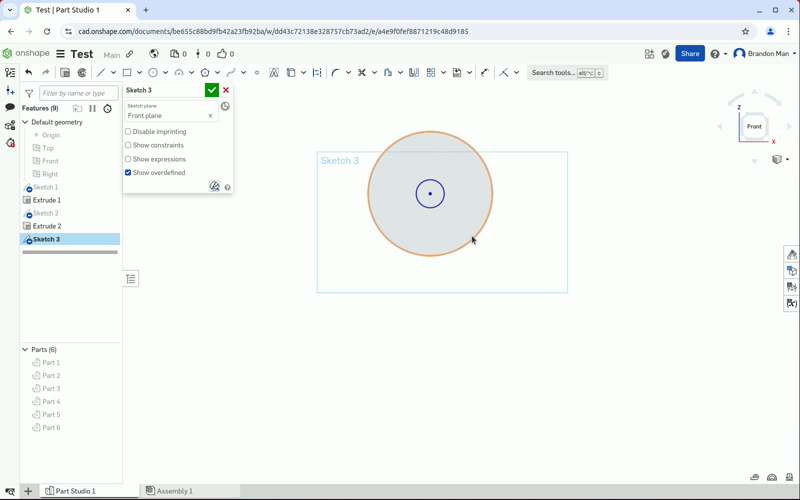
scroll(6)
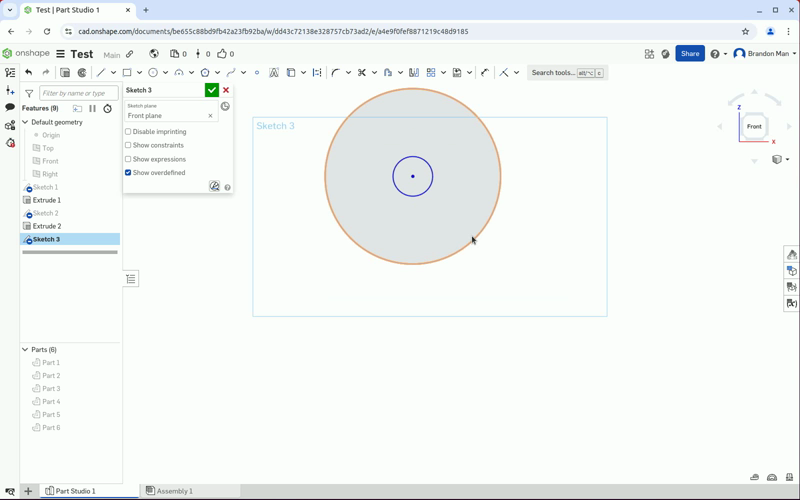
scroll(6)
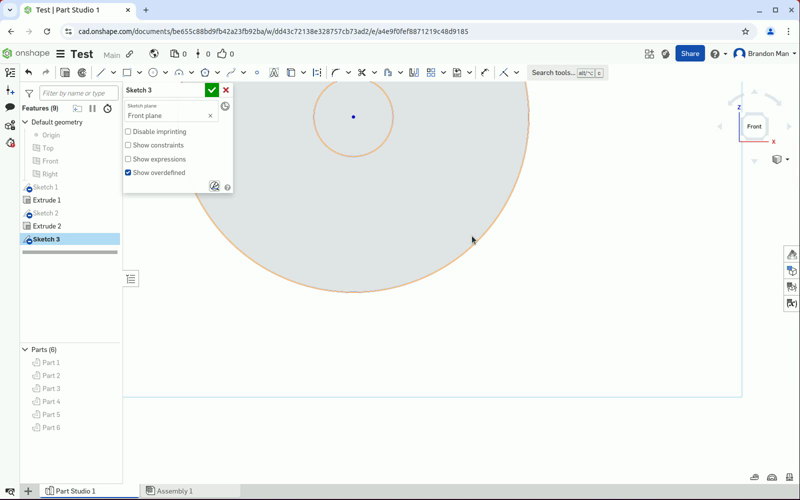
click(472, 235)
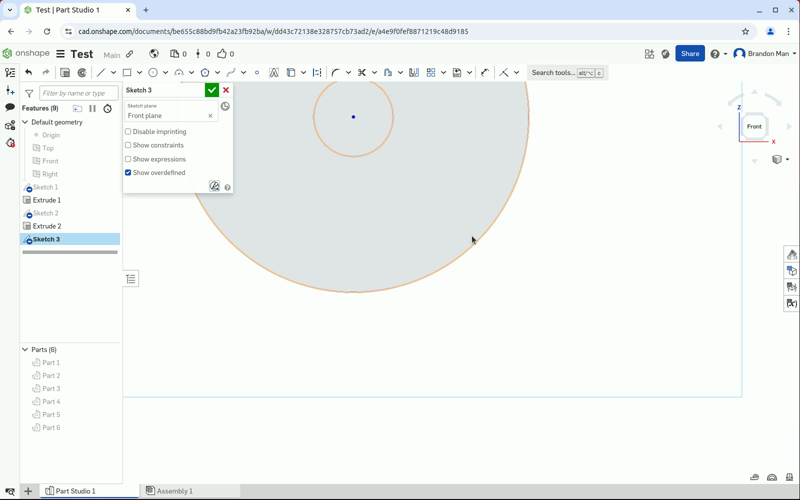
scroll(-6)
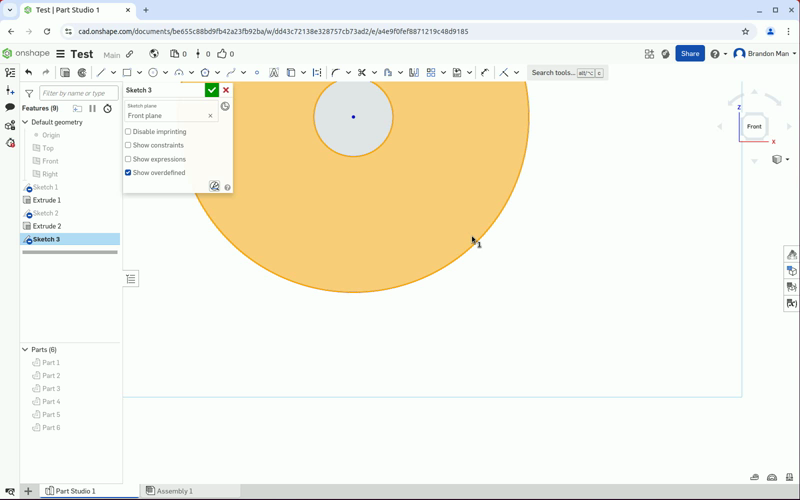
scroll(-6)
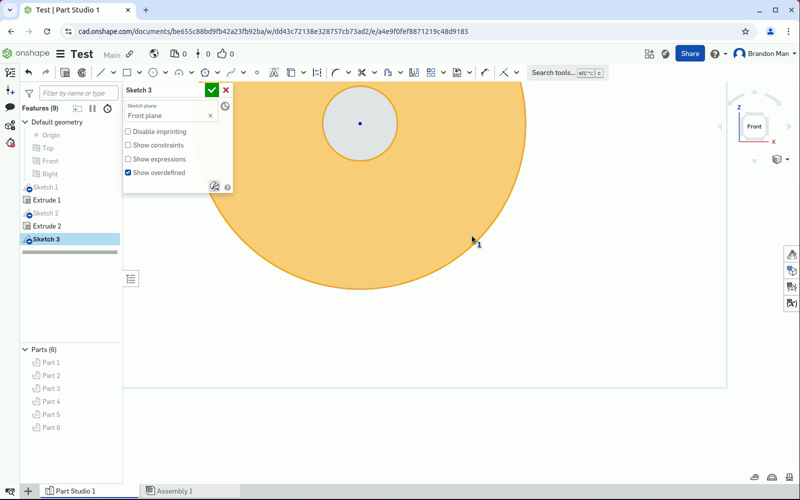
scroll(-6)
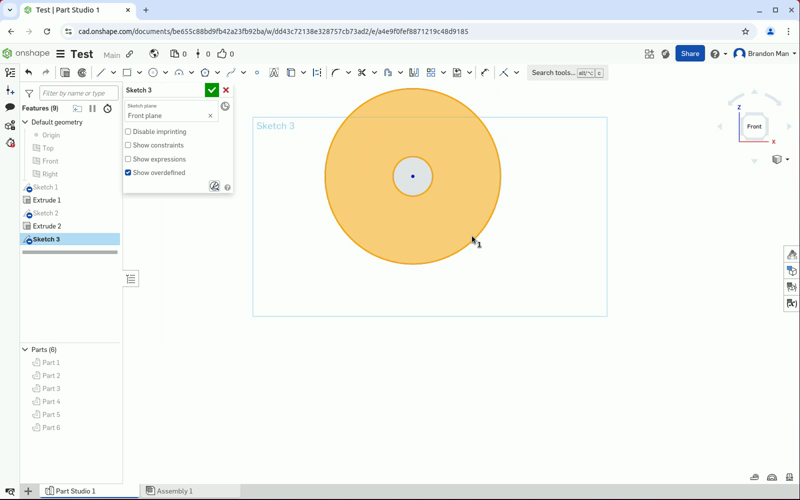
scroll(-6)
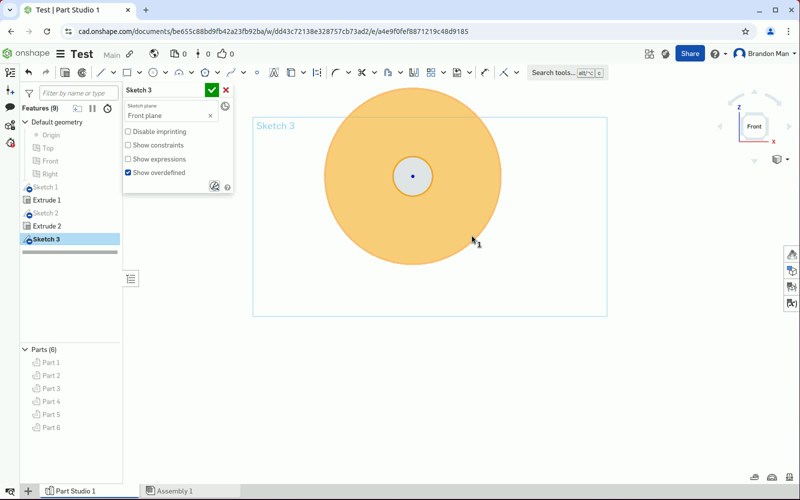
scroll(-6)
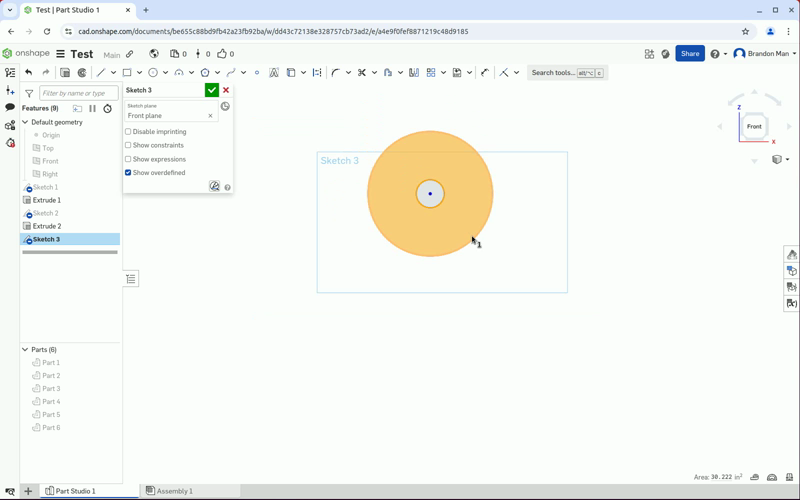
scroll(-6)
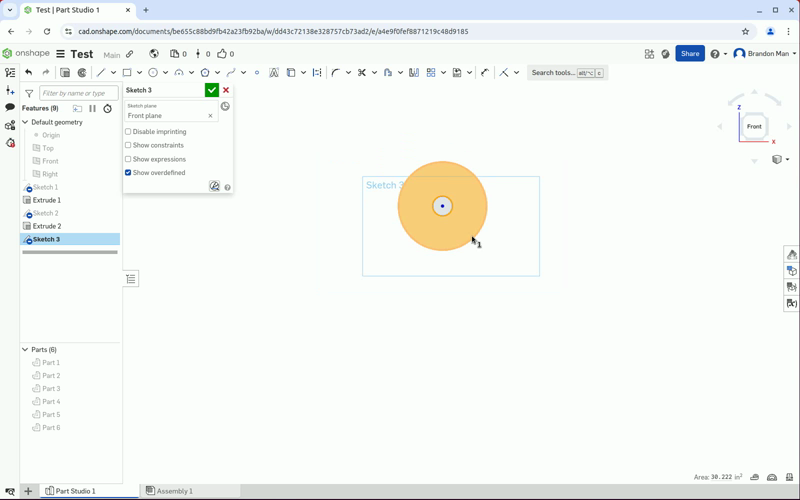
scroll(-6)
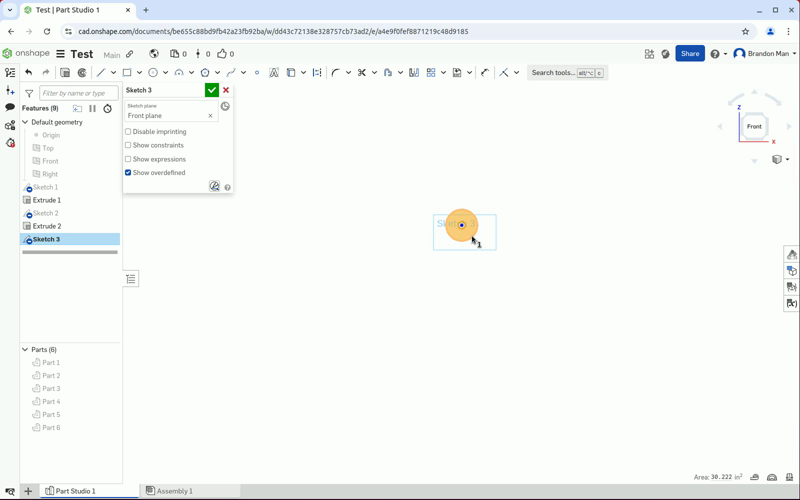
mouse_move(73, 352)
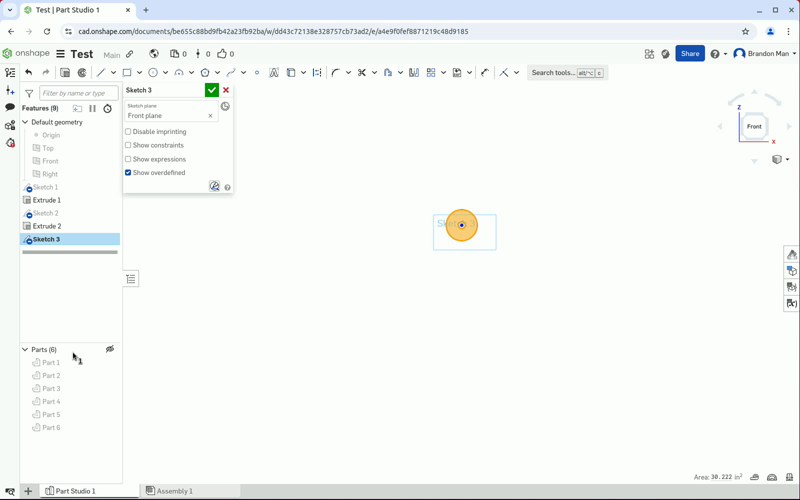
key(shift+y)
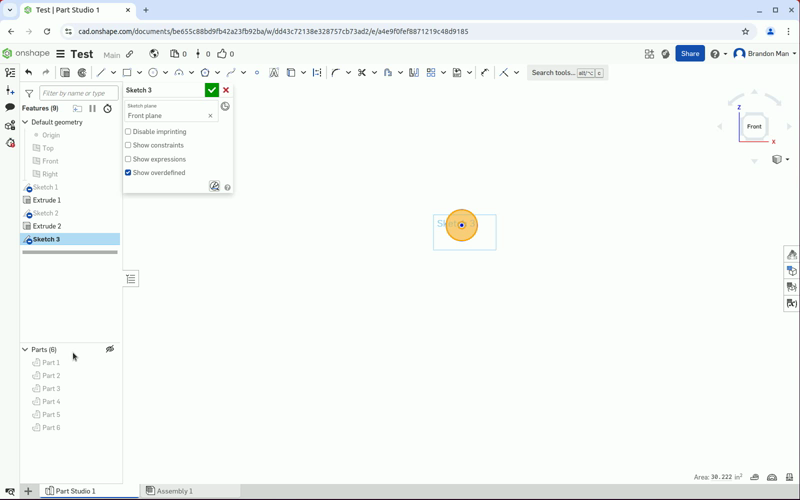
key(shift+e)
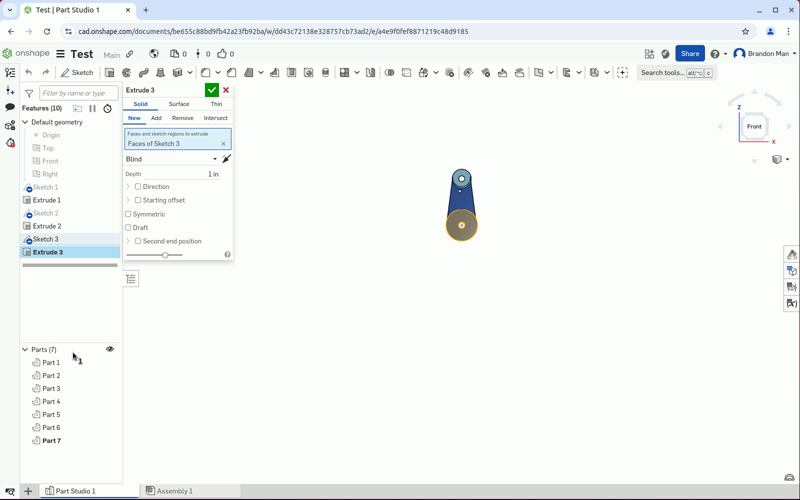
mouse_move(143, 106)
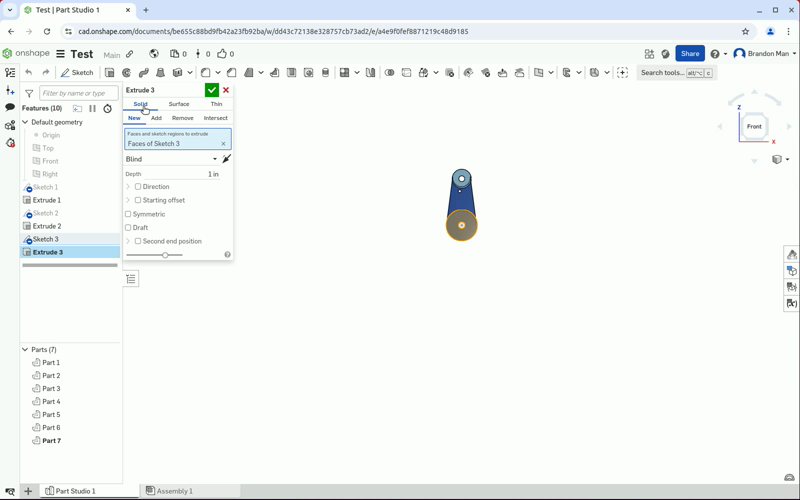
click(143, 106)
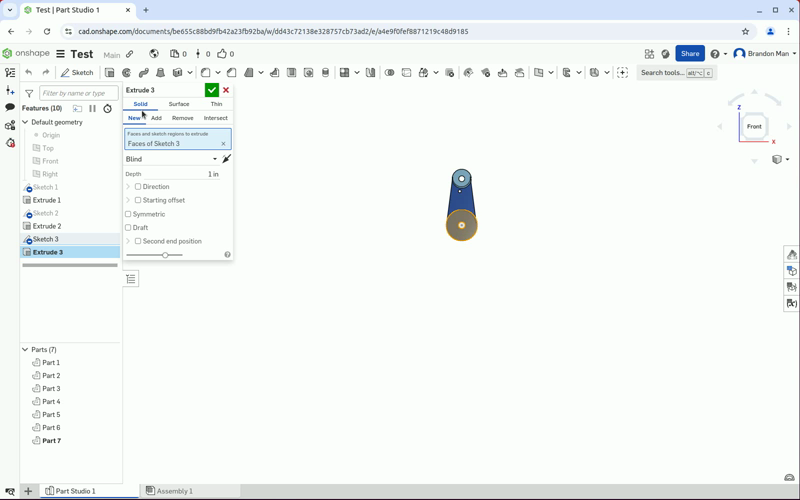
mouse_move(137, 120)
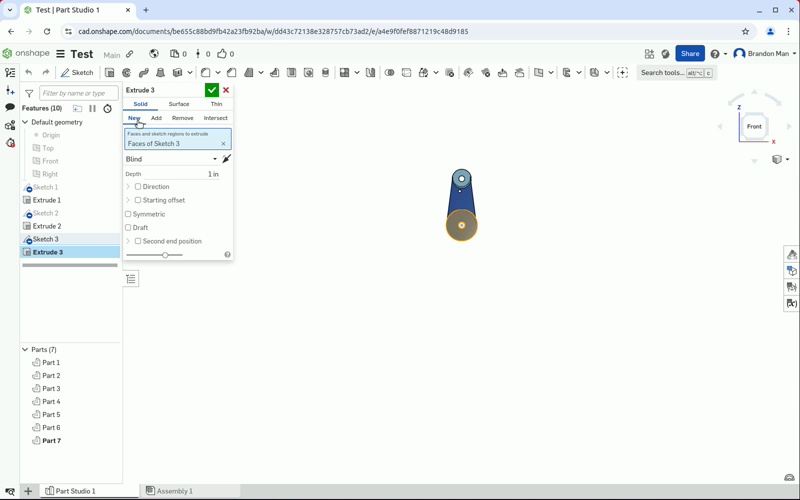
click(137, 120)
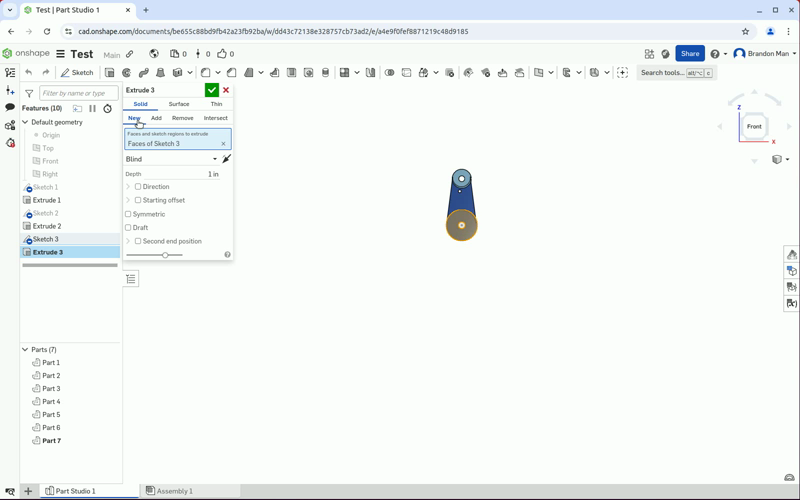
key(tab, 4)
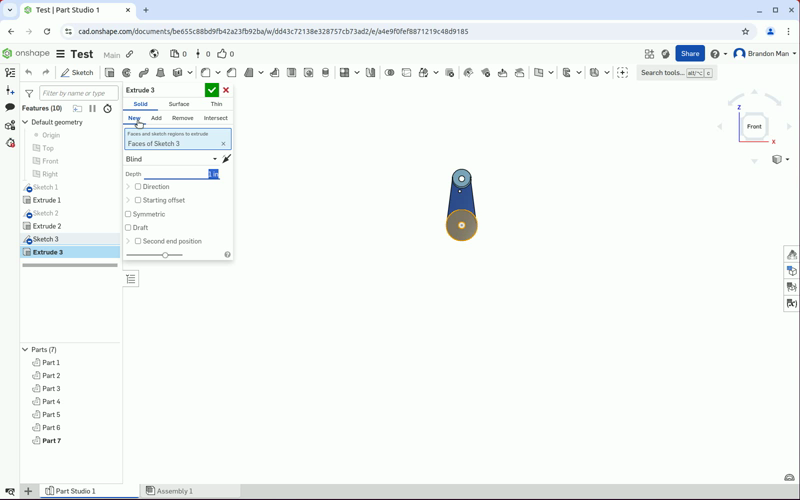
text(0.481)
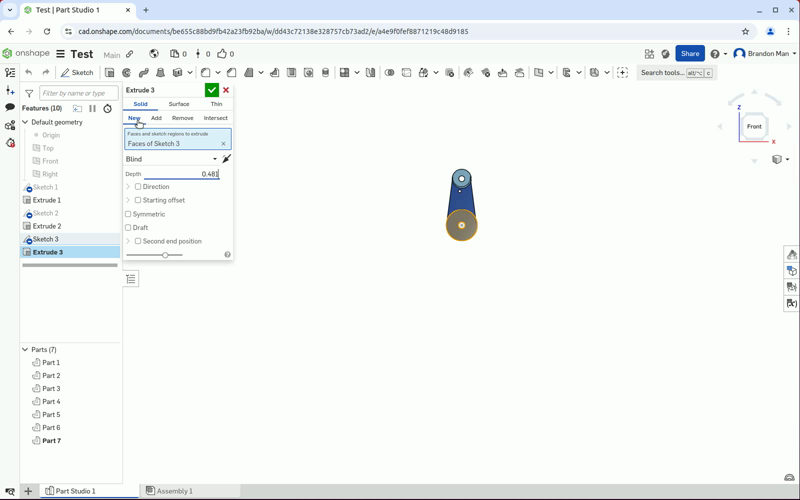
key(enter)
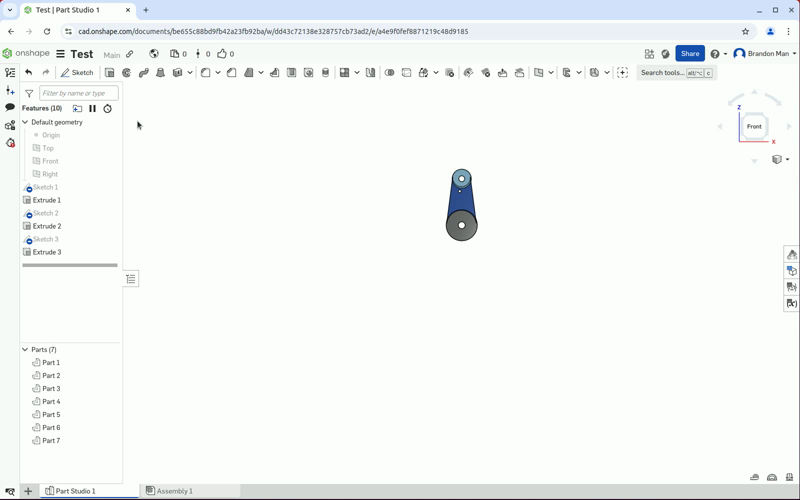
key(shift+h)
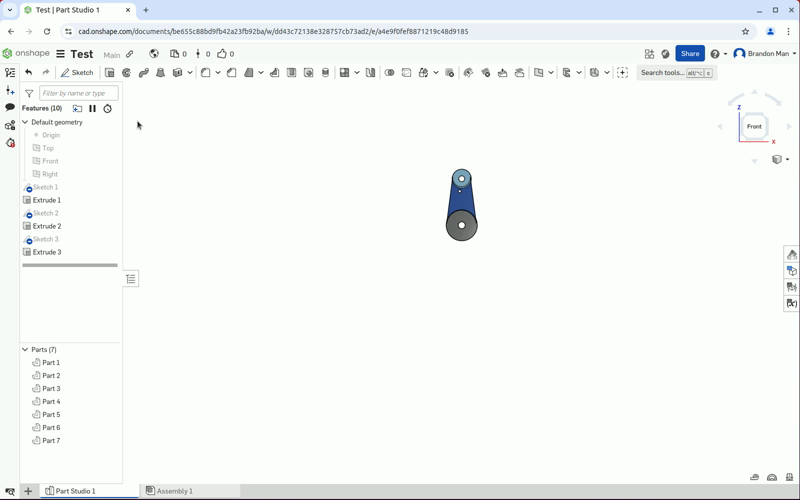
key(shift+h)
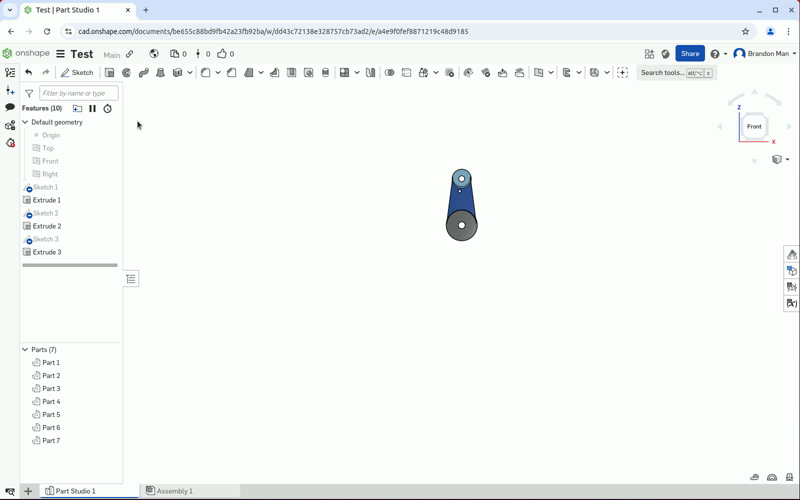
mouse_move(73, 189)
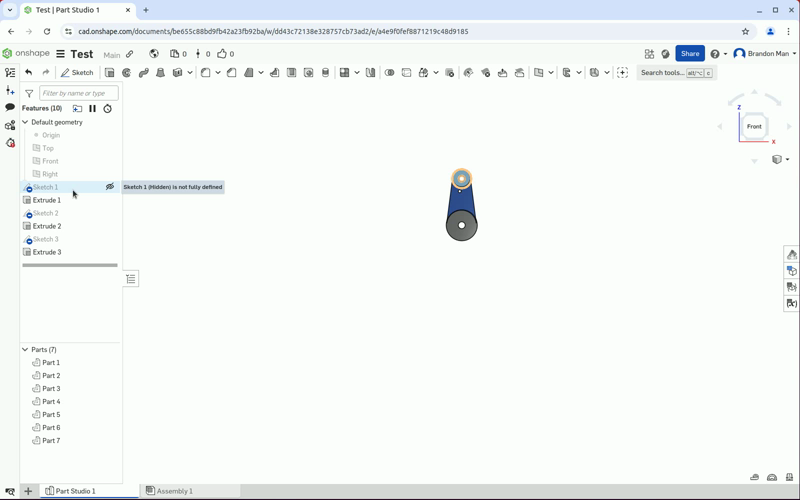
click(73, 189)
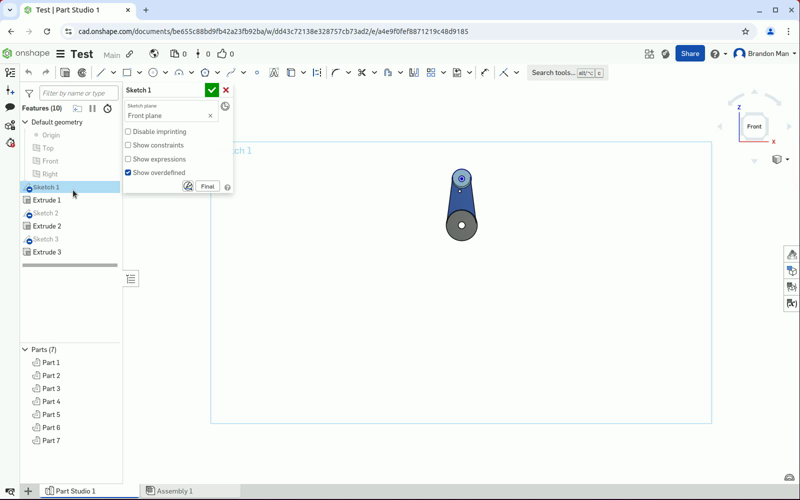
mouse_move(229, 92)
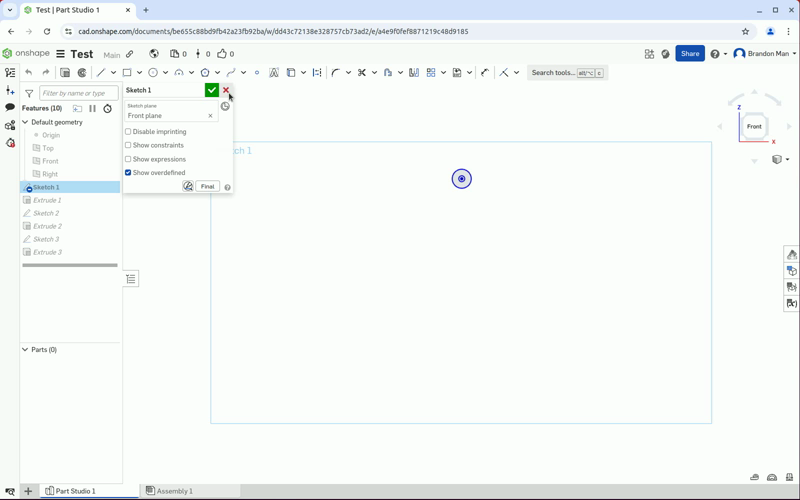
click(229, 92)
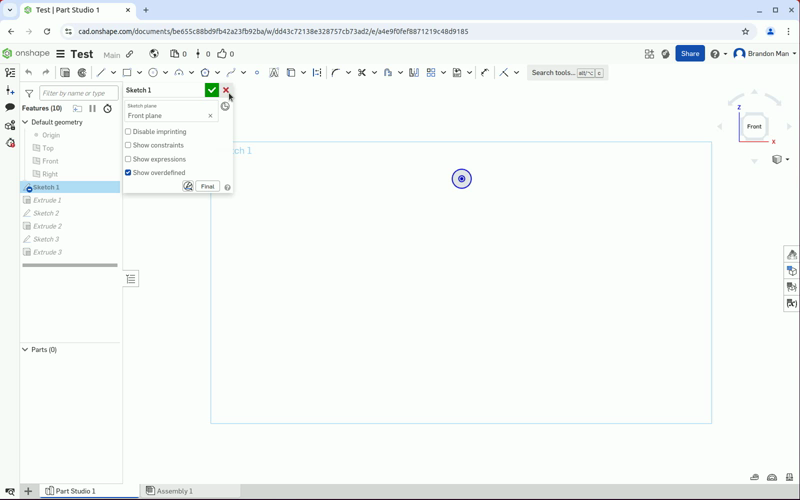
key(shift+s)
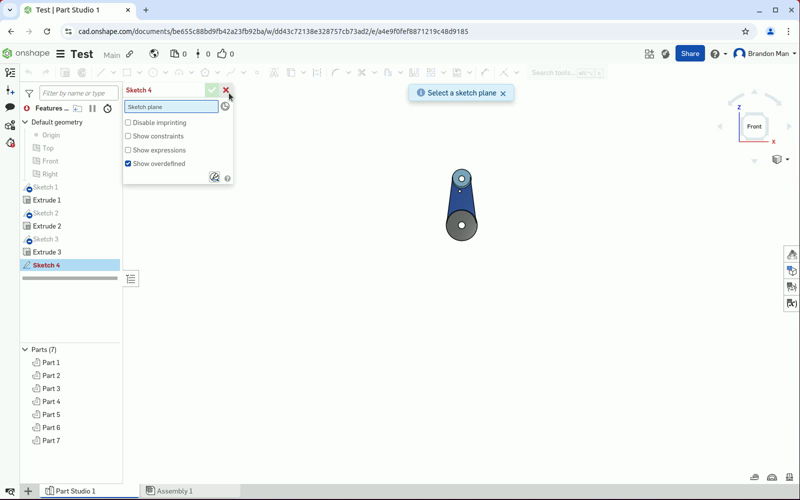
mouse_move(73, 163)
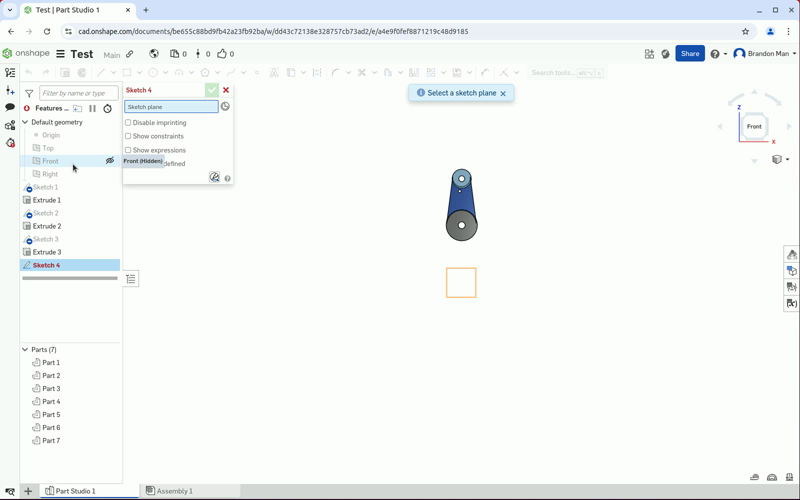
click(73, 163)
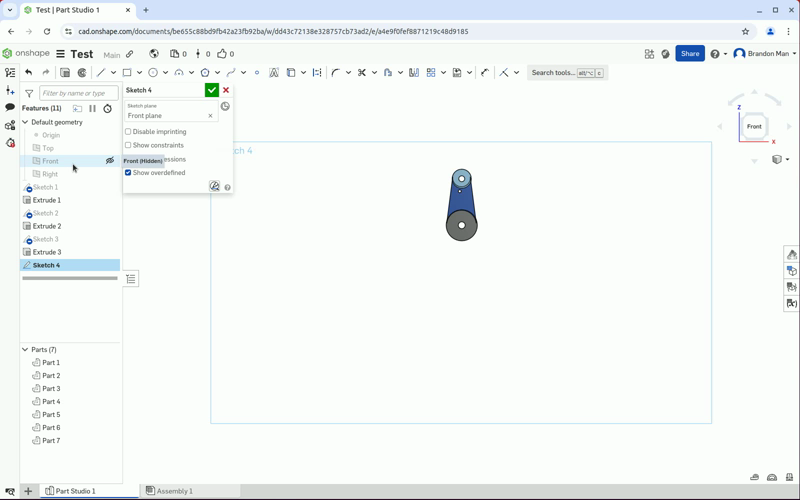
mouse_move(73, 352)
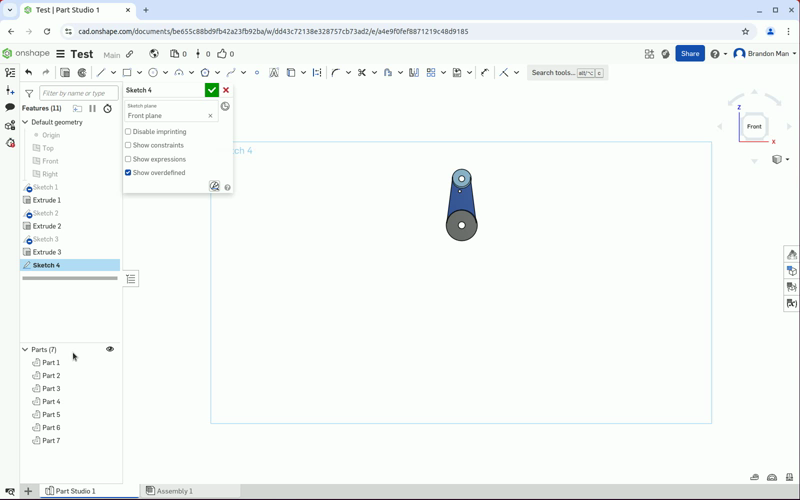
key(y)
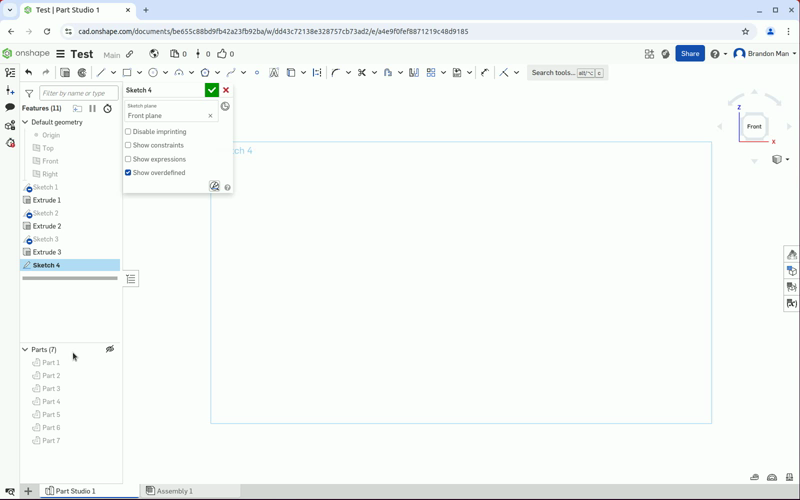
key(c)
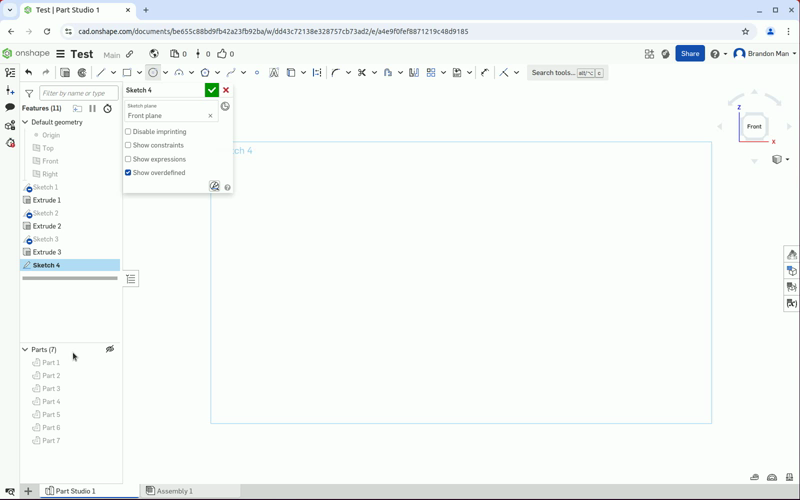
key_down(shift)
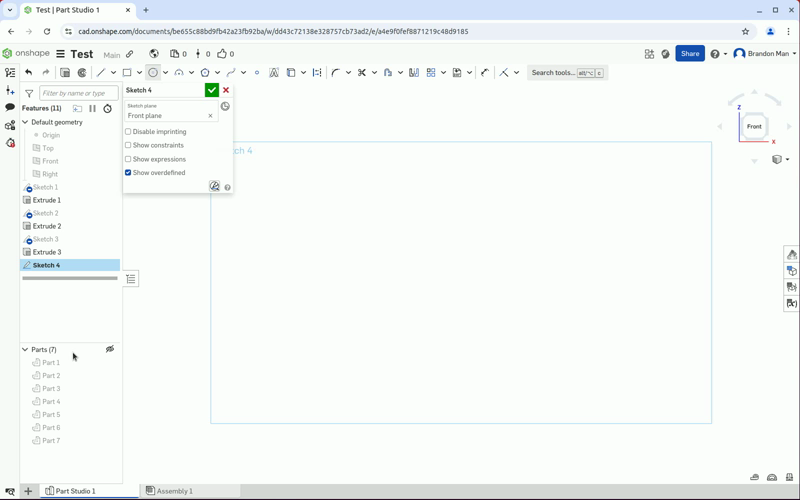
mouse_move(461, 282)
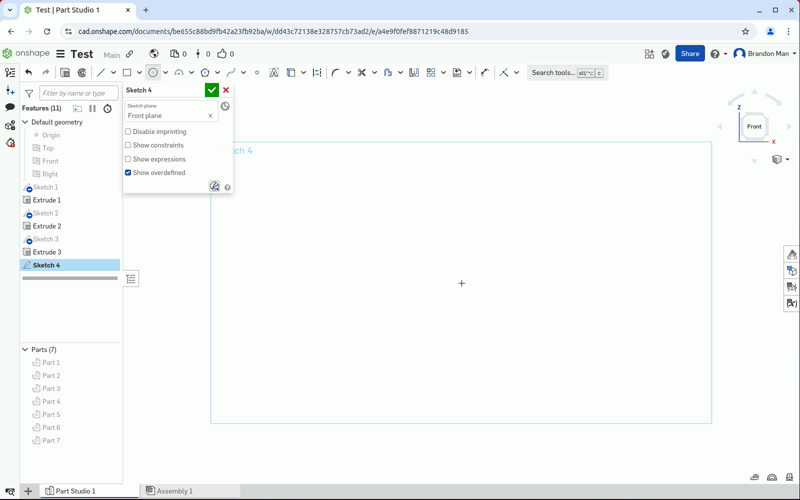
click(461, 282)
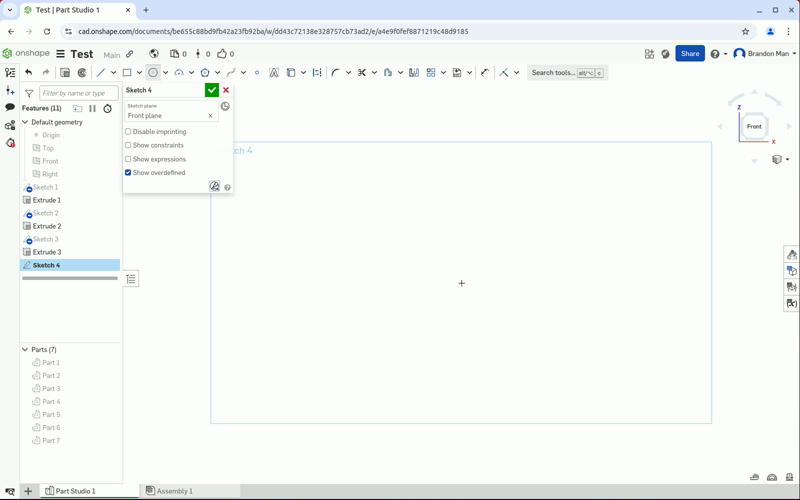
key_up(shift)
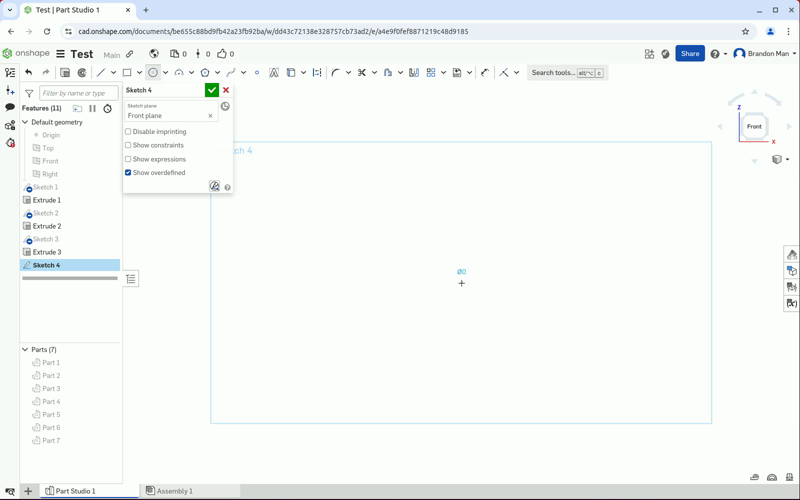
mouse_move(471, 282)
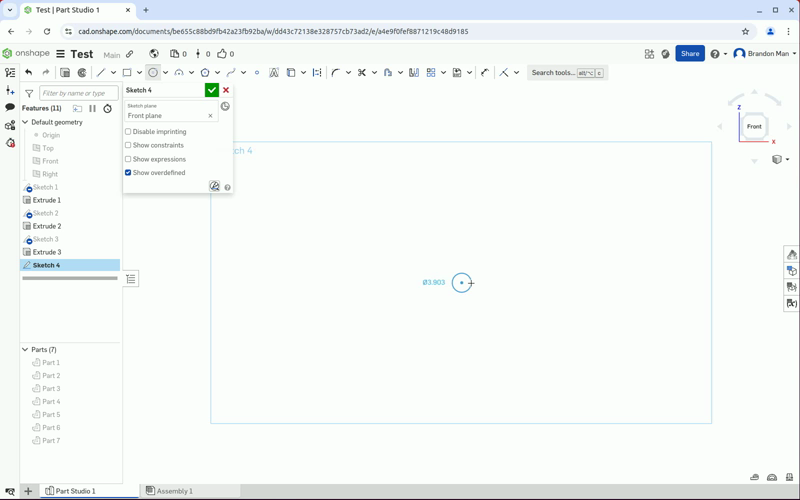
click(471, 282)
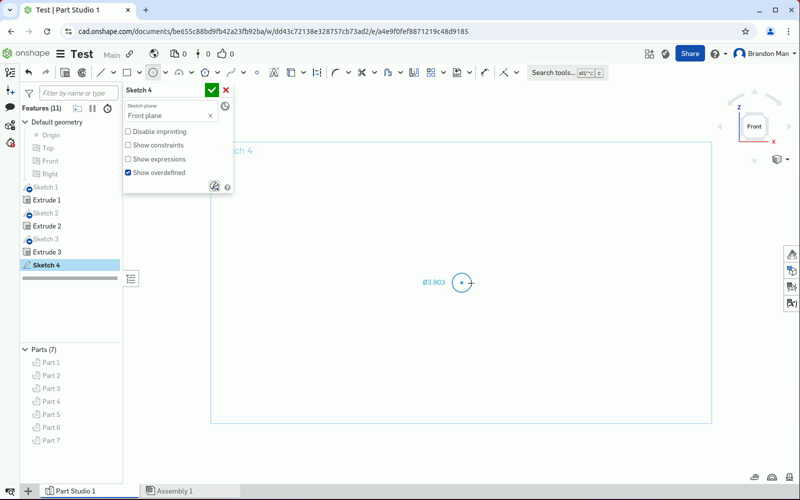
key(esc)
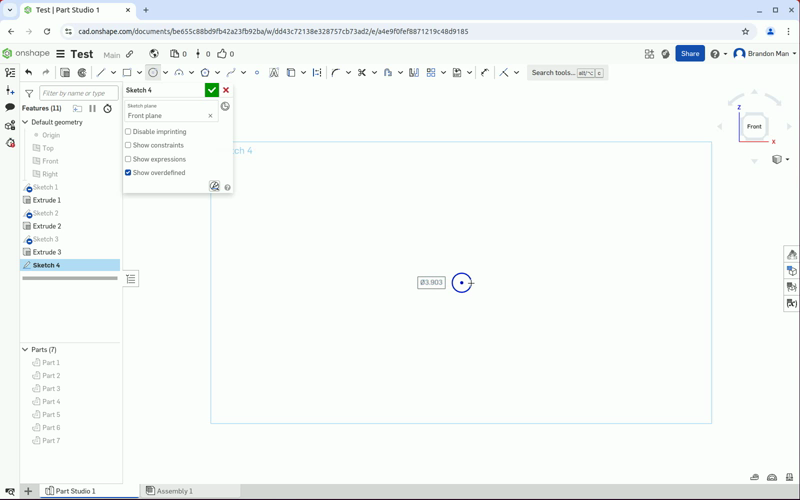
key(c)
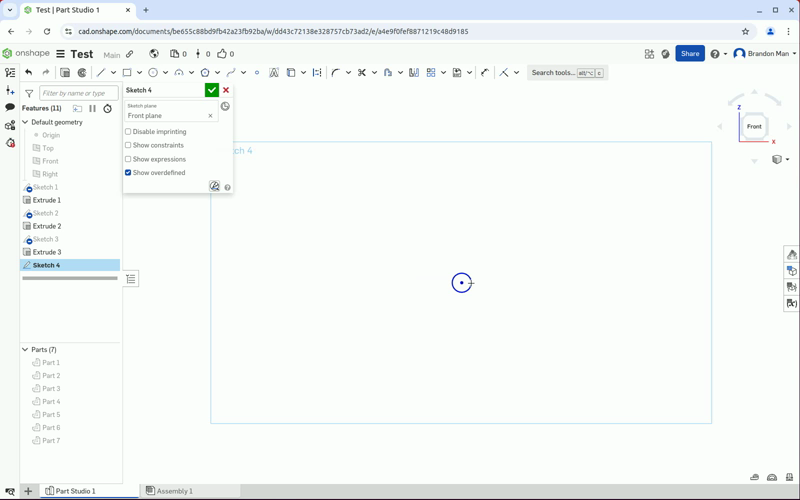
key_down(shift)
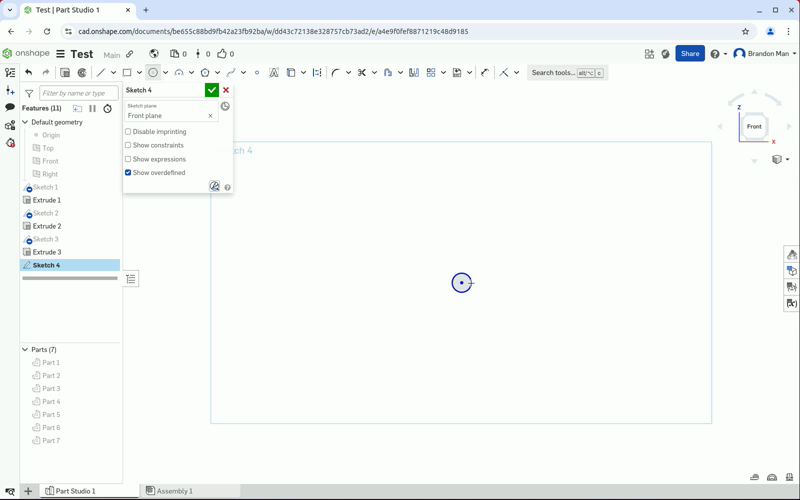
mouse_move(461, 282)
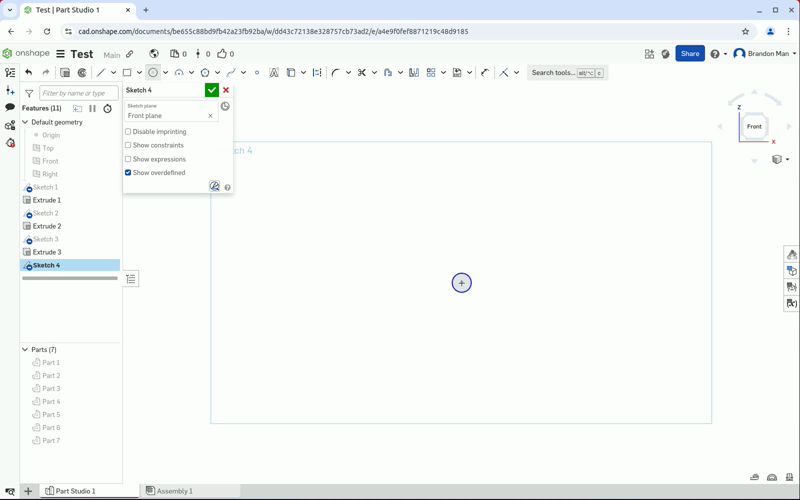
click(461, 282)
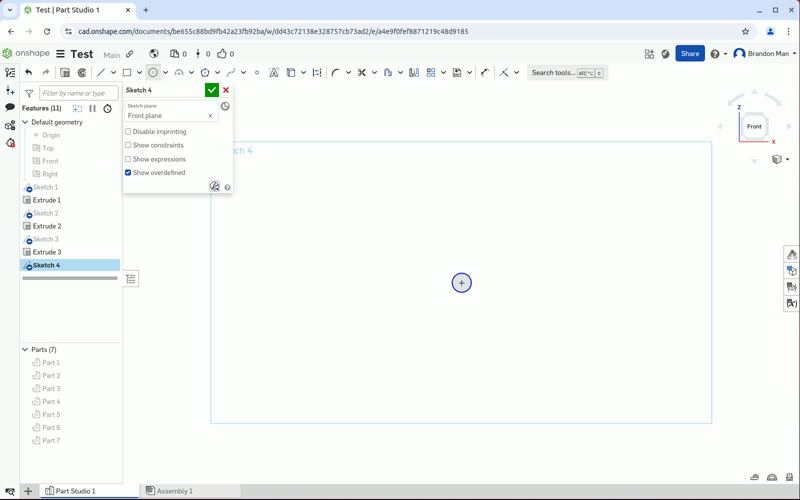
key_up(shift)
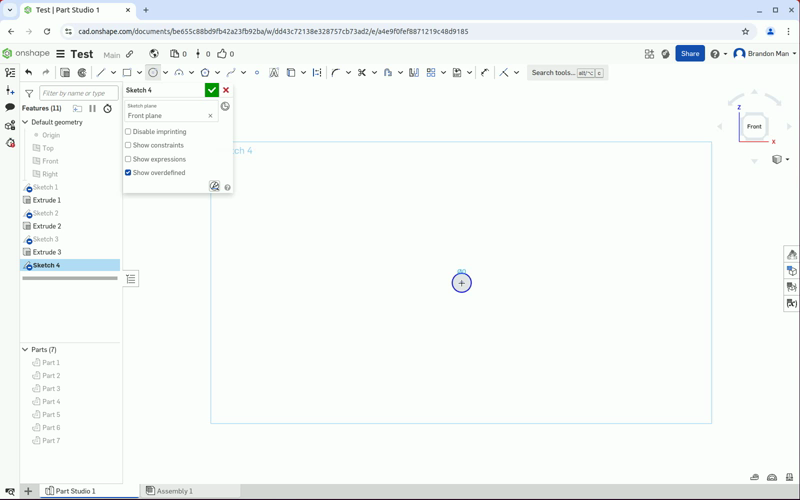
mouse_move(464, 282)
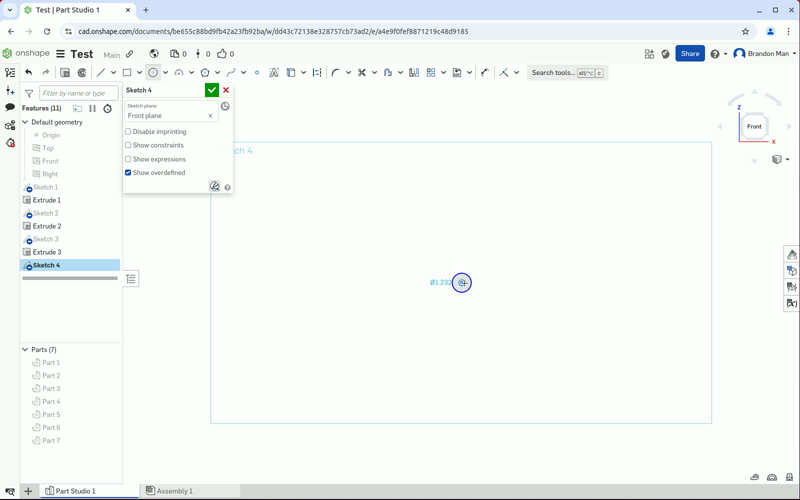
scroll(6)
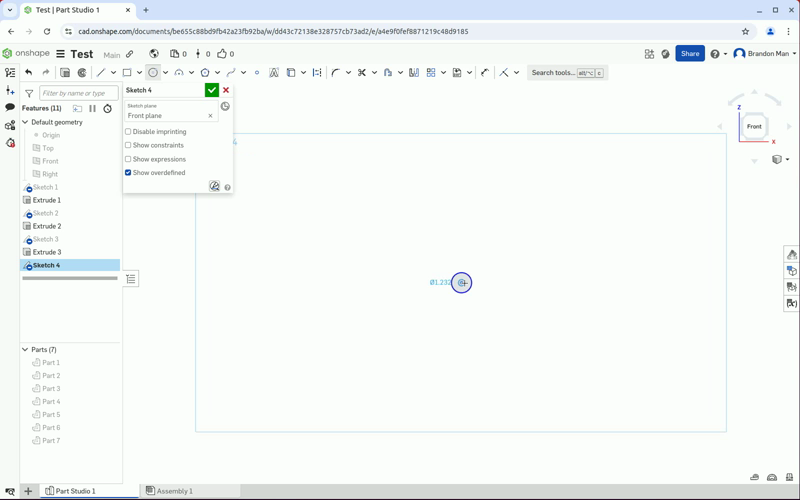
scroll(6)
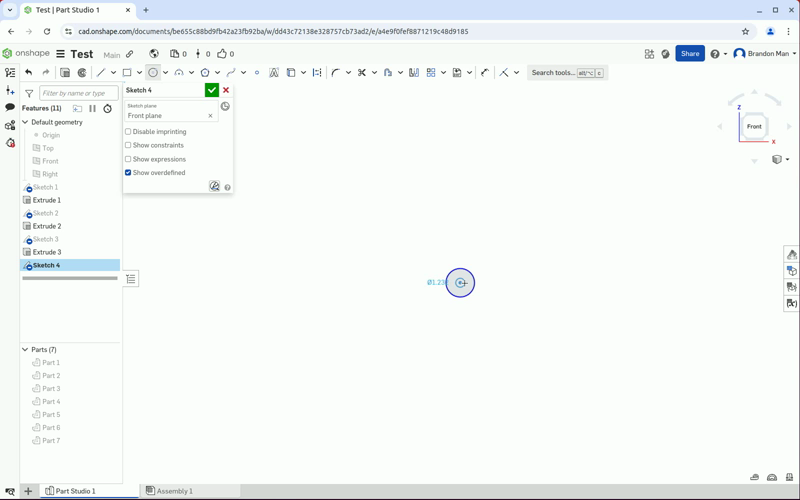
scroll(6)
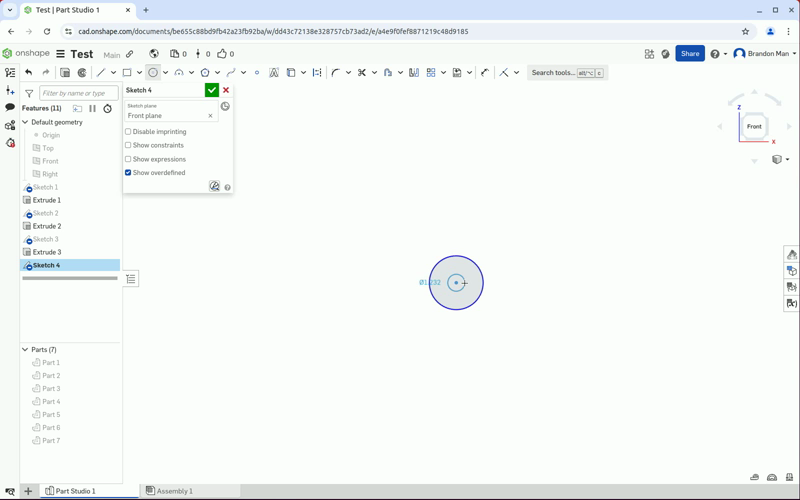
scroll(6)
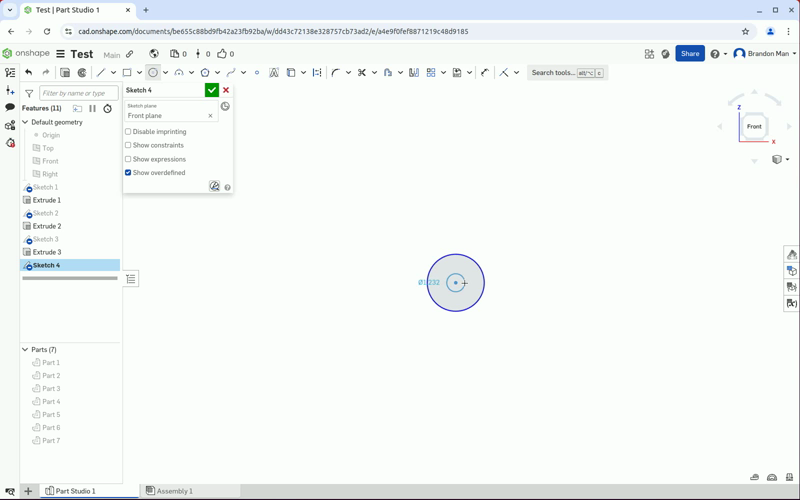
scroll(6)
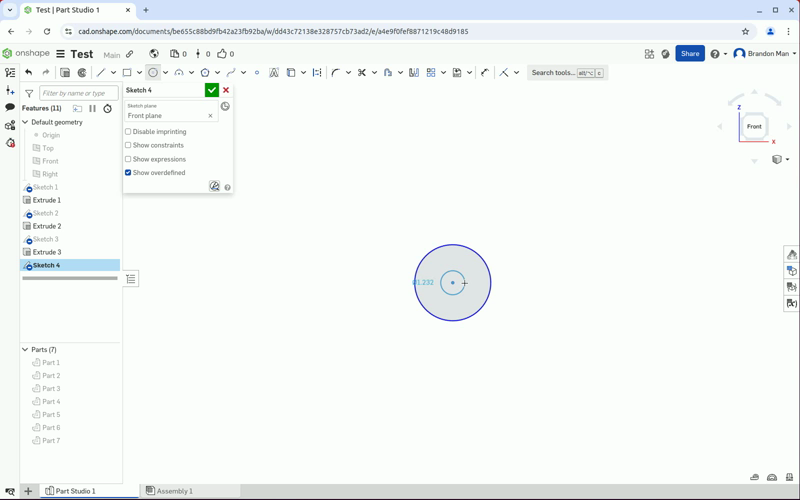
scroll(6)
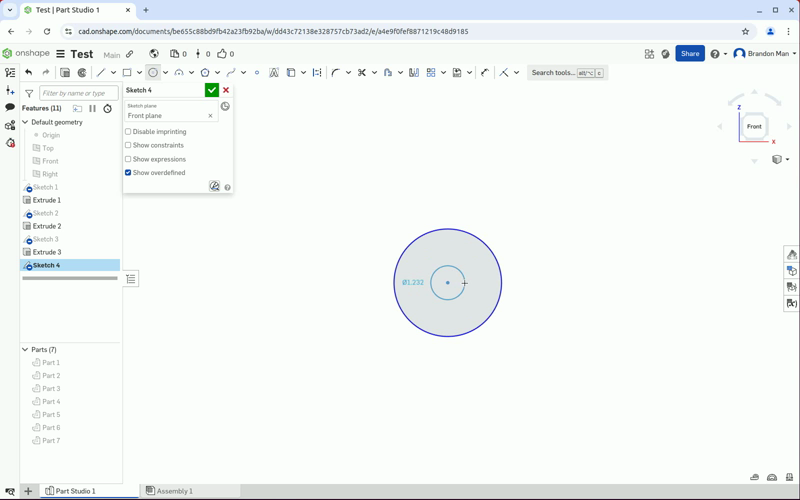
scroll(6)
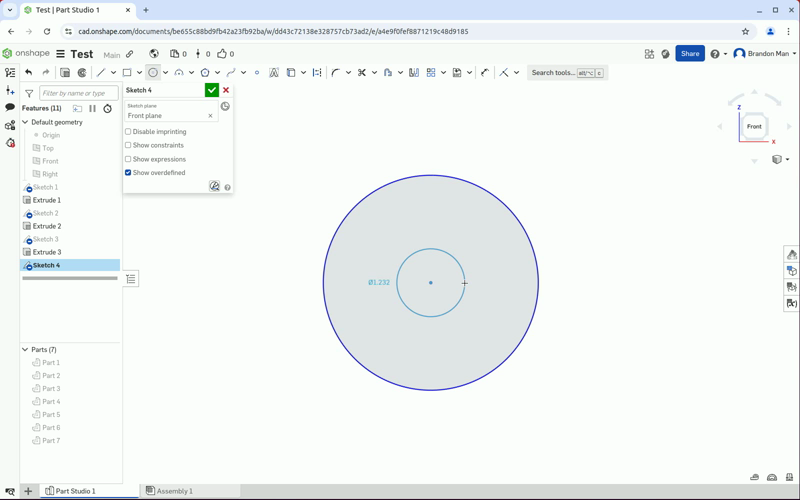
click(464, 282)
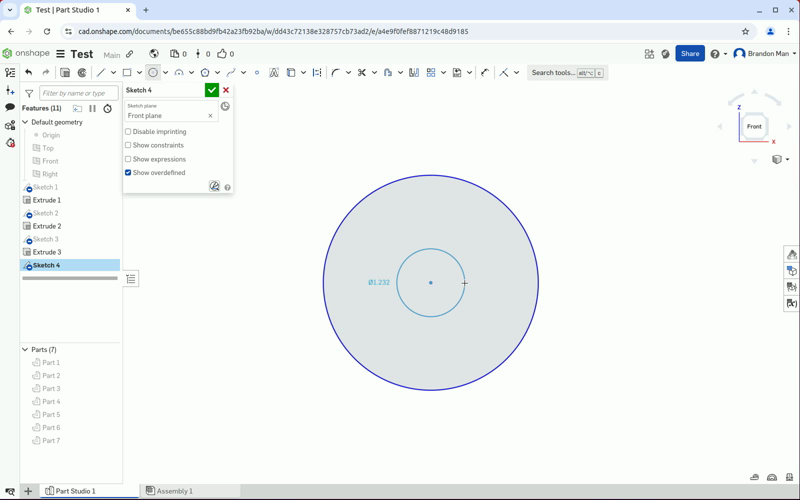
scroll(-6)
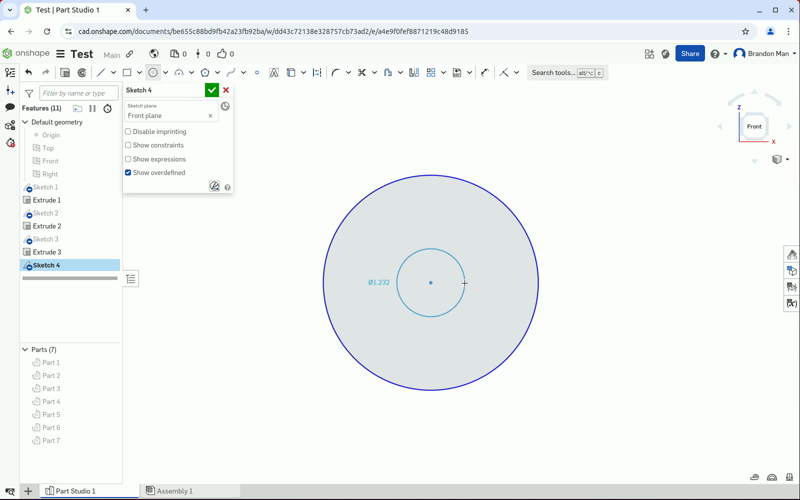
scroll(-6)
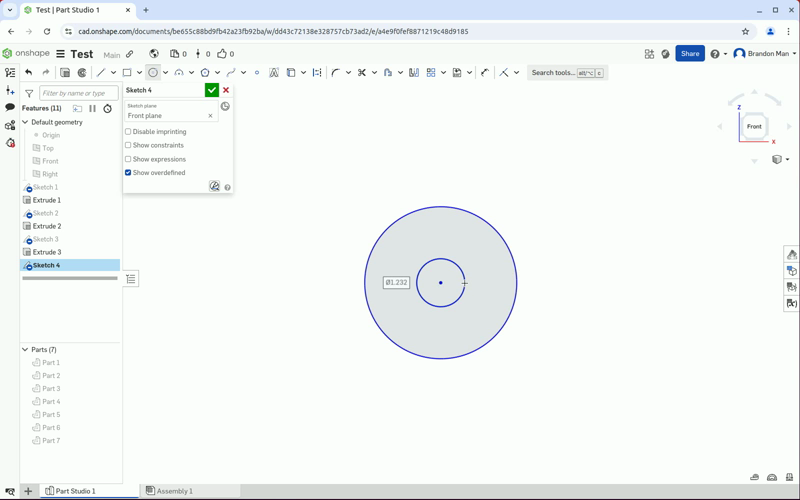
scroll(-6)
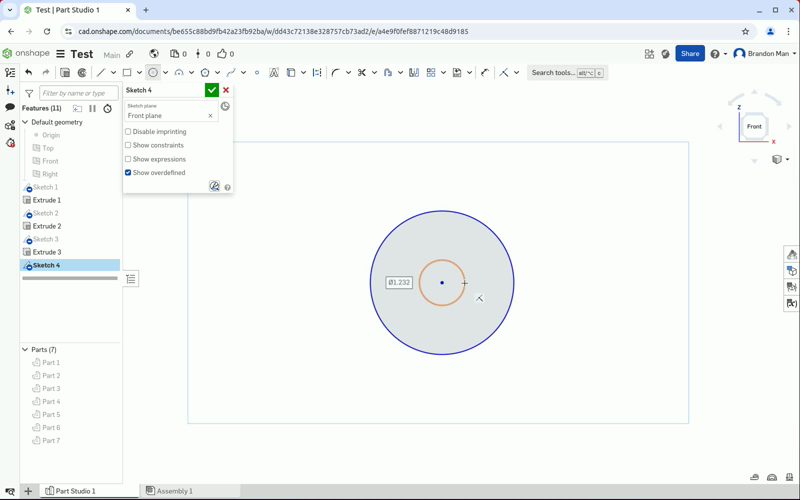
scroll(-6)
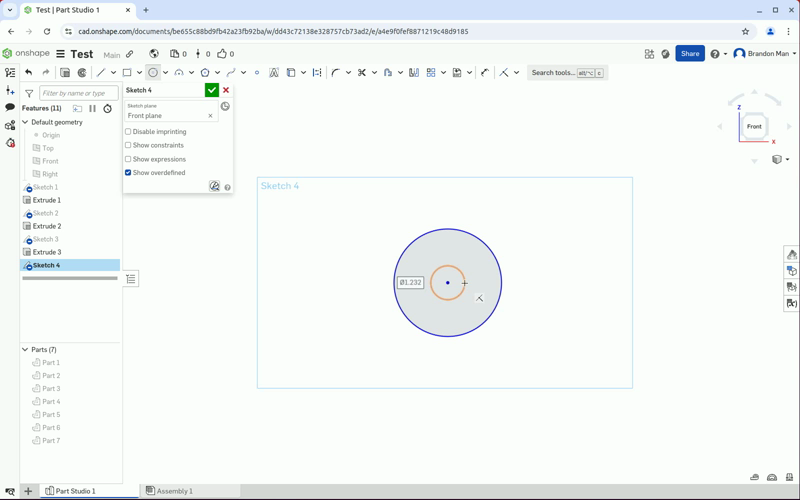
scroll(-6)
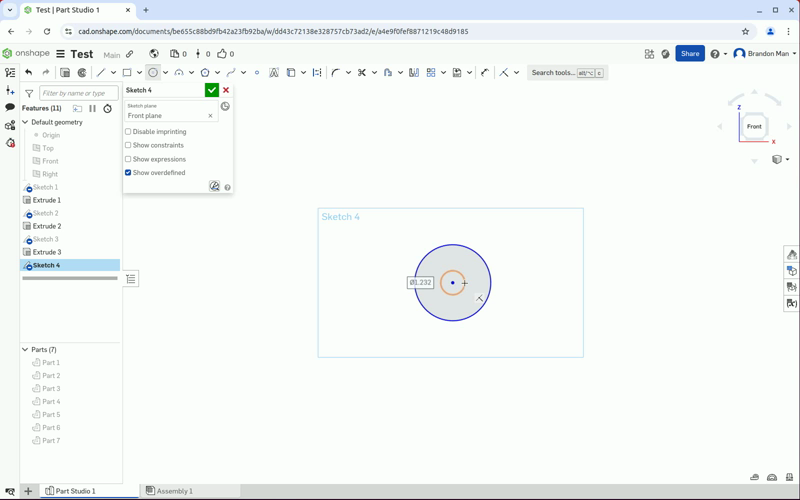
scroll(-6)
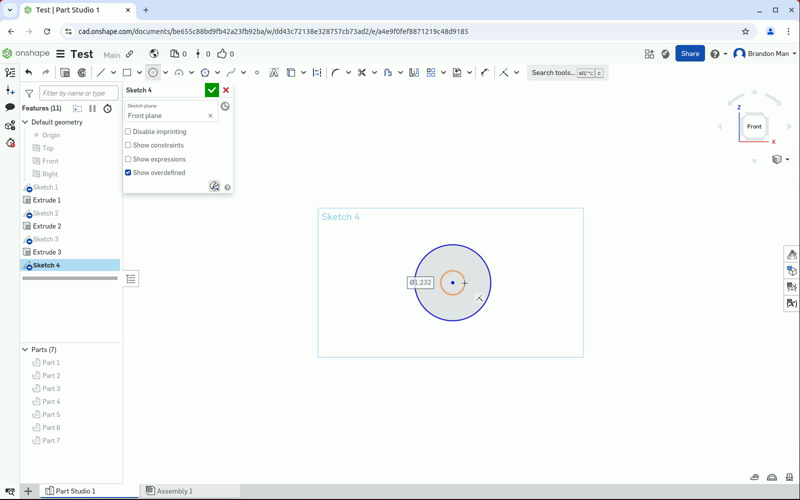
scroll(-6)
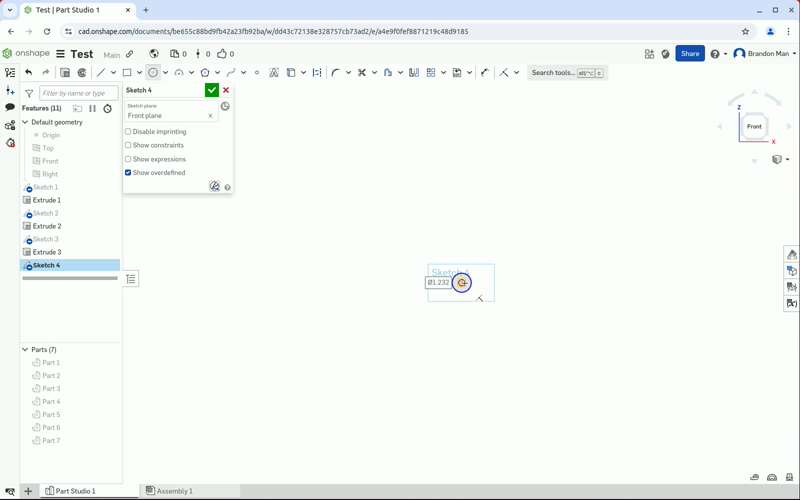
key(esc)
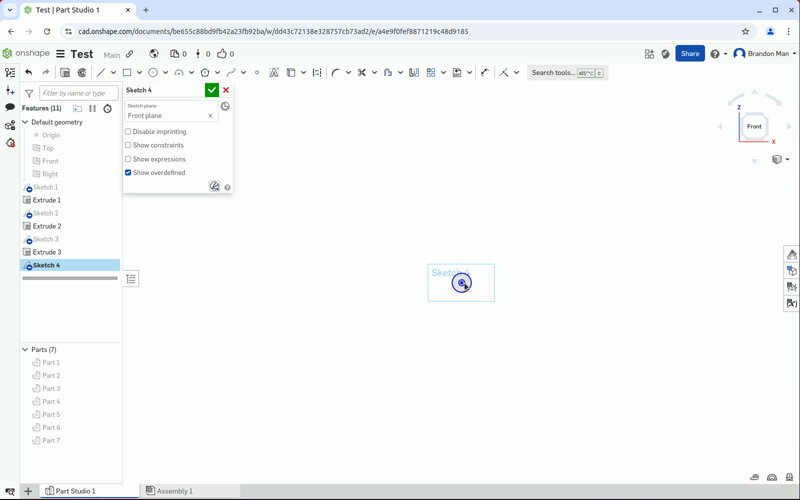
mouse_move(457, 287)
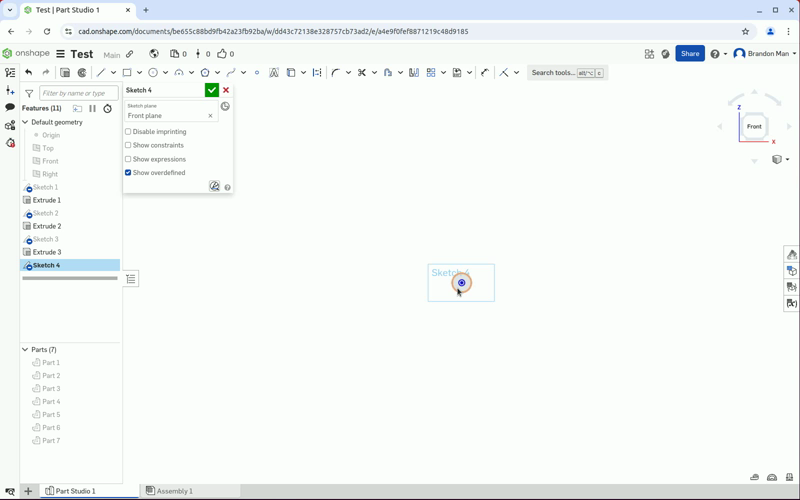
scroll(6)
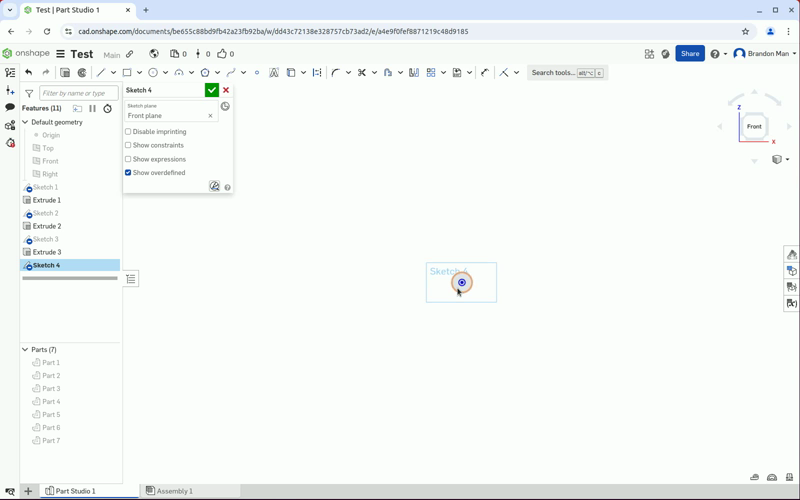
scroll(6)
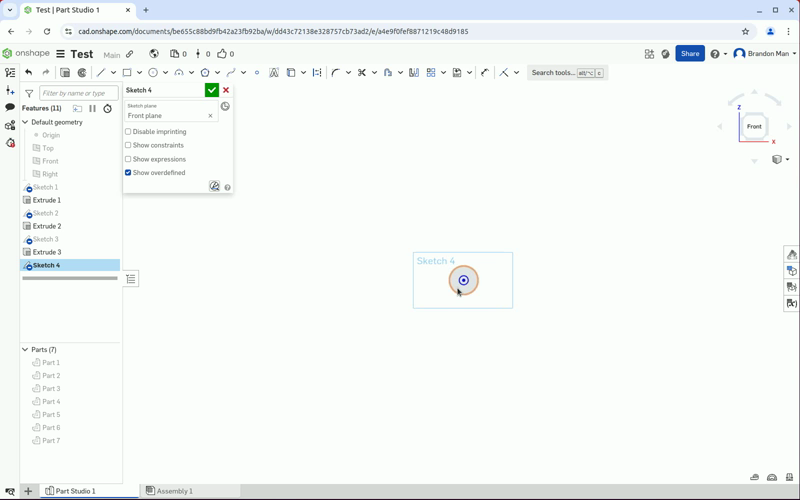
scroll(6)
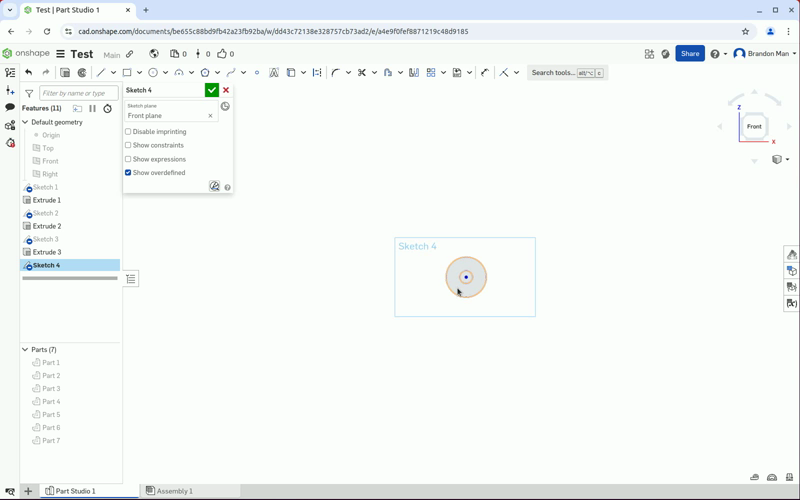
scroll(6)
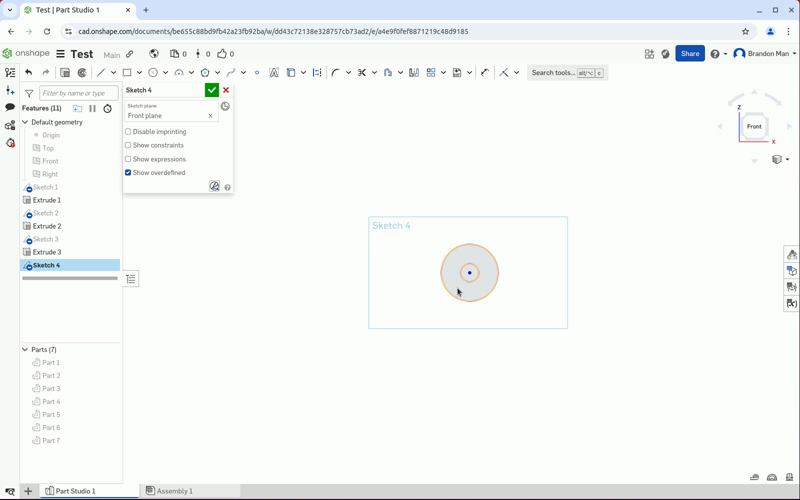
scroll(6)
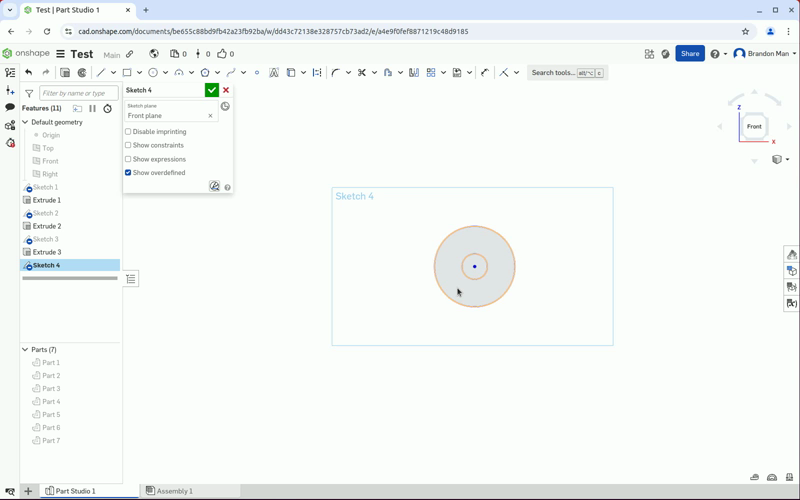
scroll(6)
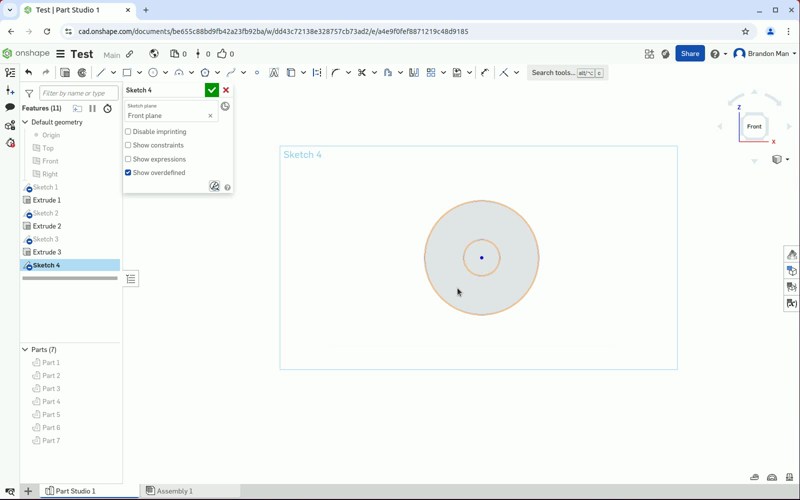
scroll(6)
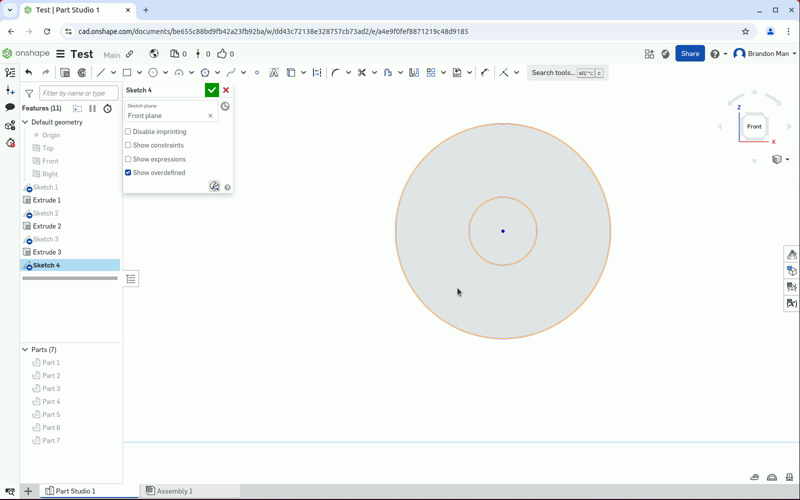
click(457, 287)
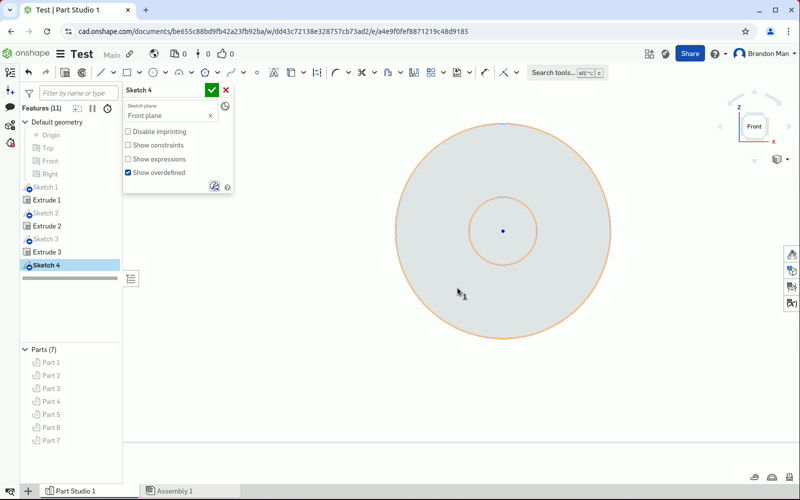
scroll(-6)
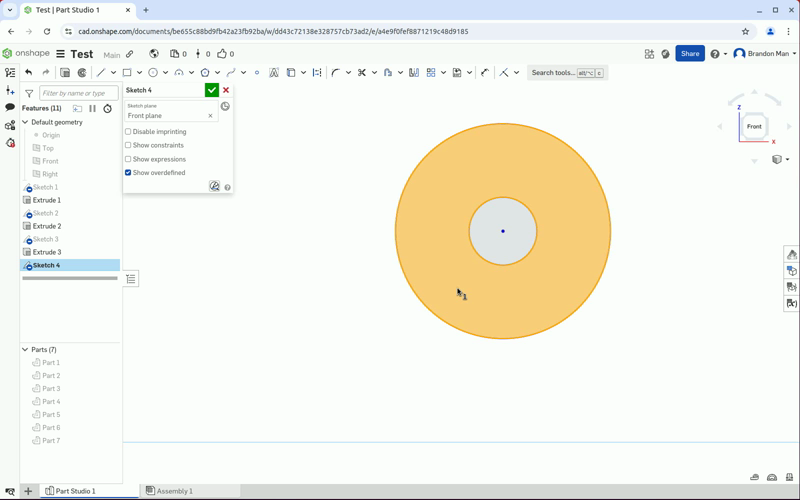
scroll(-6)
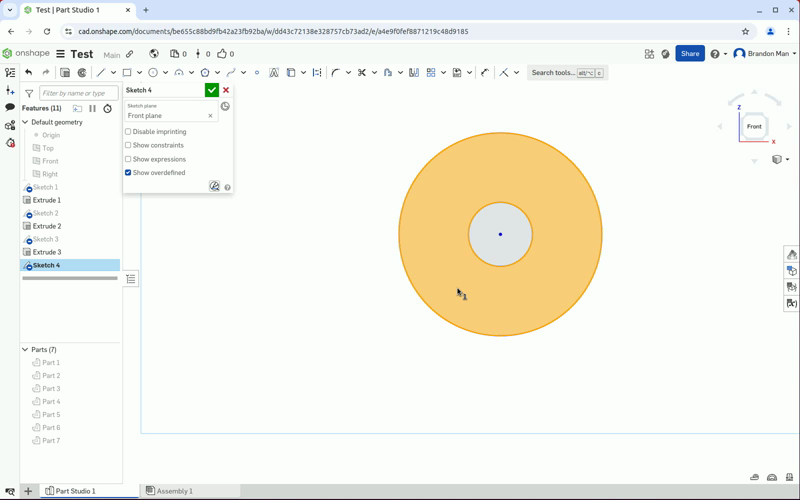
scroll(-6)
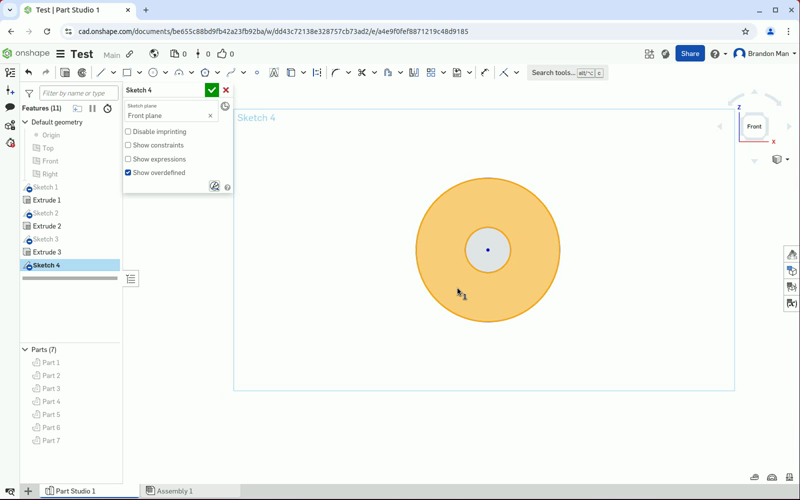
scroll(-6)
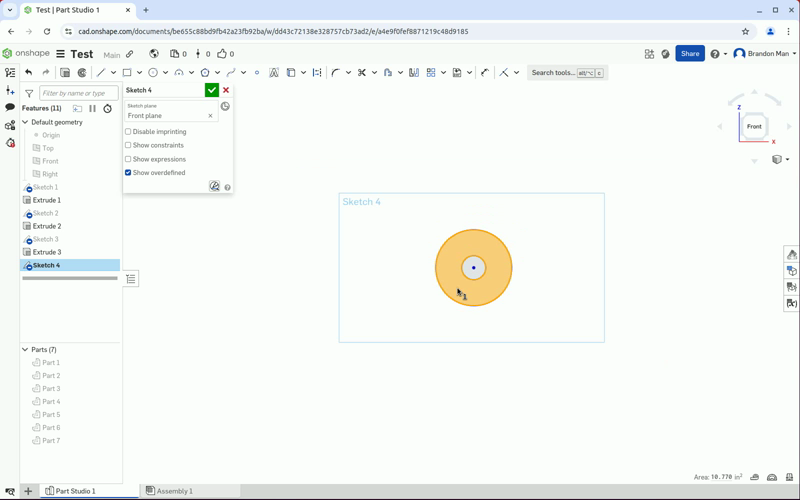
scroll(-6)
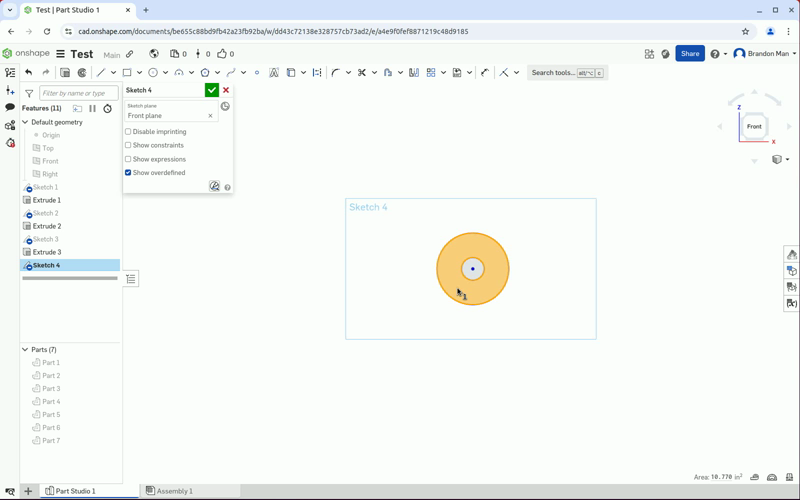
scroll(-6)
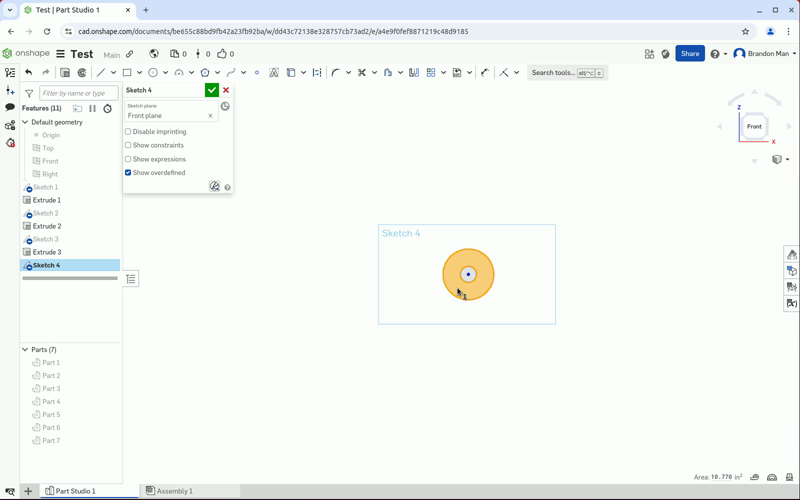
scroll(-6)
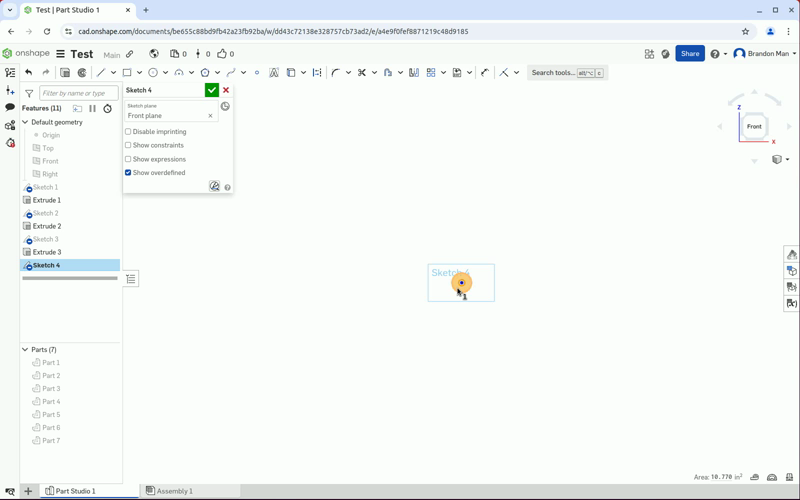
mouse_move(73, 352)
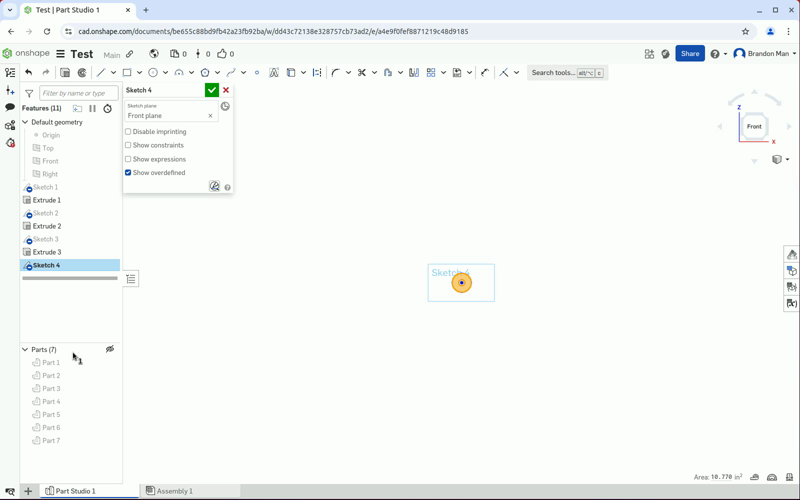
key(shift+y)
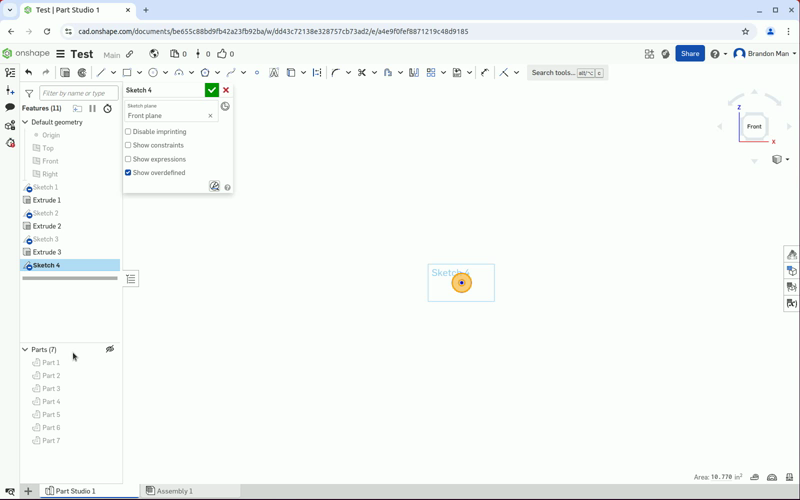
key(shift+e)
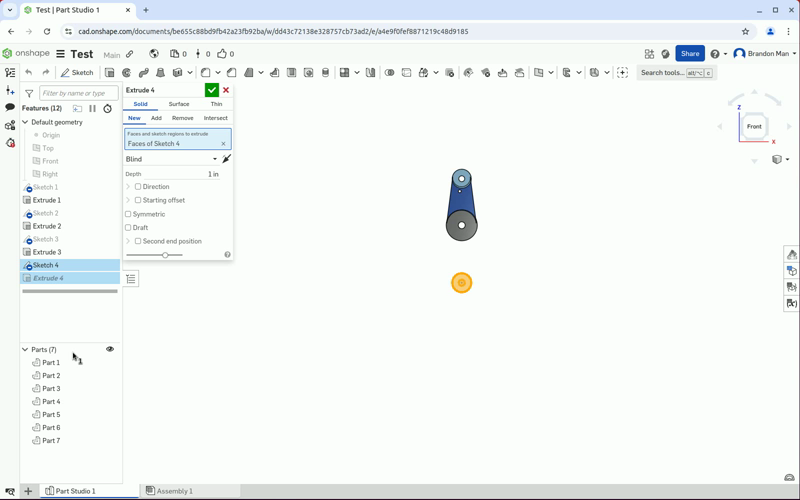
mouse_move(143, 106)
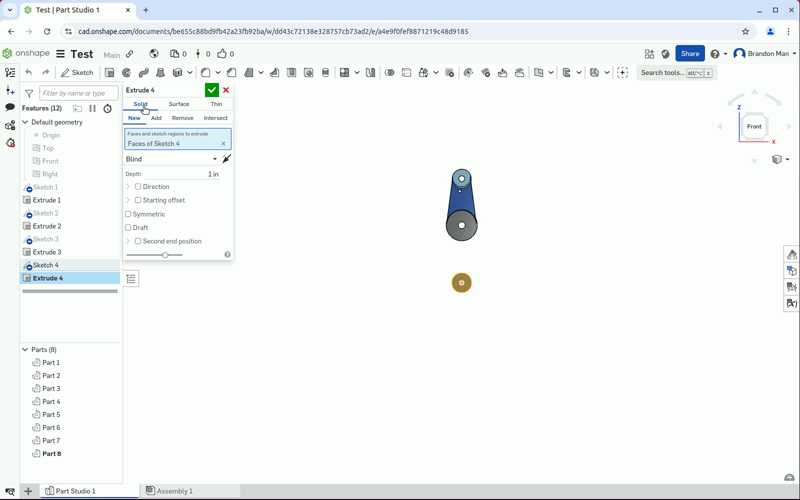
click(143, 106)
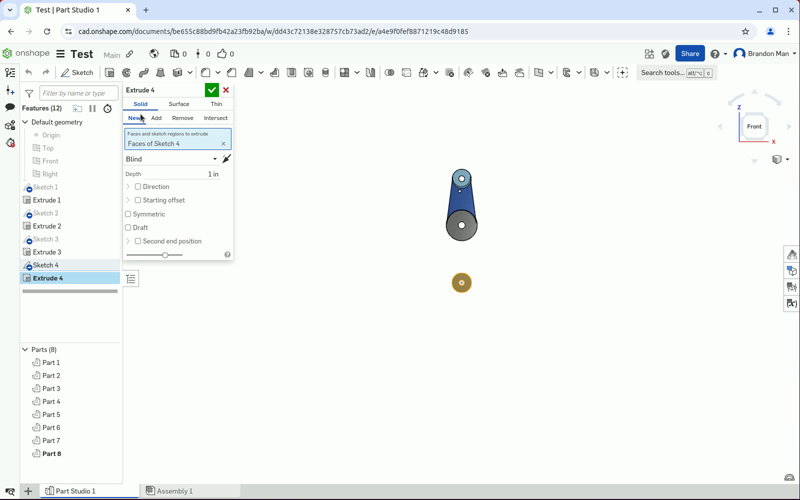
mouse_move(137, 120)
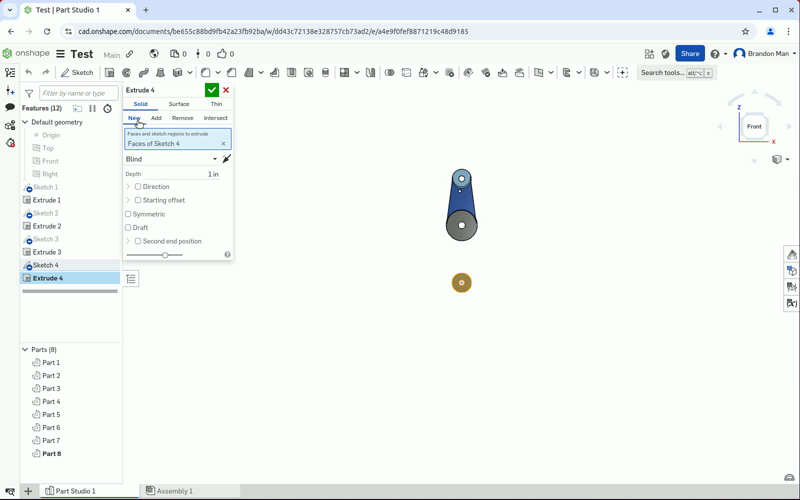
click(137, 120)
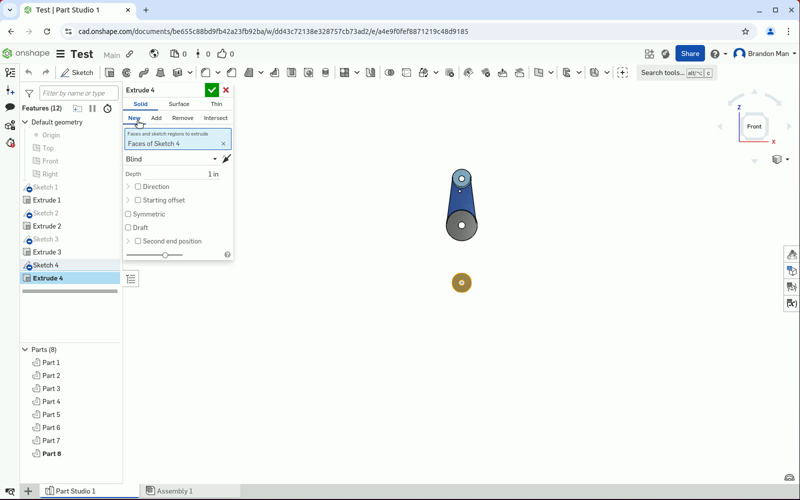
key(tab, 4)
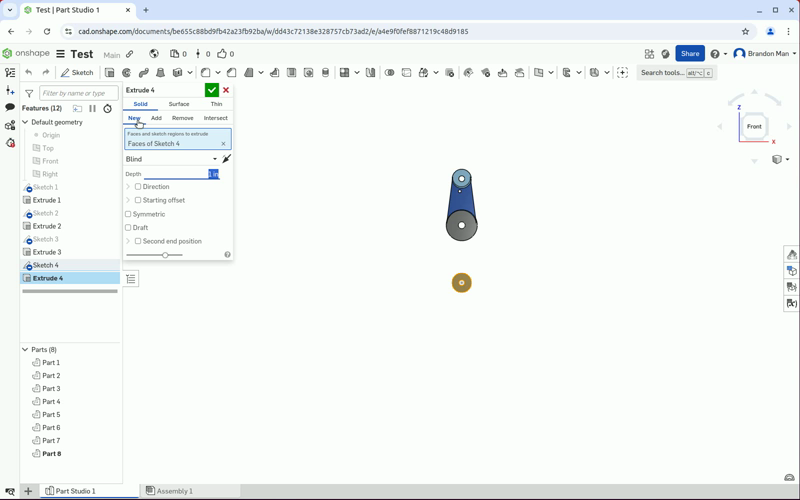
text(0.481)
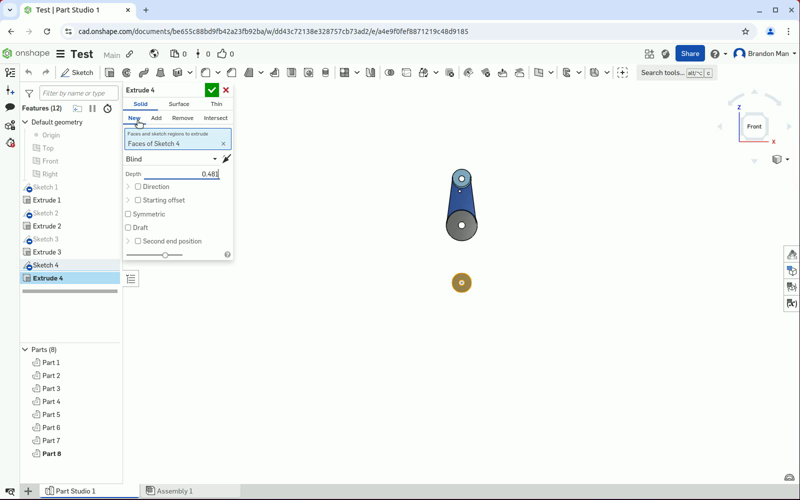
key(enter)
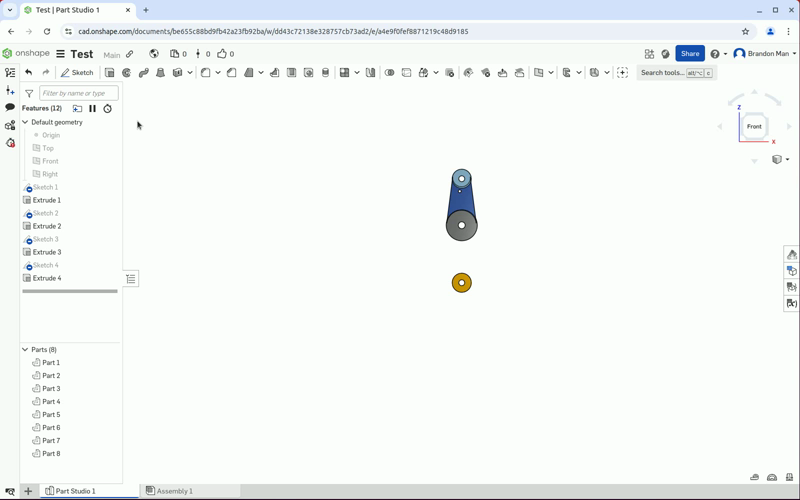
key(shift+h)
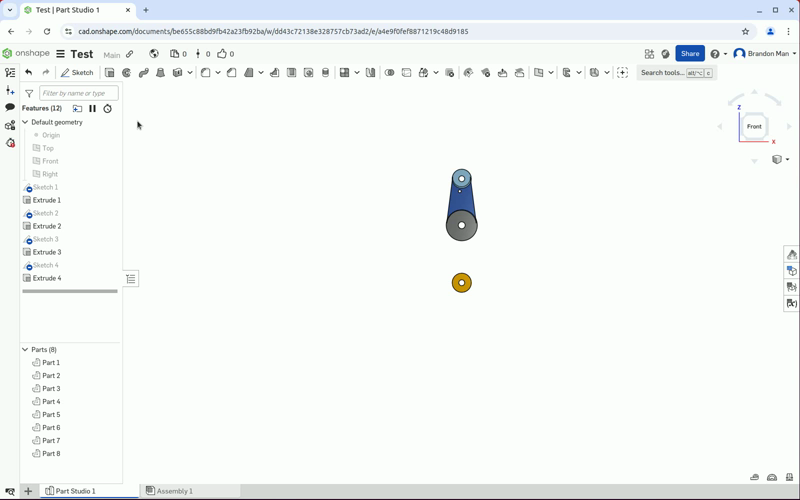
key(shift+h)
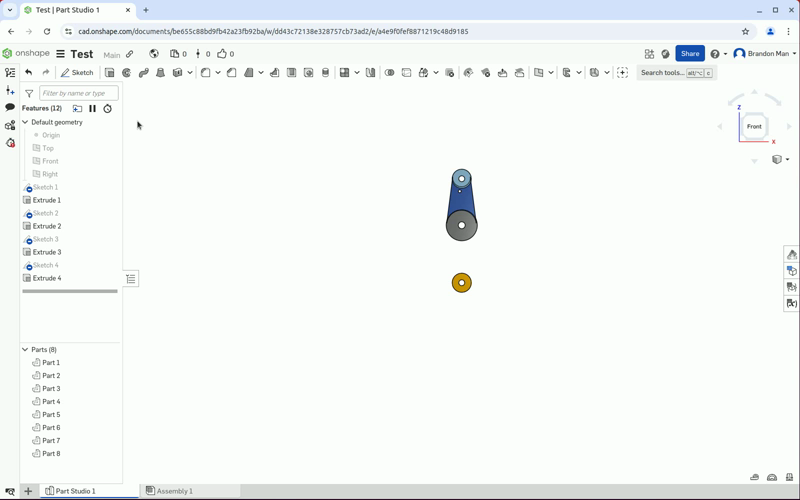
mouse_move(73, 189)
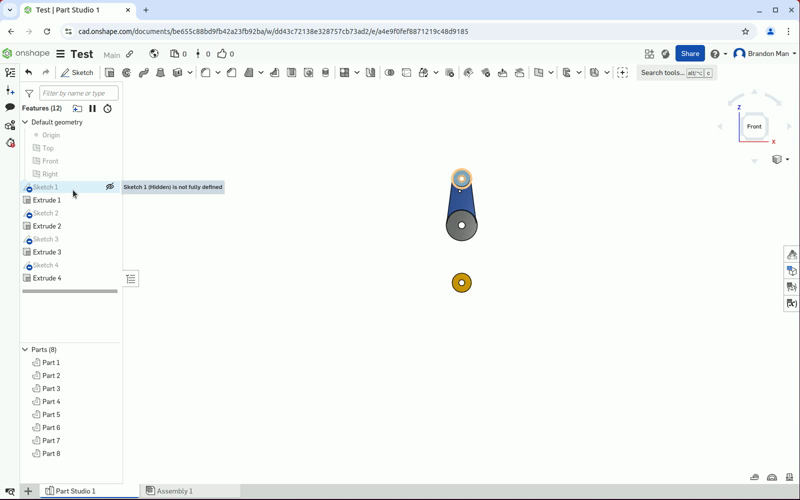
click(73, 189)
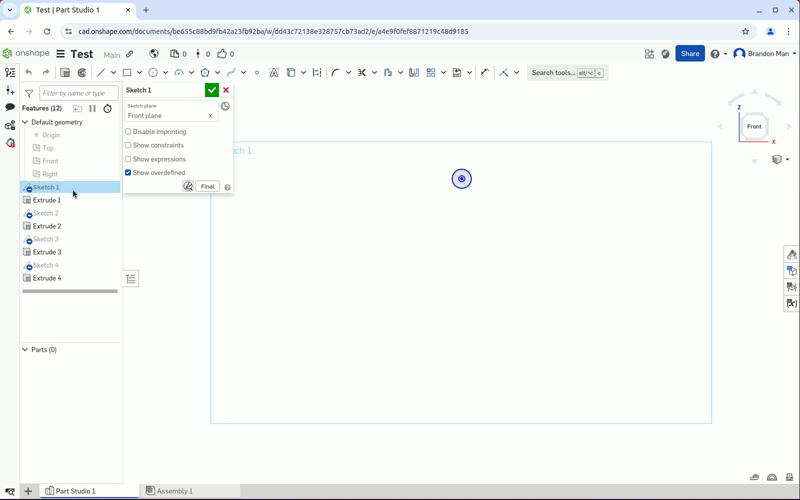
mouse_move(229, 92)
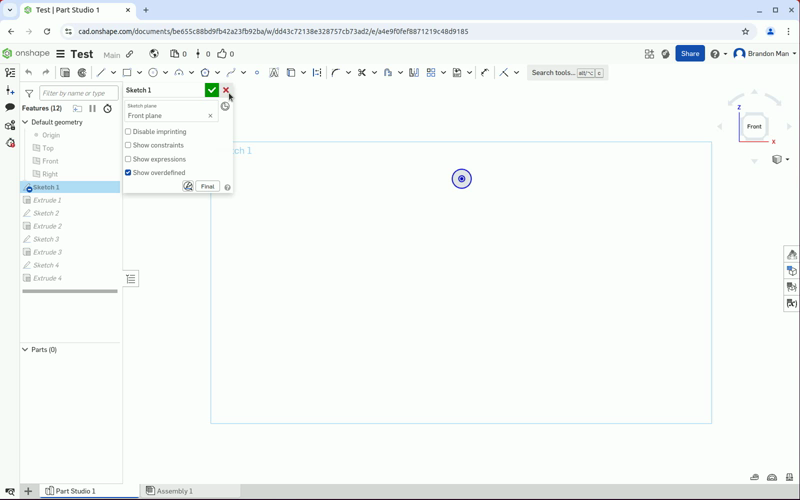
click(229, 92)
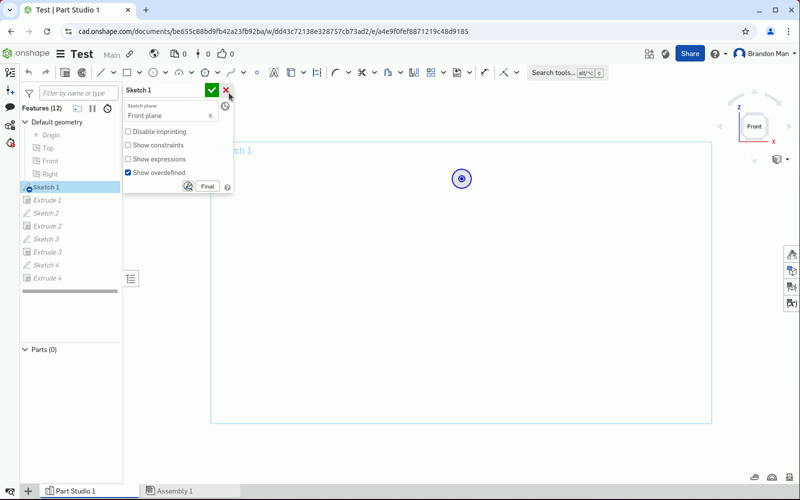
key(shift+s)
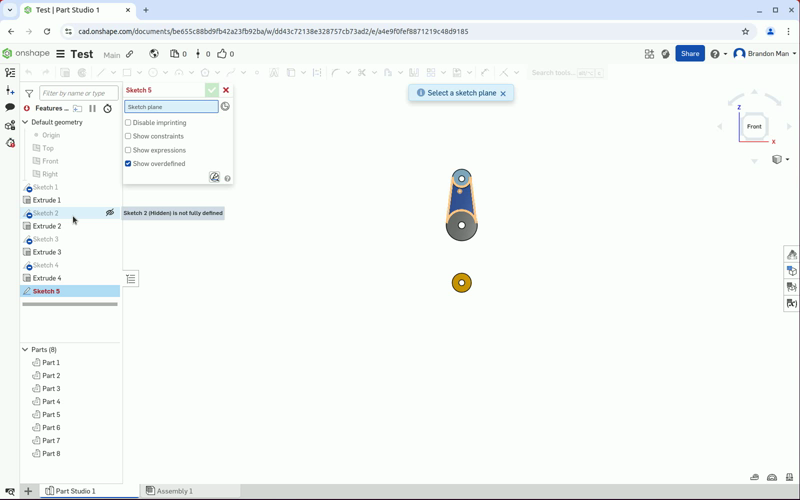
scroll(3)
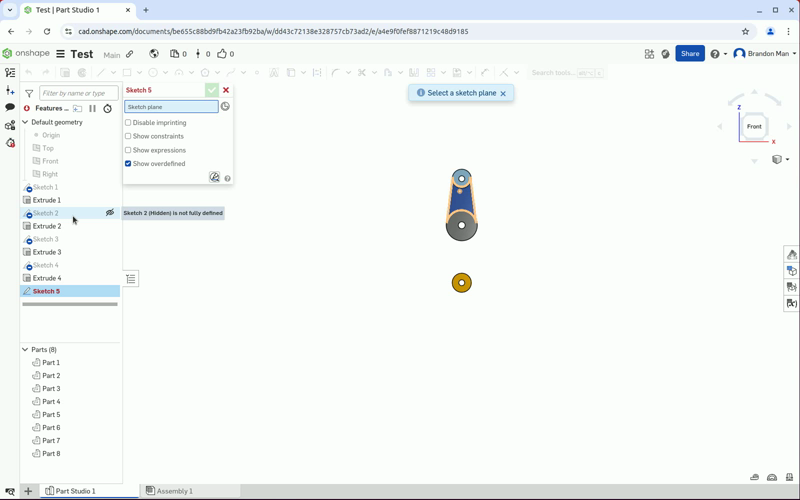
mouse_move(73, 163)
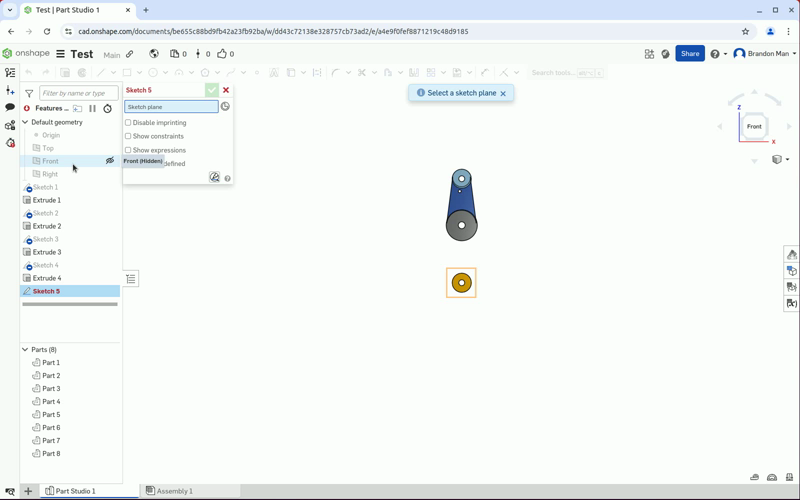
click(73, 163)
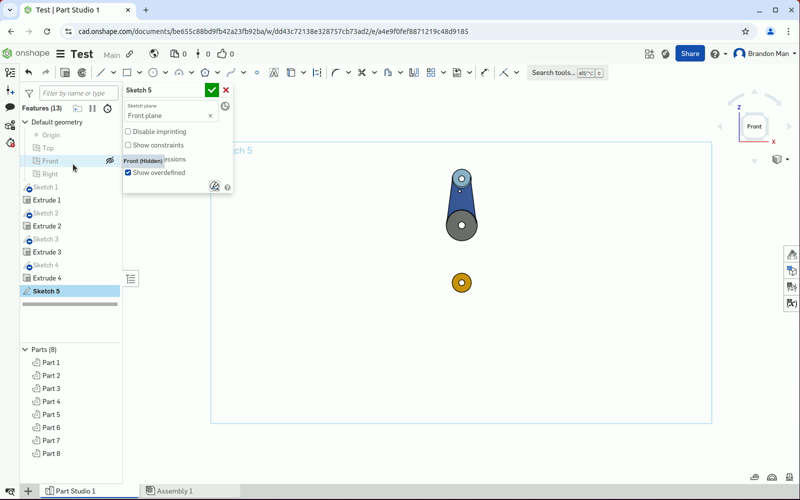
mouse_move(73, 352)
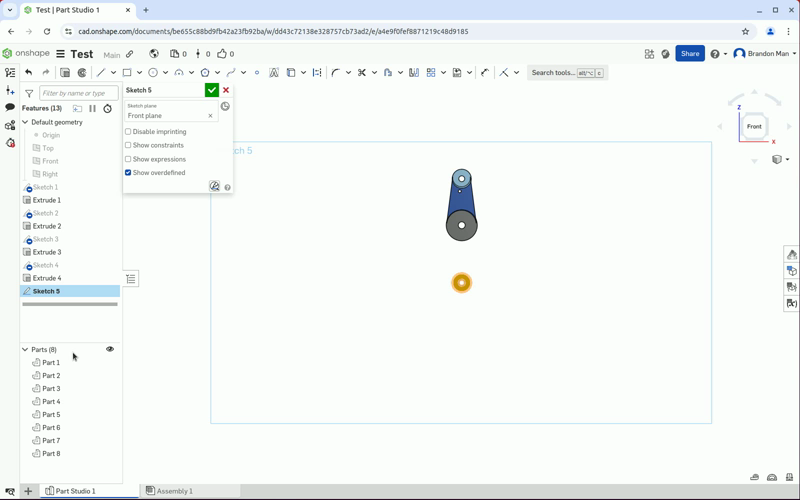
key(y)
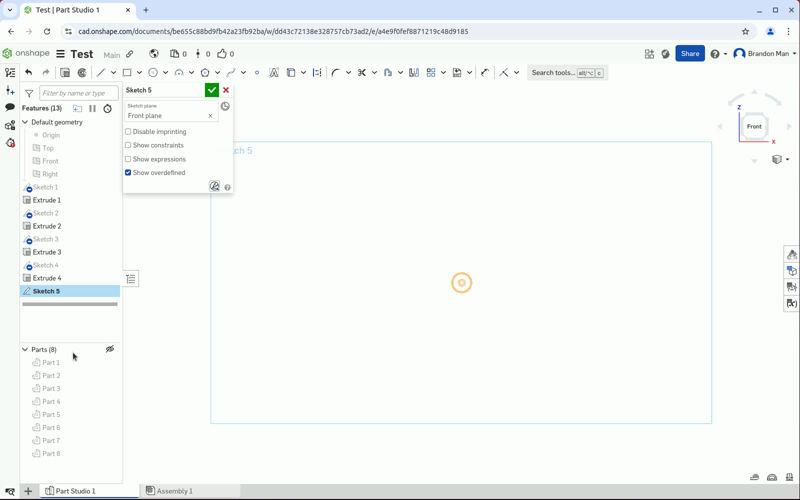
key(l)
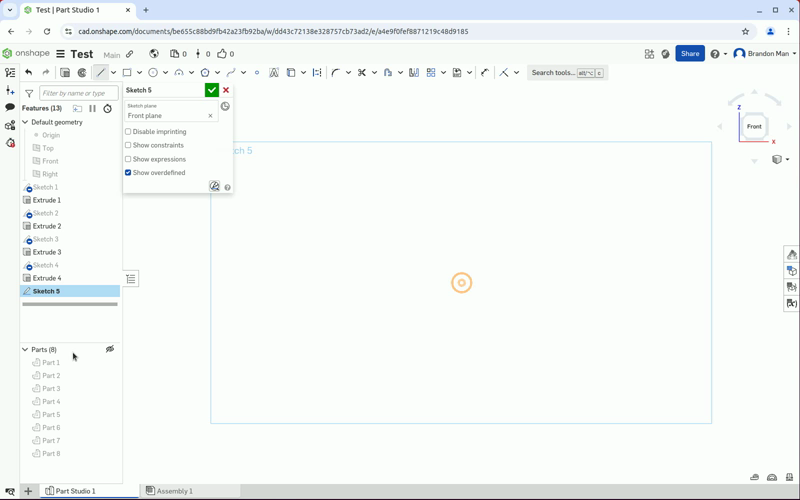
key_down(shift)
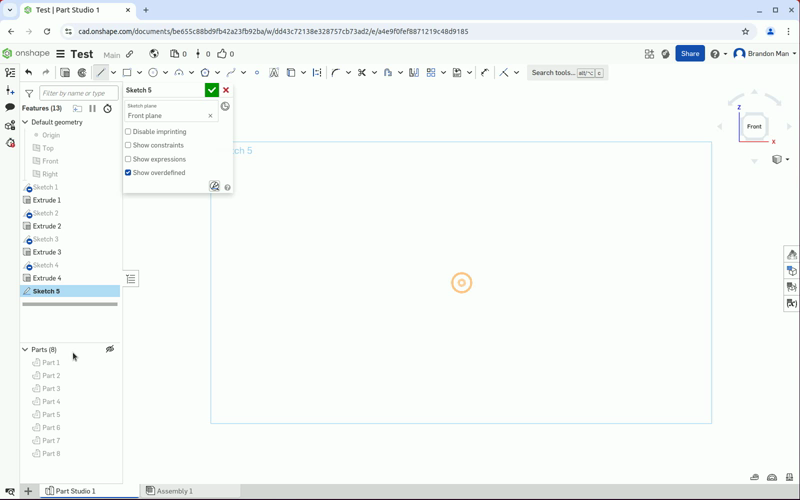
mouse_move(460, 291)
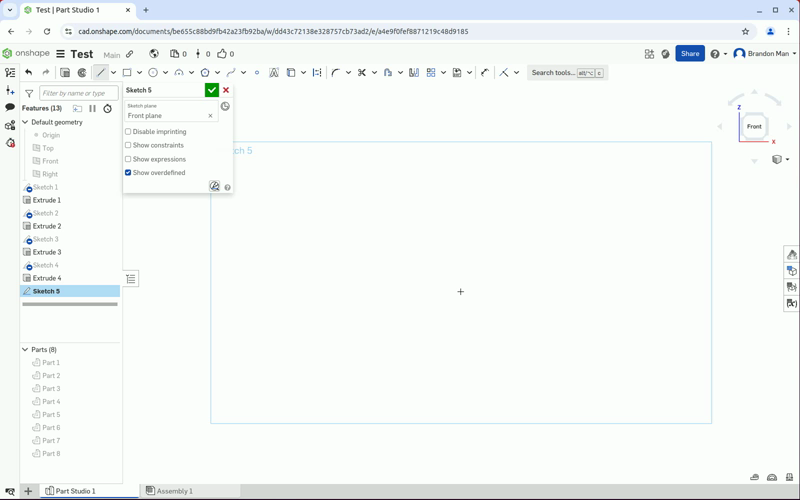
click(460, 291)
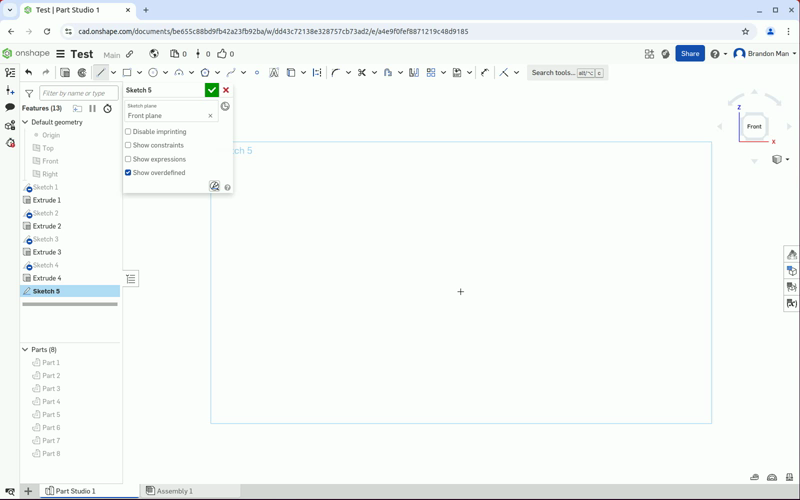
key_up(shift)
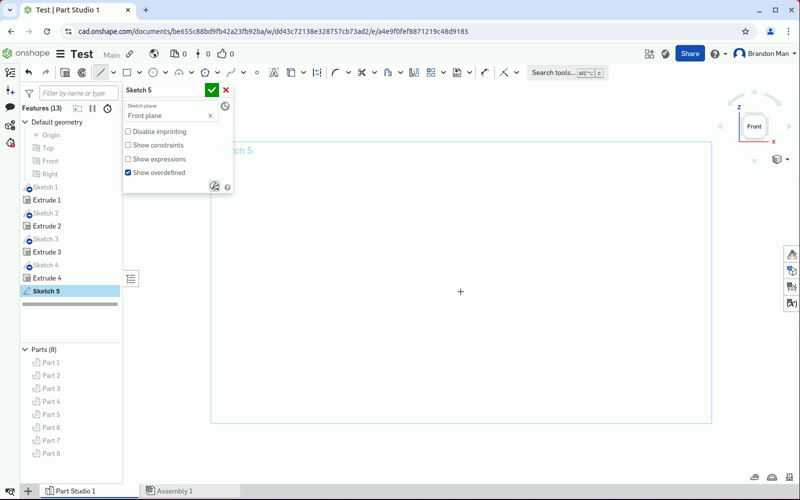
key_down(shift)
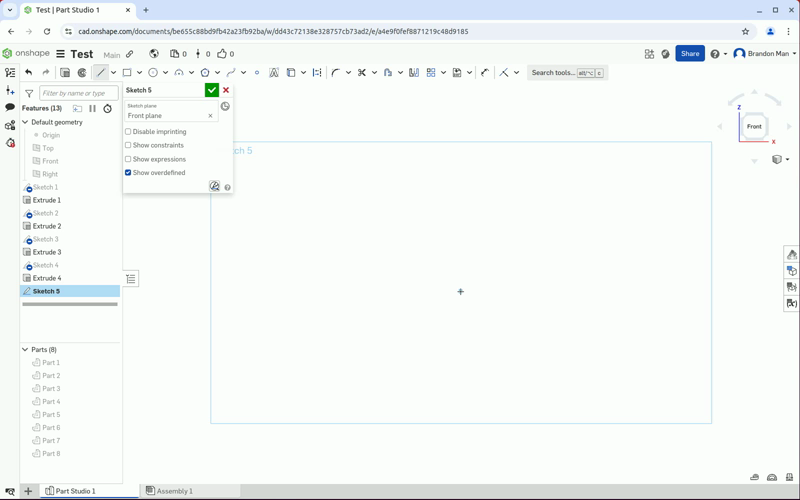
mouse_move(490, 291)
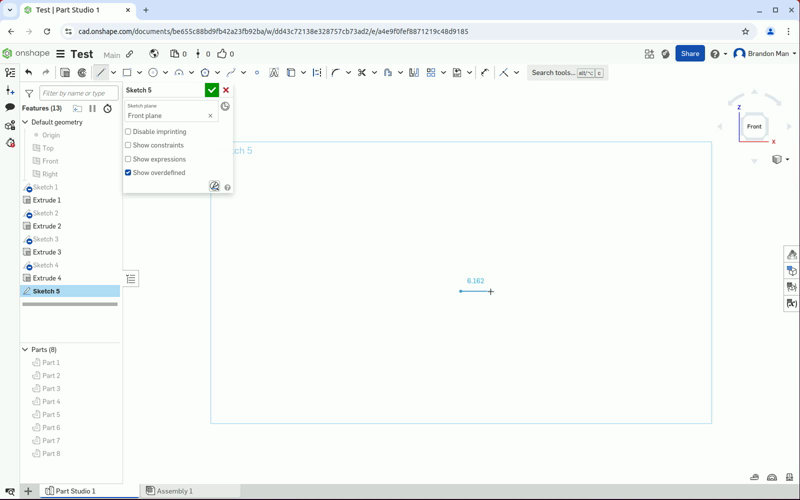
mouse_move(501, 289)
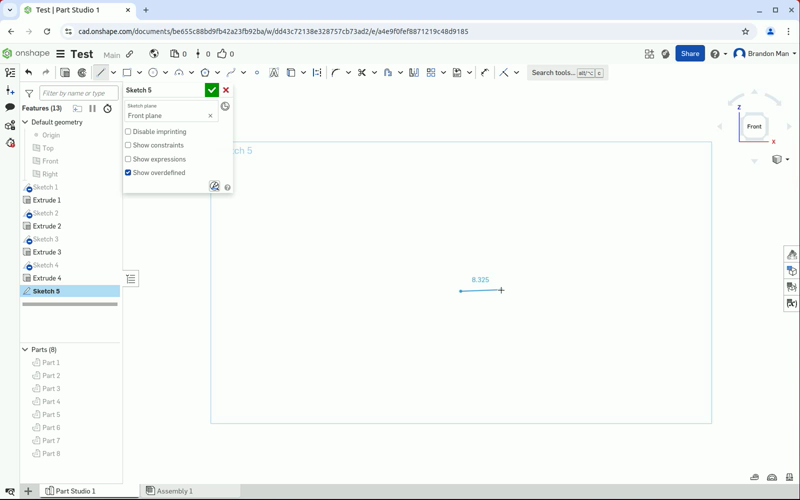
click(501, 289)
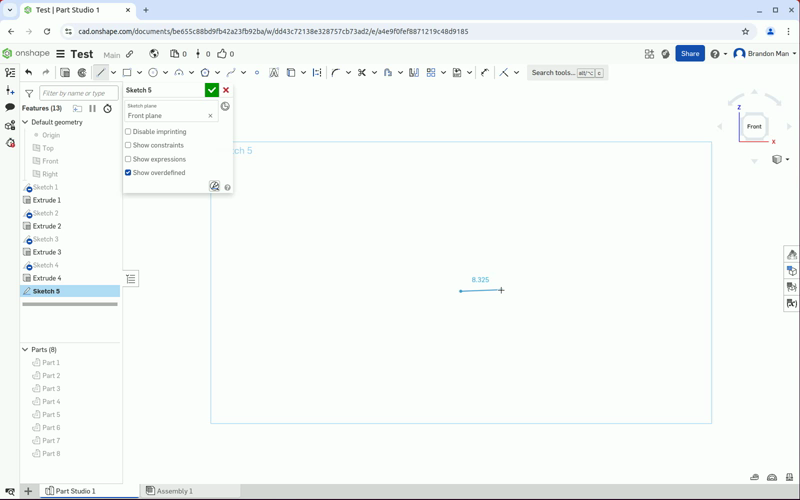
key_up(shift)
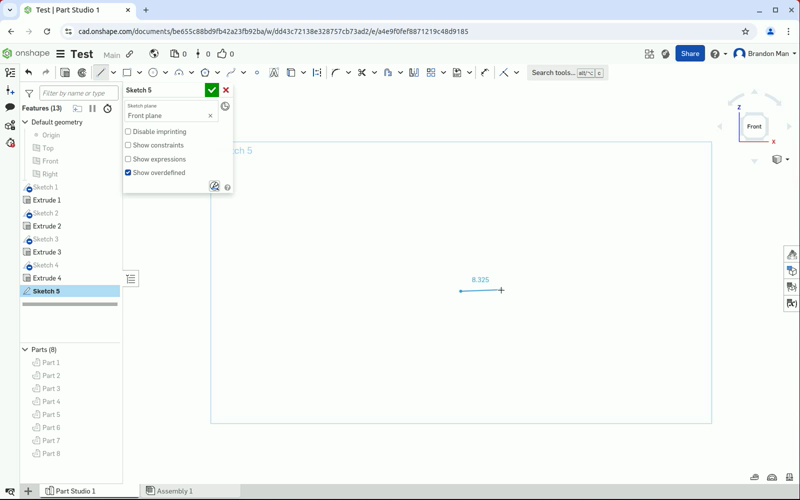
key(esc)
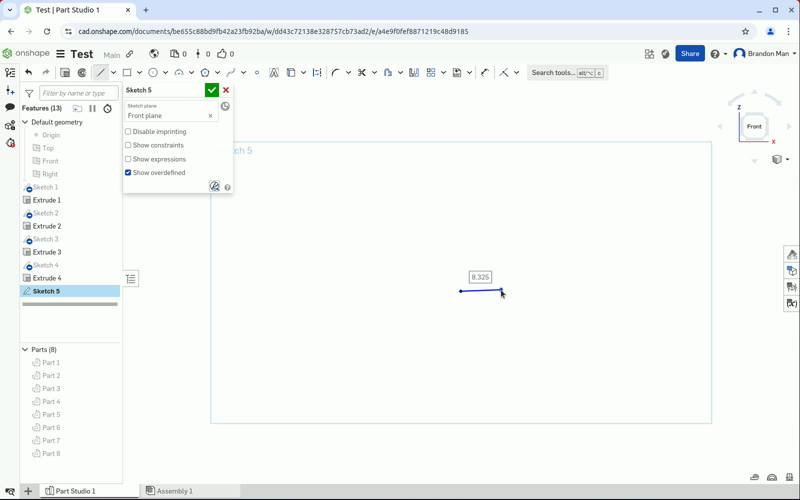
key(a)
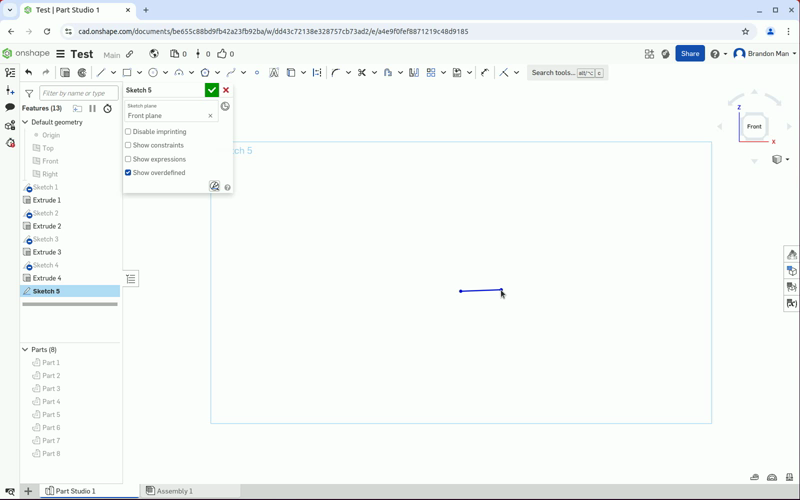
mouse_move(501, 289)
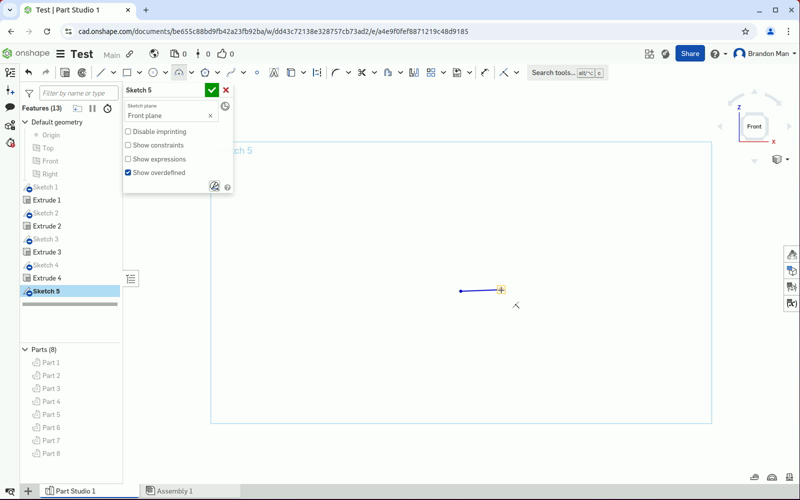
click(501, 289)
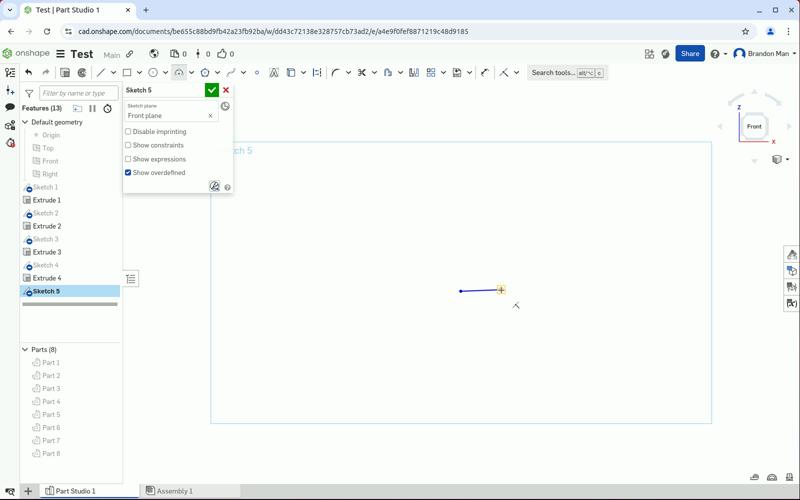
key_down(shift)
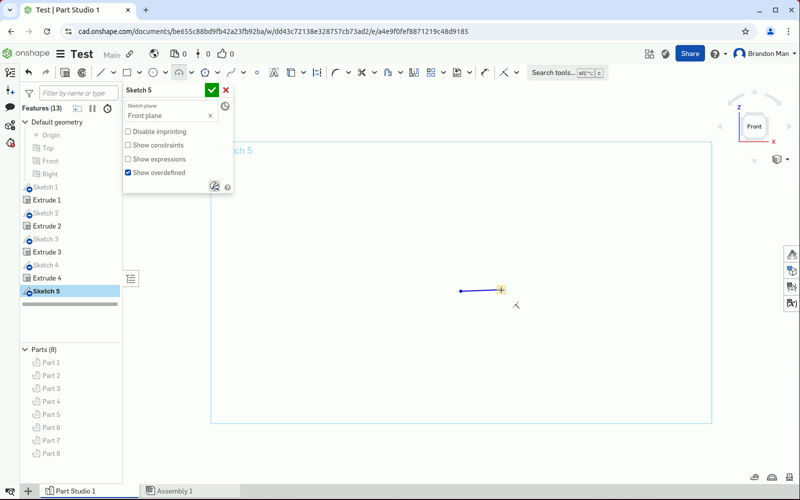
mouse_move(493, 282)
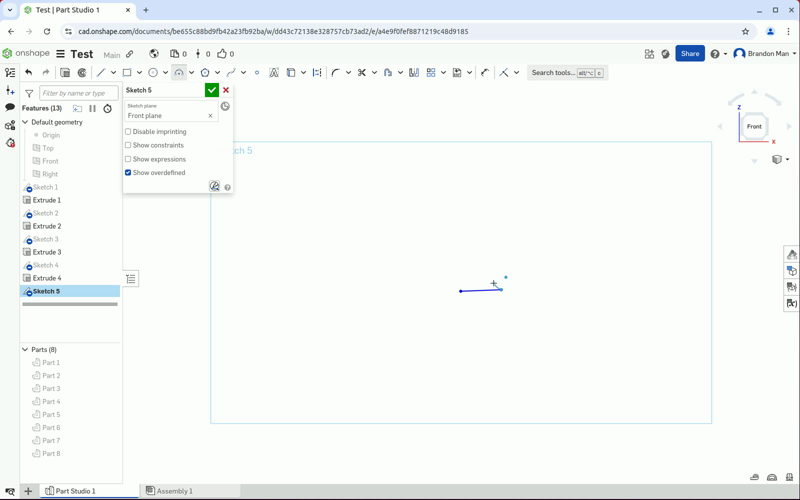
click(493, 282)
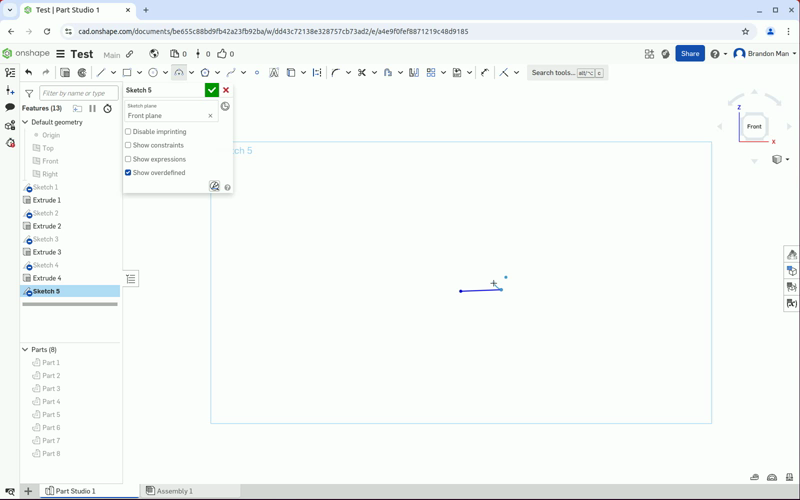
mouse_move(495, 288)
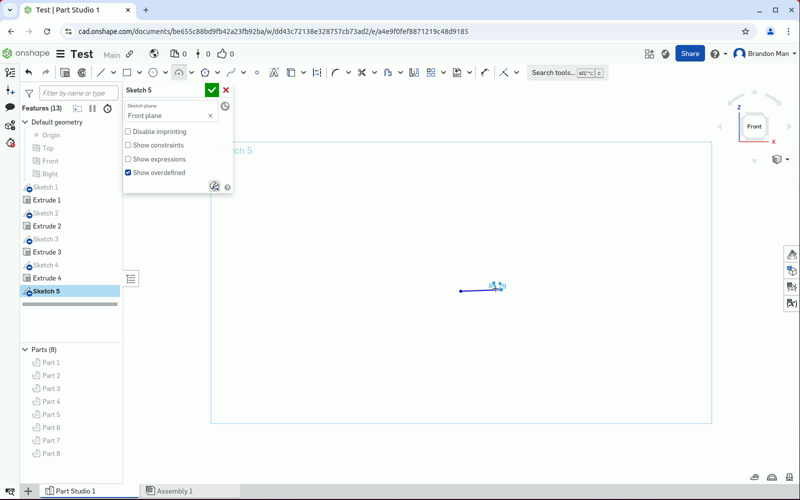
click(495, 288)
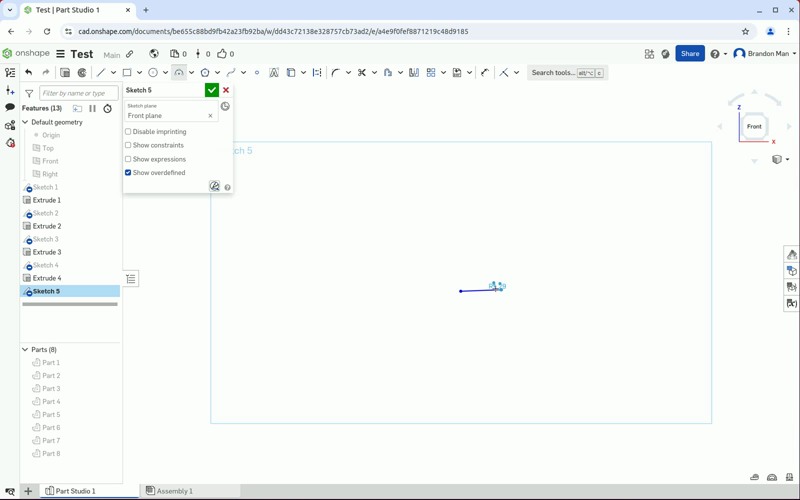
key_up(shift)
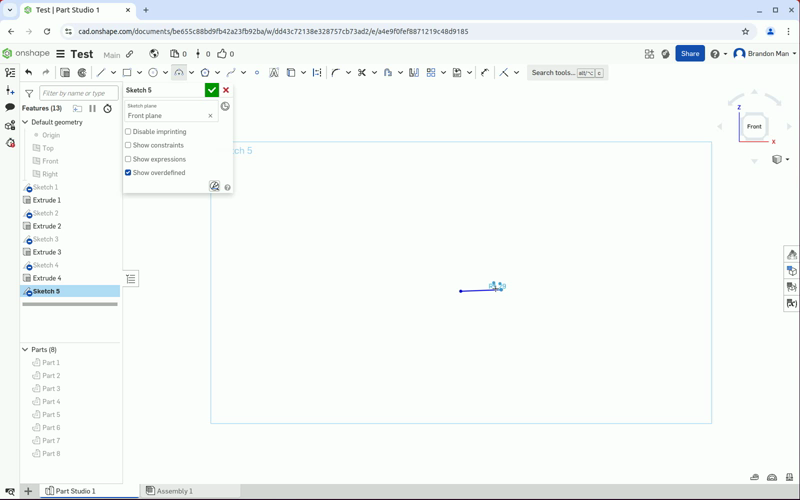
key(esc)
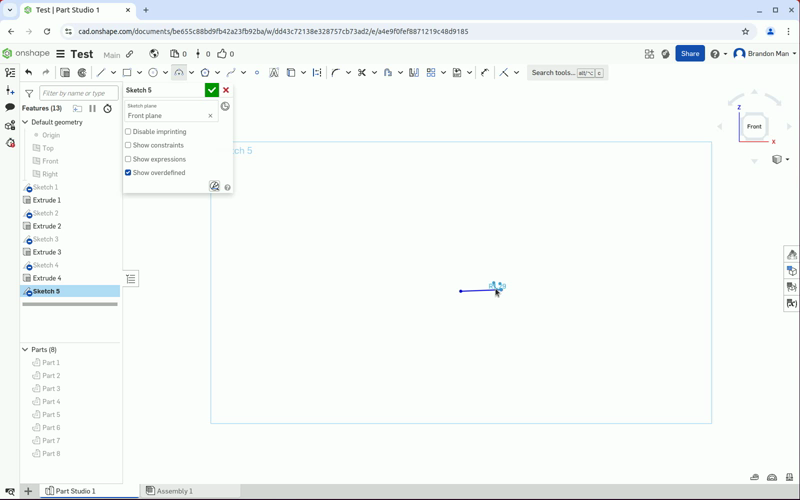
key(l)
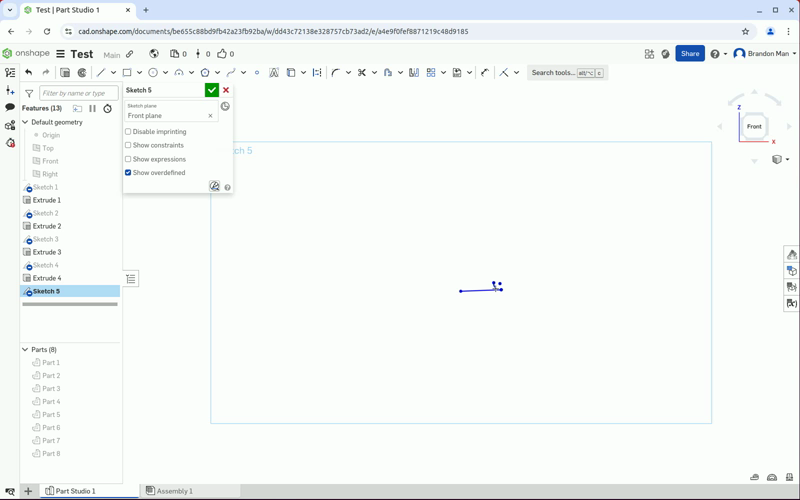
mouse_move(493, 282)
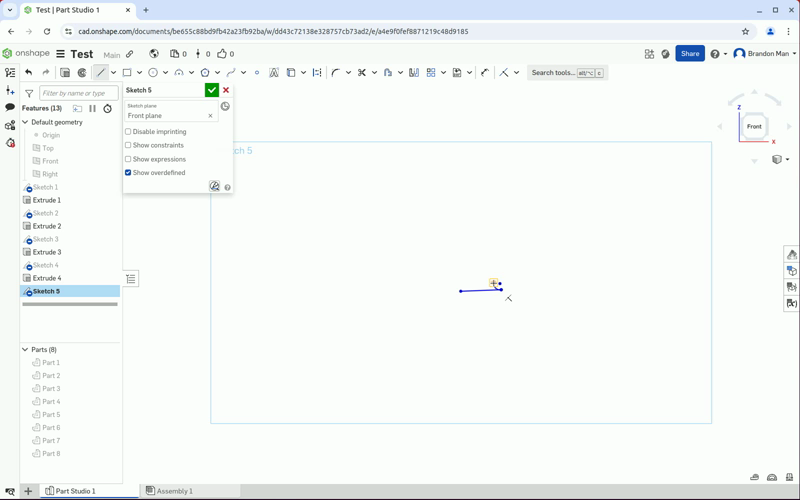
click(493, 282)
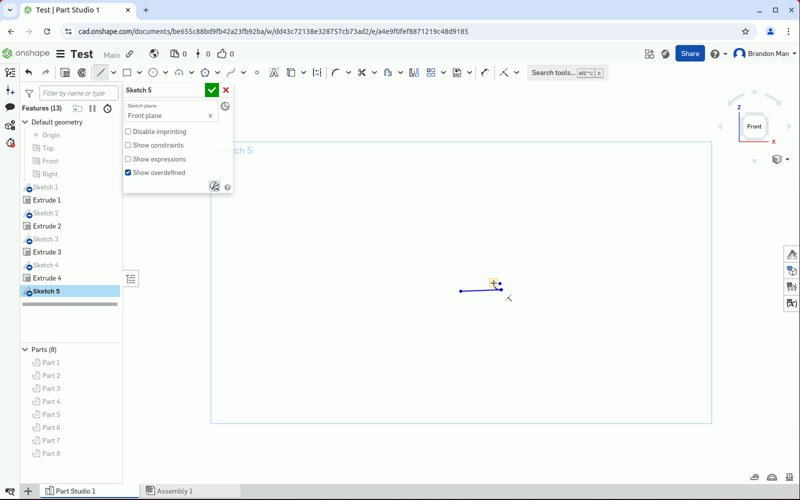
key_down(shift)
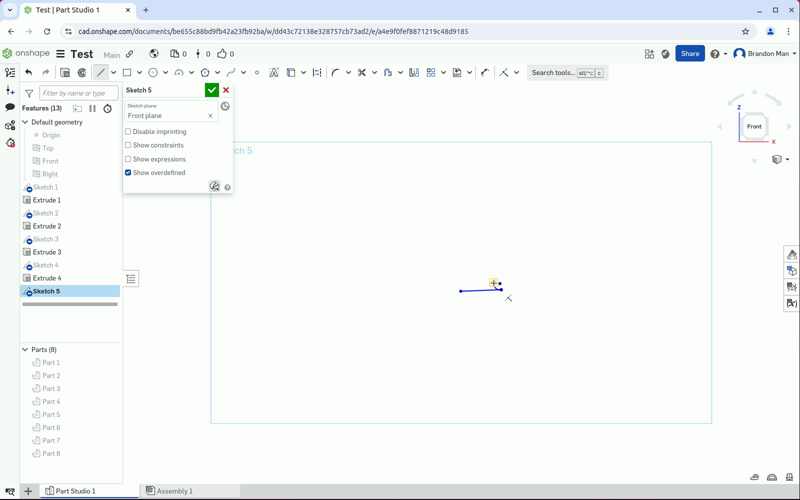
mouse_move(523, 282)
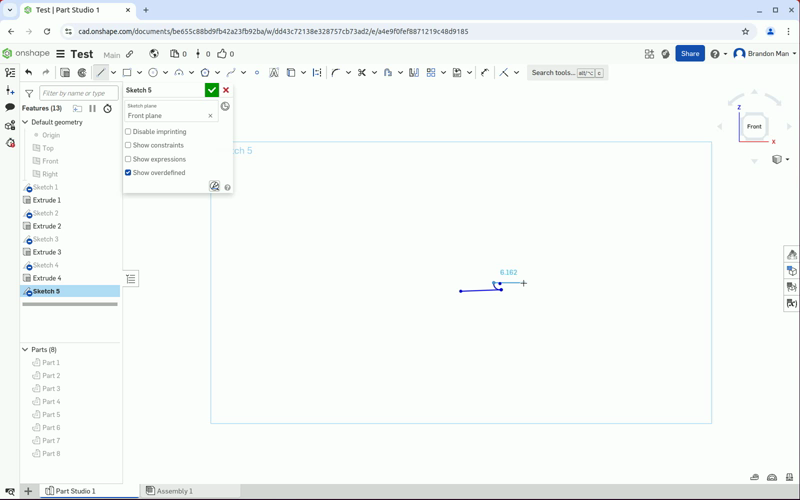
mouse_move(469, 282)
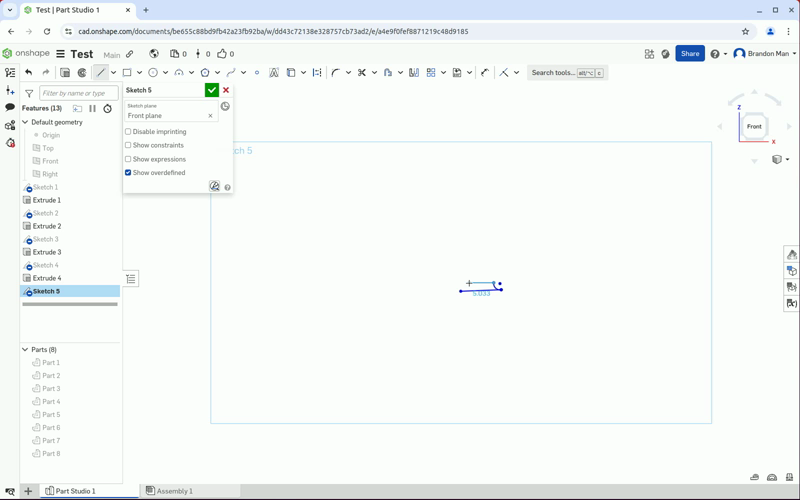
click(469, 282)
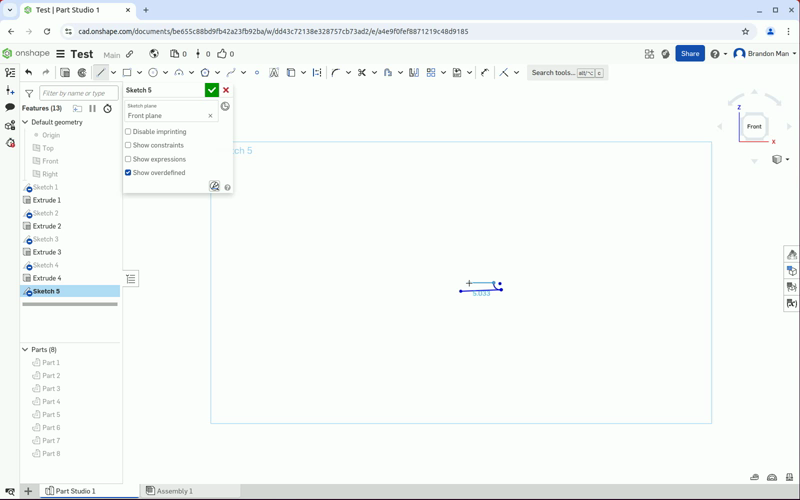
key_up(shift)
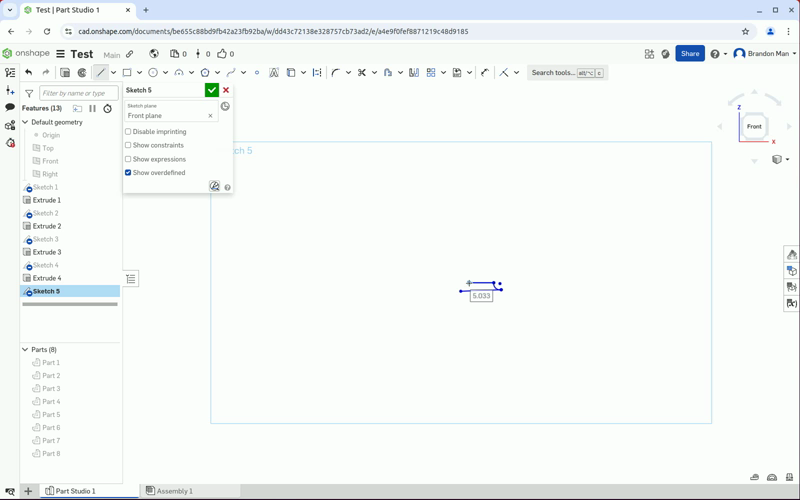
key(esc)
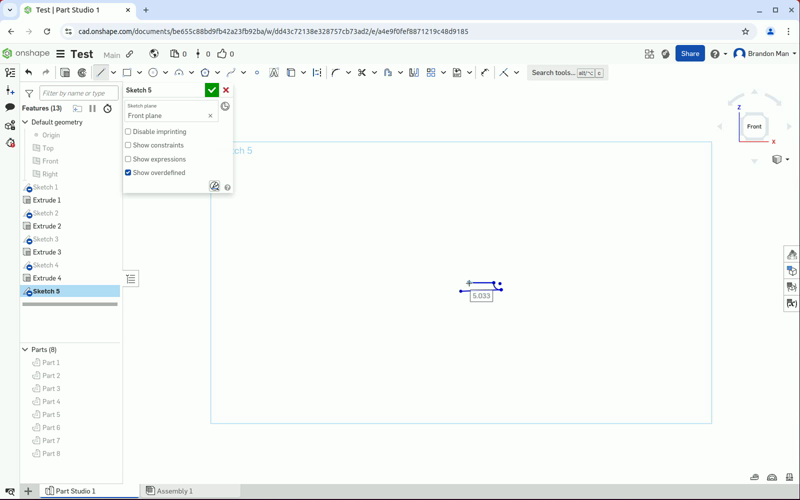
key(a)
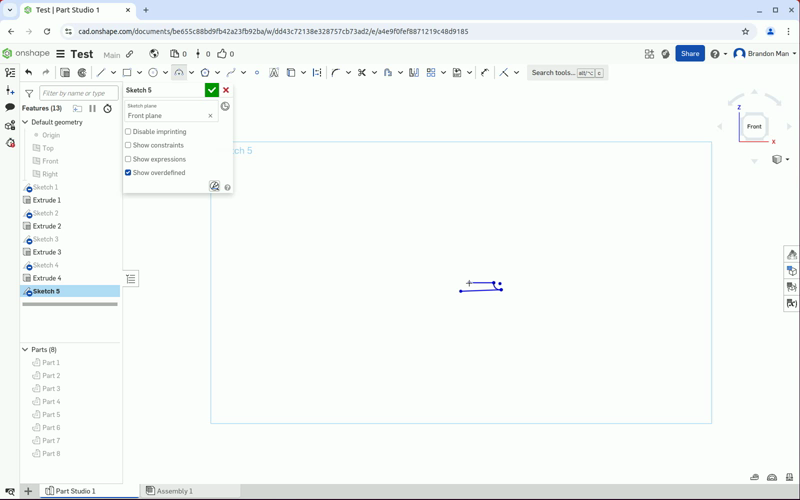
mouse_move(469, 282)
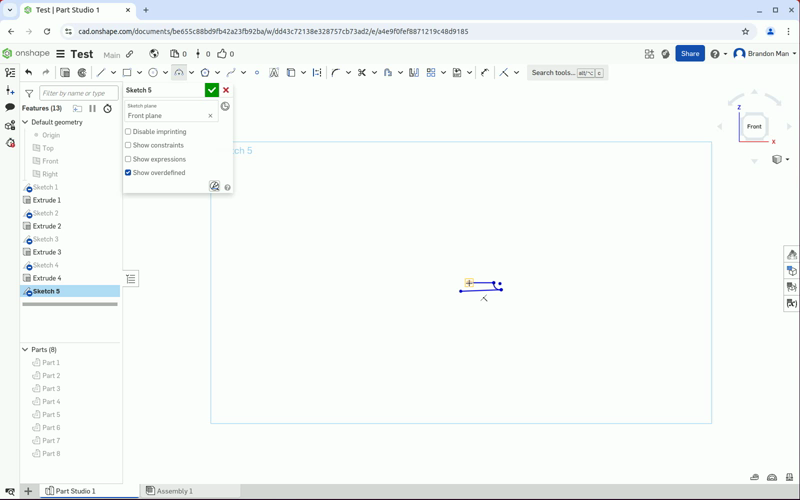
click(469, 282)
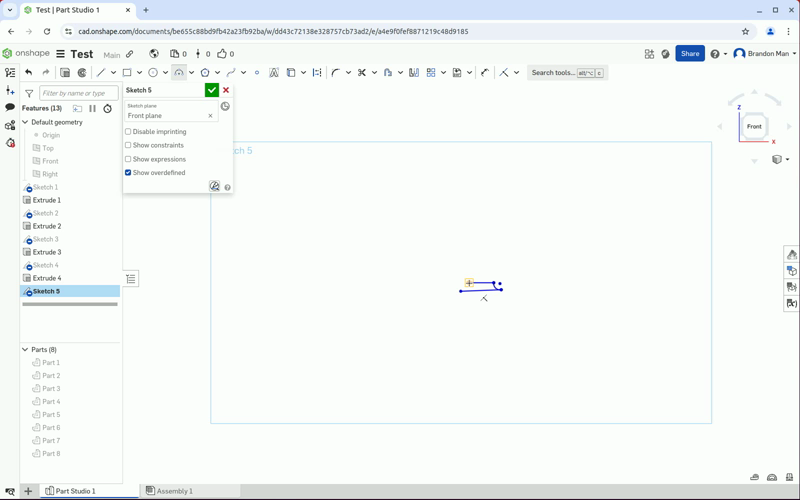
mouse_move(460, 291)
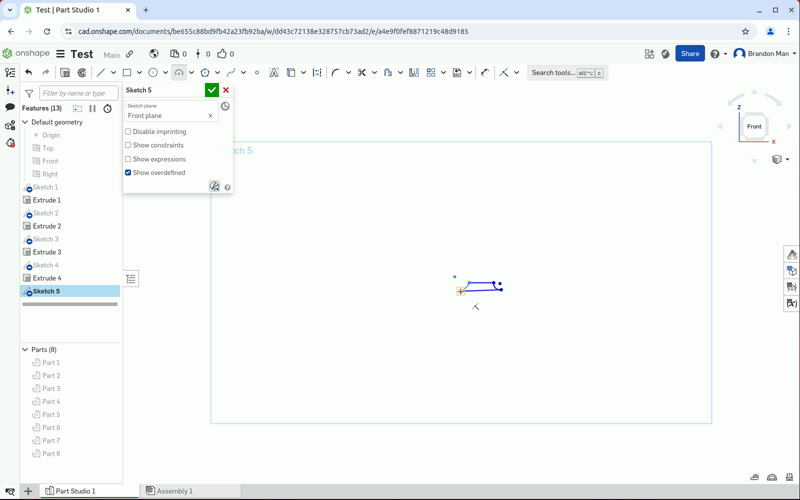
click(460, 291)
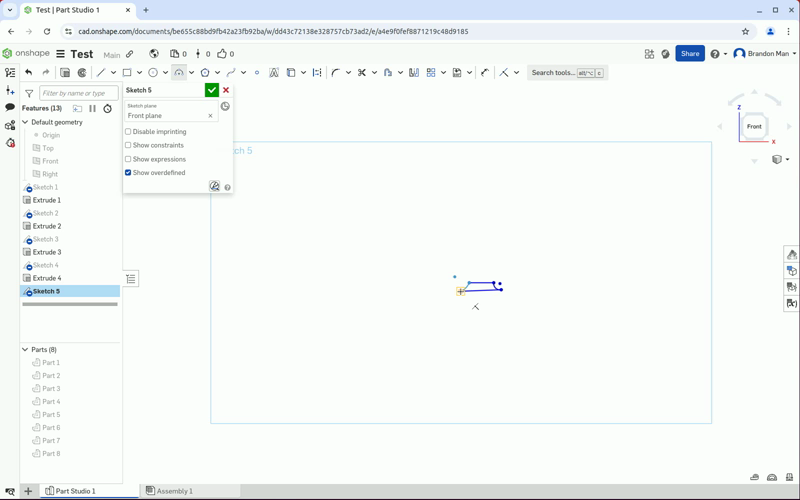
key_down(shift)
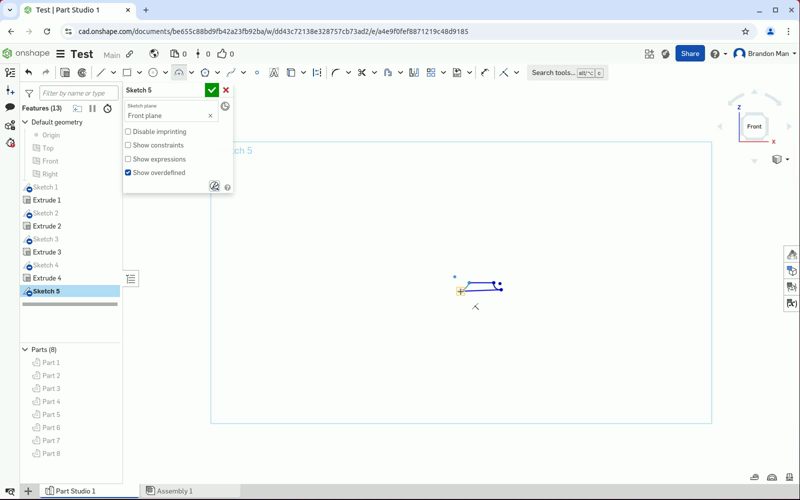
mouse_move(466, 288)
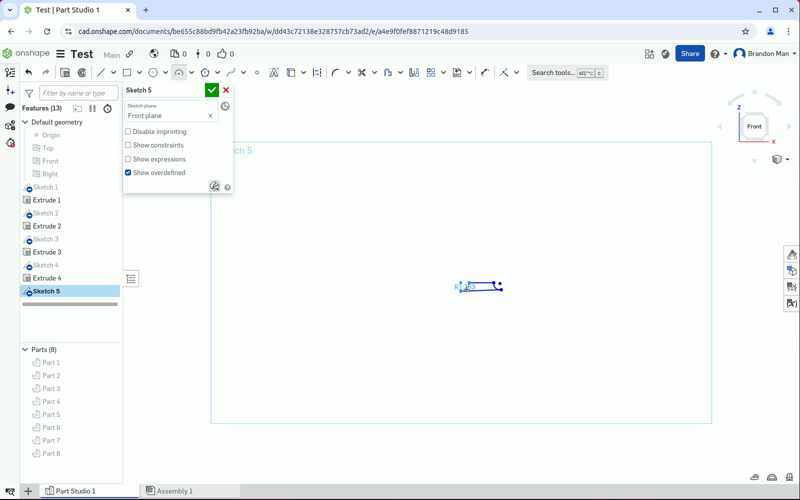
click(466, 288)
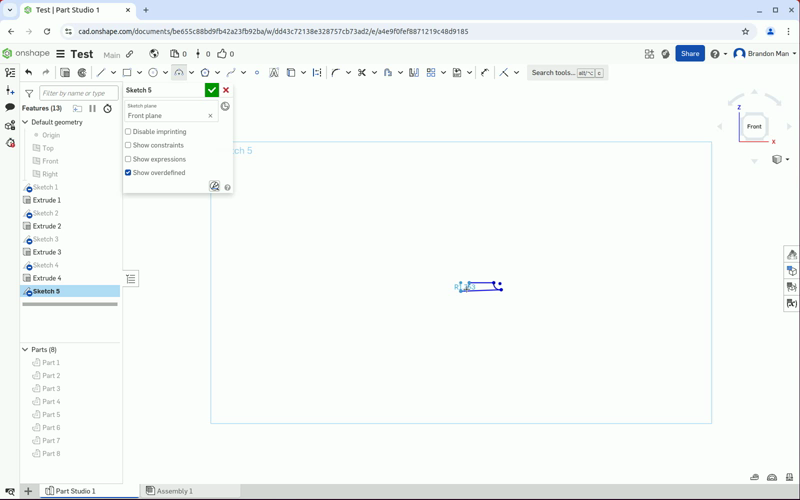
key_up(shift)
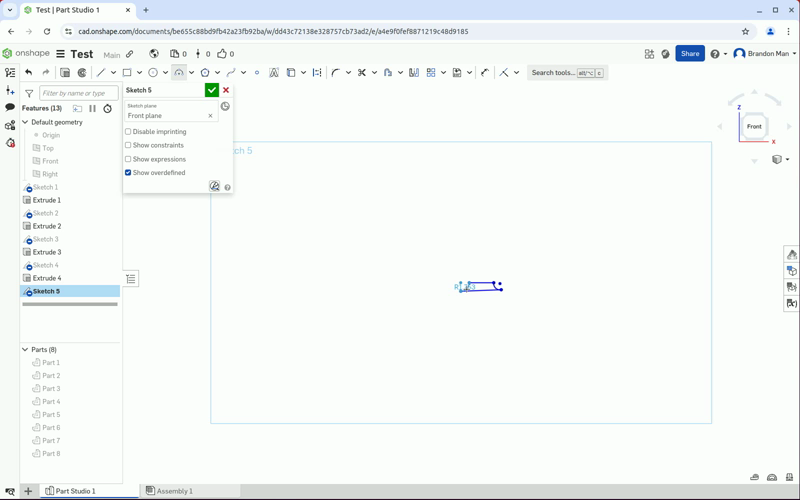
key(esc)
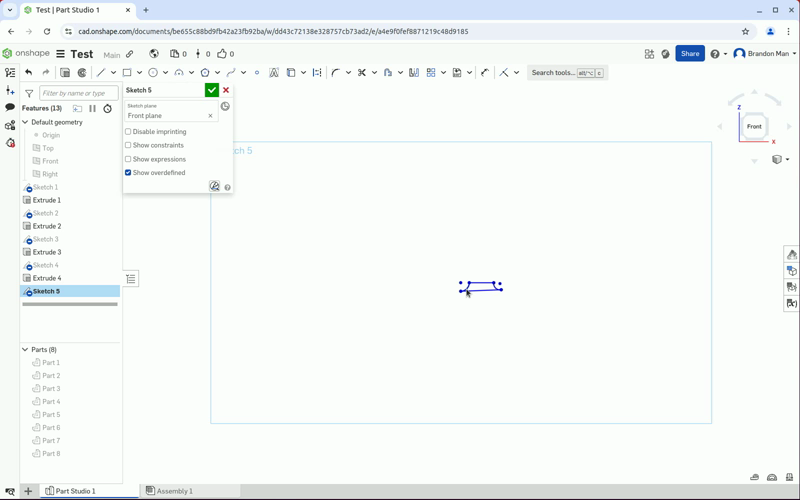
mouse_move(481, 283)
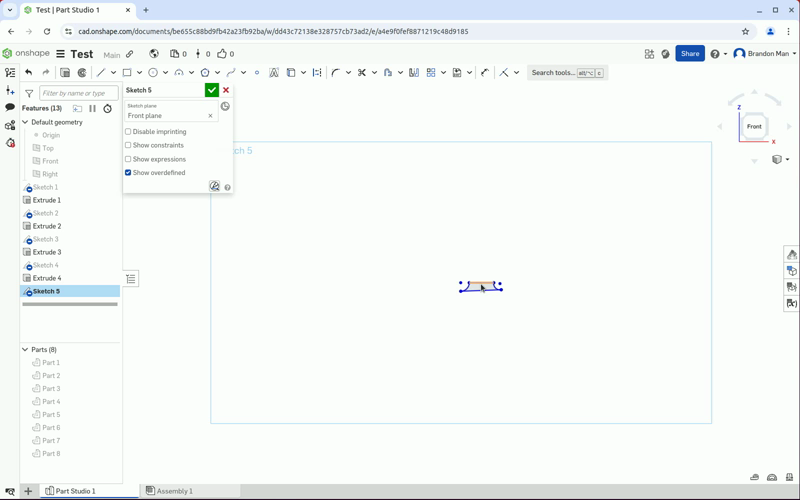
scroll(6)
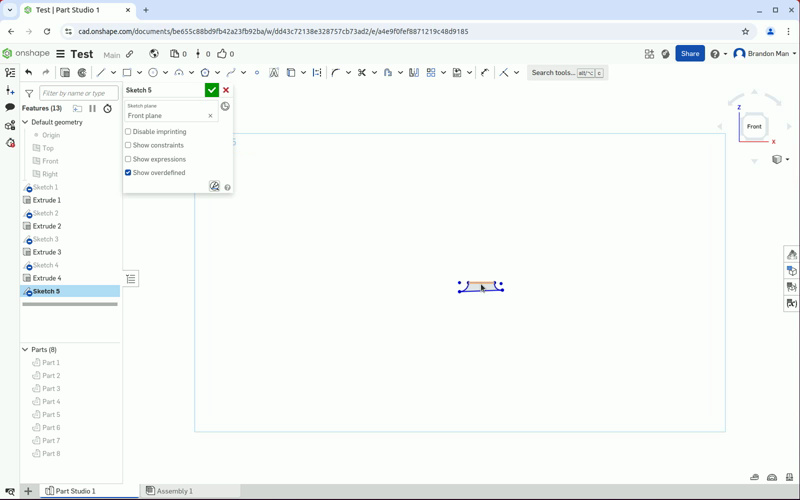
scroll(6)
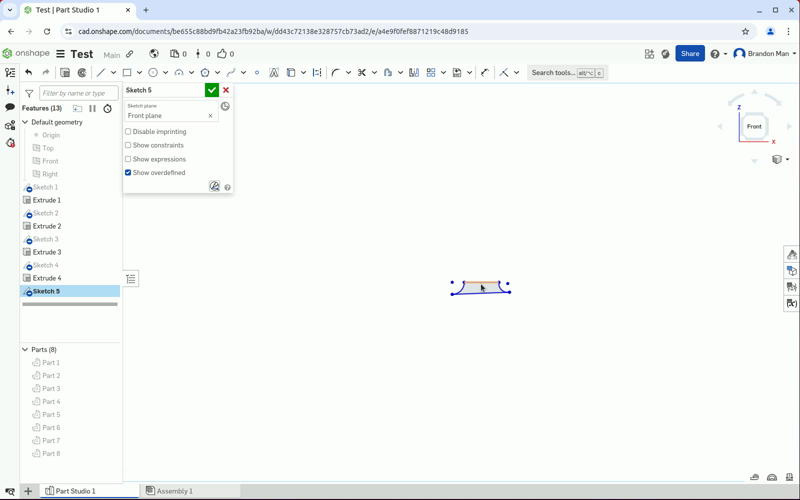
scroll(6)
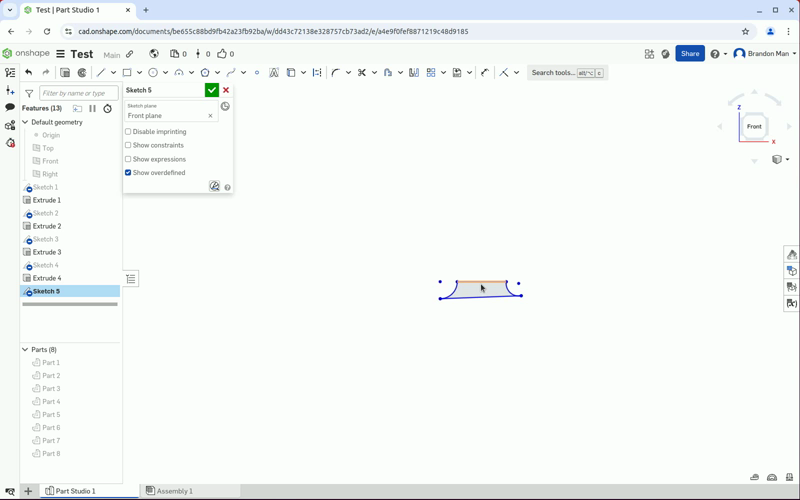
scroll(6)
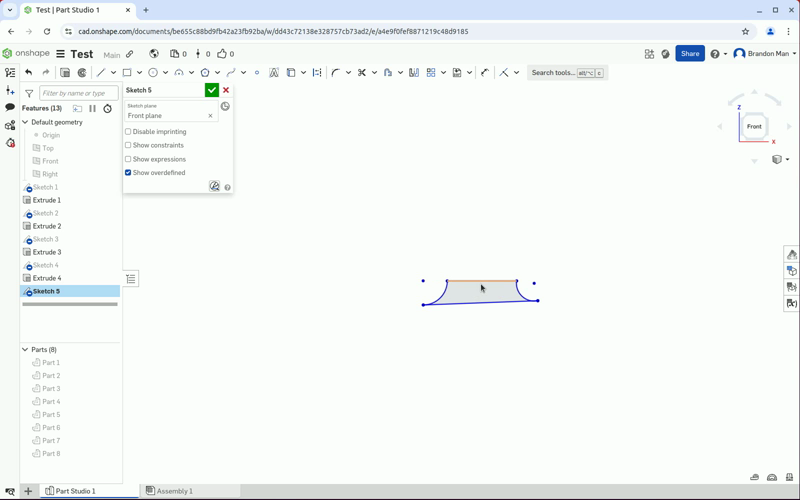
scroll(6)
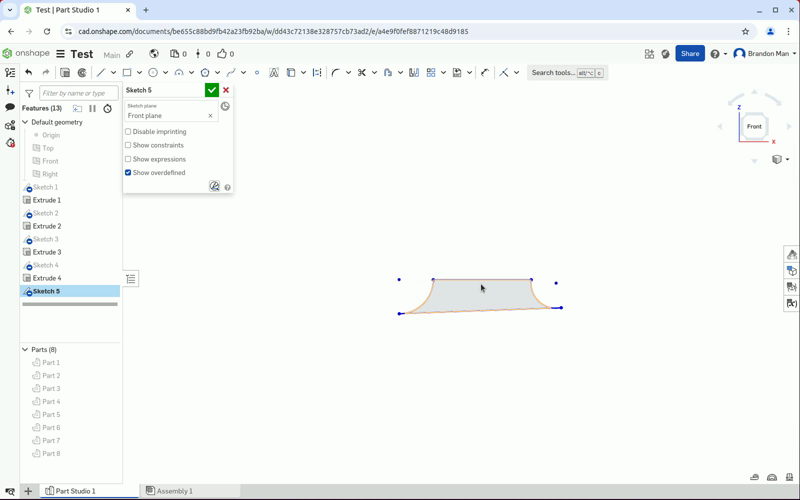
scroll(6)
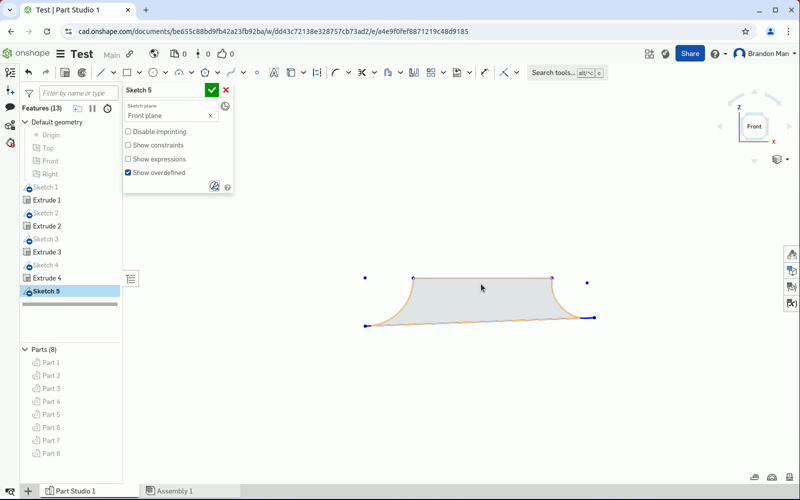
scroll(6)
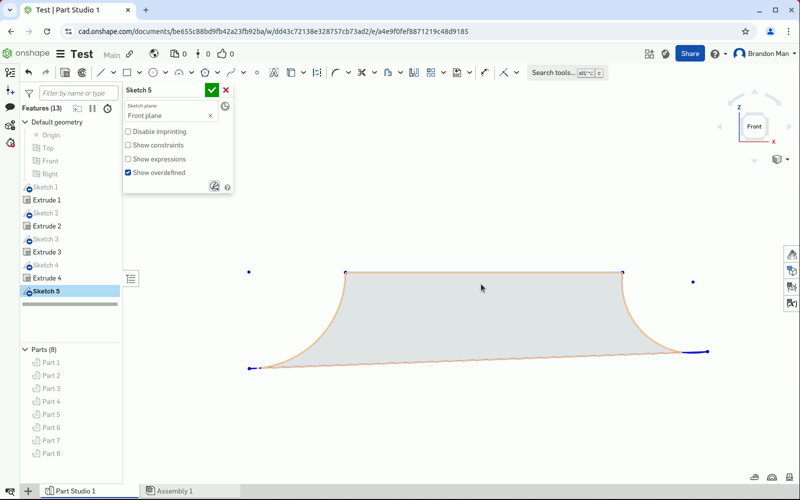
click(481, 283)
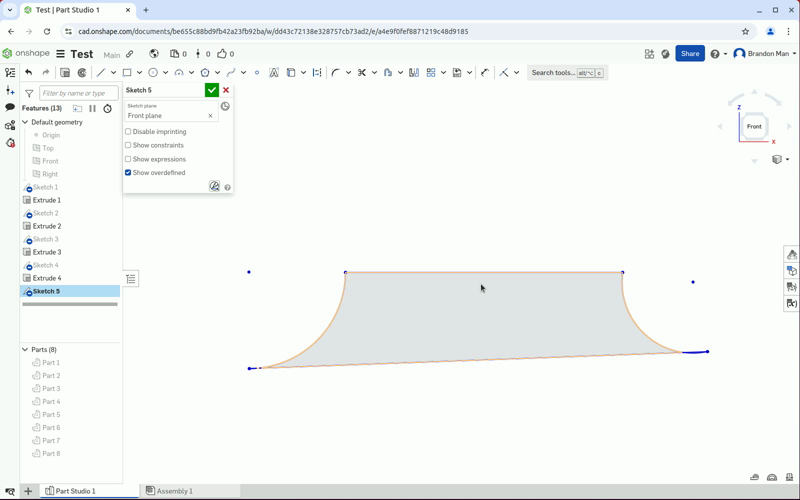
scroll(-6)
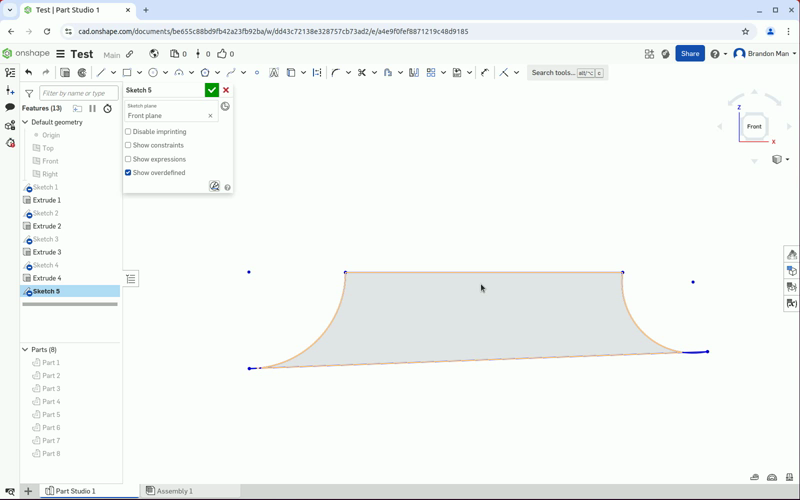
scroll(-6)
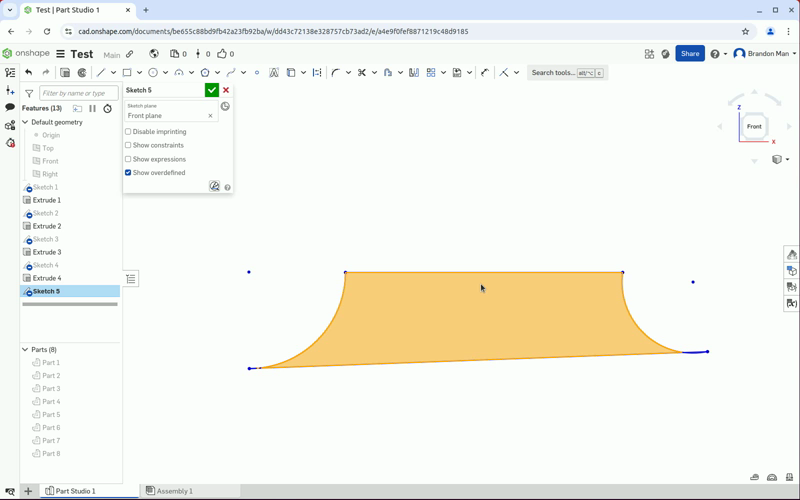
scroll(-6)
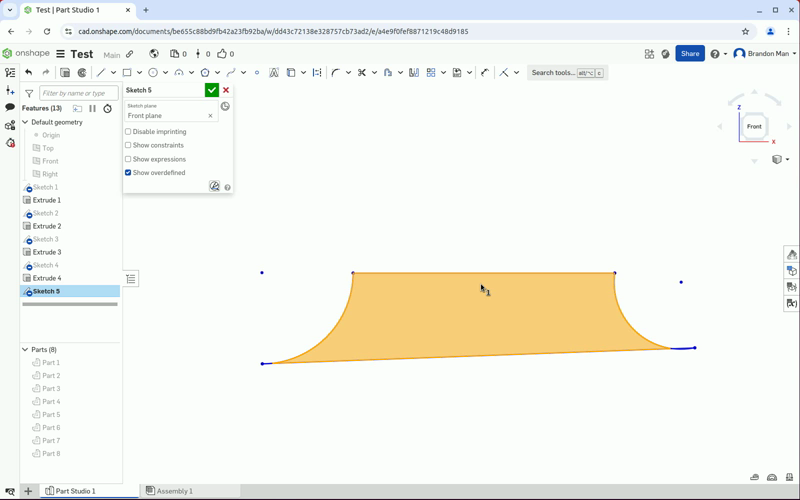
scroll(-6)
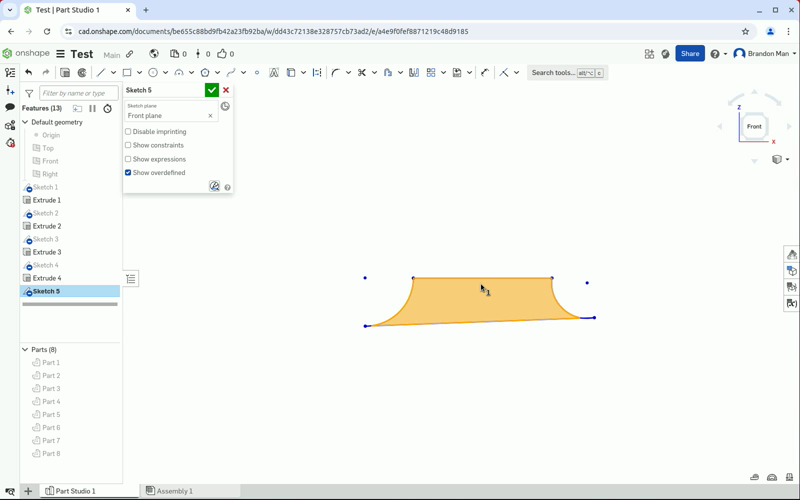
scroll(-6)
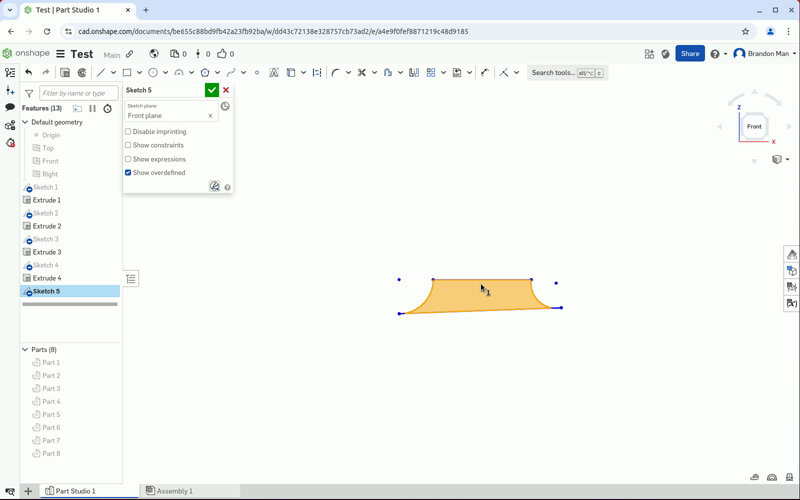
scroll(-6)
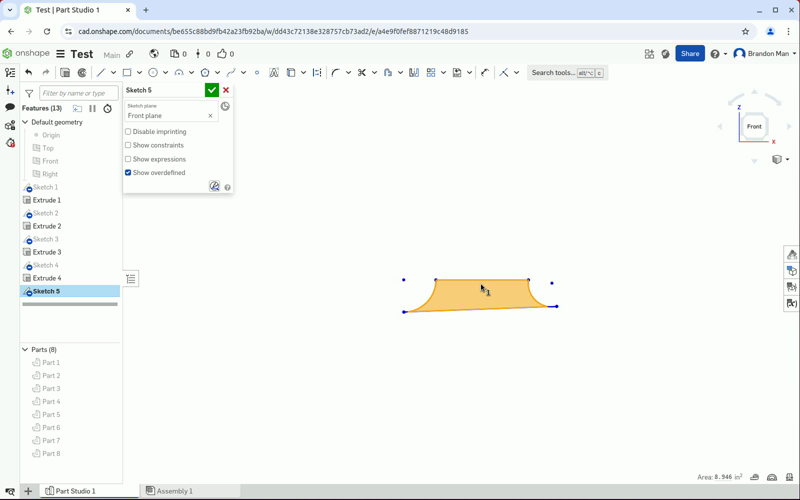
scroll(-6)
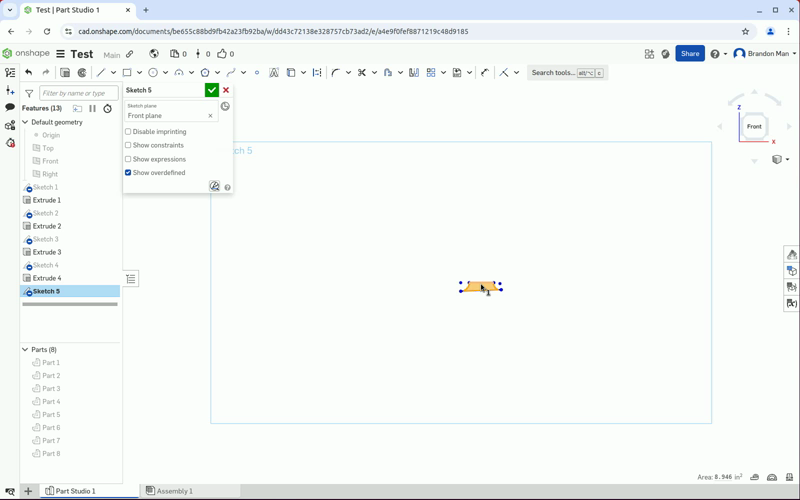
mouse_move(73, 352)
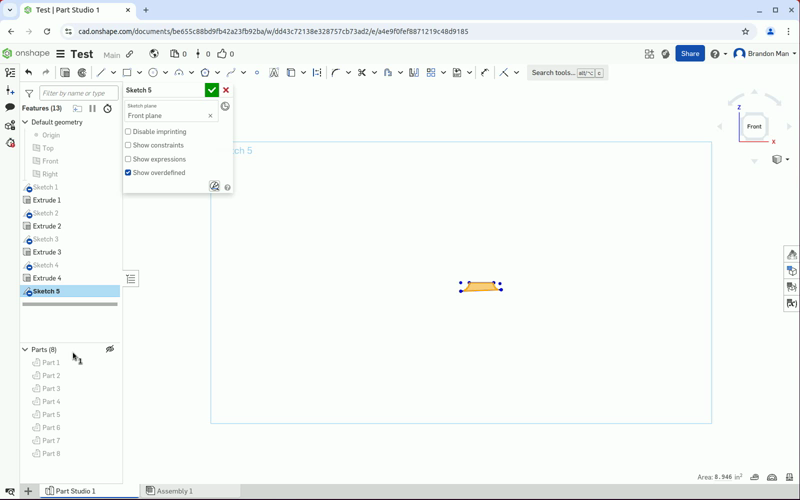
key(shift+y)
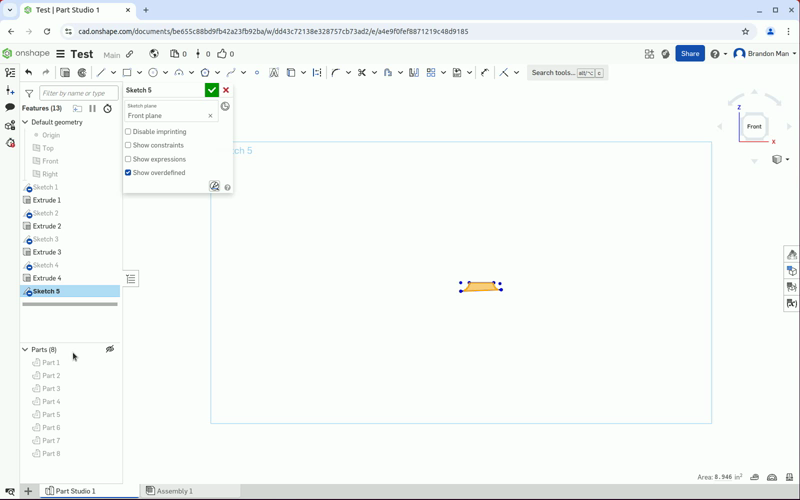
key(shift+e)
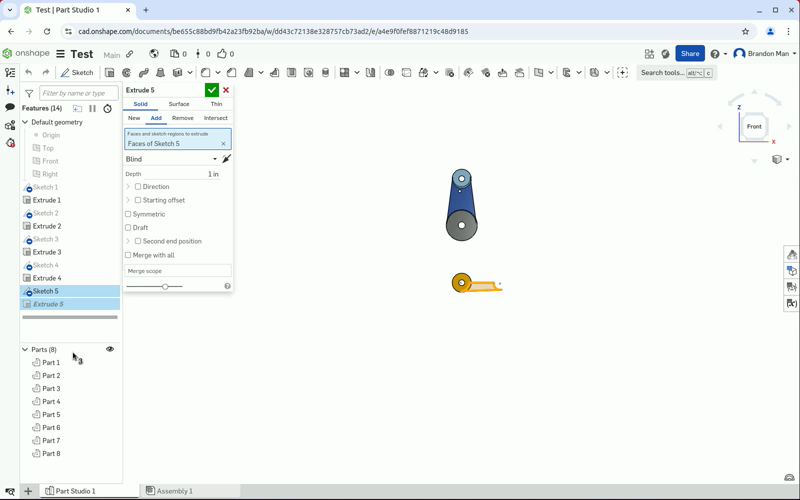
mouse_move(143, 106)
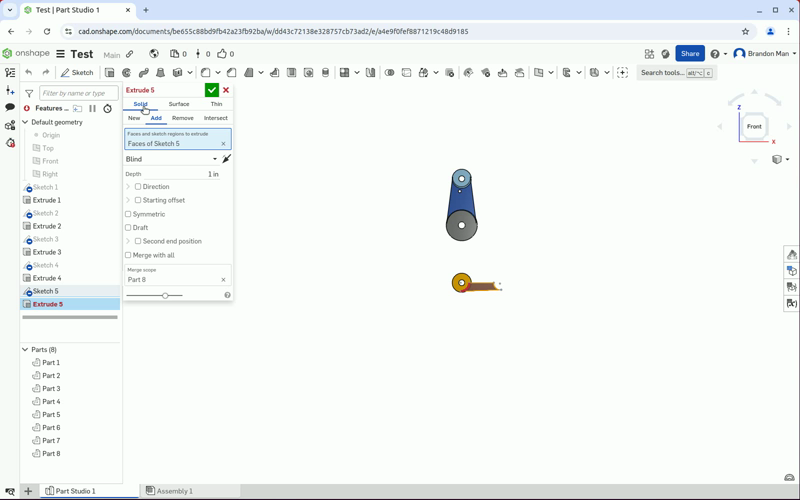
click(143, 106)
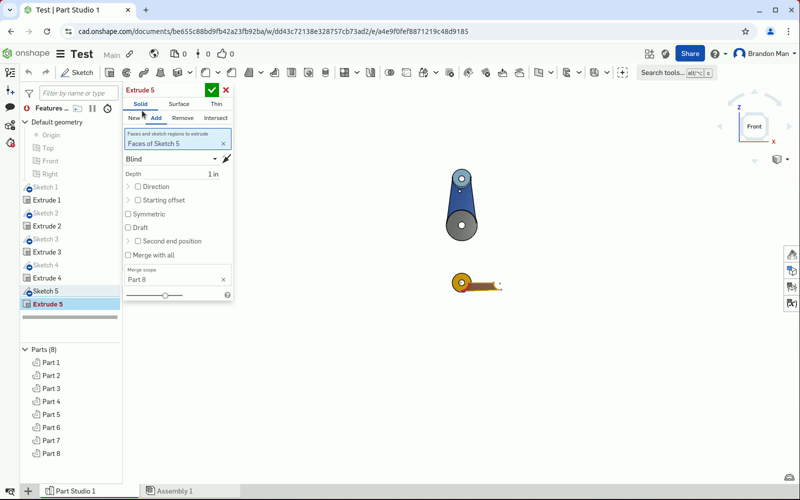
mouse_move(137, 120)
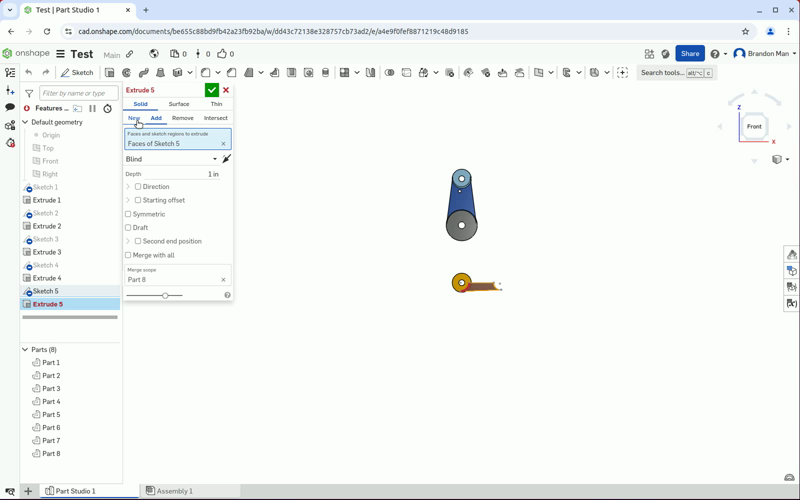
click(137, 120)
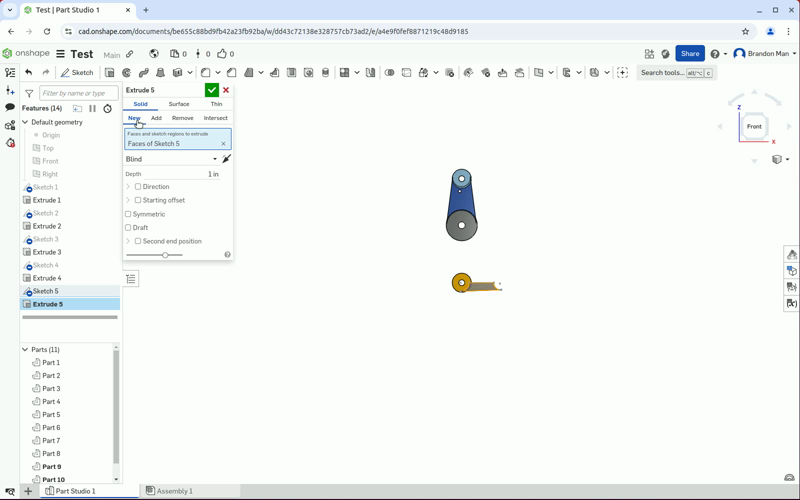
key(tab, 4)
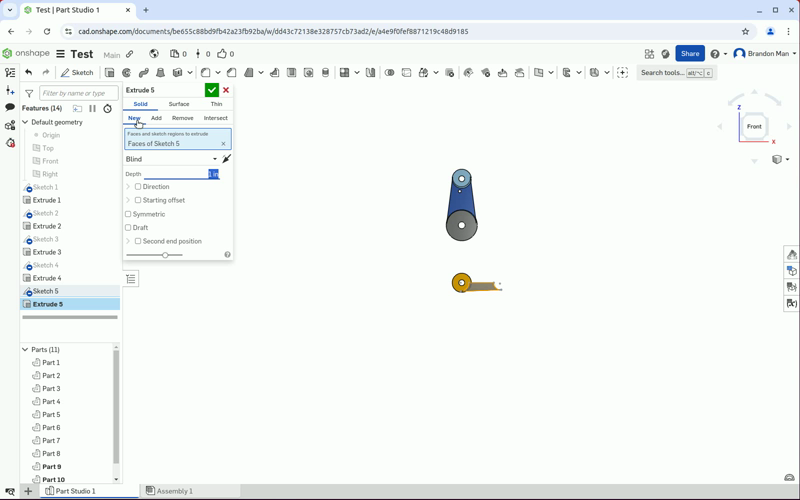
text(0.481)
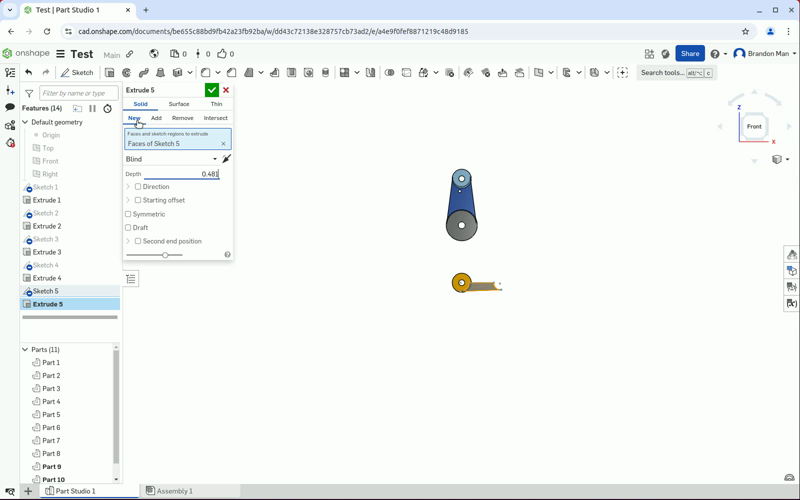
key(enter)
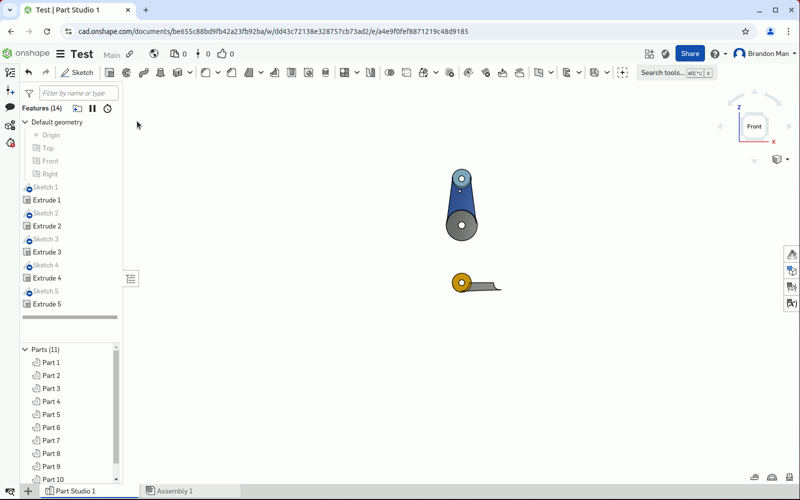
key(shift+h)
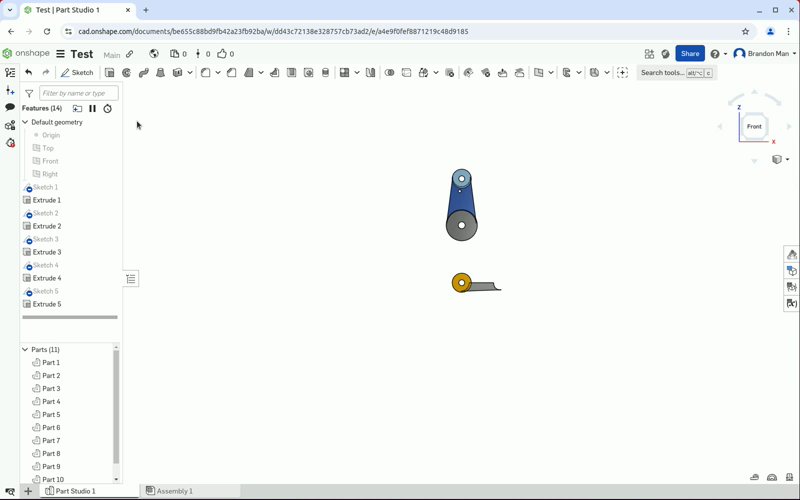
key(shift+h)
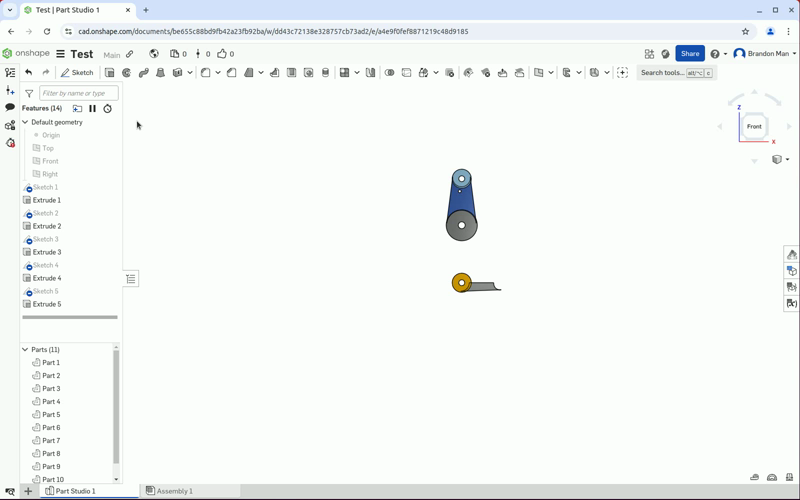
mouse_move(73, 189)
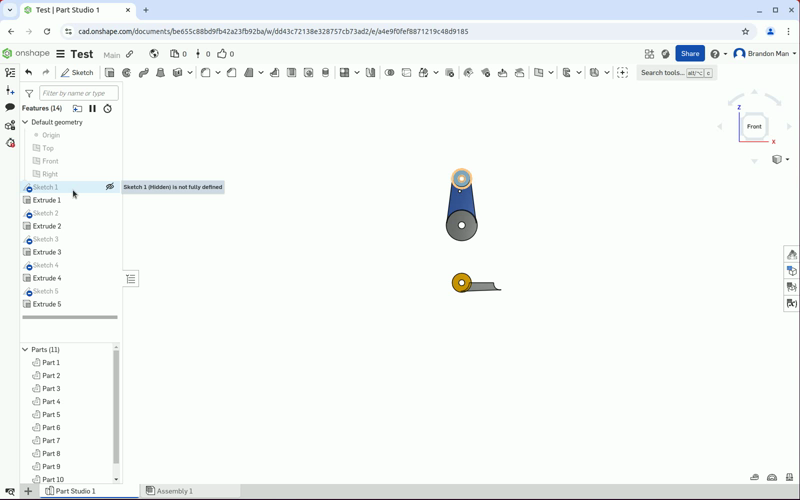
click(73, 189)
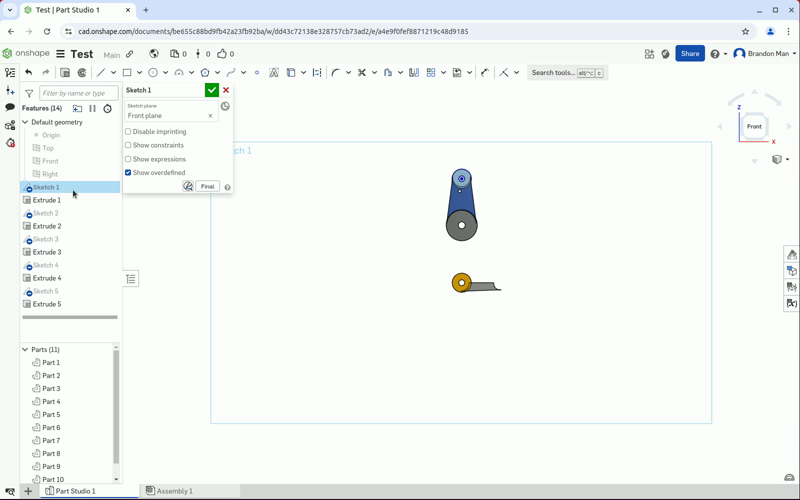
mouse_move(229, 92)
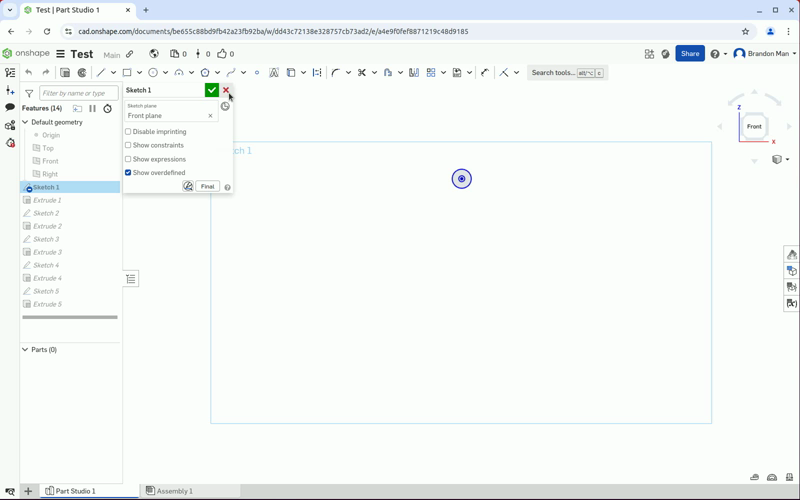
click(229, 92)
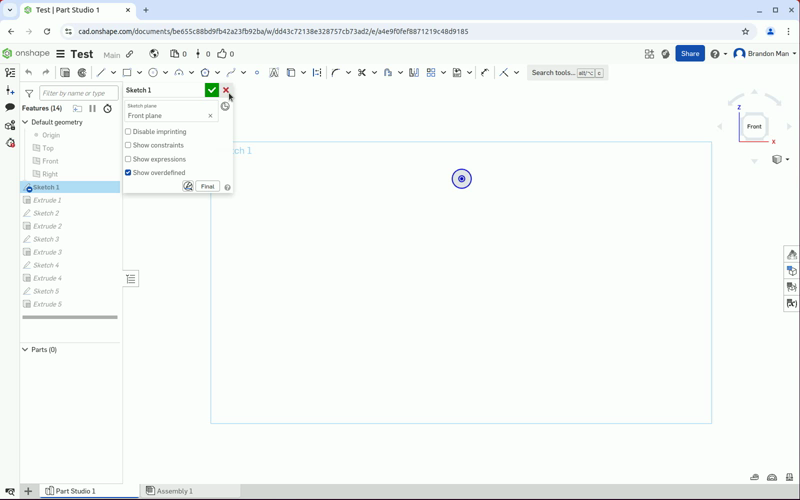
key(shift+s)
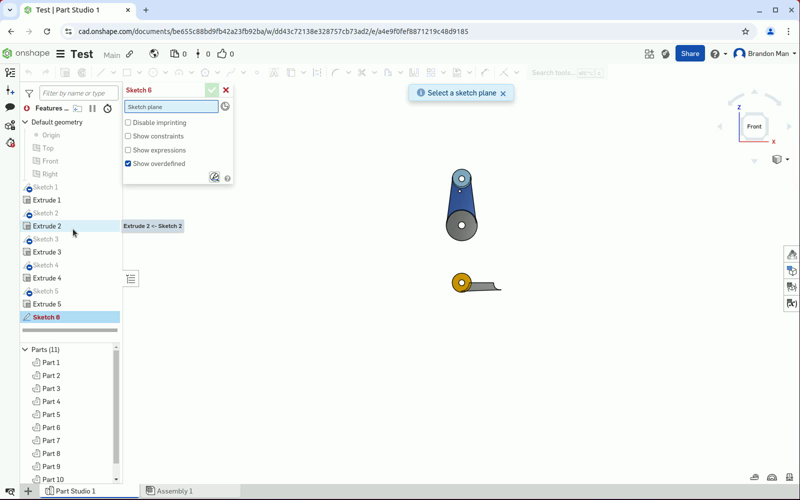
scroll(3)
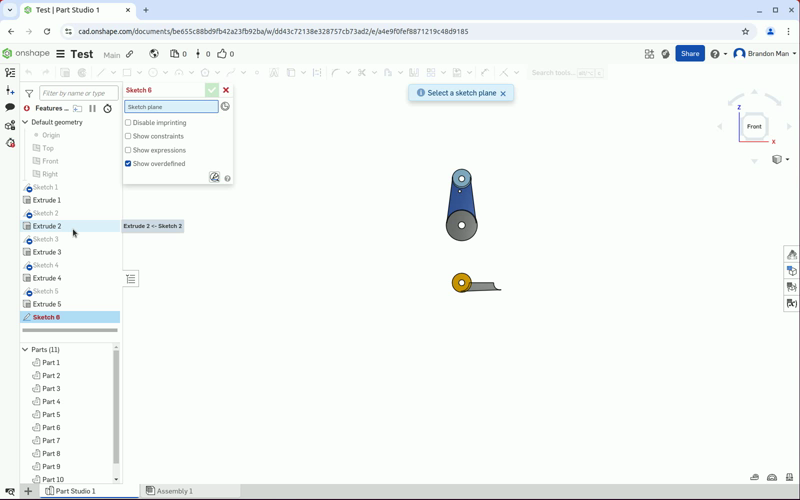
mouse_move(73, 163)
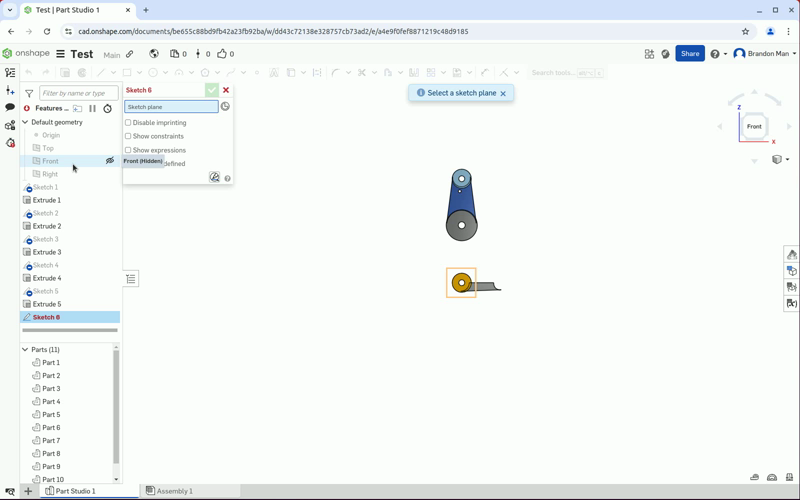
click(73, 163)
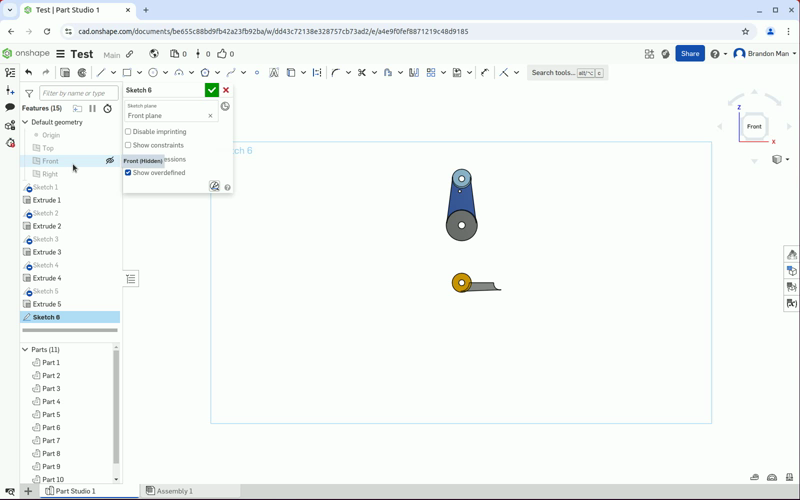
mouse_move(69, 352)
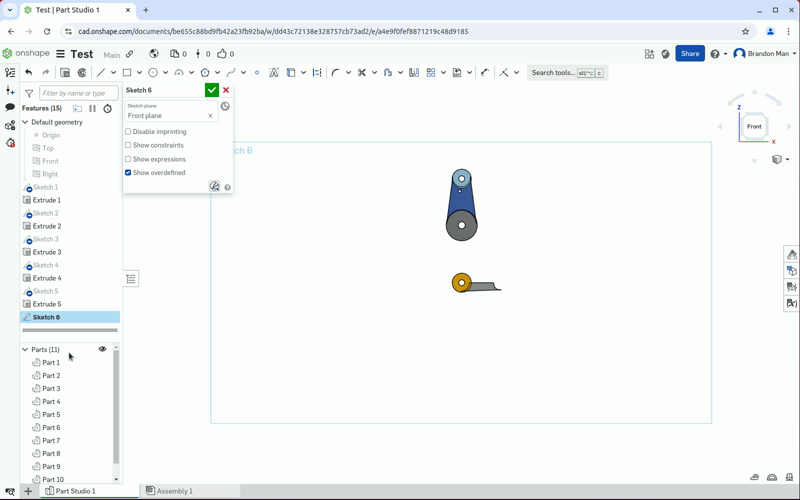
key(y)
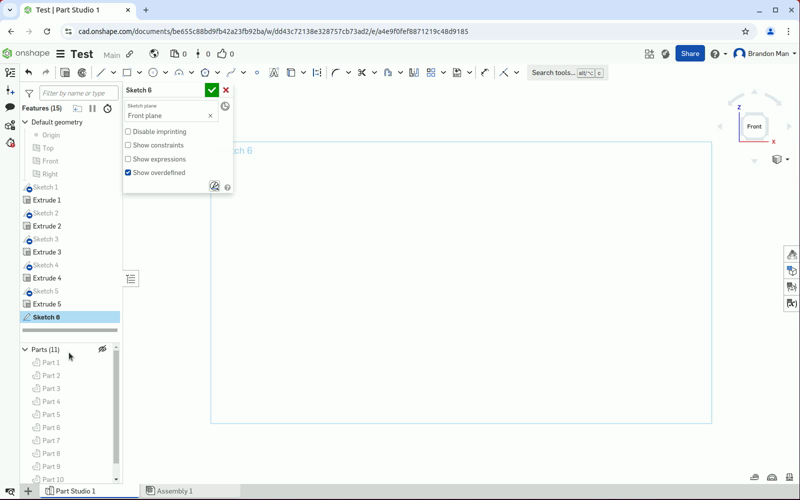
key(c)
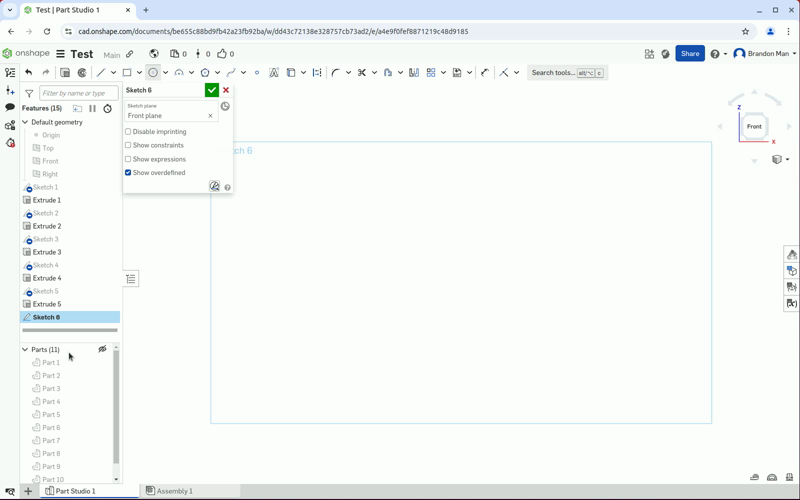
key_down(shift)
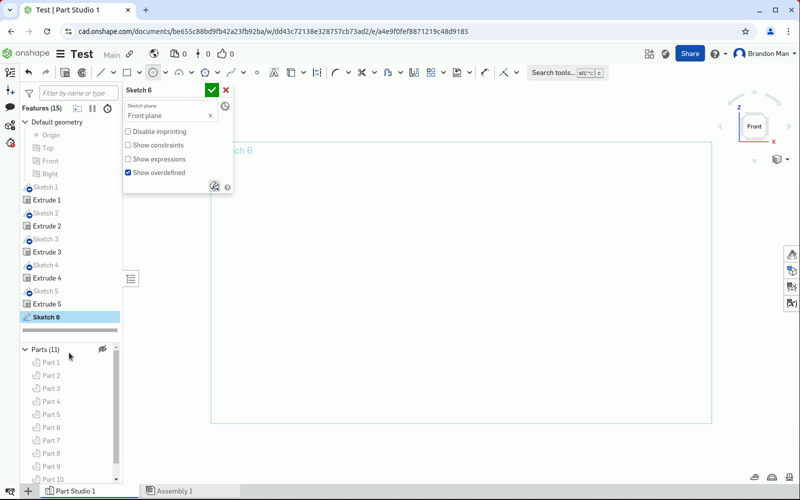
mouse_move(501, 282)
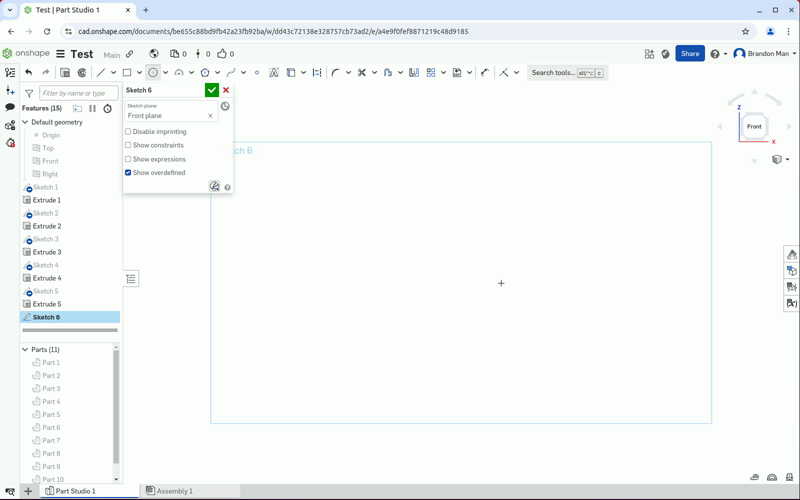
click(501, 282)
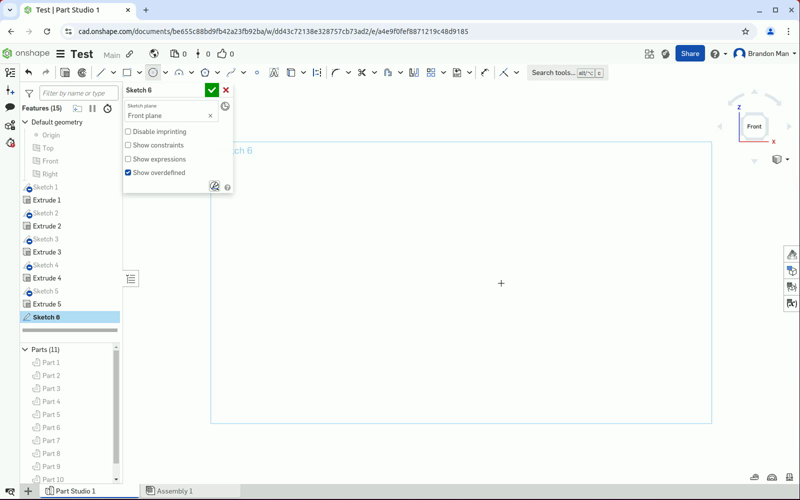
key_up(shift)
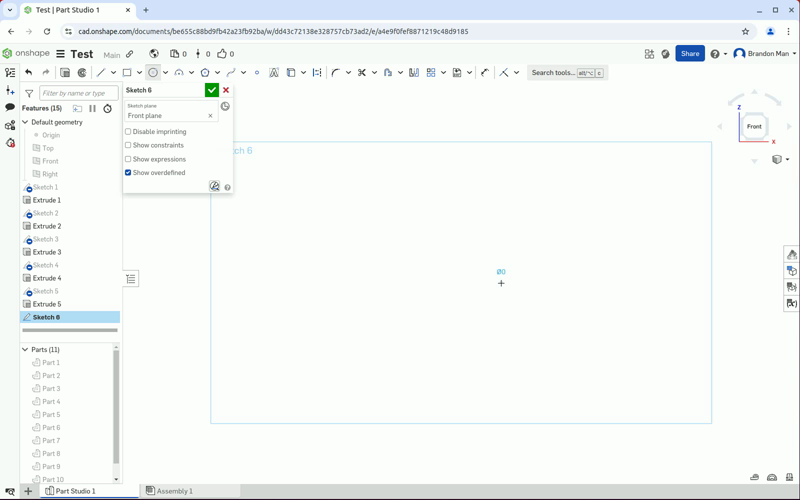
mouse_move(508, 282)
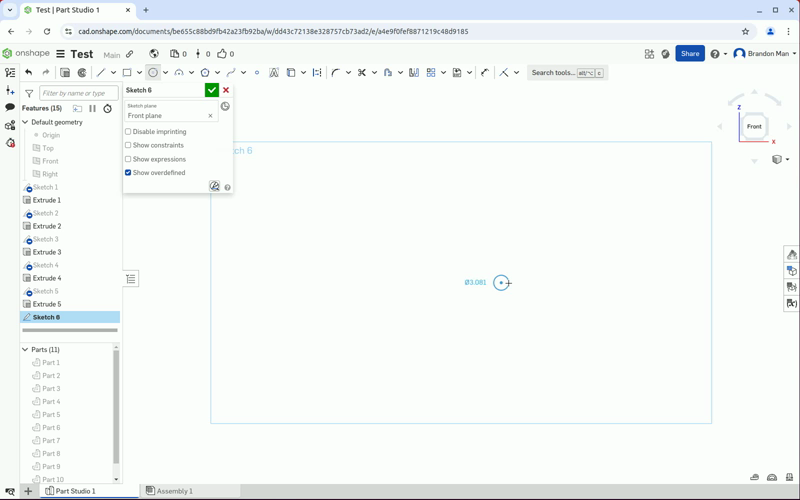
click(508, 282)
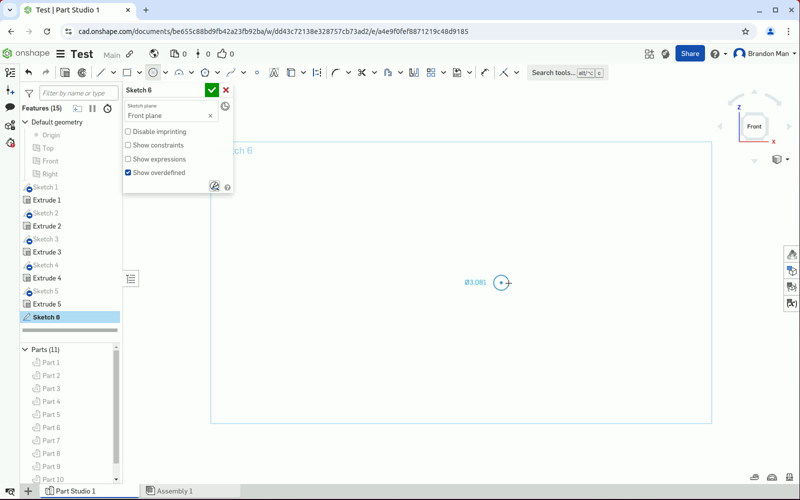
key(esc)
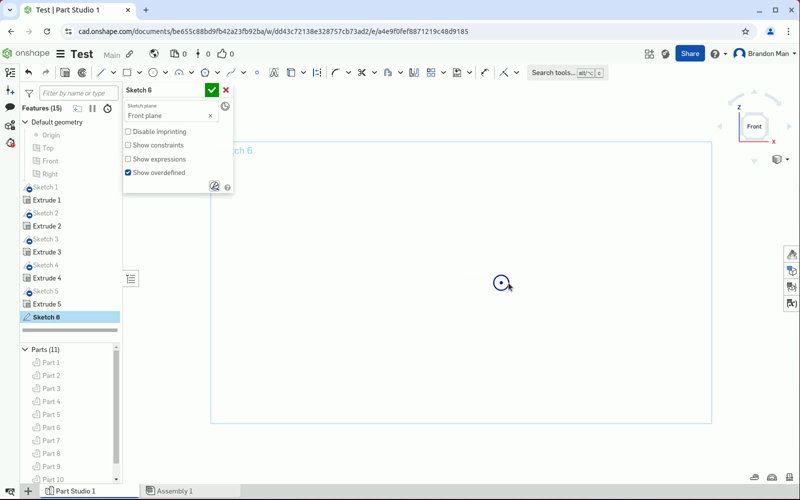
key(c)
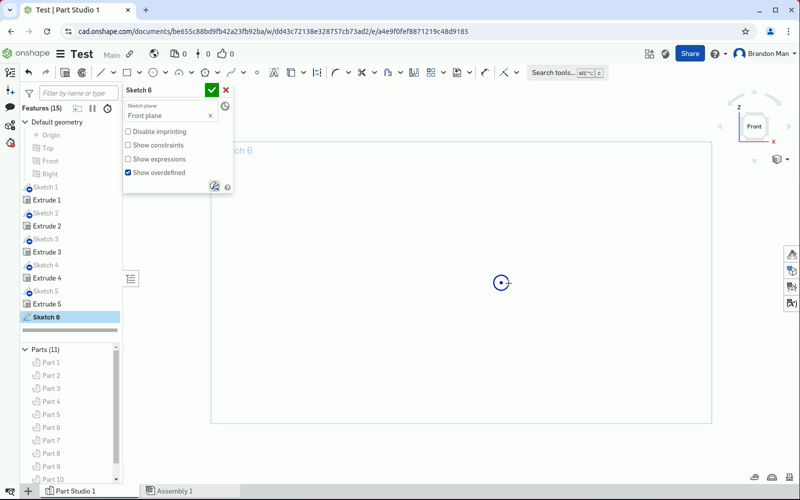
key_down(shift)
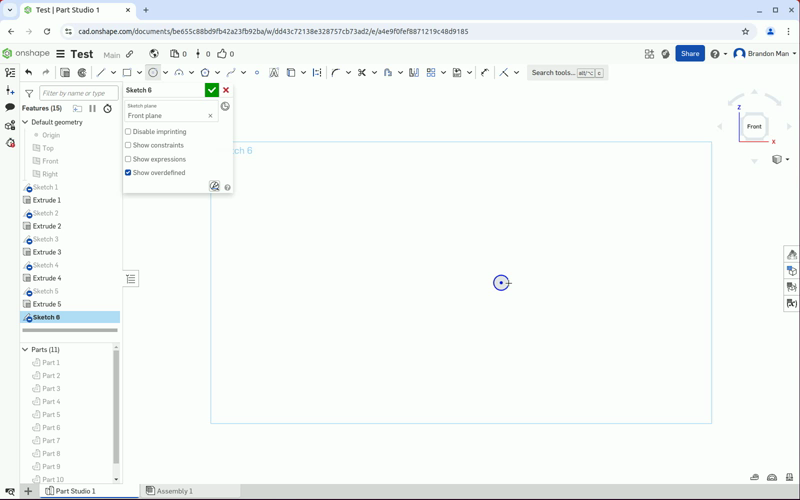
mouse_move(501, 282)
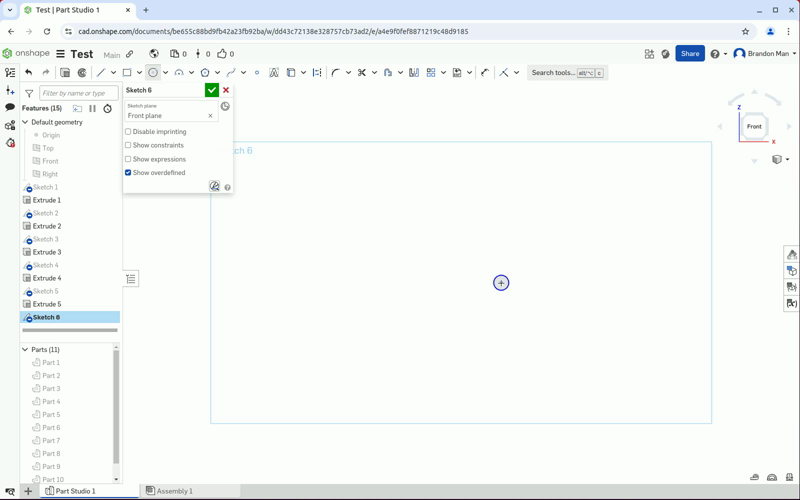
click(501, 282)
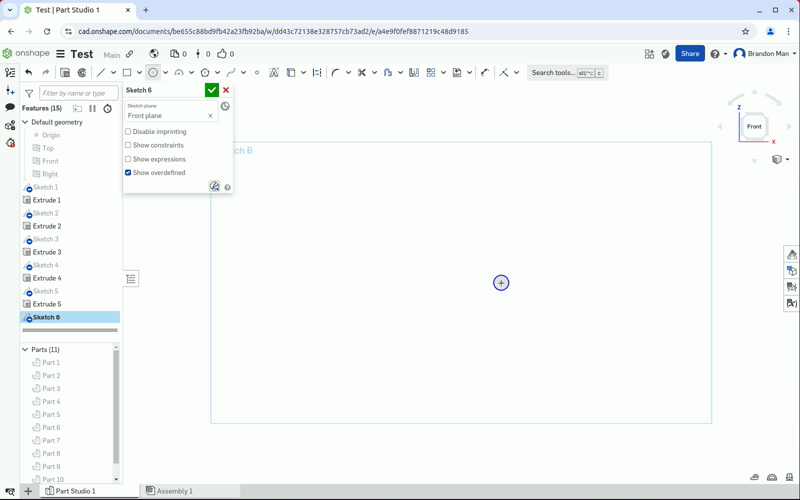
key_up(shift)
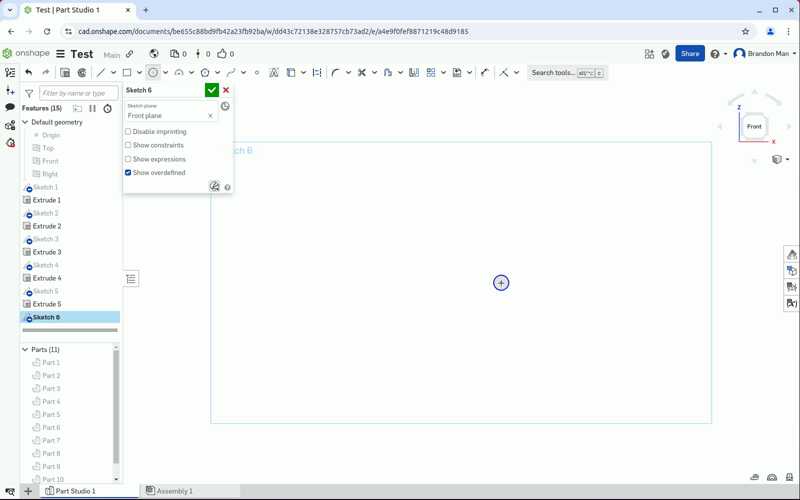
mouse_move(504, 282)
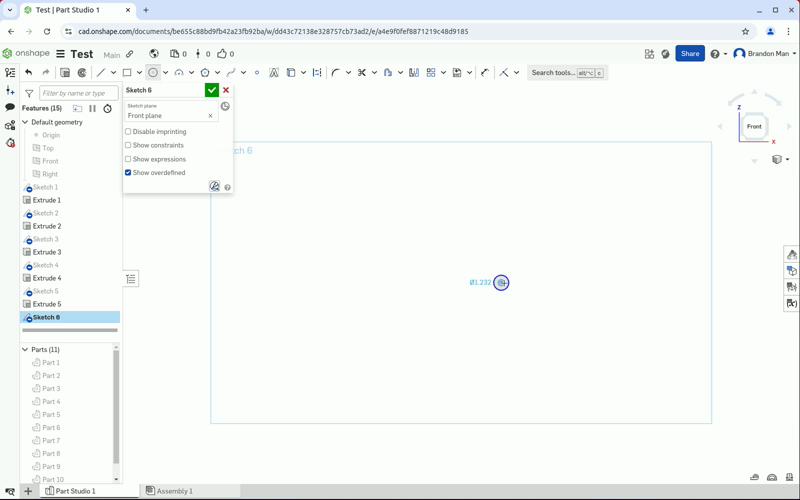
scroll(6)
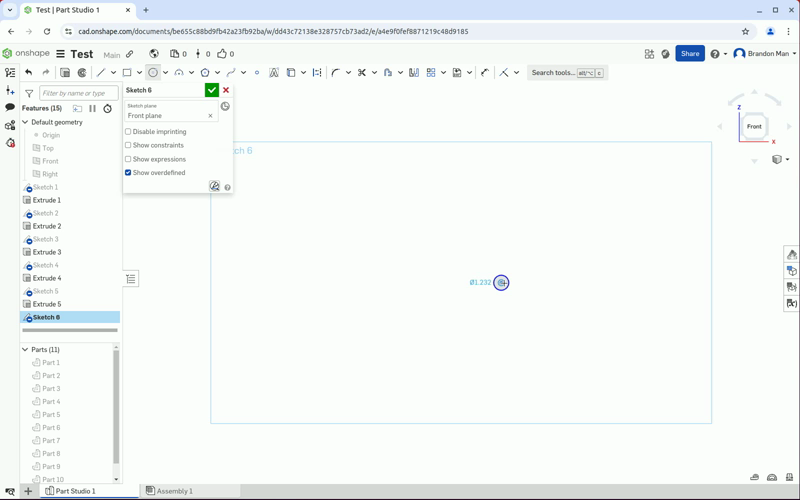
scroll(6)
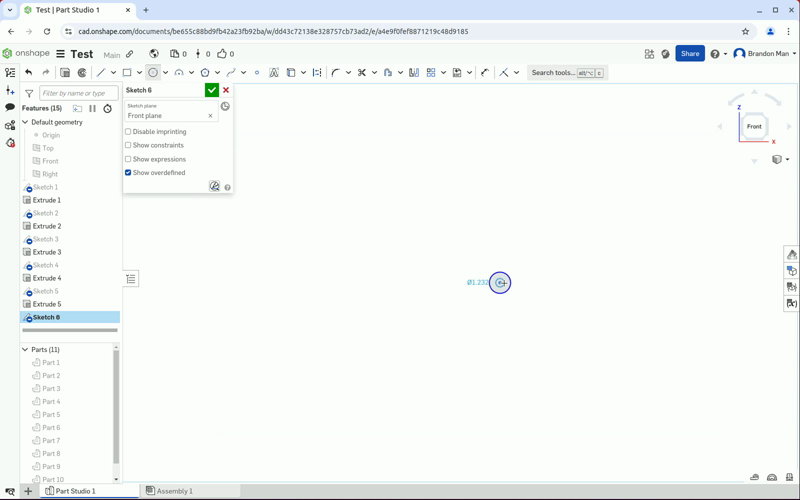
scroll(6)
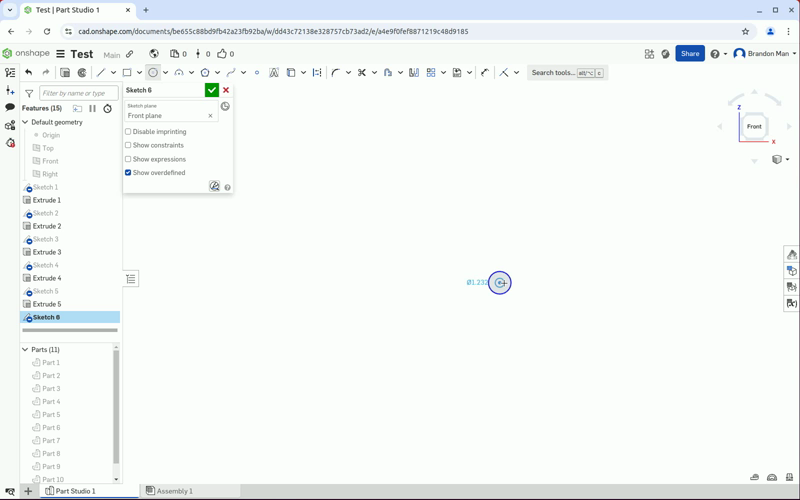
scroll(6)
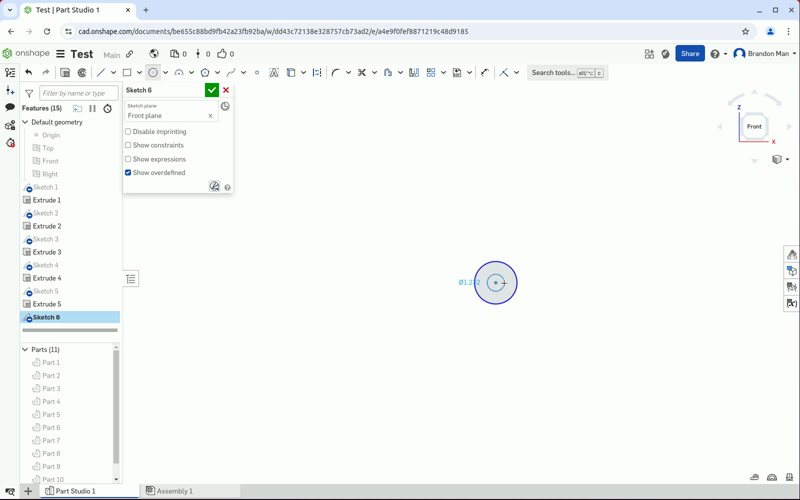
scroll(6)
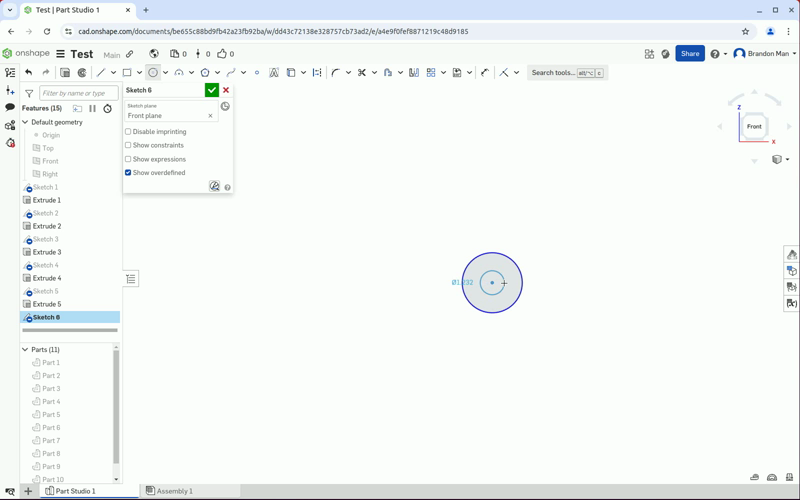
scroll(6)
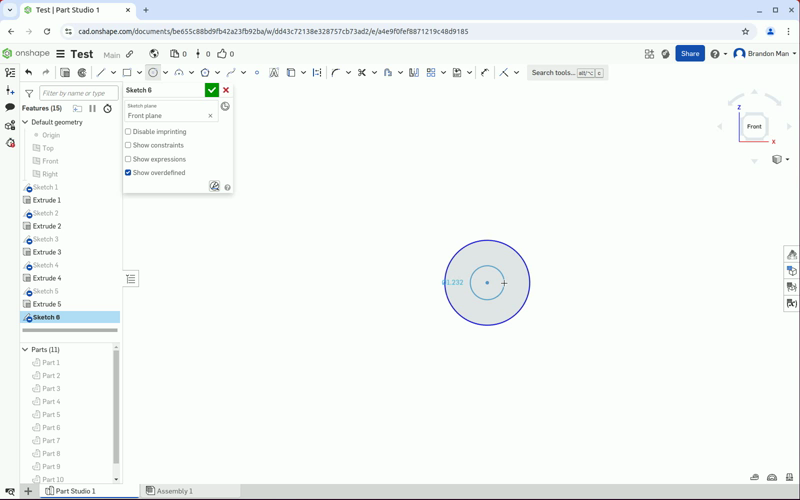
scroll(6)
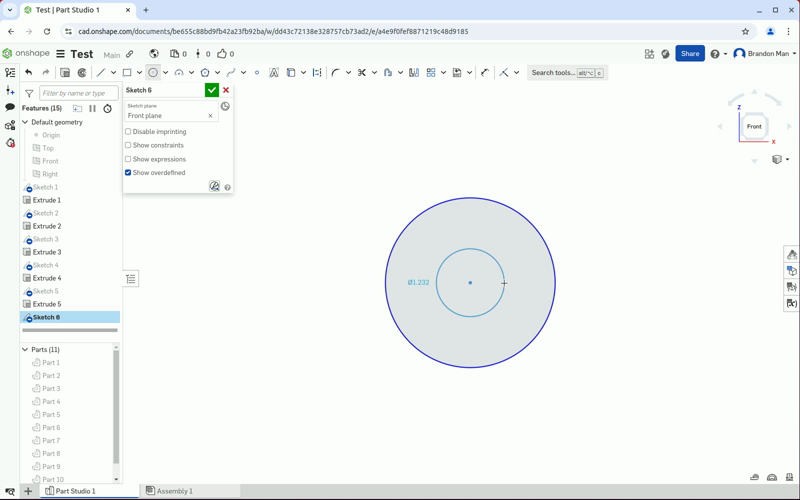
click(504, 282)
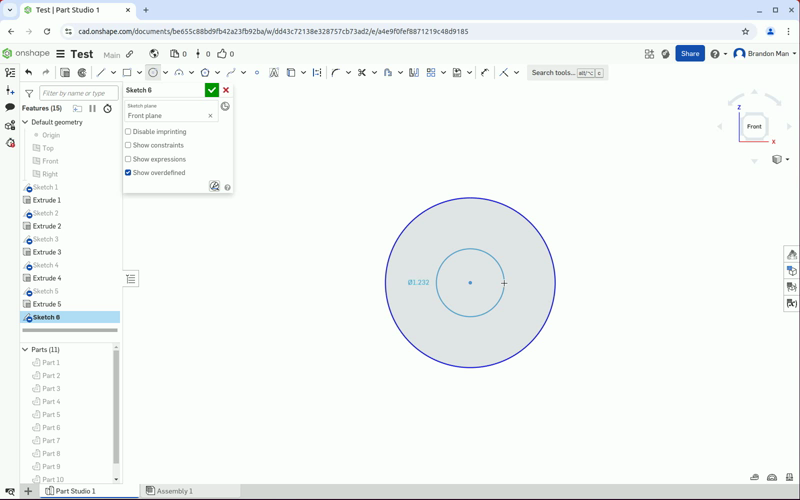
scroll(-6)
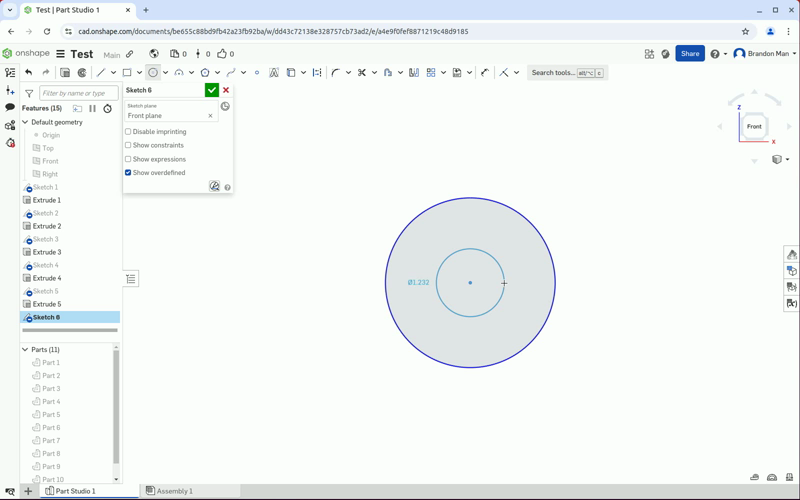
scroll(-6)
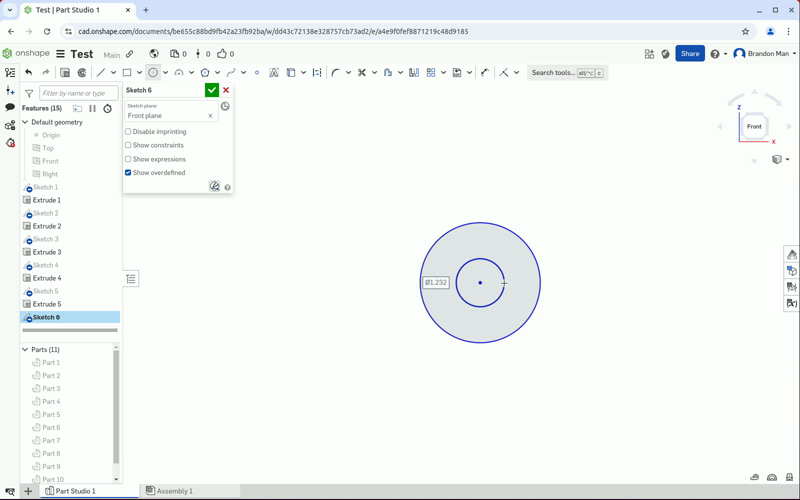
scroll(-6)
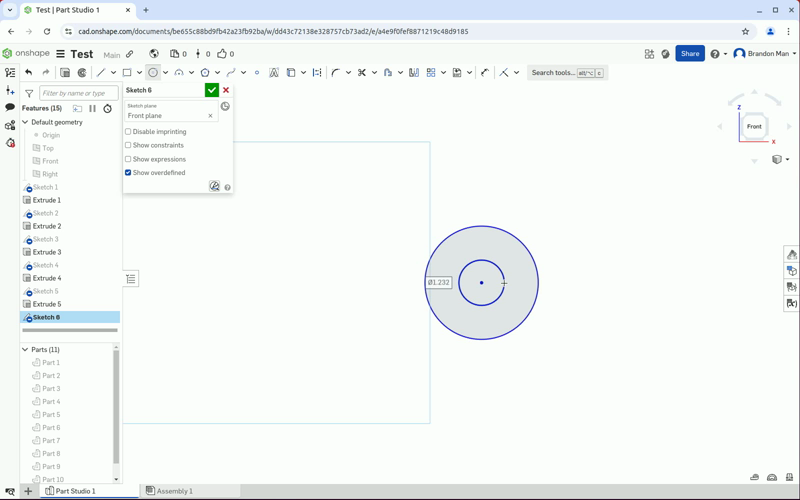
scroll(-6)
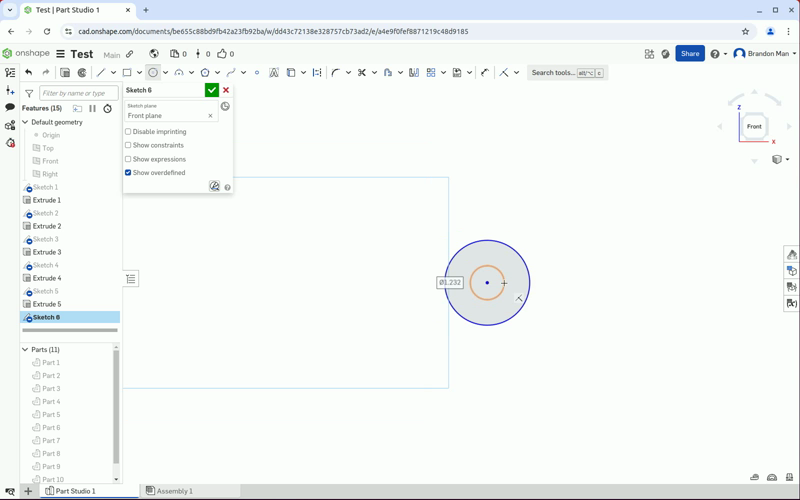
scroll(-6)
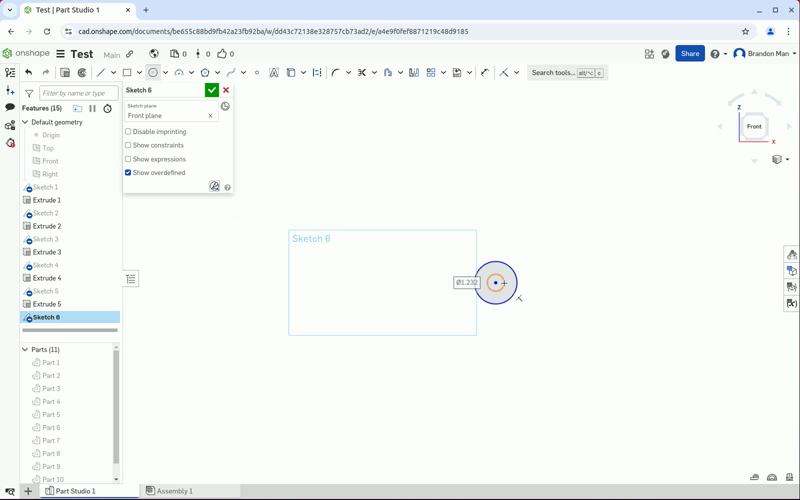
scroll(-6)
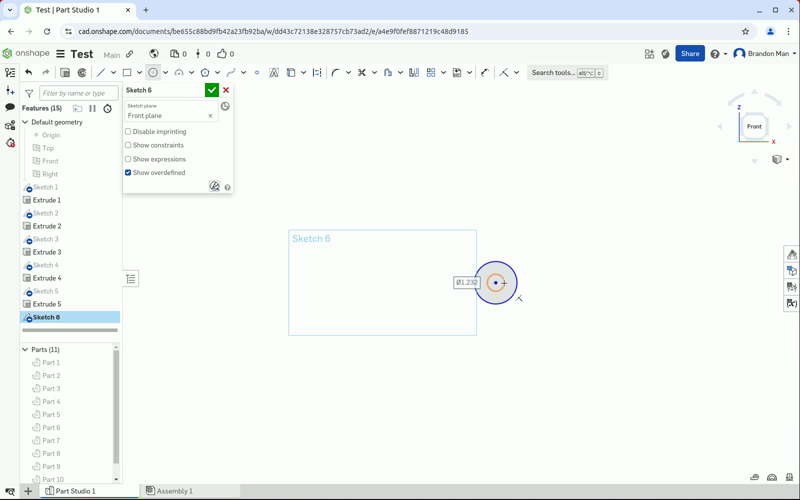
scroll(-6)
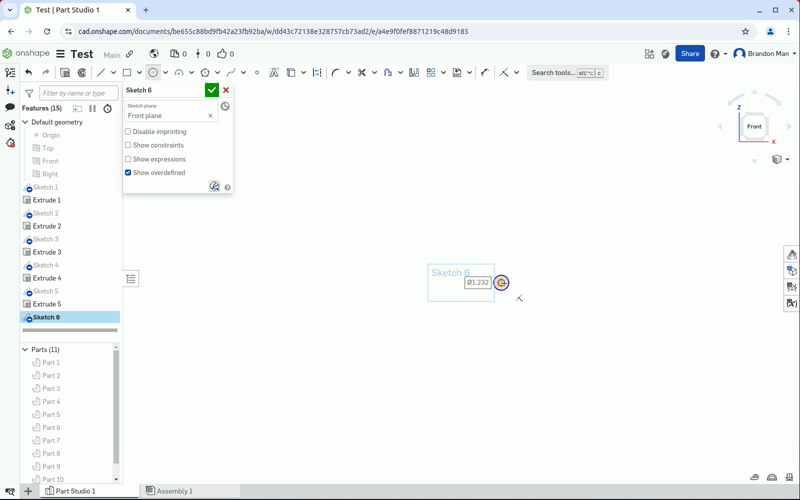
key(esc)
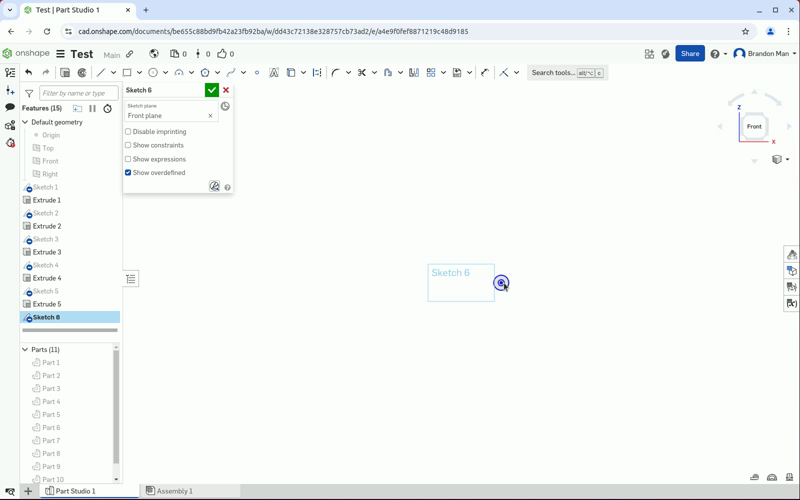
mouse_move(503, 289)
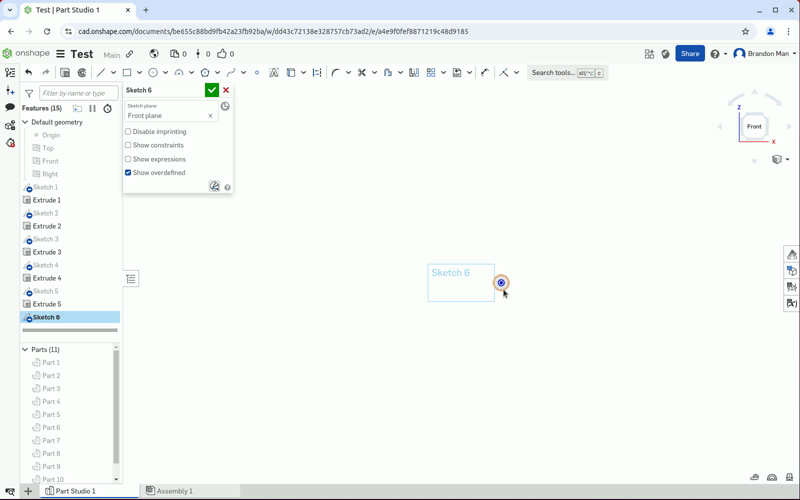
scroll(6)
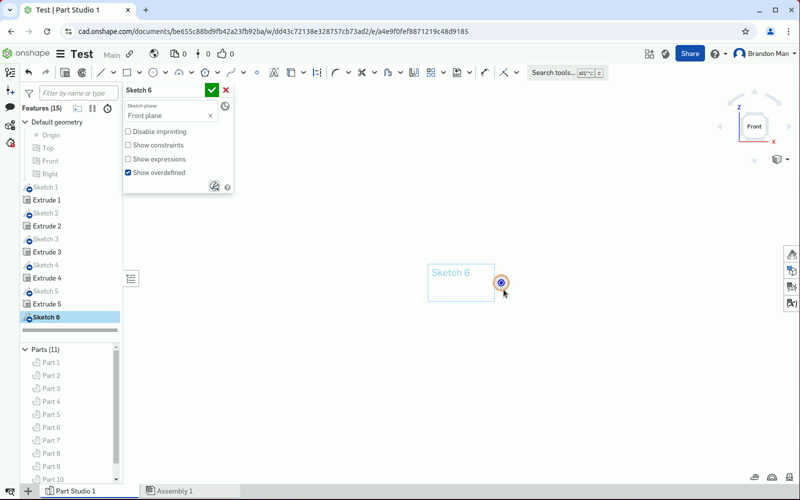
scroll(6)
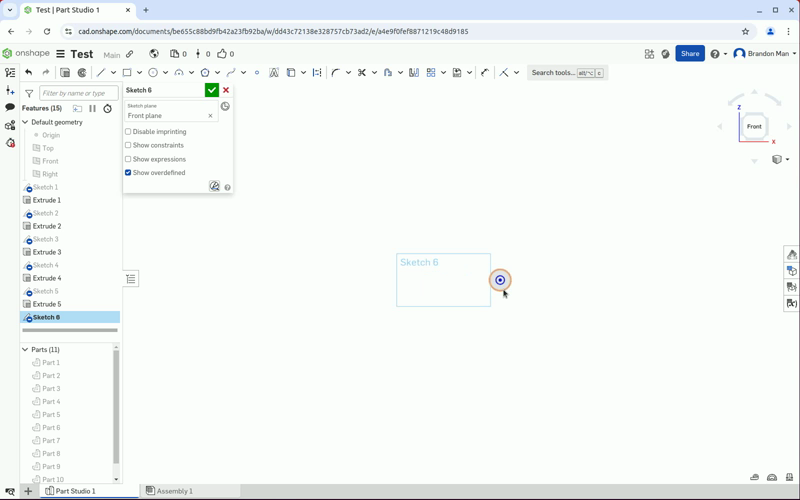
scroll(6)
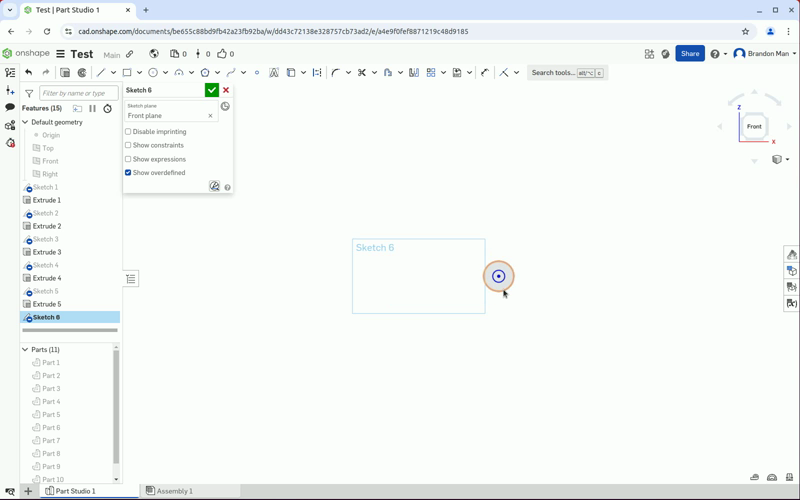
scroll(6)
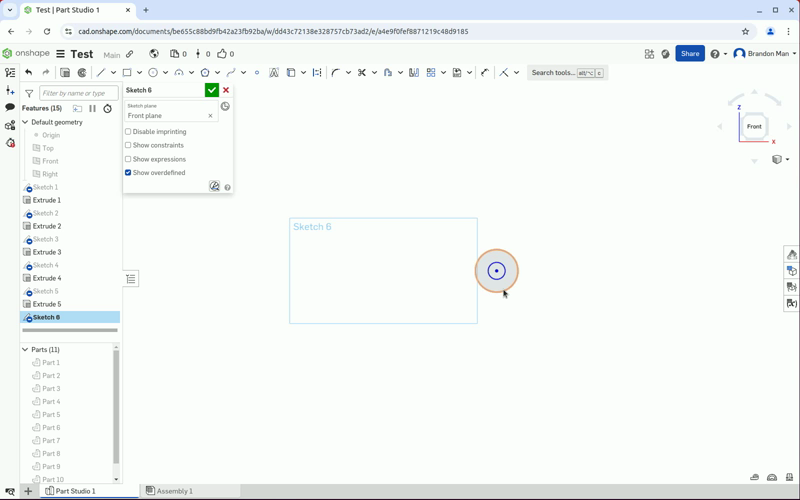
scroll(6)
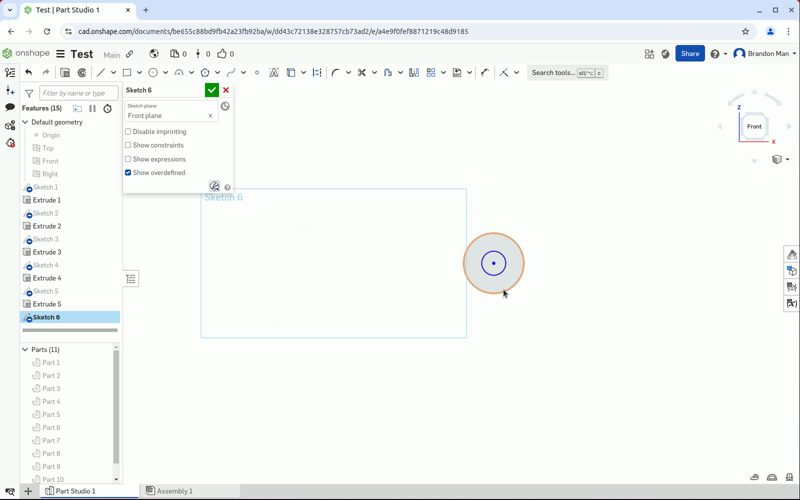
scroll(6)
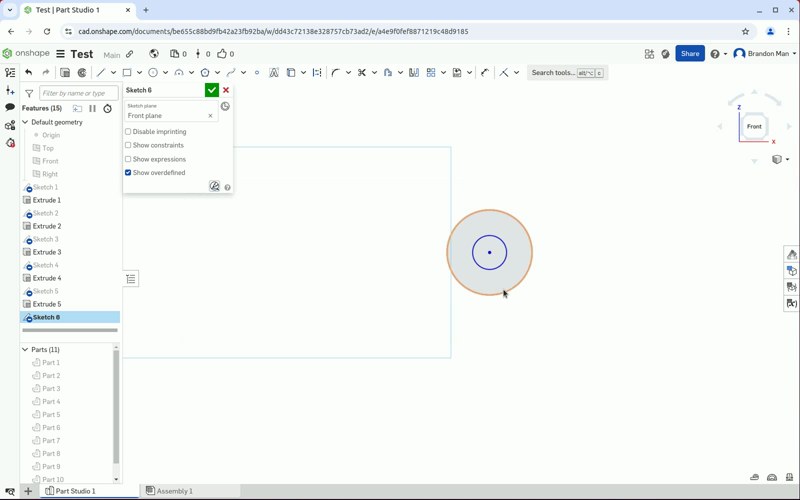
scroll(6)
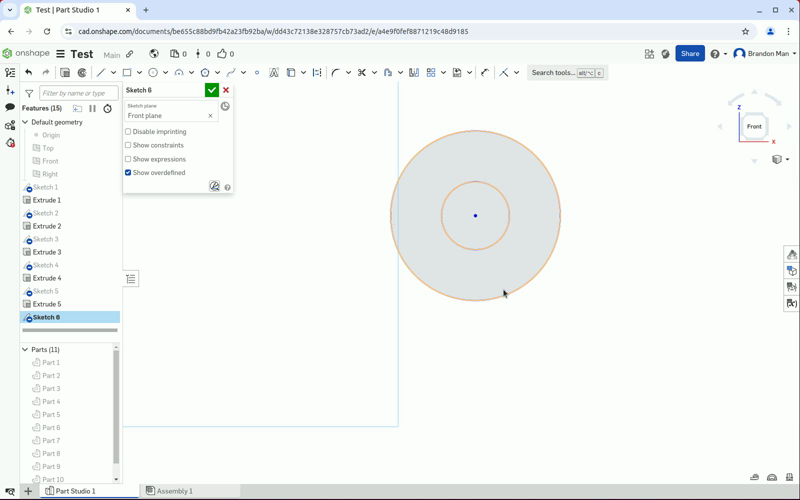
click(503, 289)
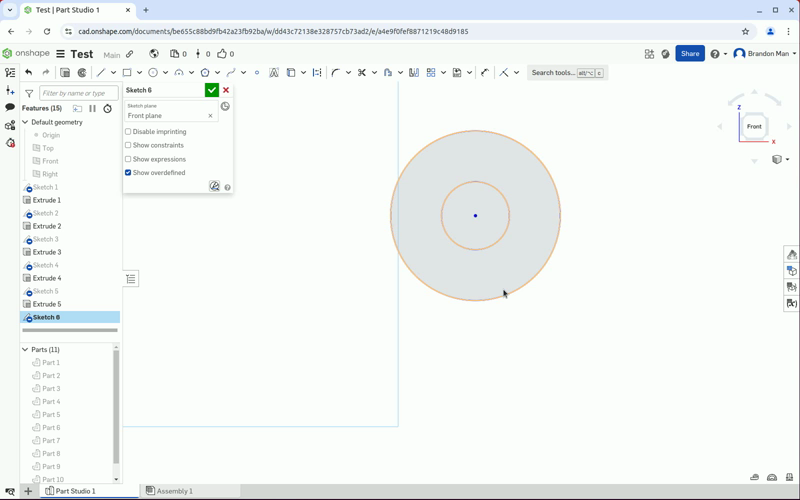
scroll(-6)
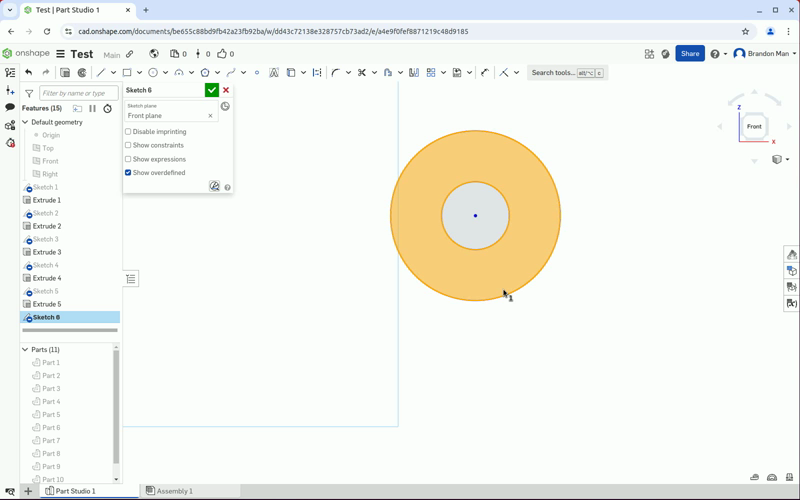
scroll(-6)
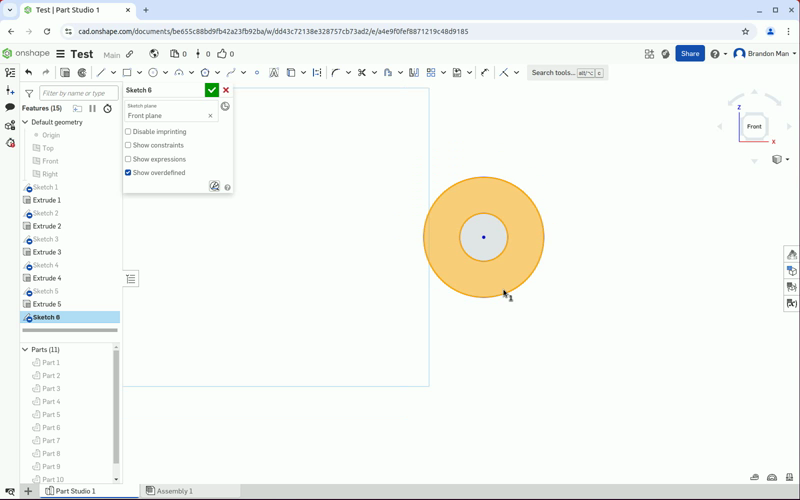
scroll(-6)
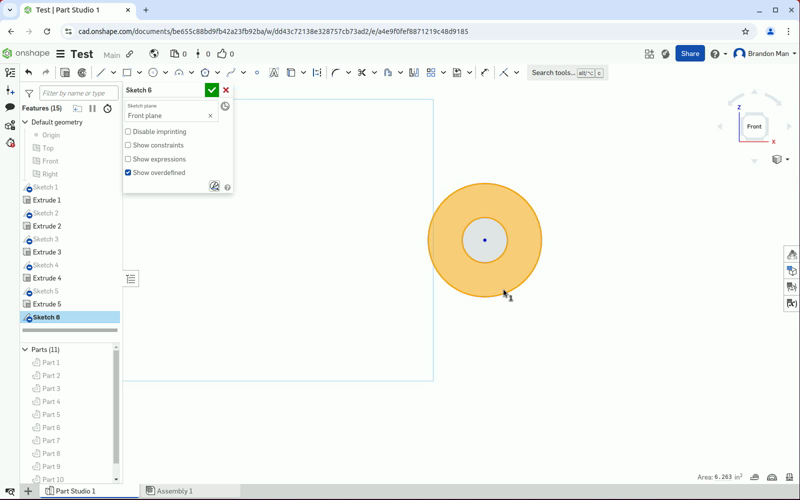
scroll(-6)
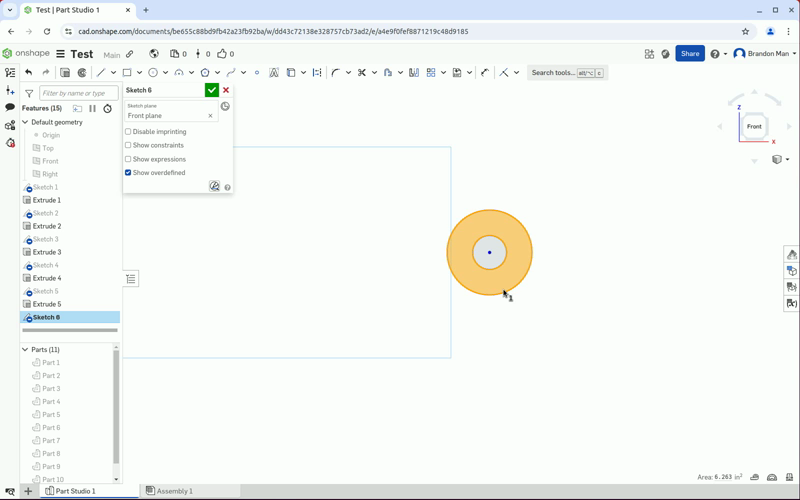
scroll(-6)
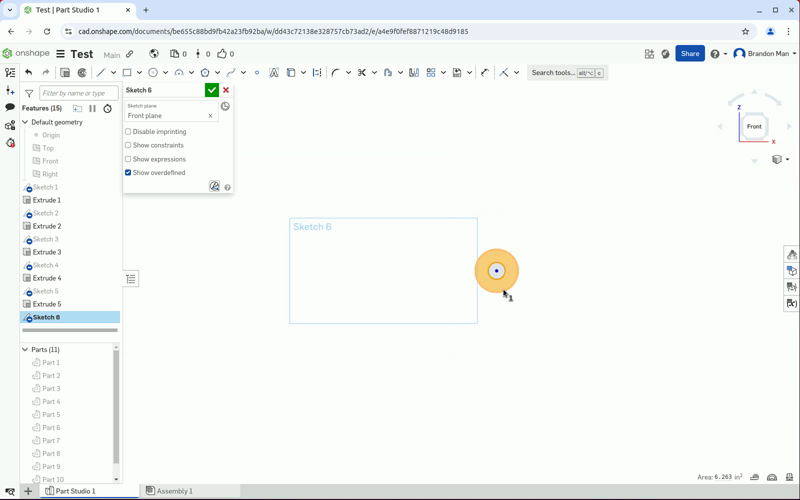
scroll(-6)
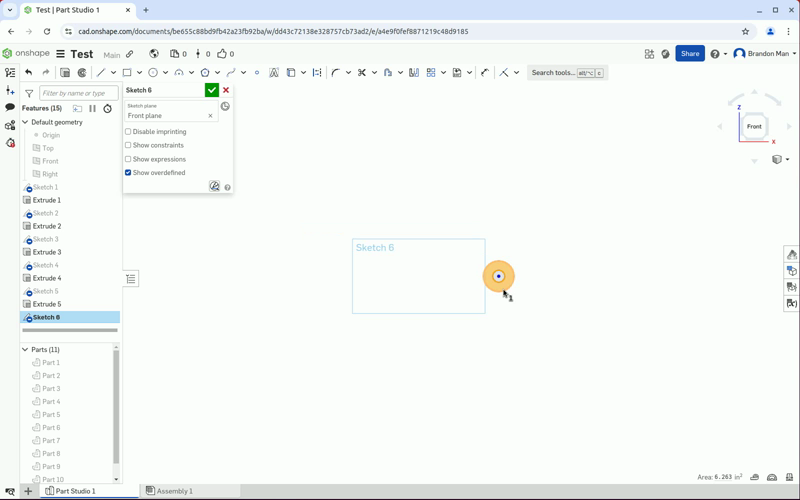
scroll(-6)
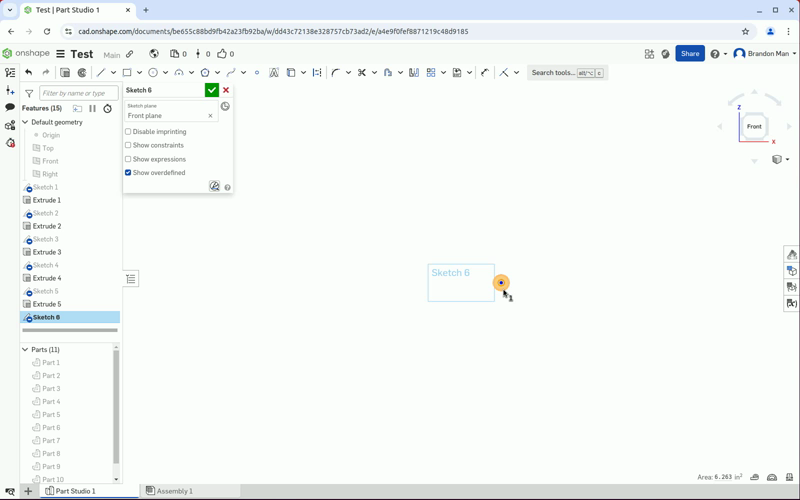
mouse_move(69, 352)
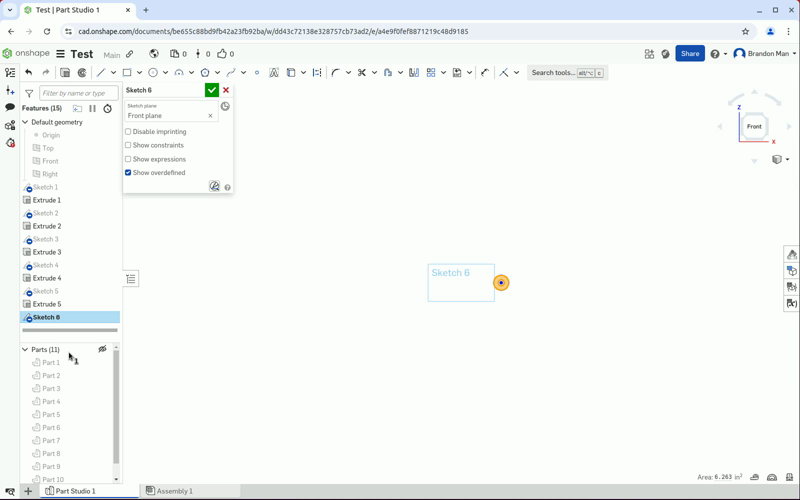
key(shift+y)
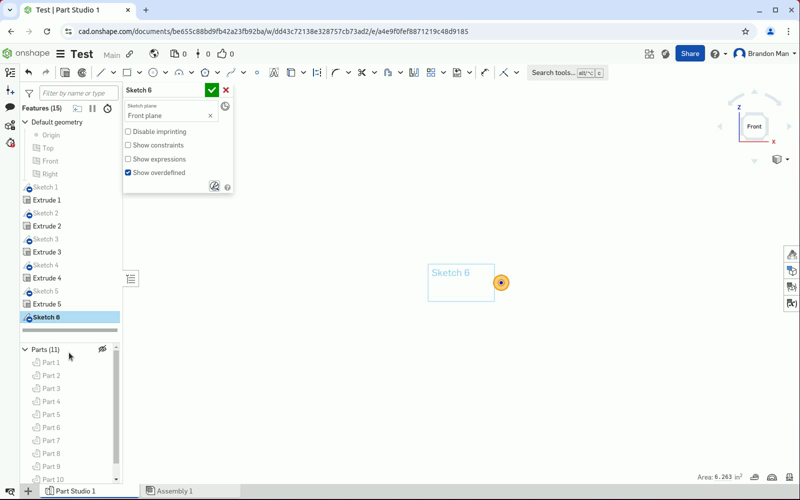
key(shift+e)
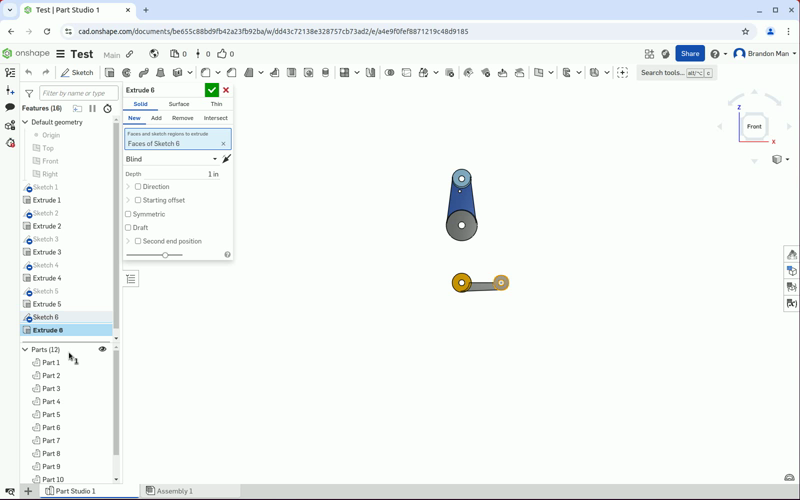
mouse_move(143, 106)
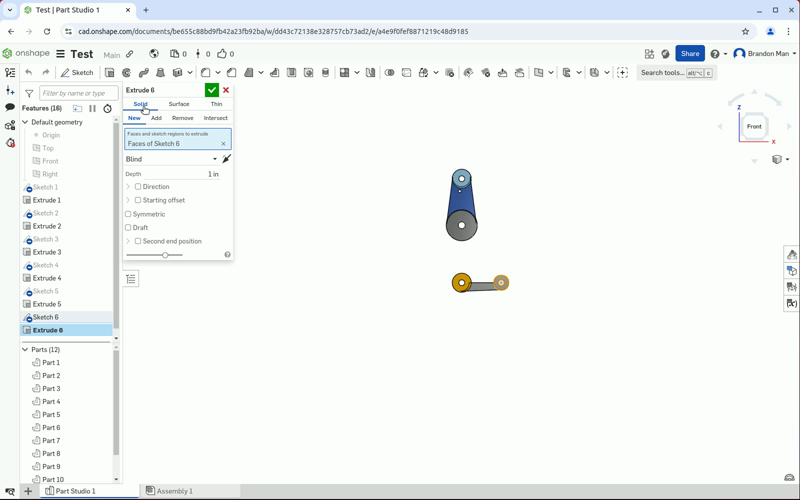
click(143, 106)
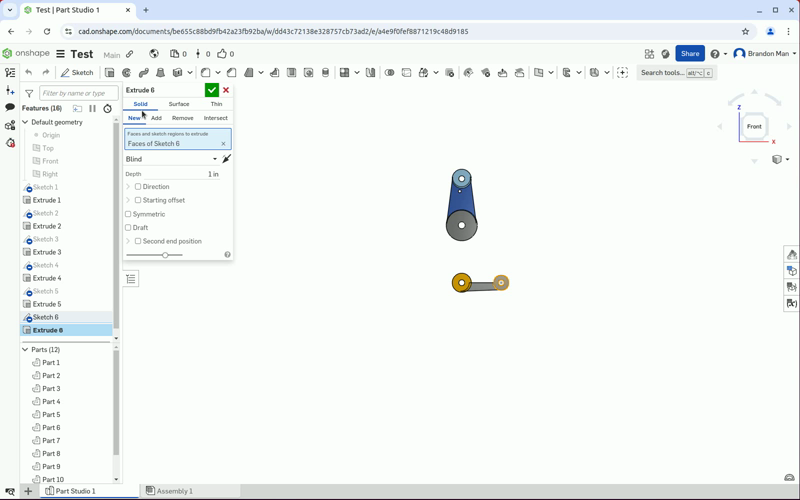
mouse_move(137, 120)
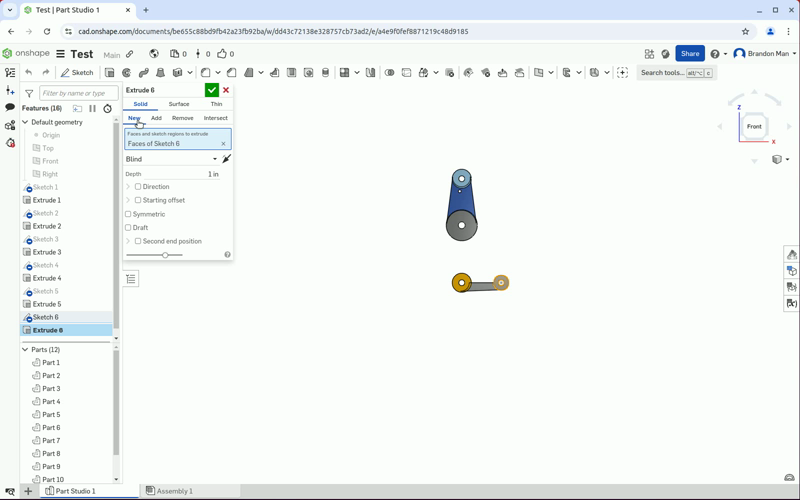
click(137, 120)
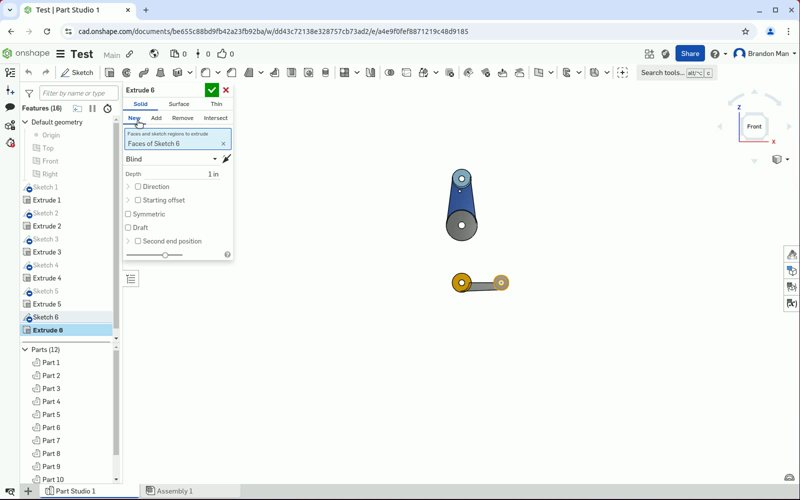
key(tab, 4)
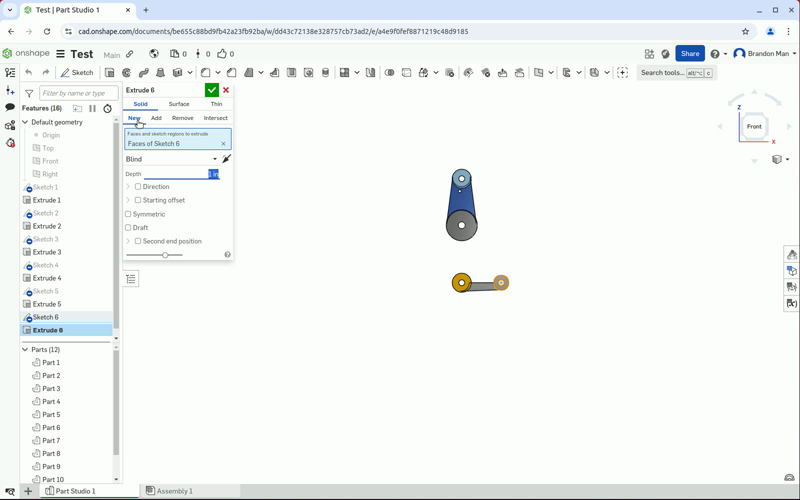
text(0.481)
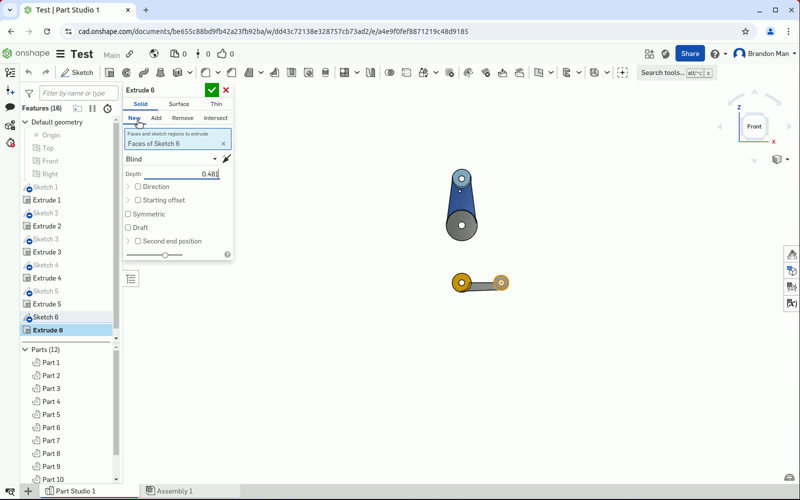
key(enter)
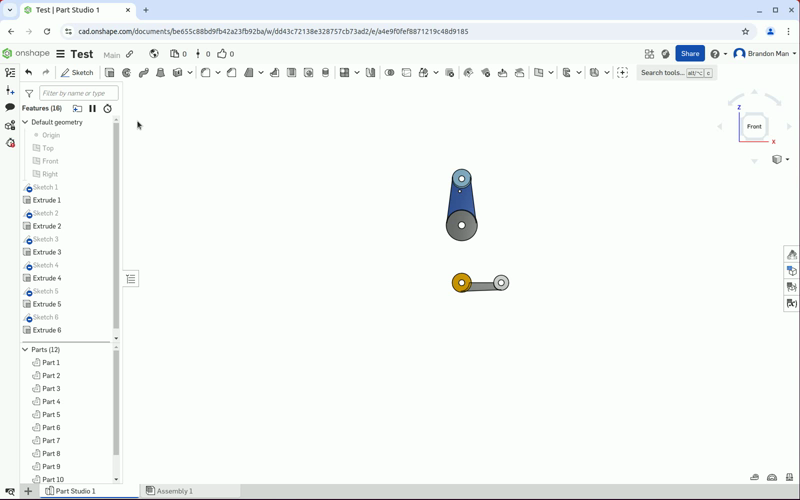
key(shift+h)
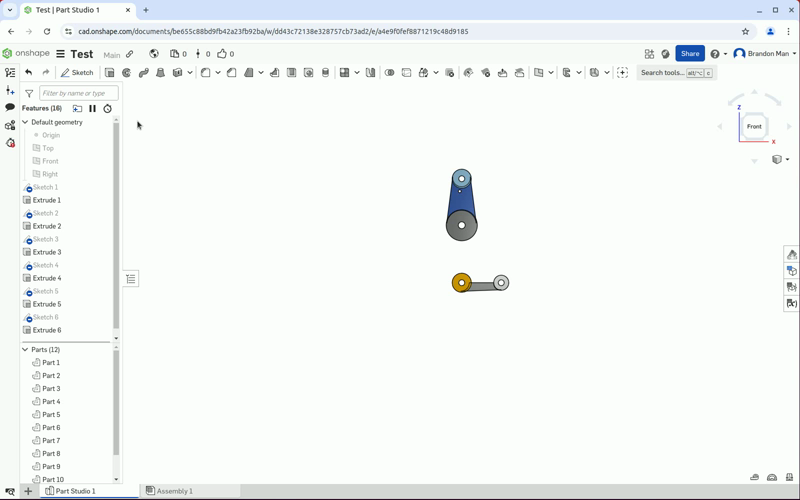
key(shift+h)
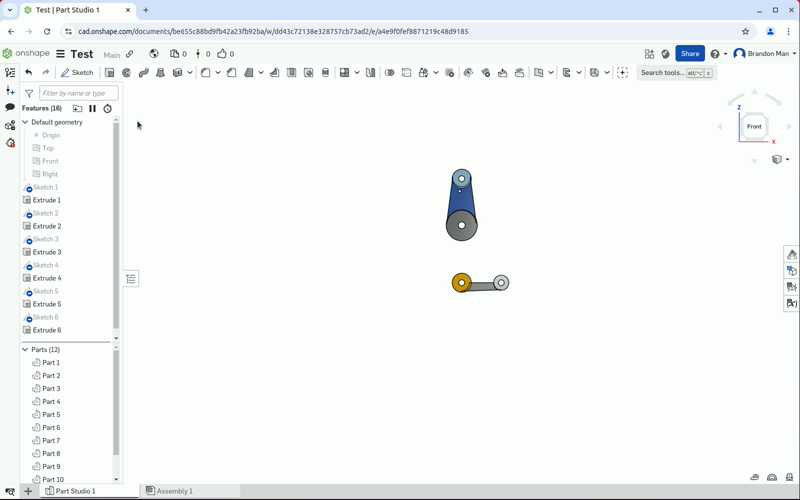
mouse_move(69, 189)
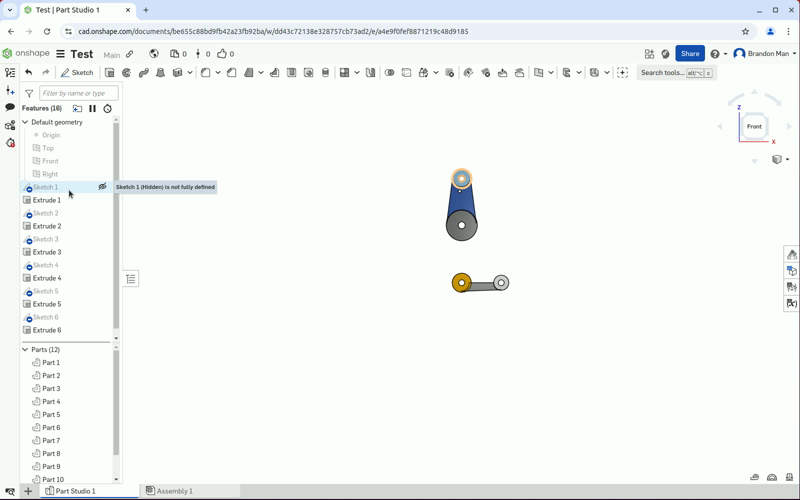
click(69, 189)
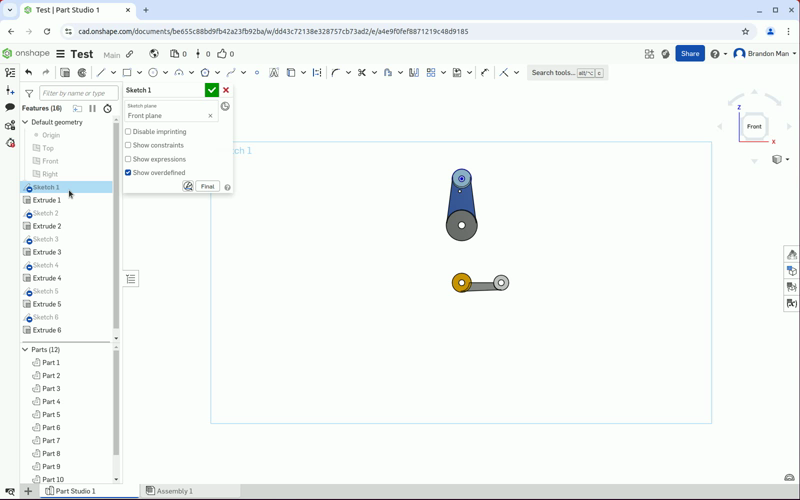
mouse_move(229, 92)
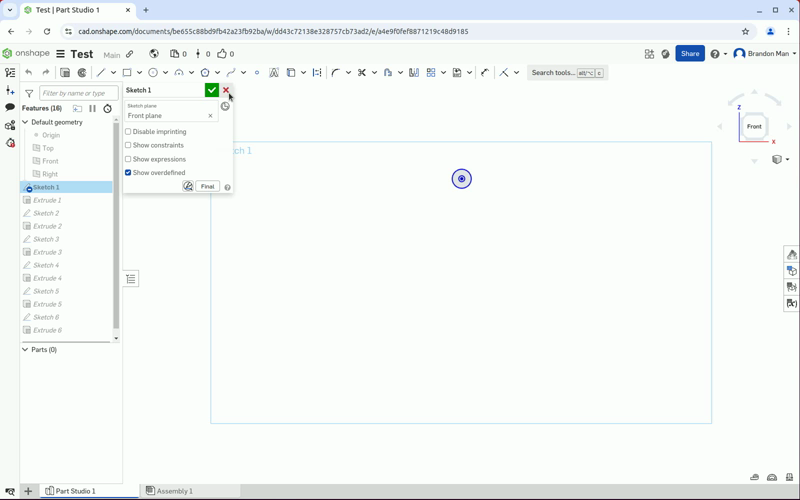
click(229, 92)
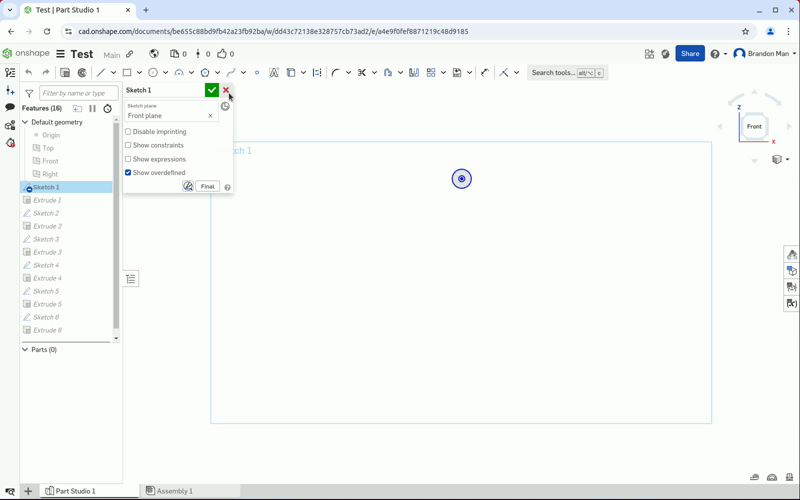
key(shift+s)
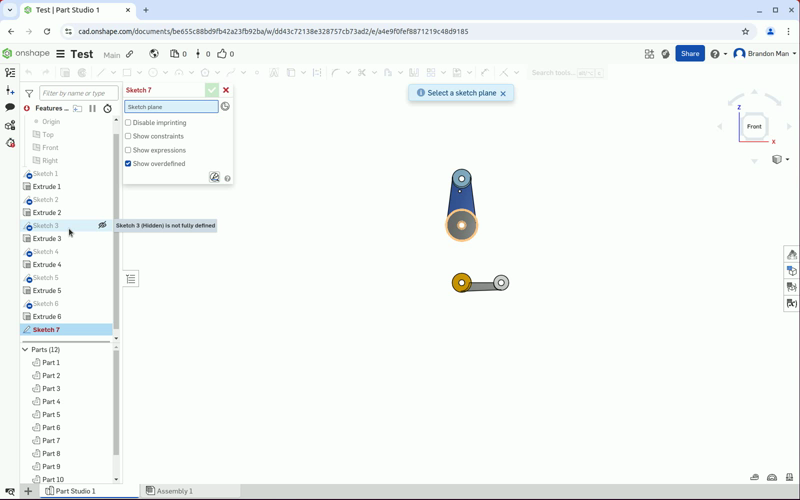
scroll(3)
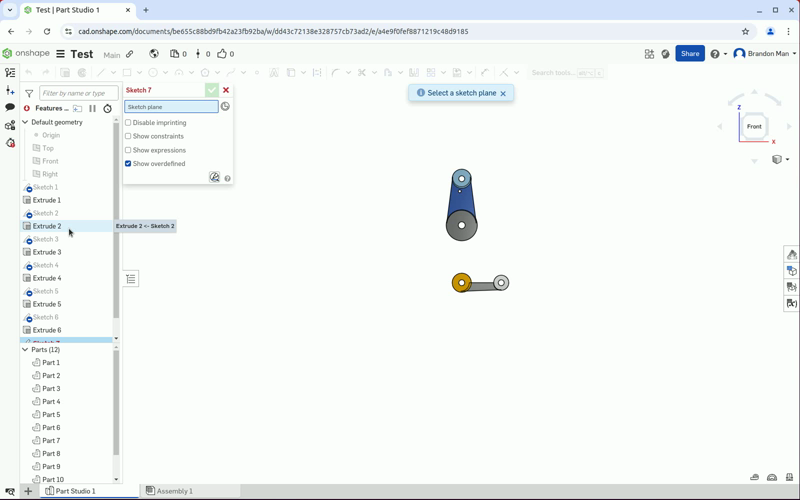
mouse_move(69, 163)
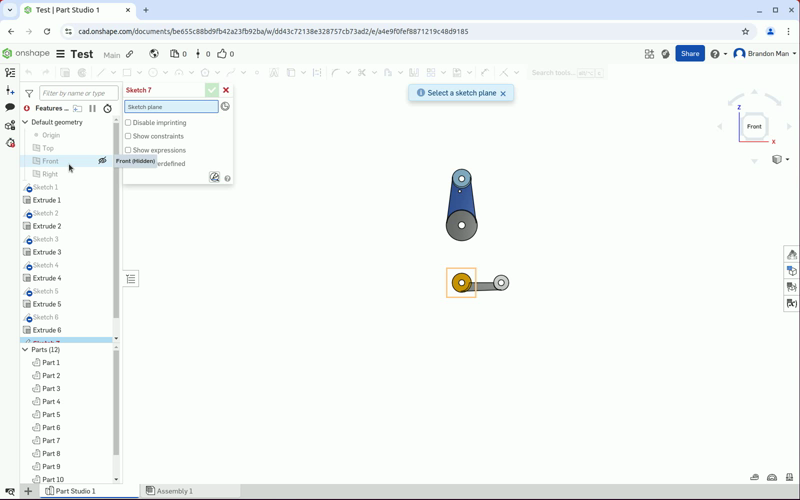
click(69, 163)
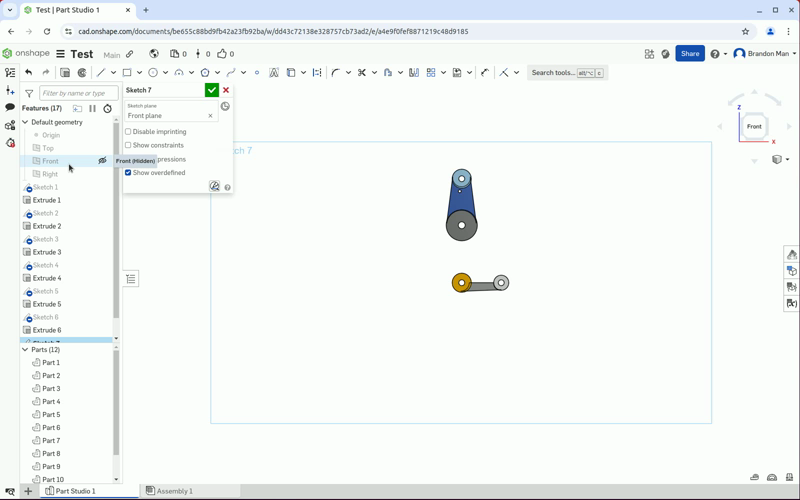
mouse_move(69, 352)
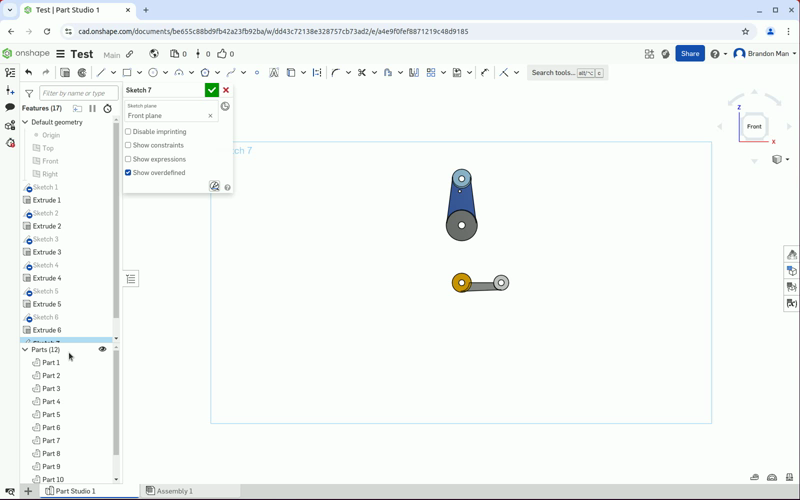
key(y)
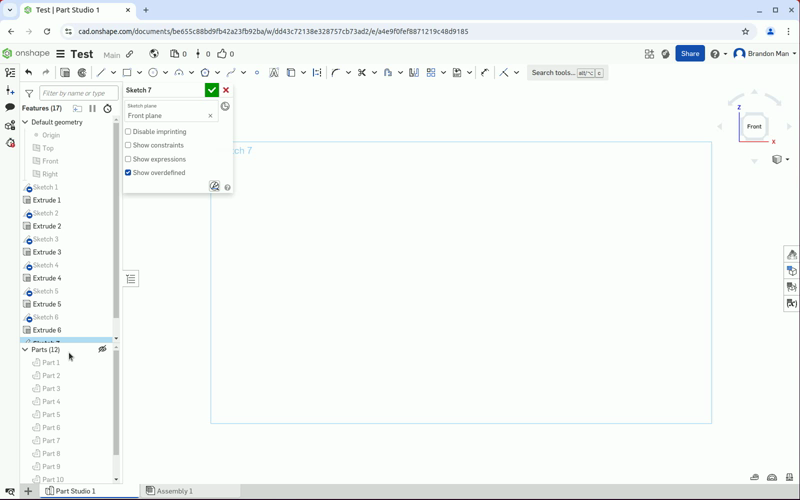
key(l)
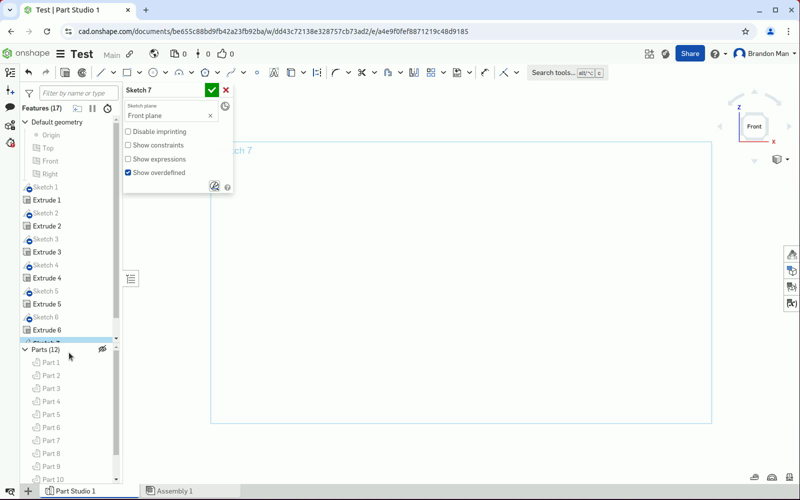
key_down(shift)
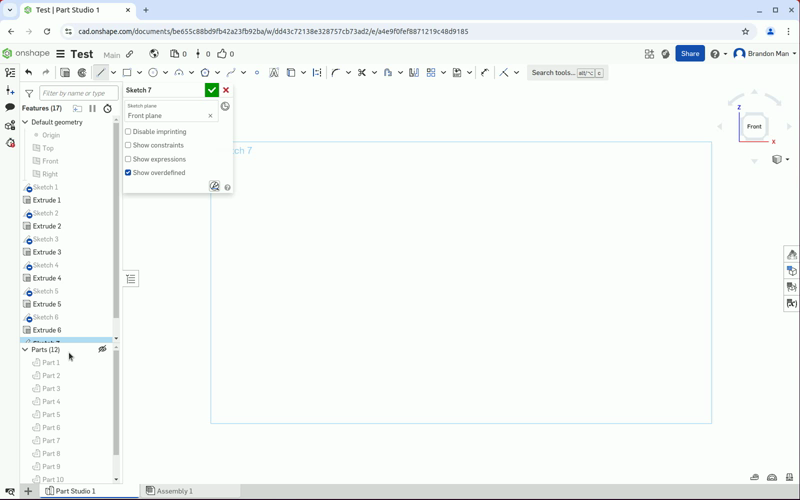
mouse_move(446, 226)
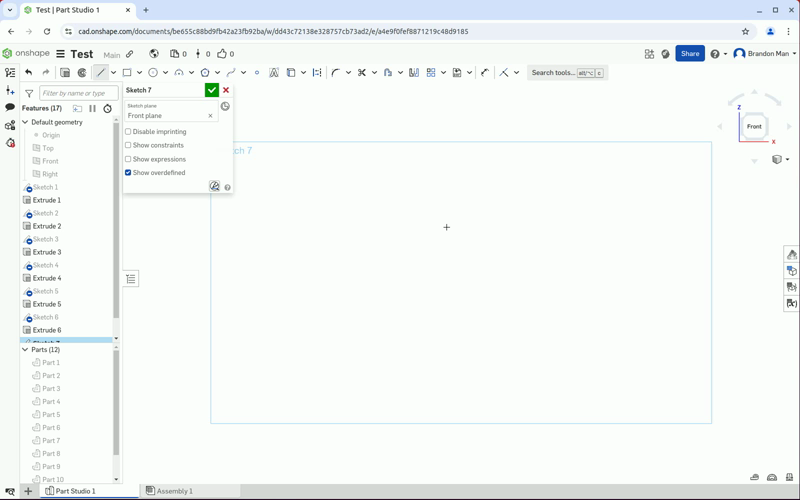
click(446, 226)
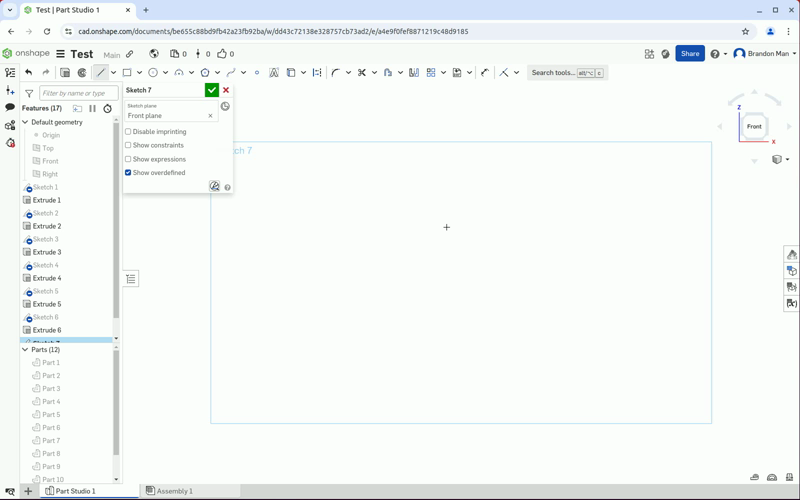
key_up(shift)
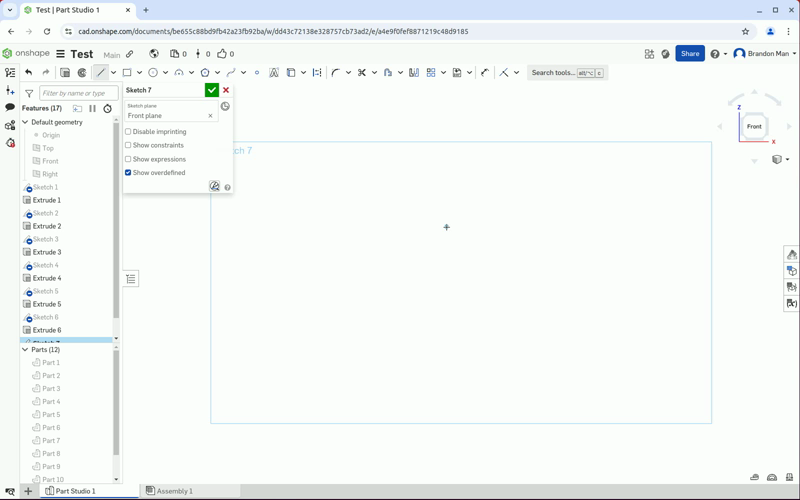
key_down(shift)
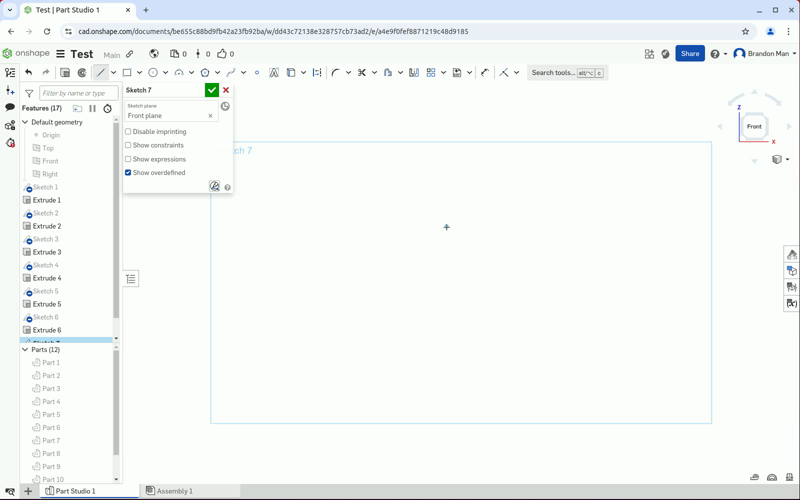
mouse_move(476, 226)
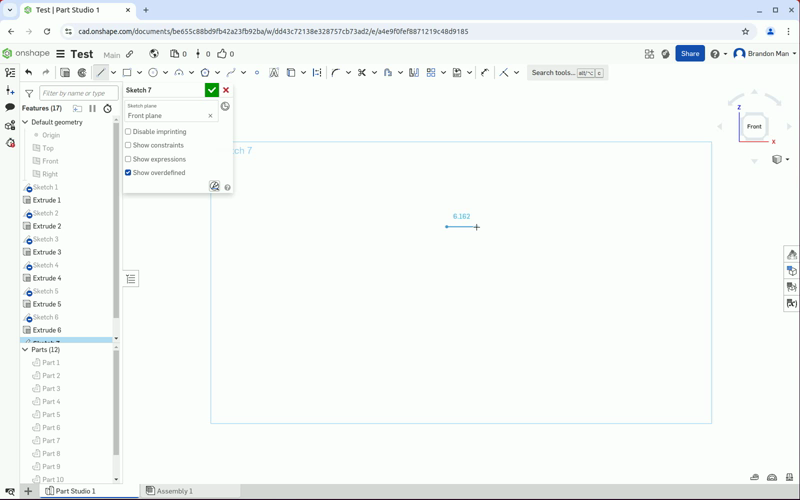
mouse_move(452, 284)
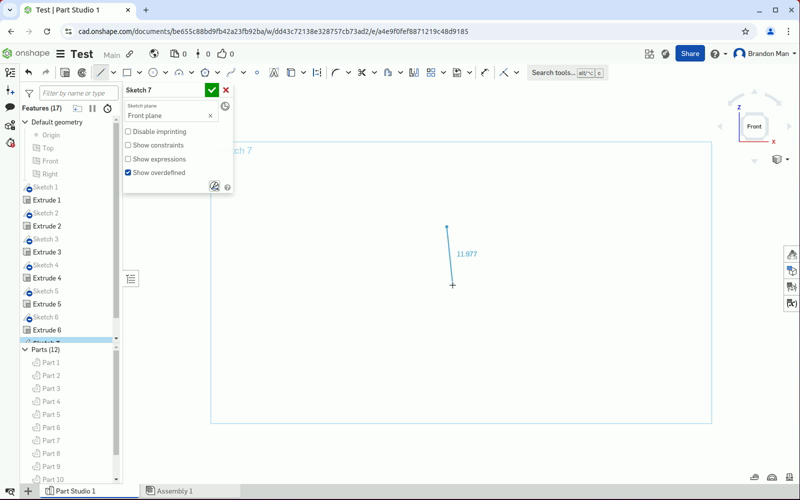
click(452, 284)
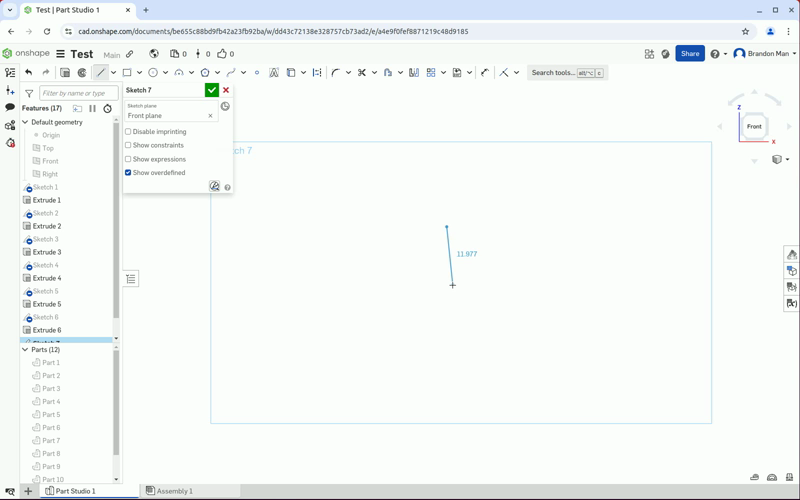
key_up(shift)
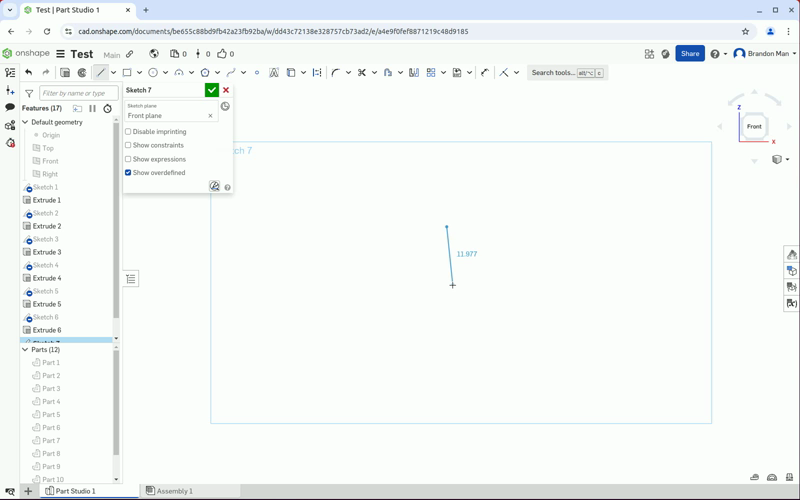
key(esc)
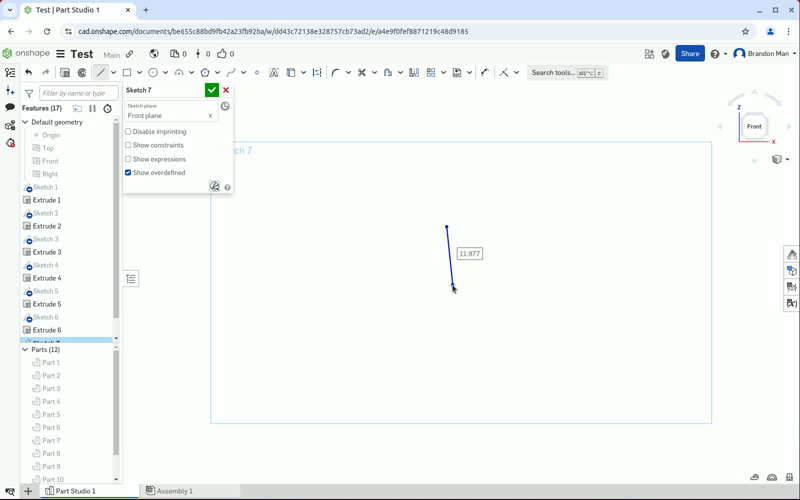
key(a)
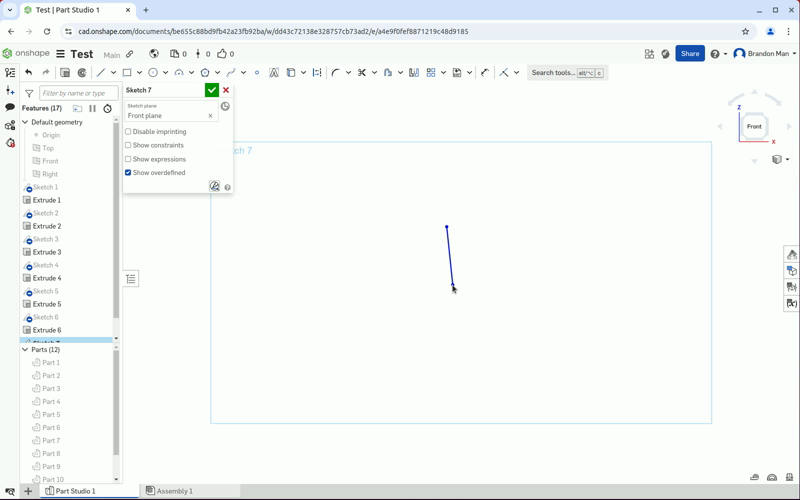
mouse_move(452, 284)
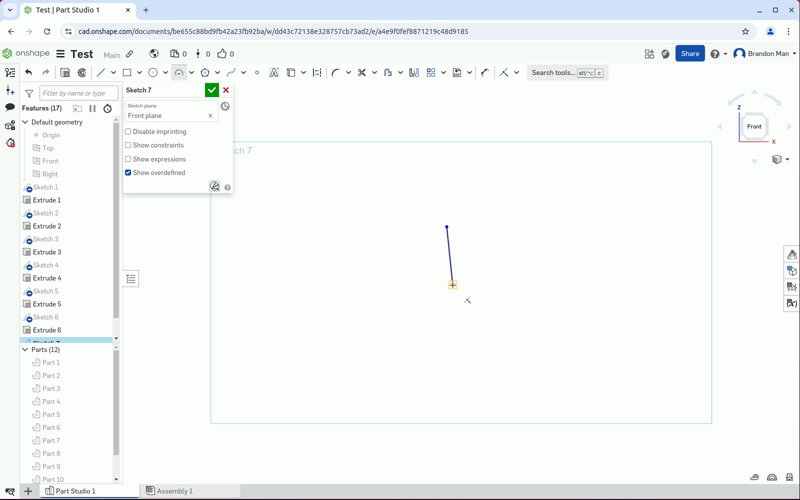
click(452, 284)
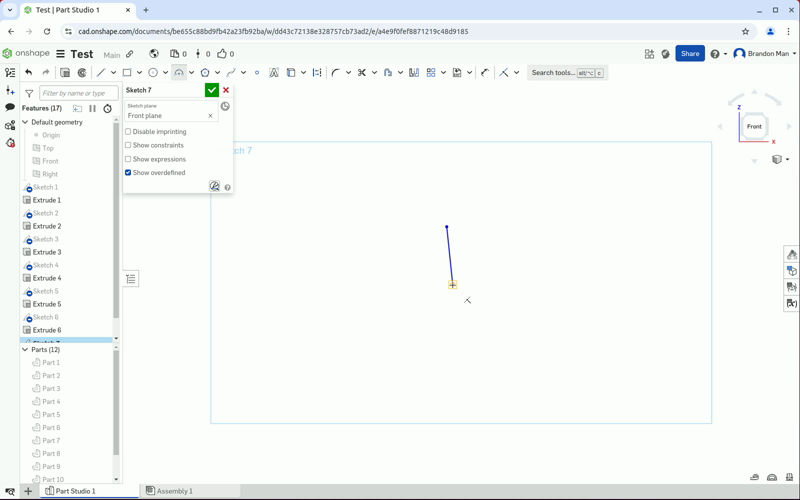
key_down(shift)
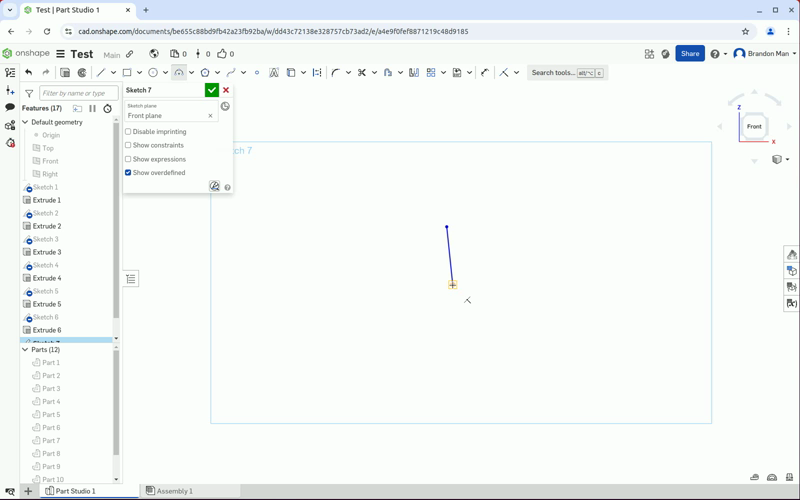
mouse_move(469, 284)
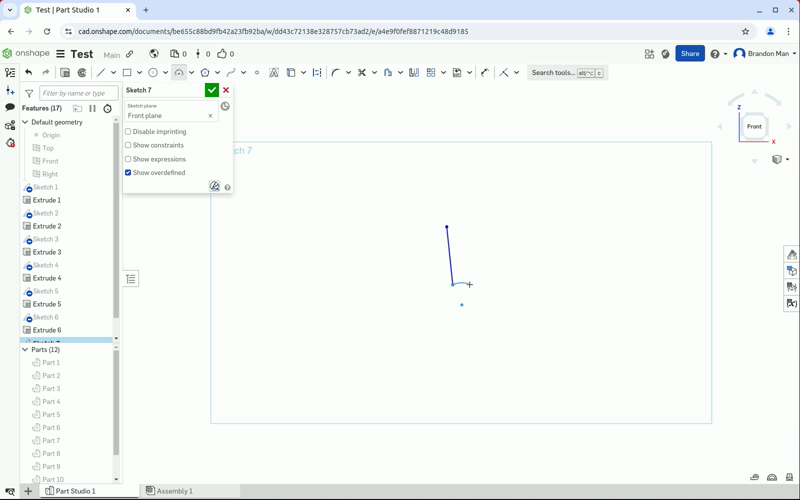
click(469, 284)
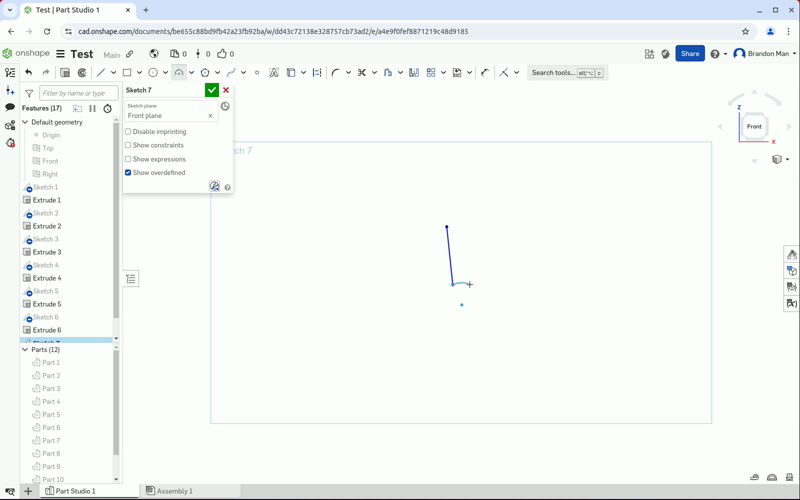
mouse_move(461, 275)
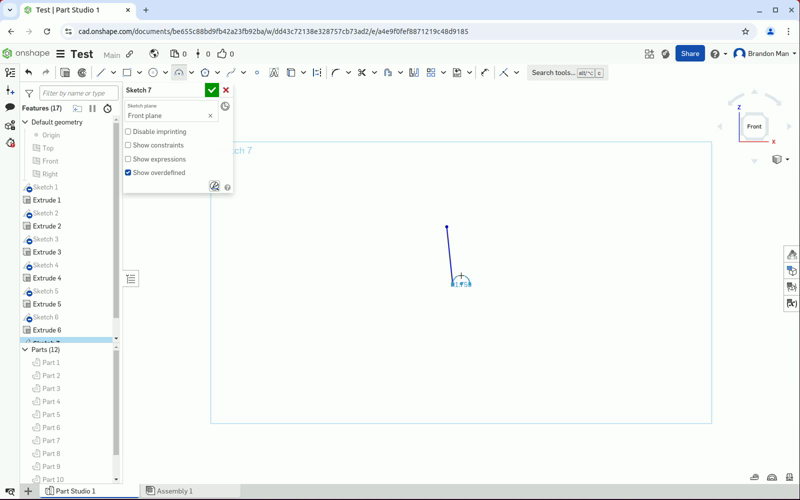
click(461, 275)
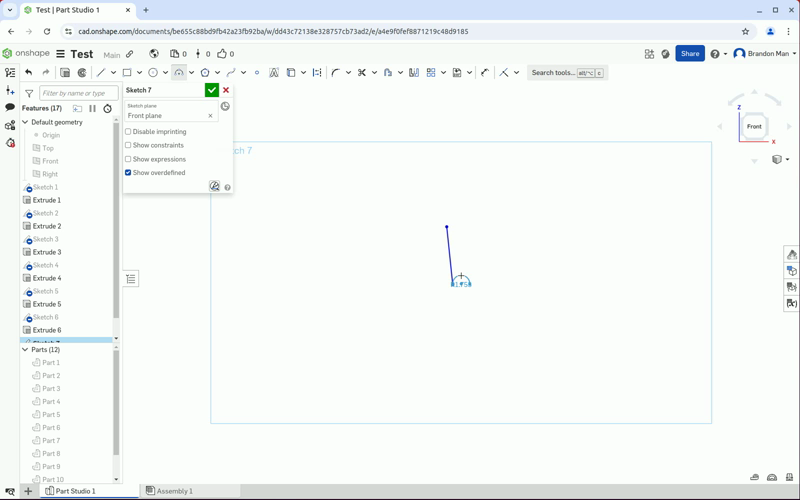
key_up(shift)
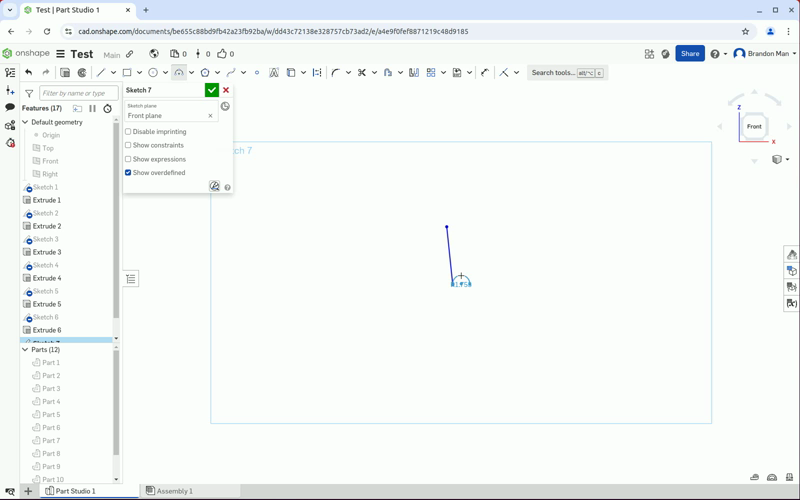
key(esc)
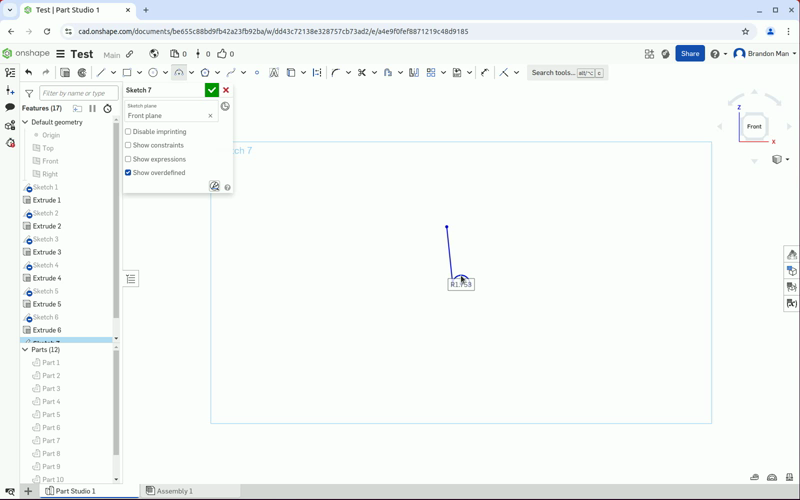
key(l)
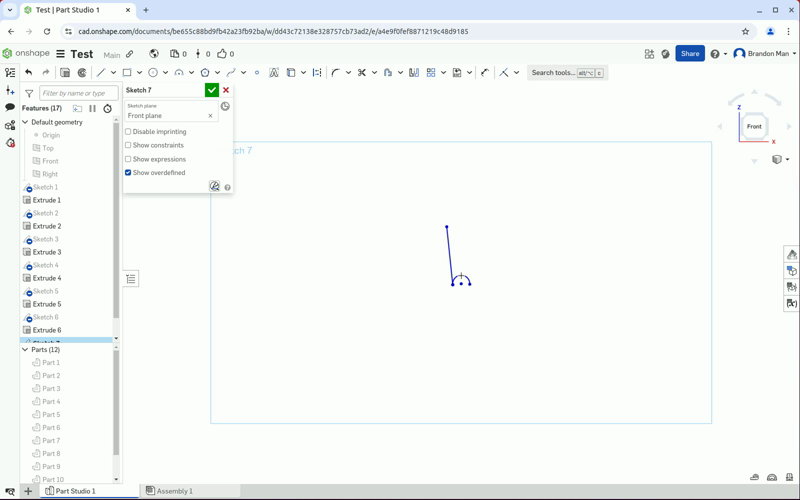
mouse_move(469, 284)
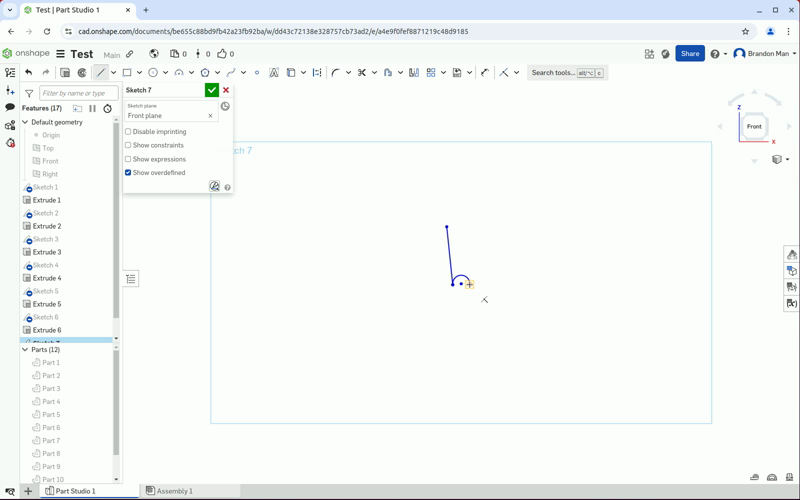
click(469, 284)
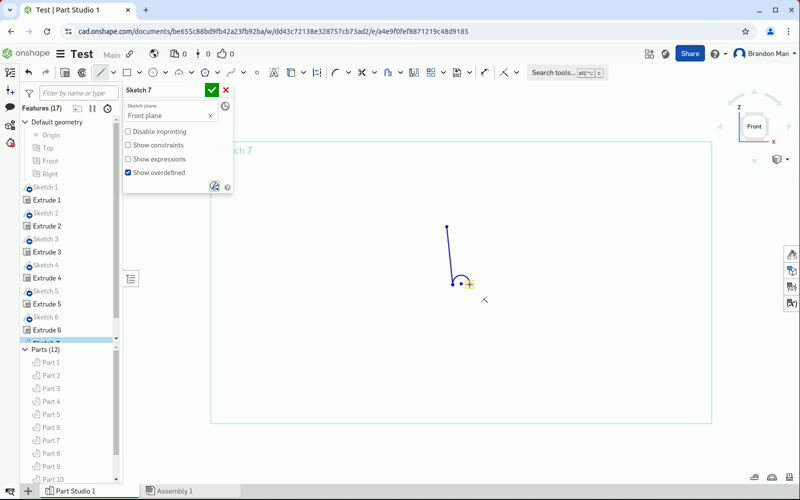
key_down(shift)
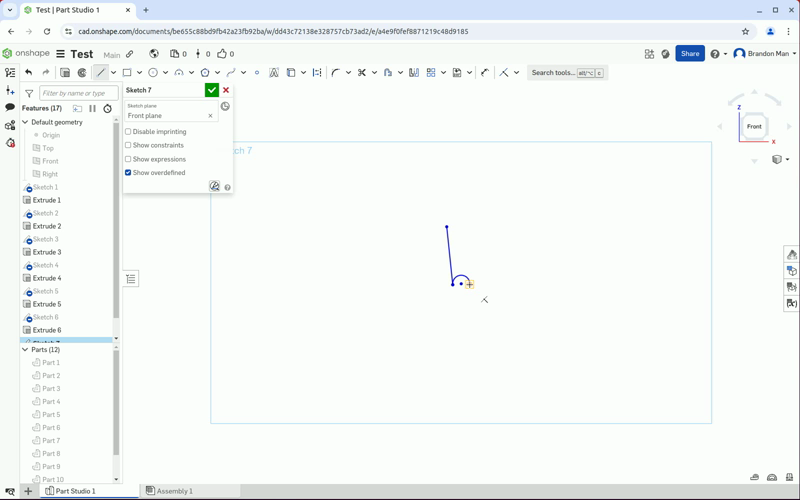
mouse_move(499, 284)
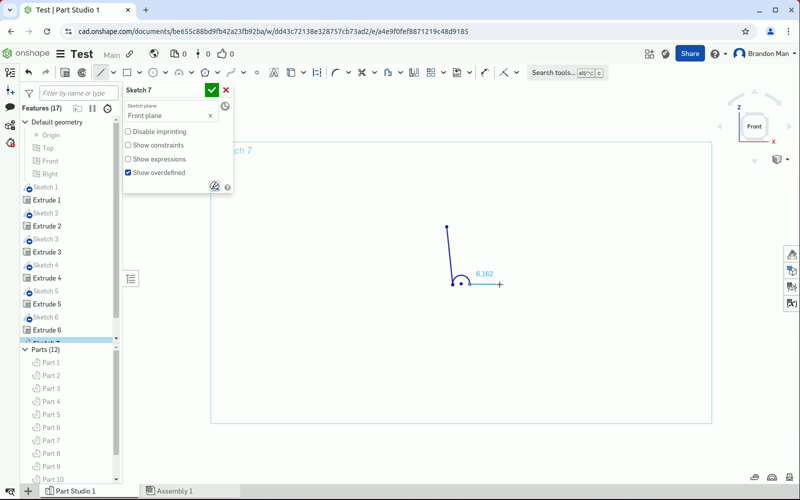
mouse_move(495, 284)
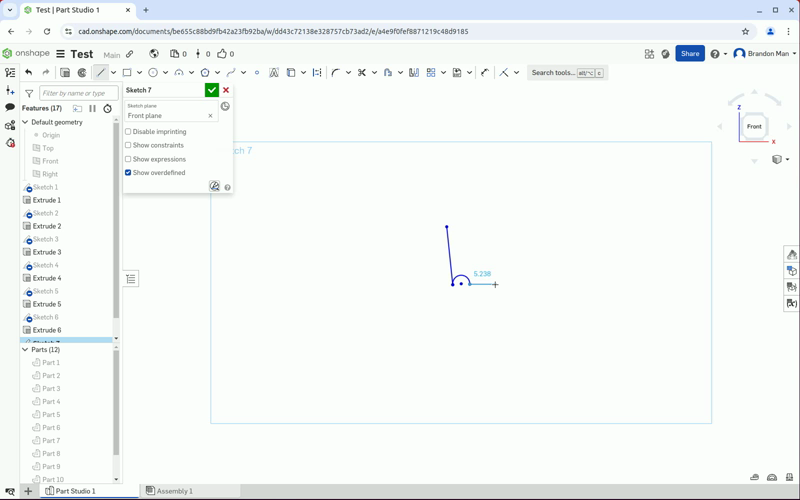
click(495, 284)
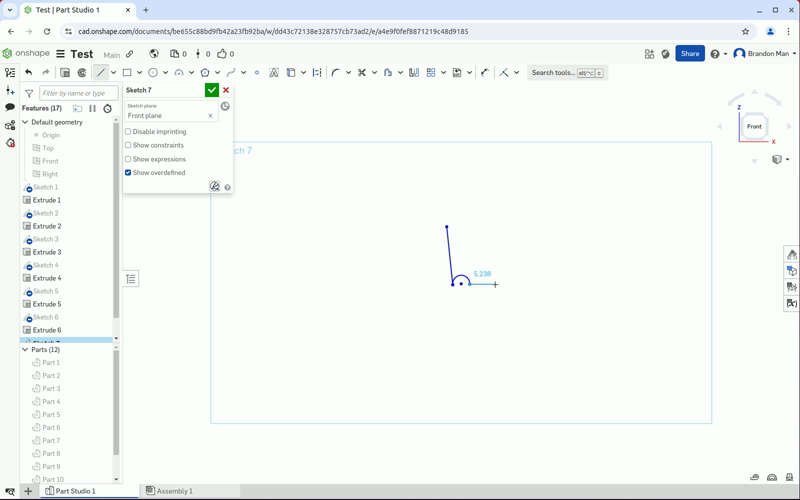
key_up(shift)
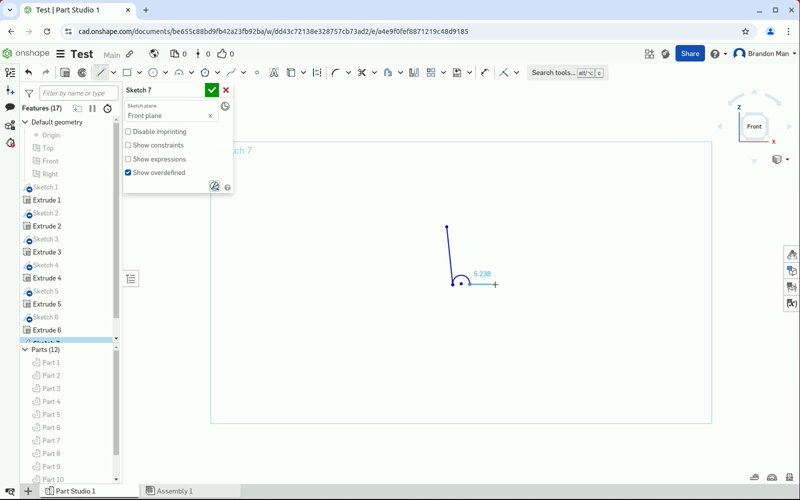
key(esc)
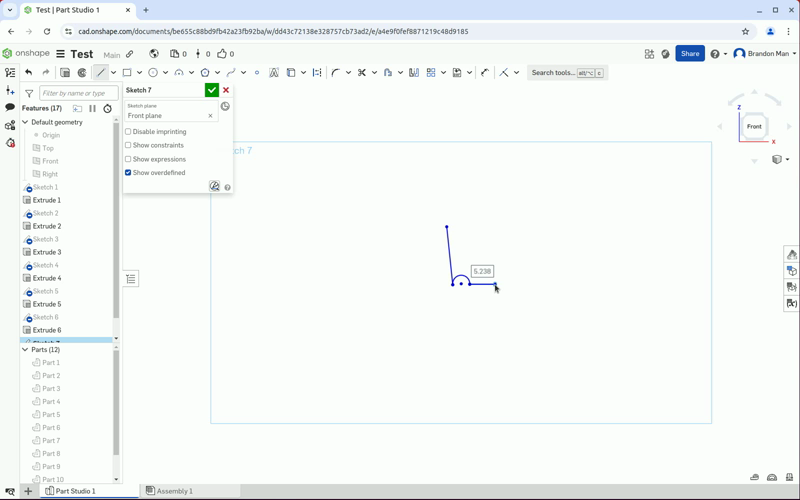
key(a)
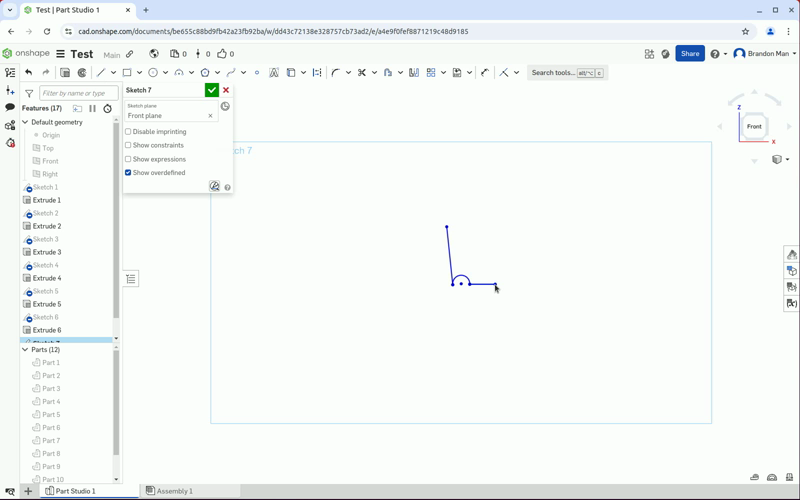
mouse_move(495, 284)
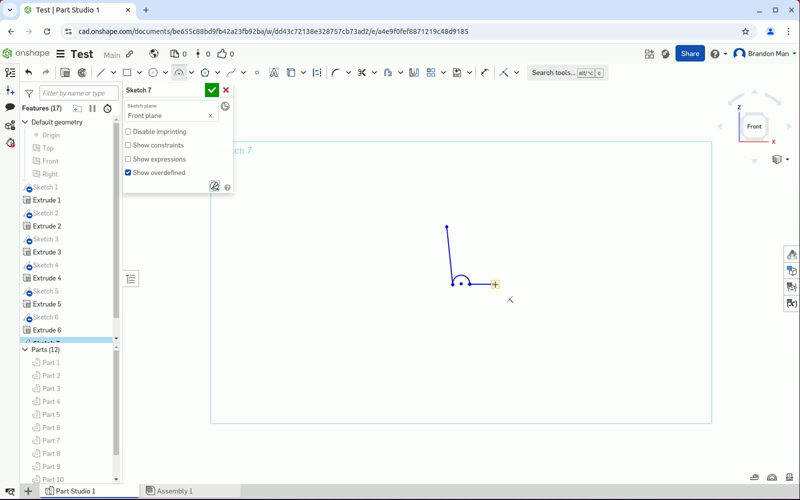
click(495, 284)
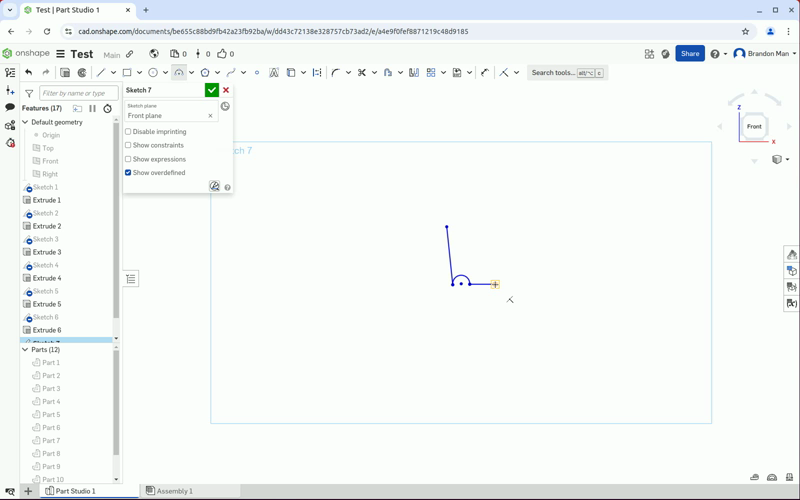
key_down(shift)
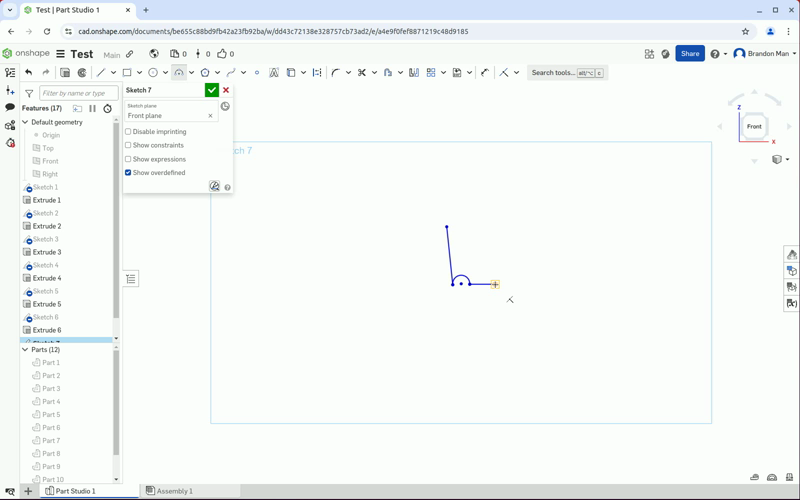
mouse_move(502, 276)
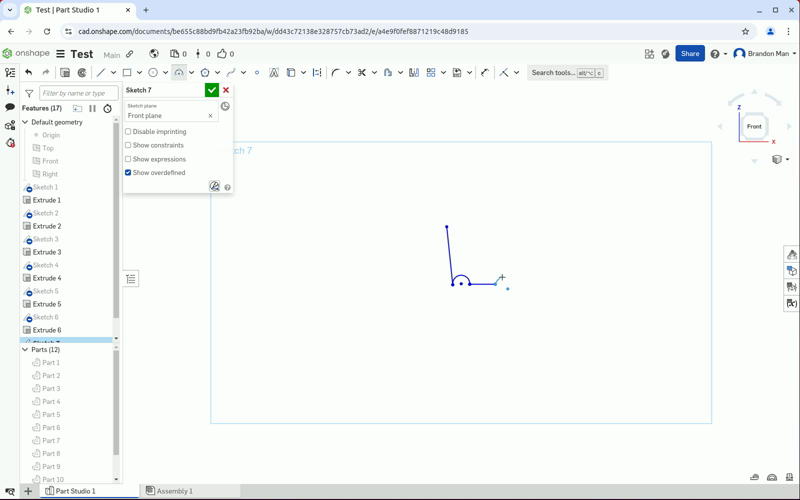
click(502, 276)
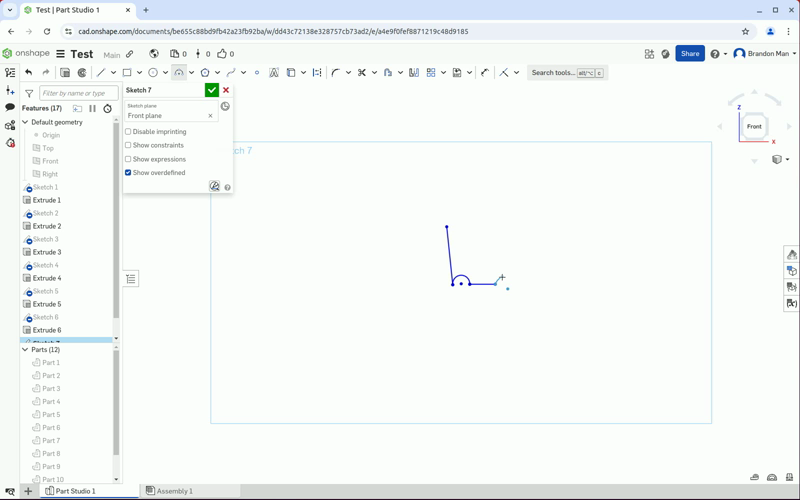
mouse_move(497, 278)
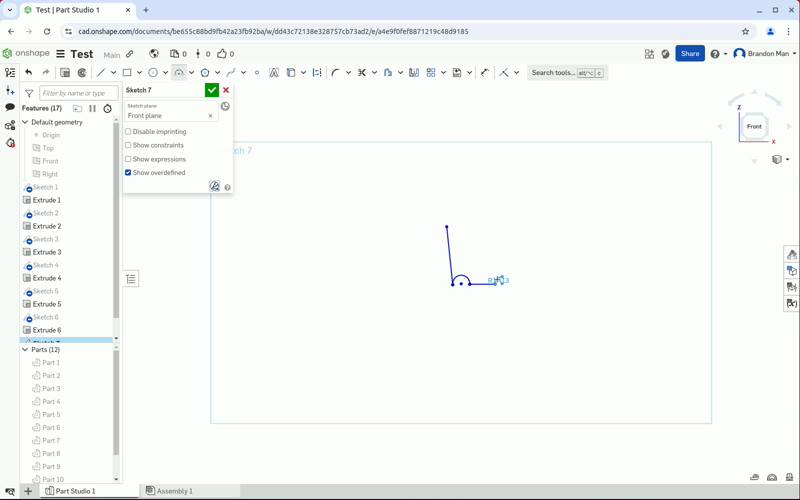
click(497, 278)
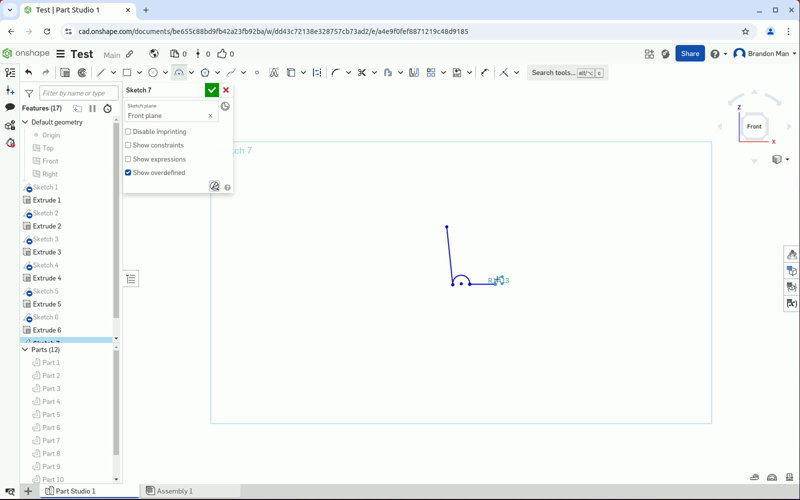
key_up(shift)
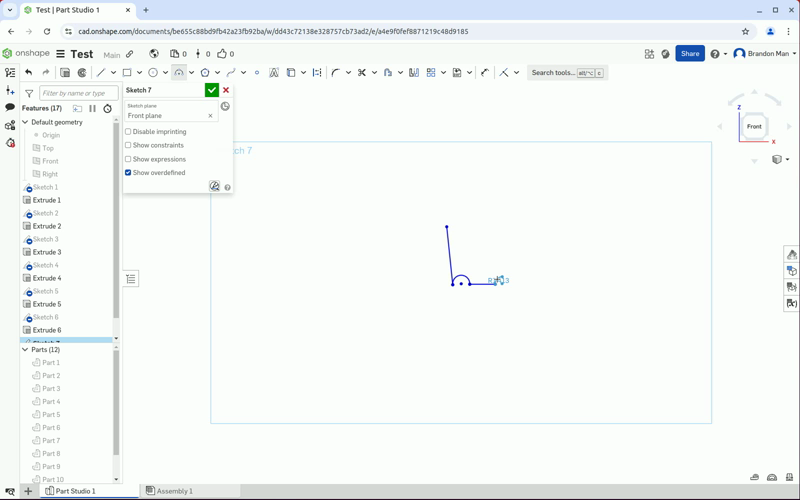
key(esc)
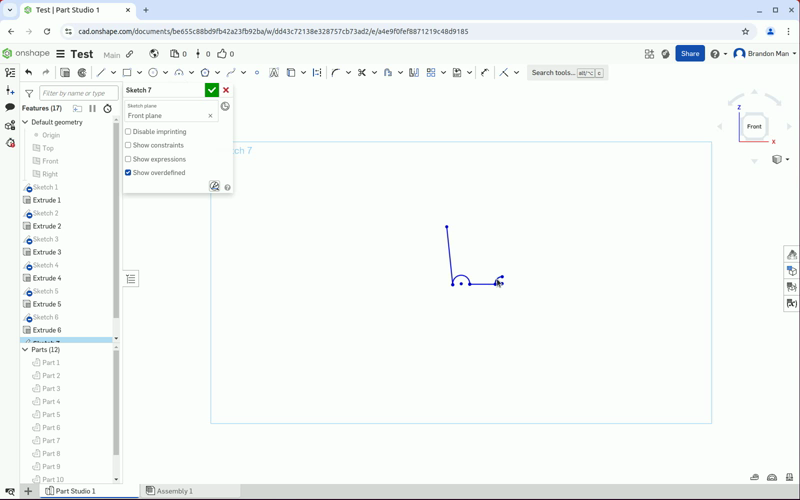
key(l)
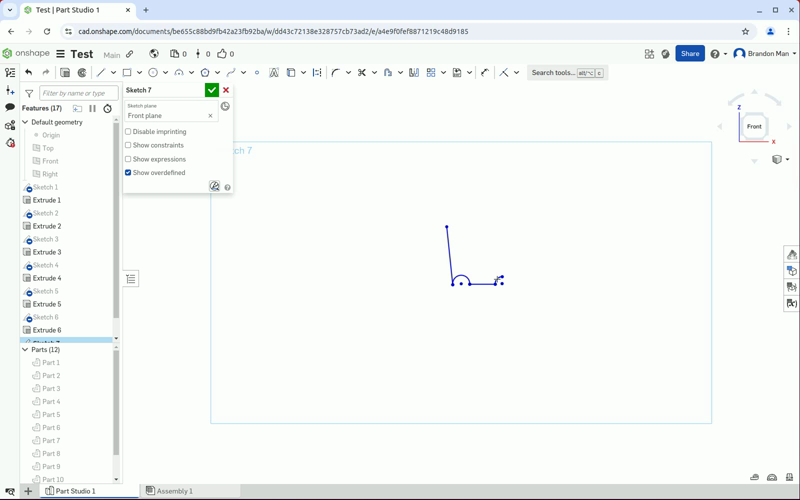
mouse_move(502, 276)
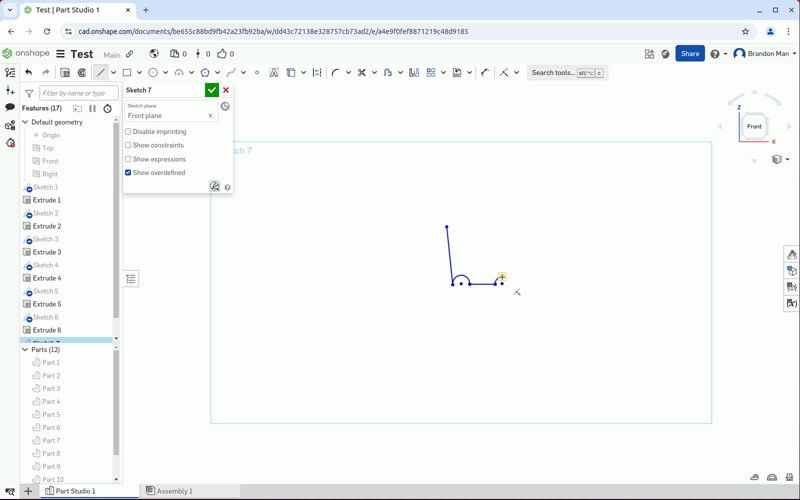
click(502, 276)
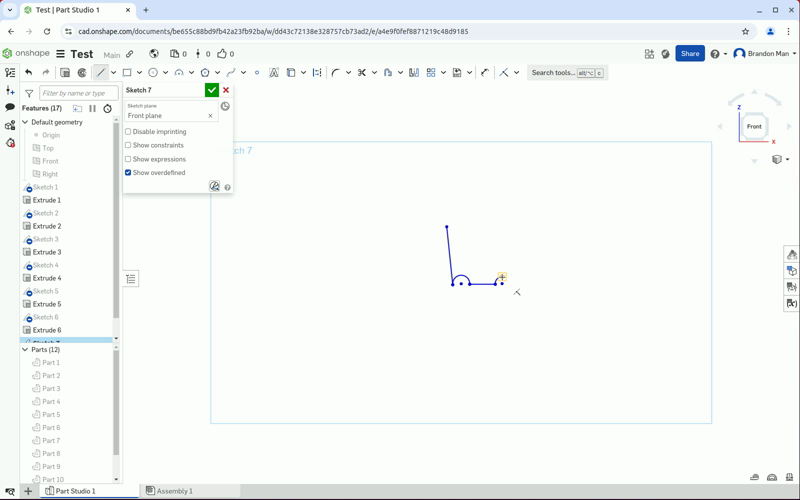
key_down(shift)
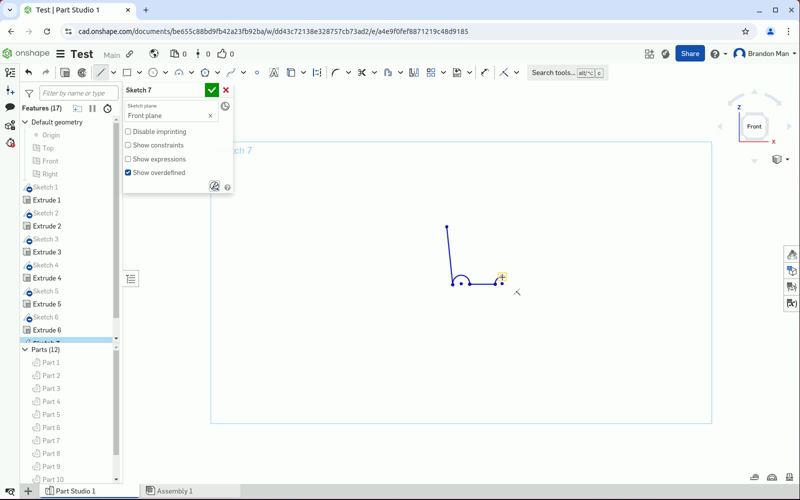
mouse_move(532, 276)
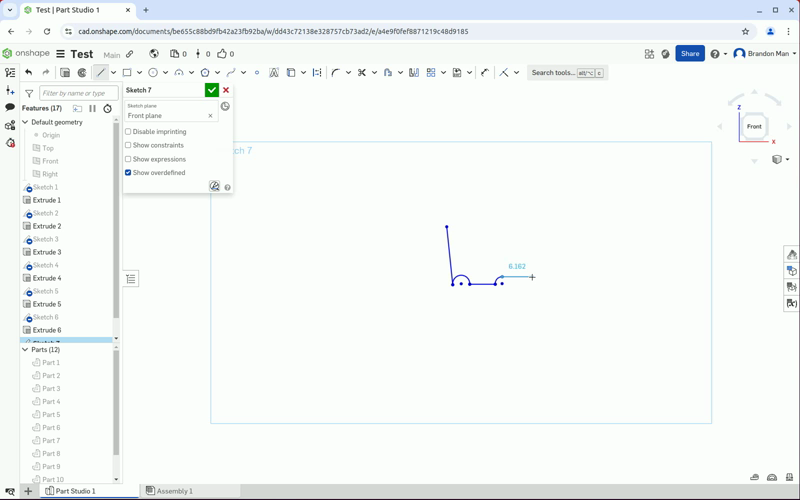
mouse_move(479, 275)
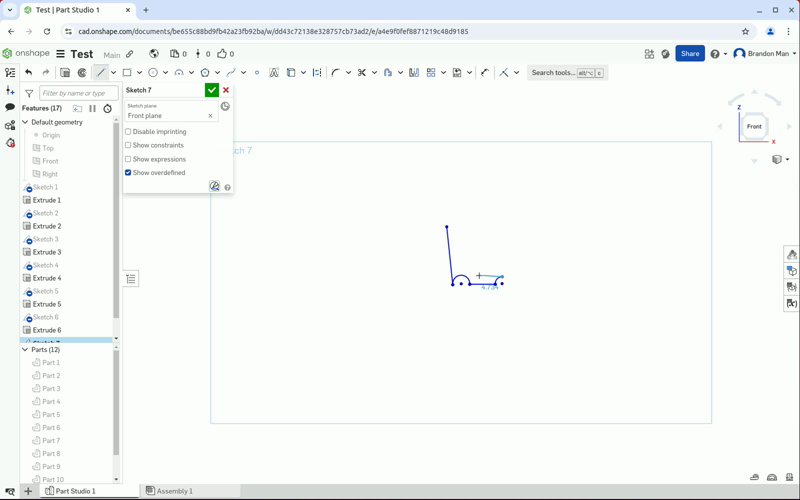
click(479, 275)
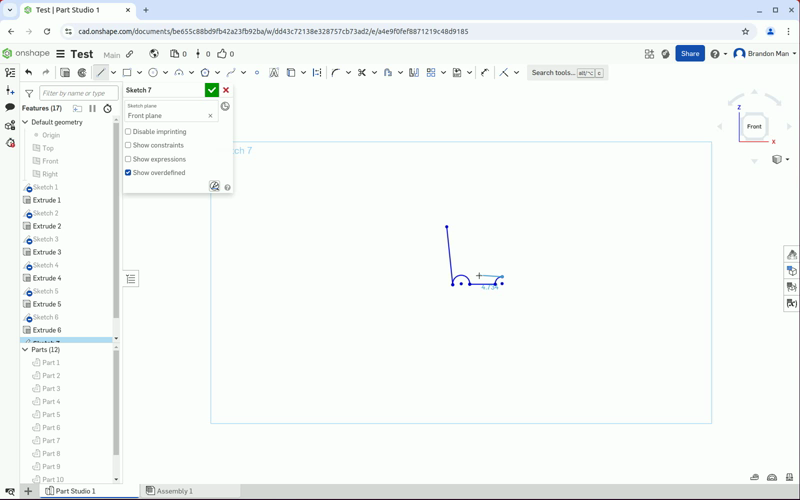
key_up(shift)
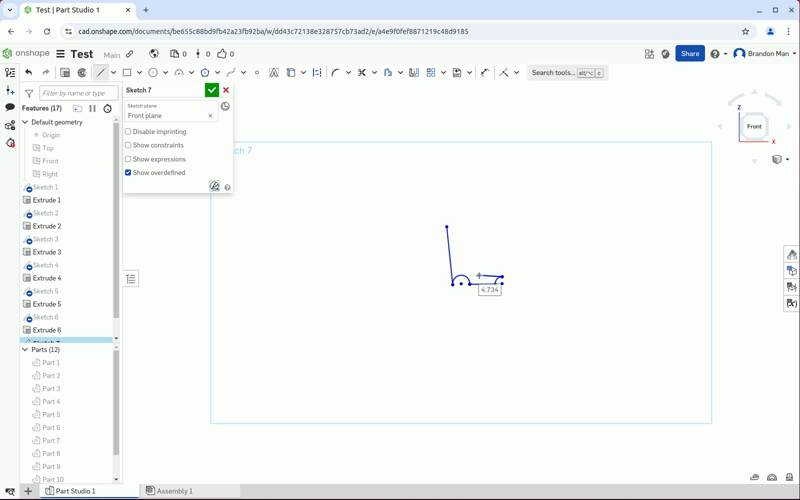
key(esc)
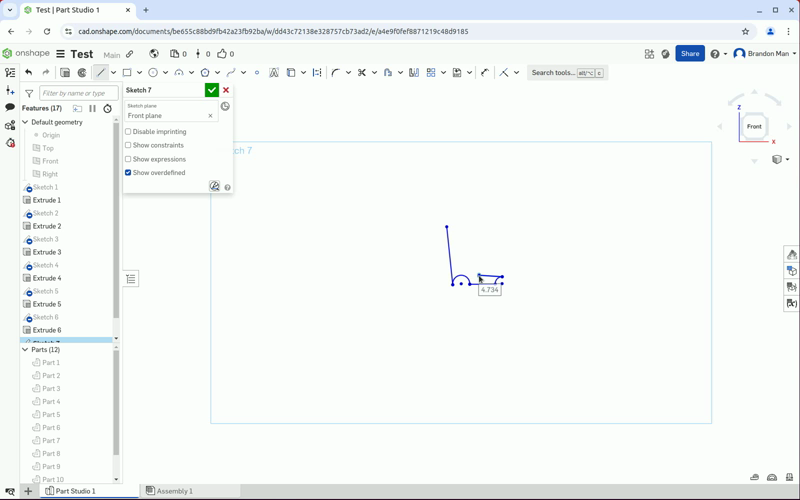
key(a)
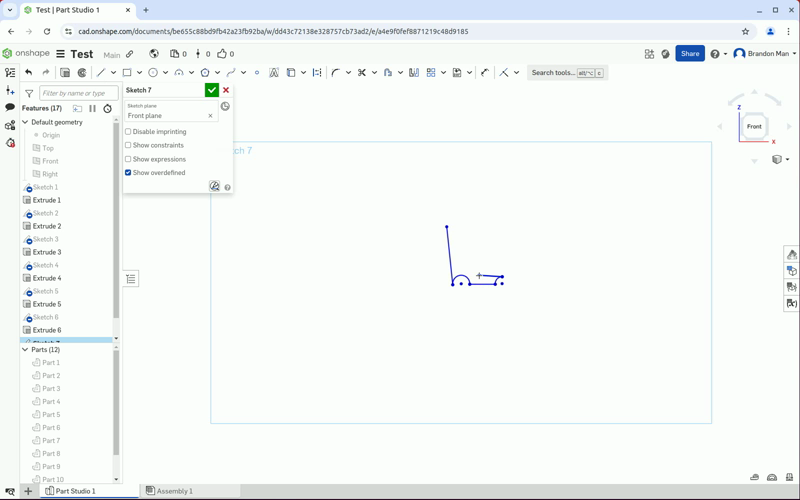
mouse_move(479, 275)
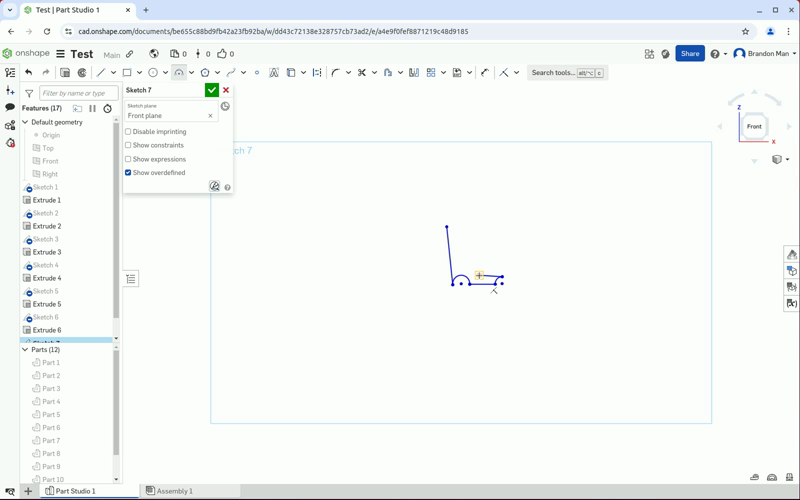
click(479, 275)
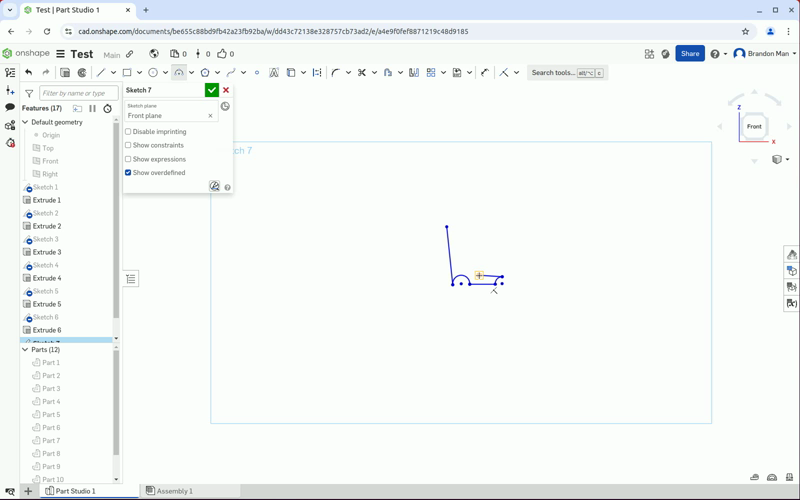
key_down(shift)
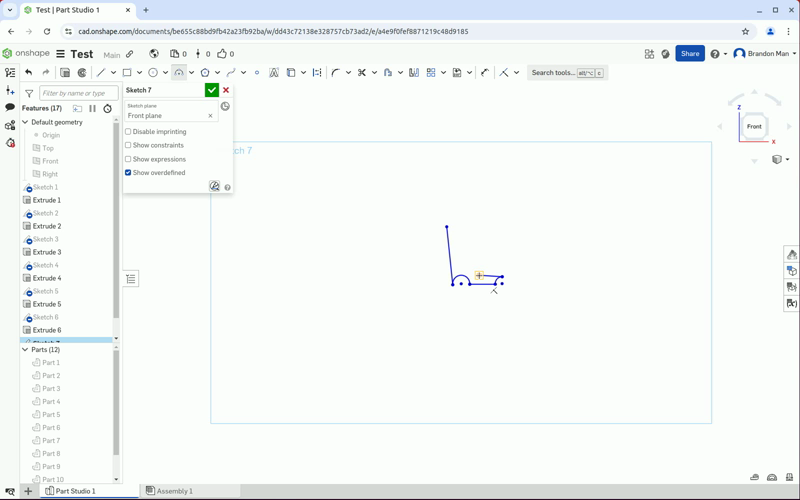
mouse_move(471, 267)
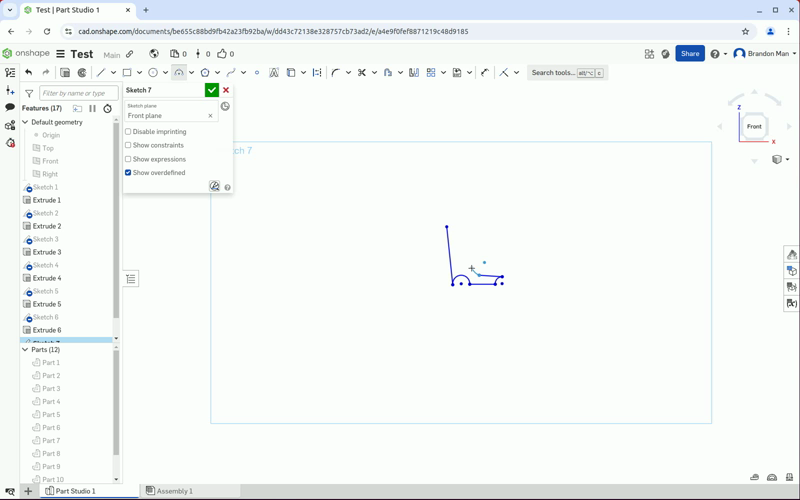
click(471, 267)
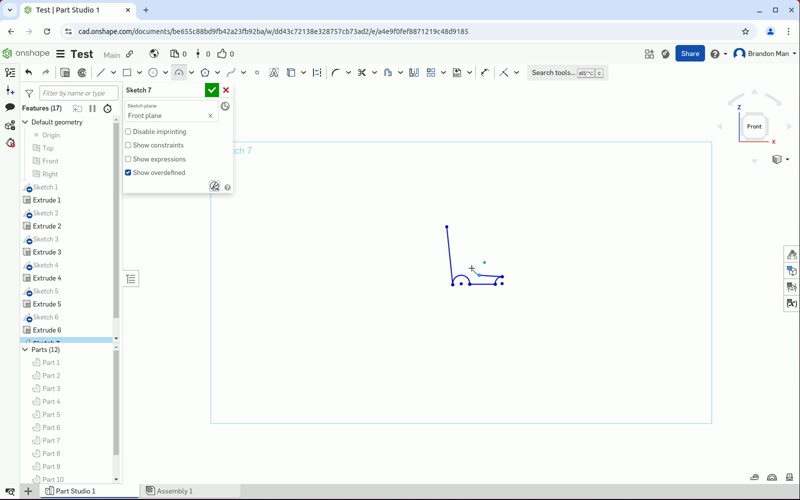
mouse_move(473, 273)
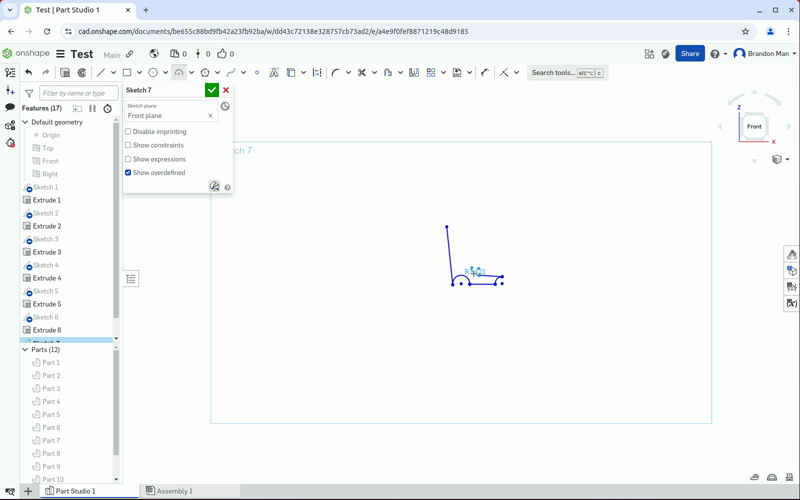
click(473, 273)
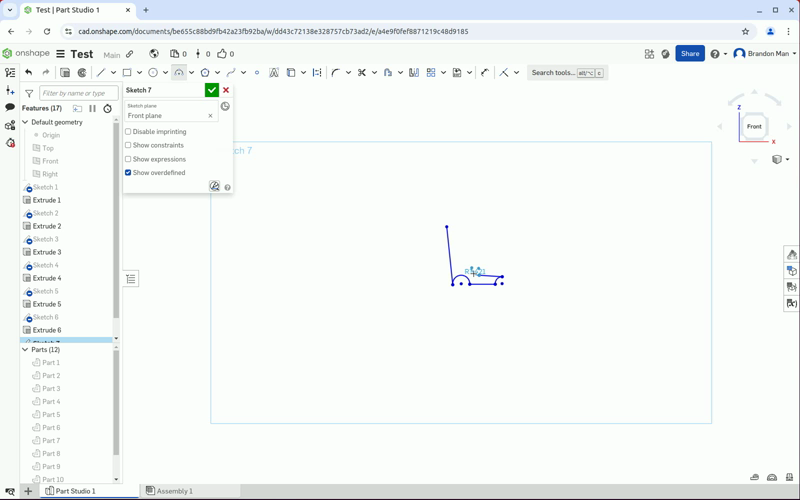
key_up(shift)
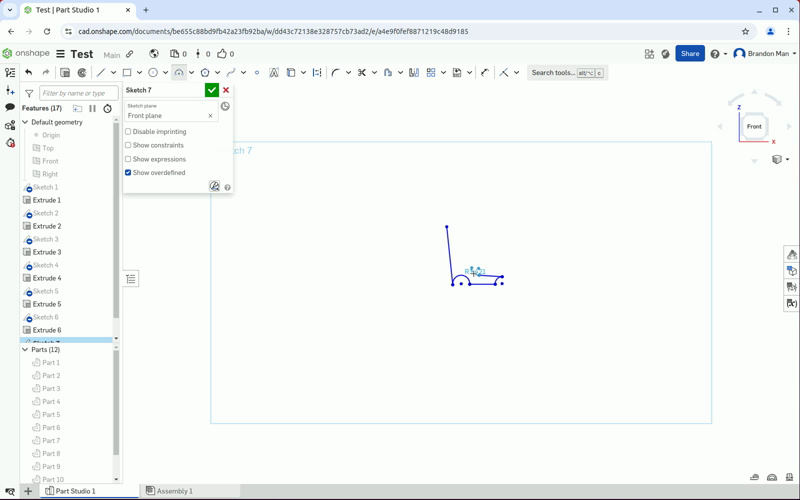
key(esc)
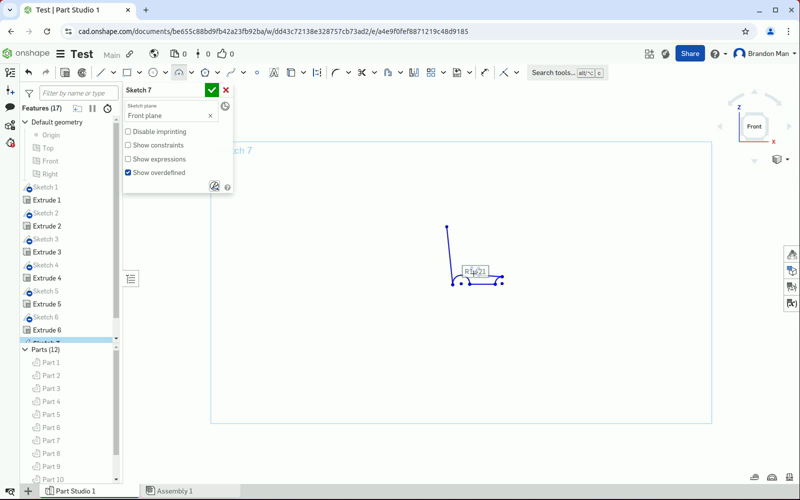
key(l)
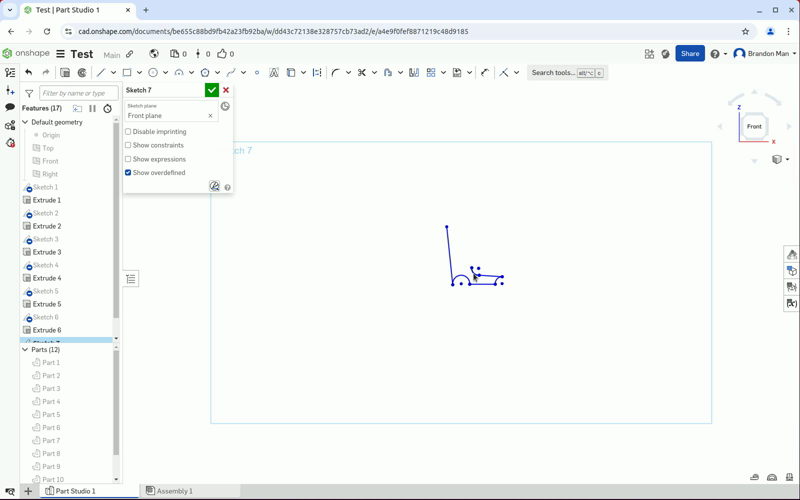
mouse_move(471, 267)
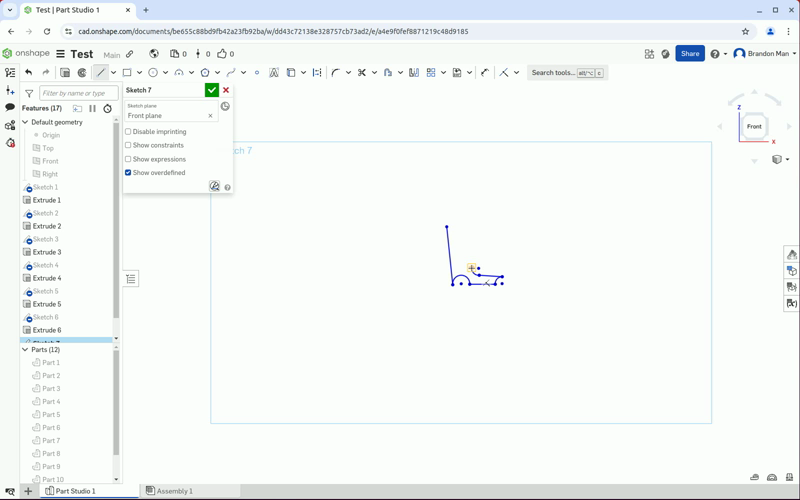
click(471, 267)
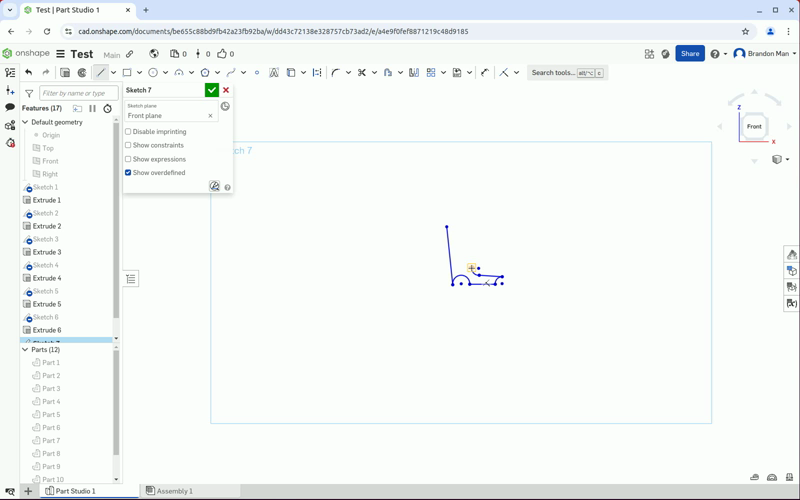
key_down(shift)
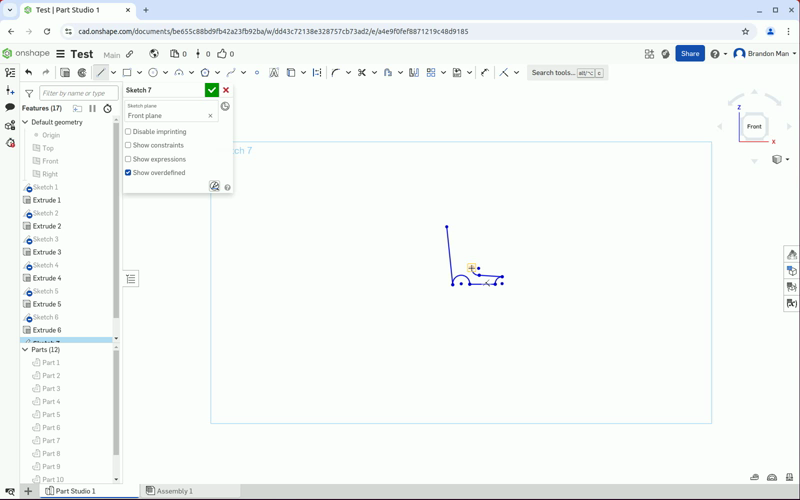
mouse_move(501, 267)
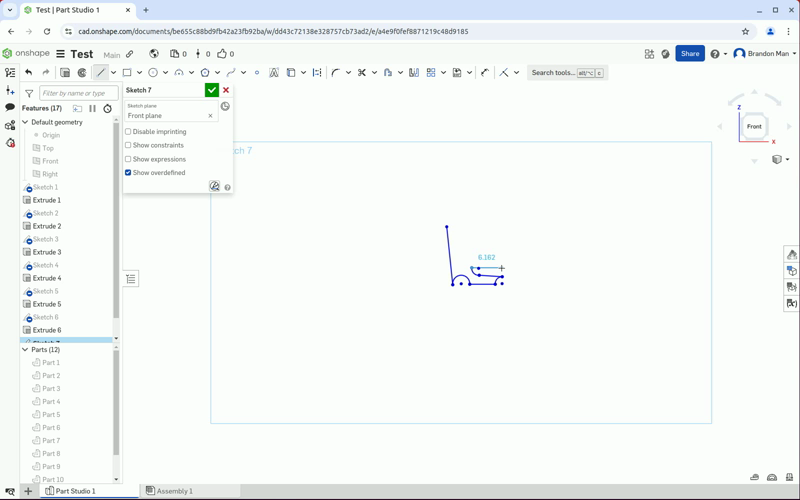
mouse_move(476, 226)
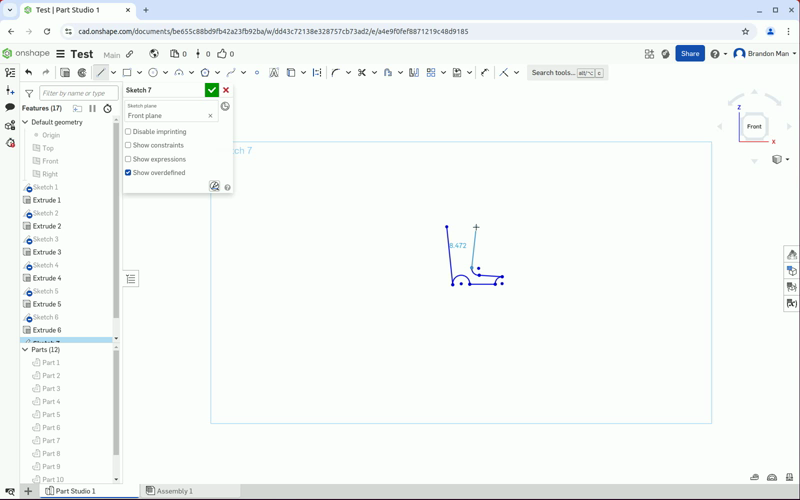
click(476, 226)
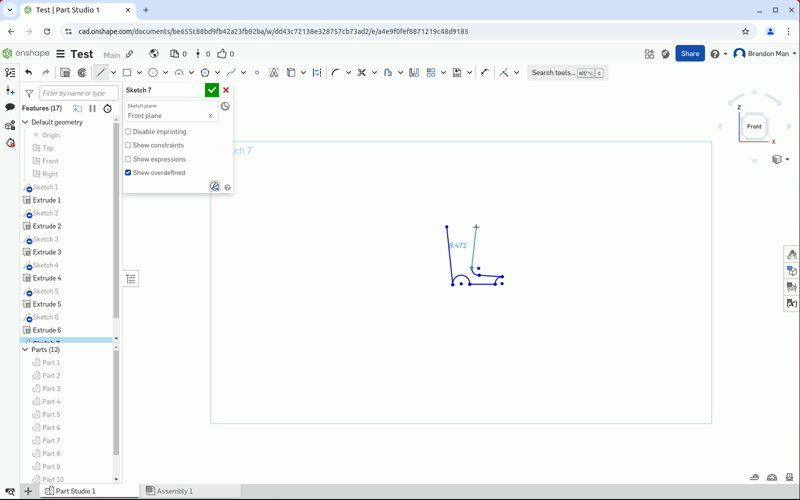
key_up(shift)
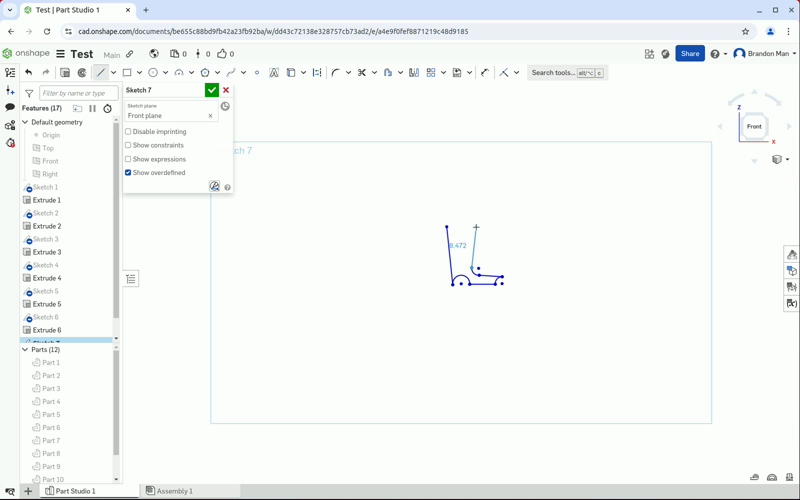
key(esc)
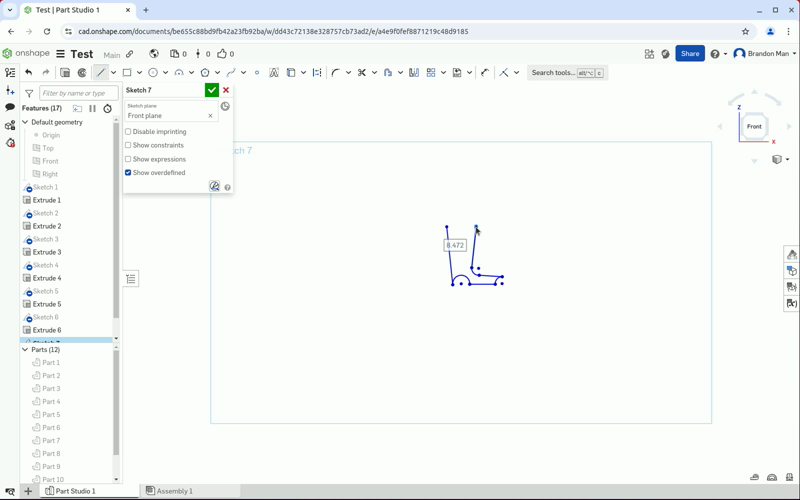
key(a)
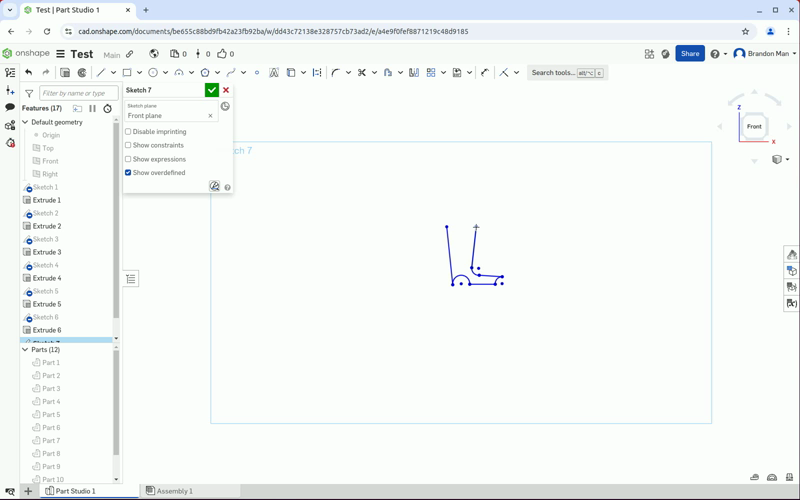
mouse_move(476, 226)
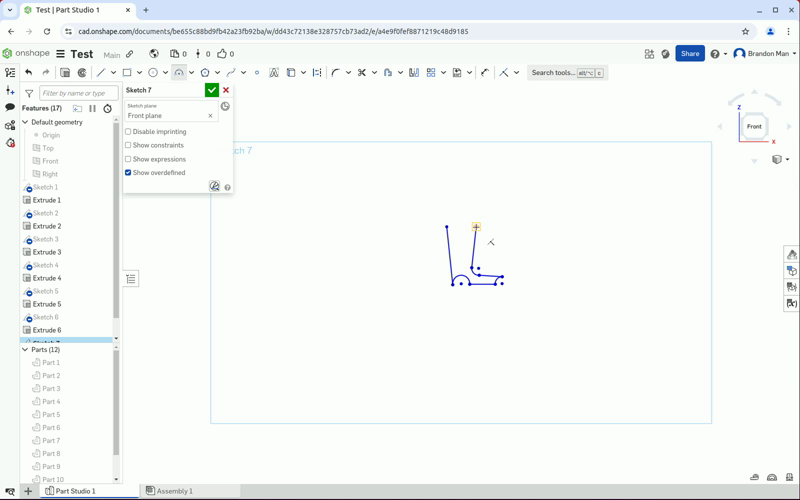
click(476, 226)
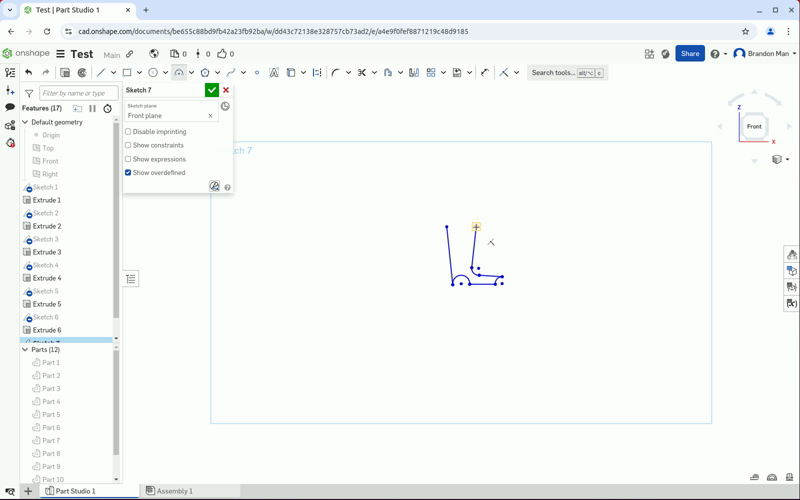
mouse_move(446, 226)
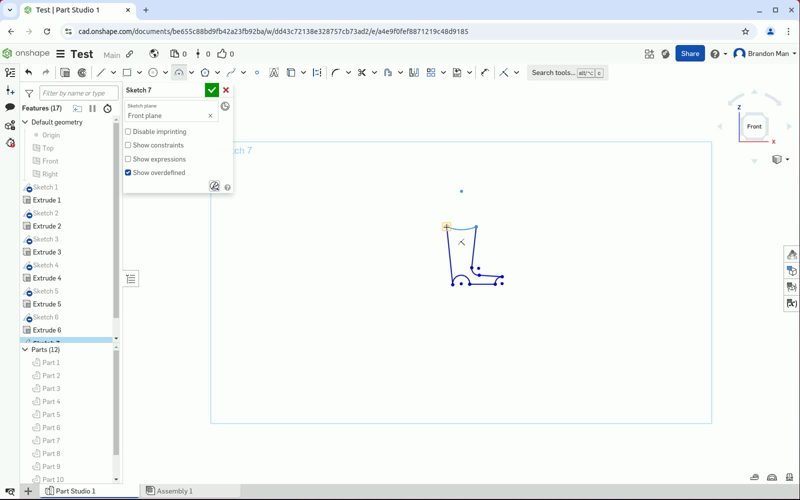
click(446, 226)
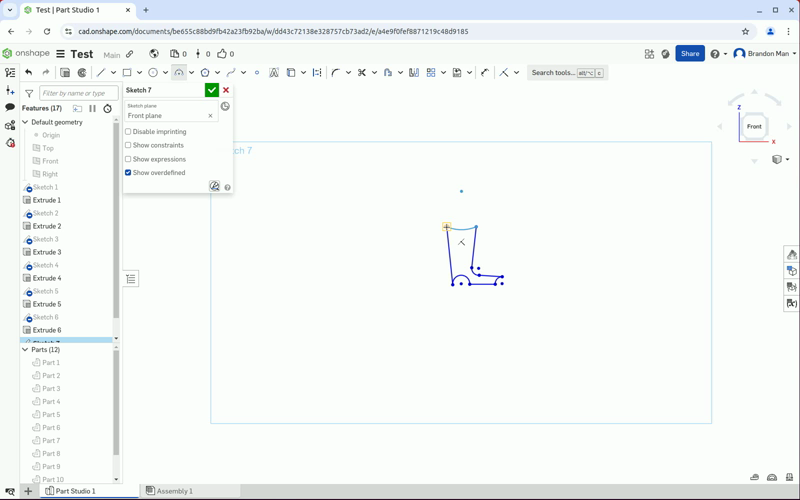
key_down(shift)
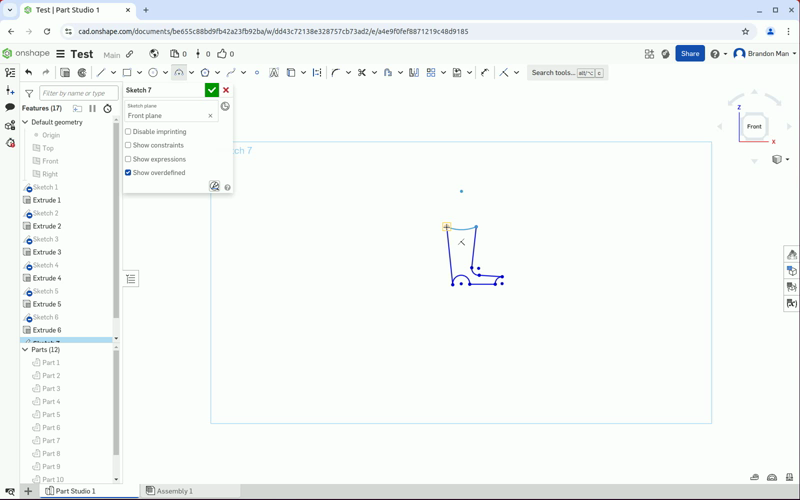
mouse_move(461, 240)
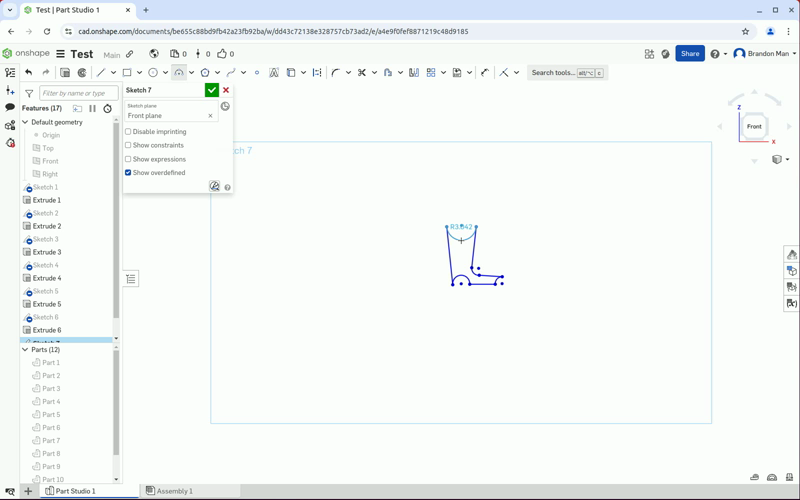
click(461, 240)
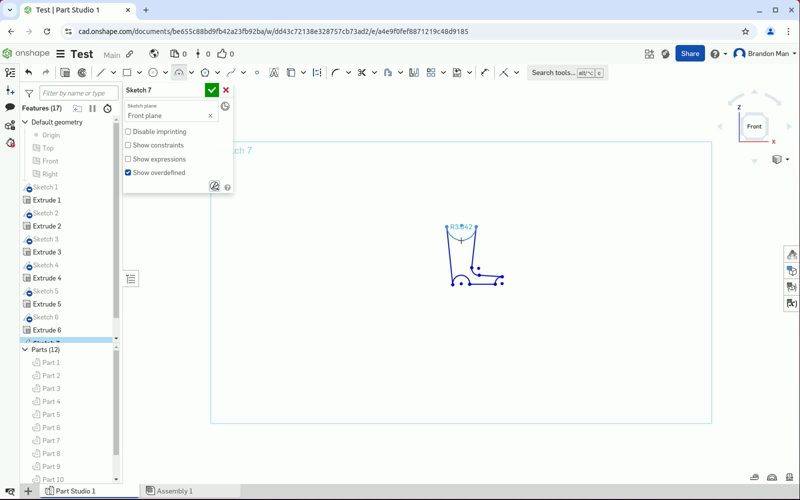
key_up(shift)
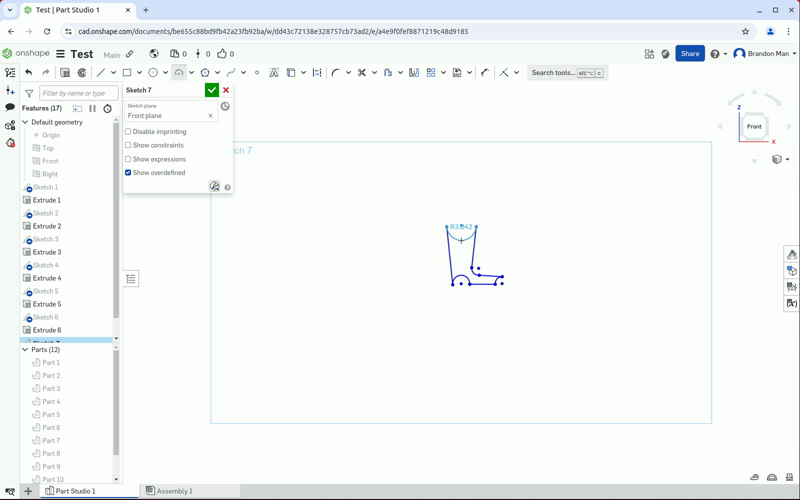
key(esc)
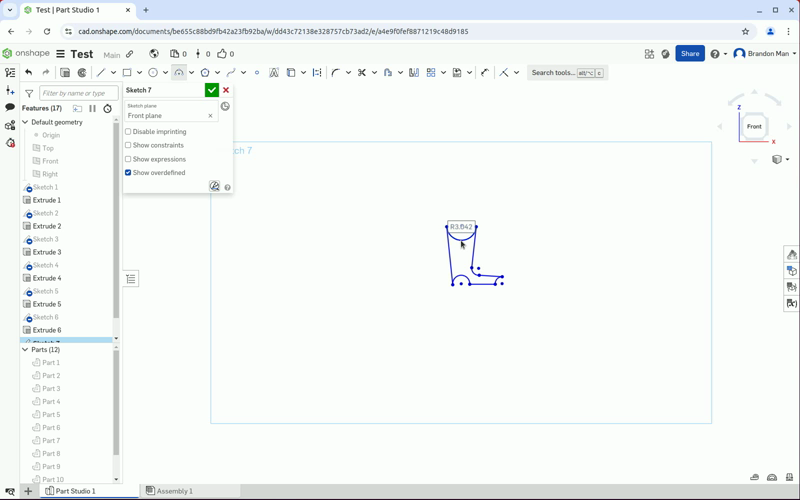
mouse_move(450, 258)
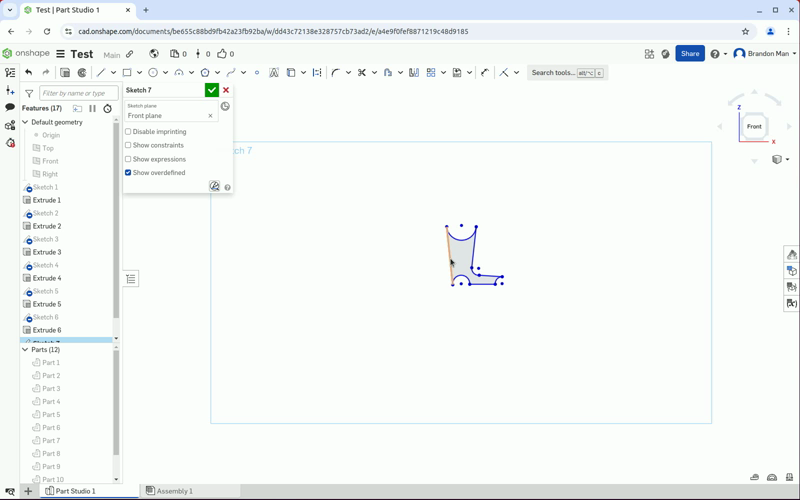
scroll(6)
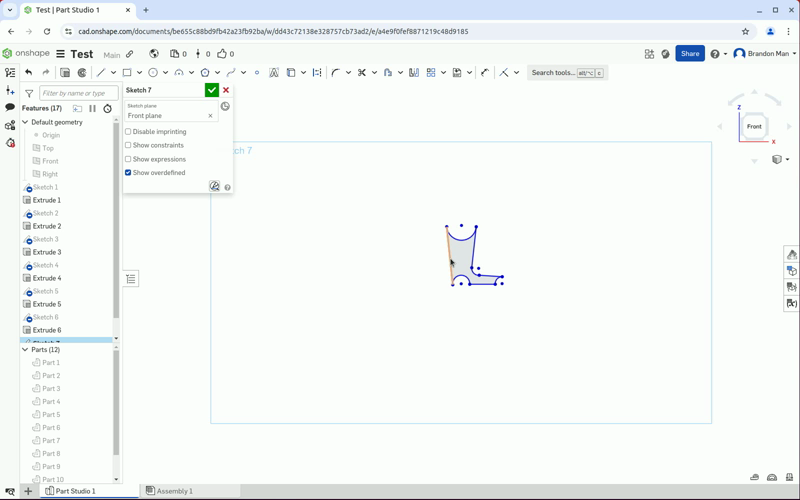
scroll(6)
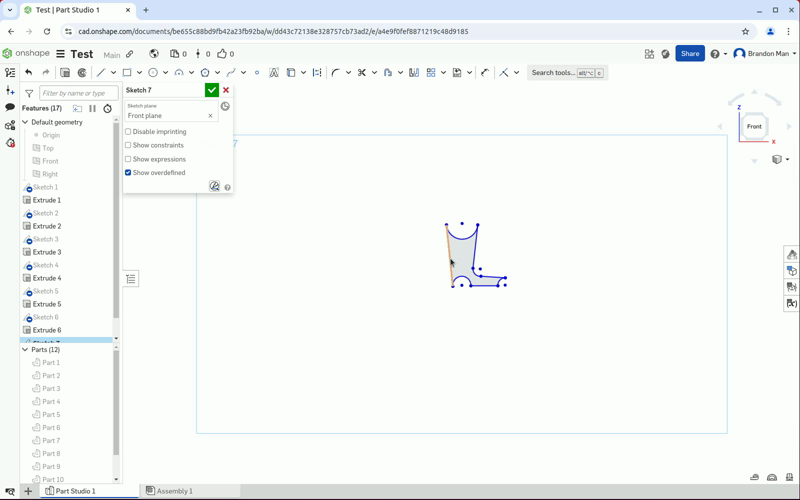
scroll(6)
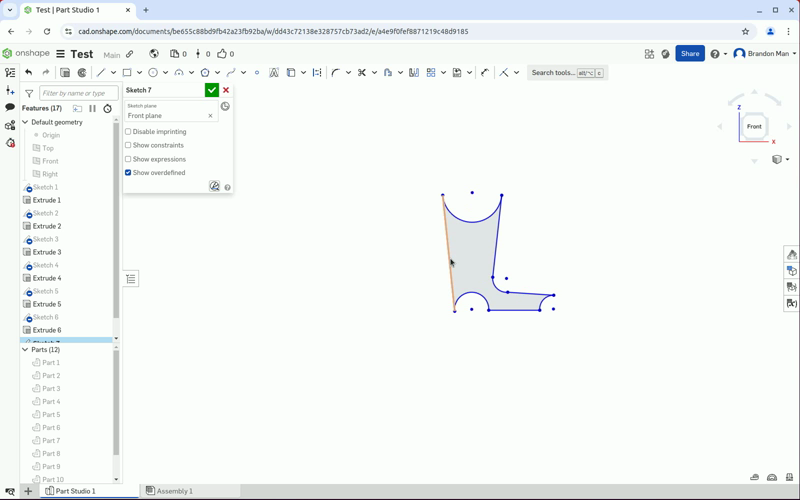
scroll(6)
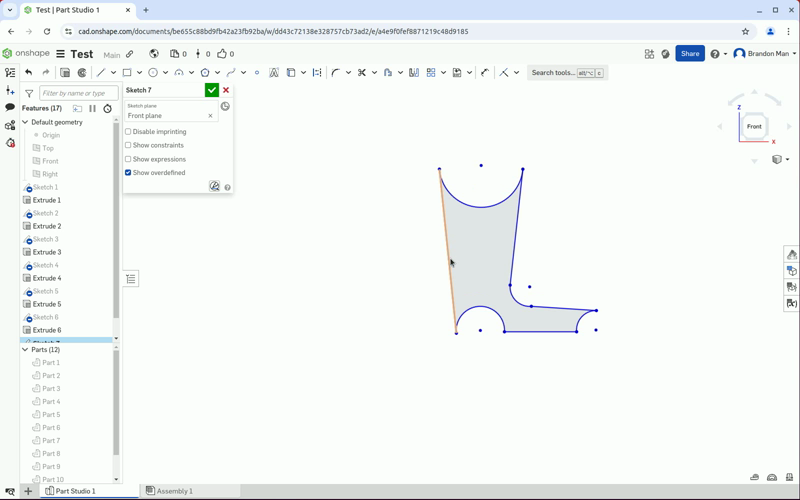
scroll(6)
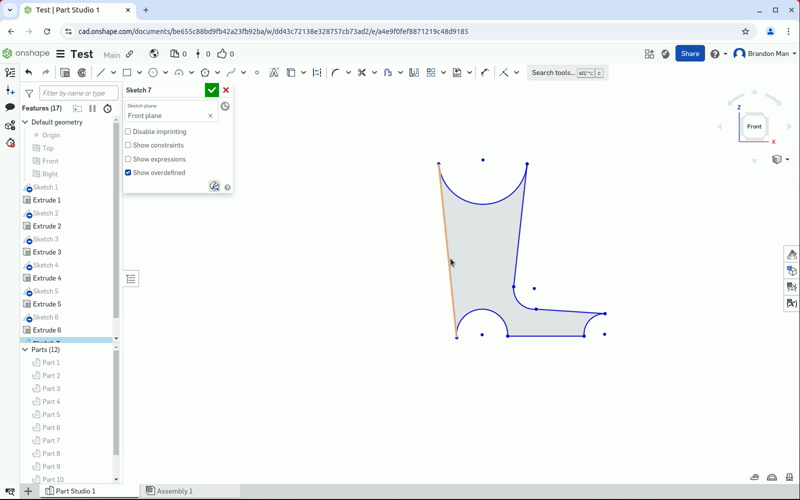
scroll(6)
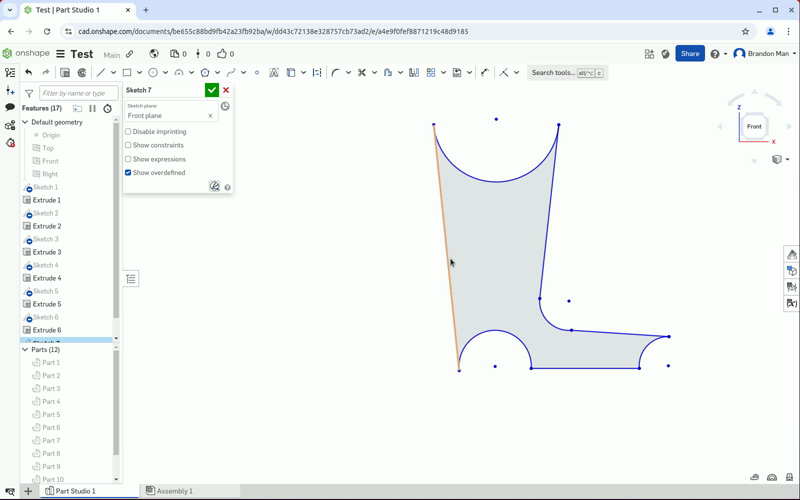
scroll(6)
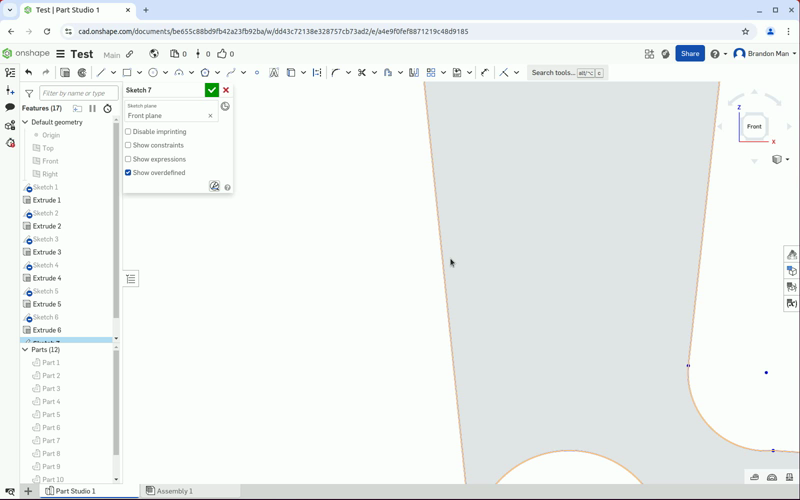
click(450, 258)
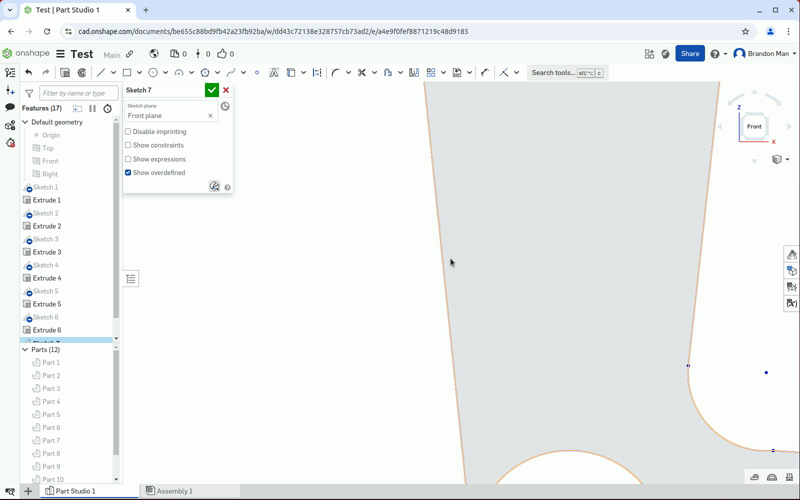
scroll(-6)
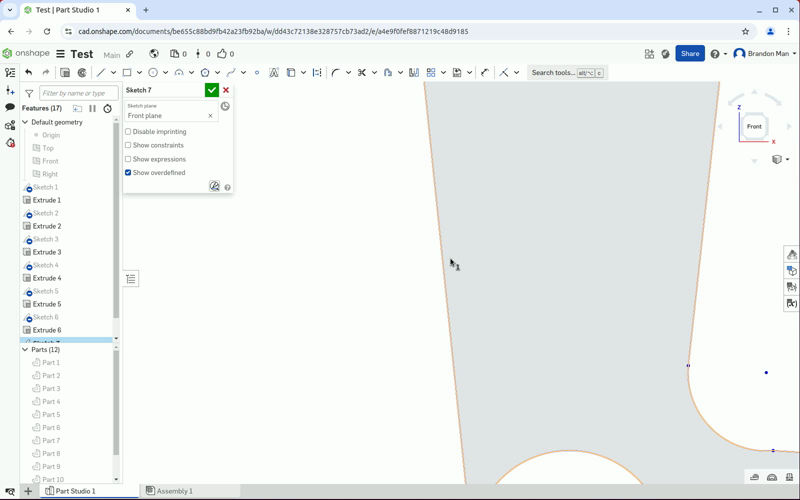
scroll(-6)
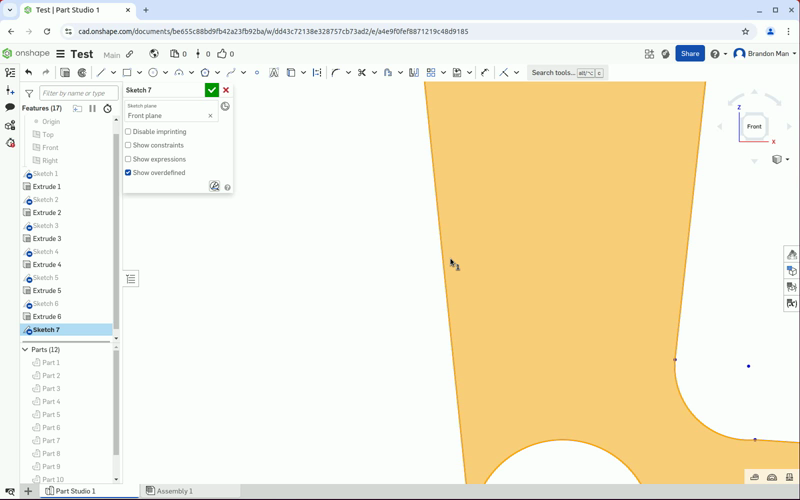
scroll(-6)
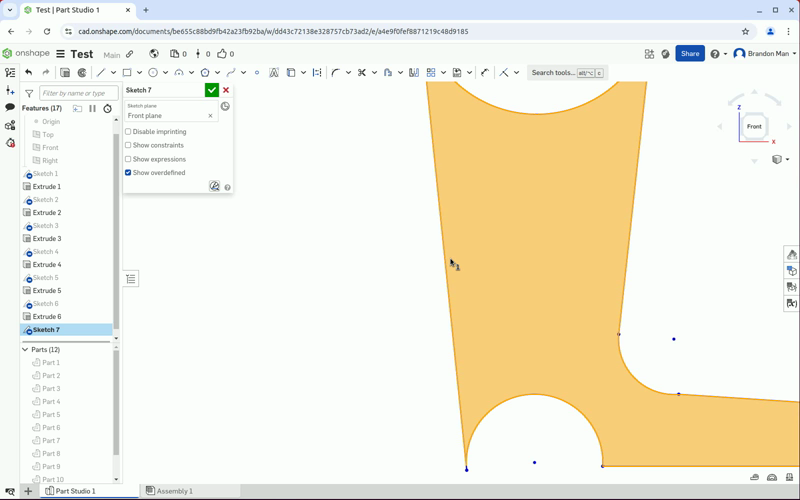
scroll(-6)
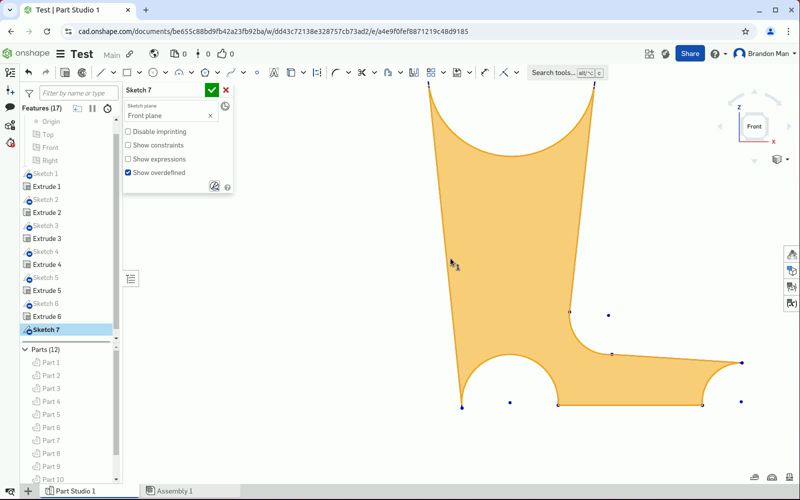
scroll(-6)
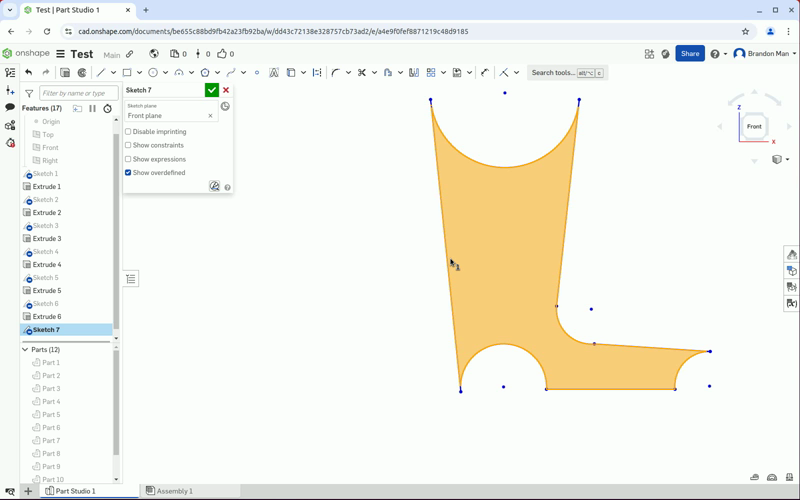
scroll(-6)
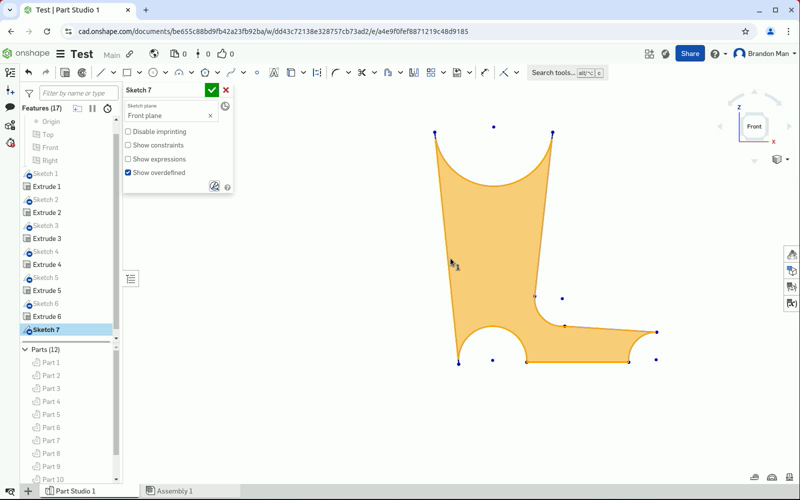
scroll(-6)
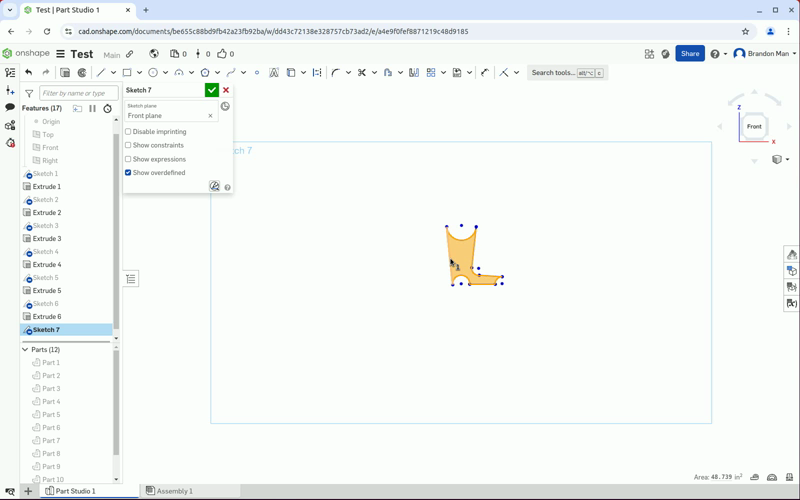
mouse_move(69, 352)
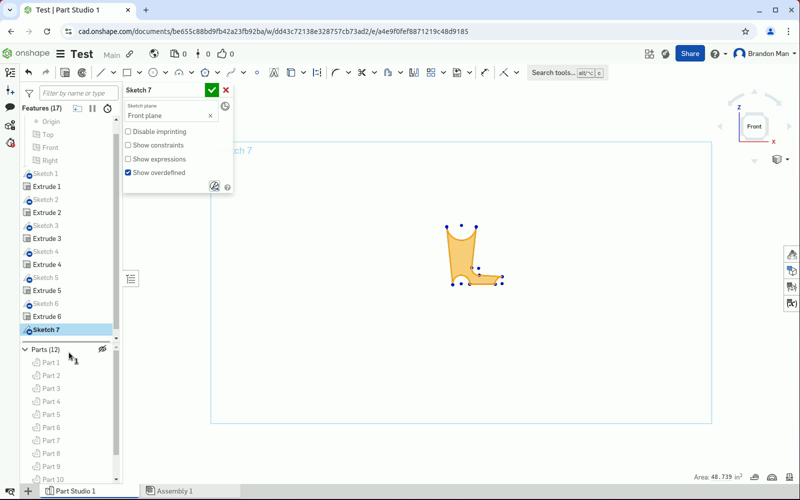
key(shift+y)
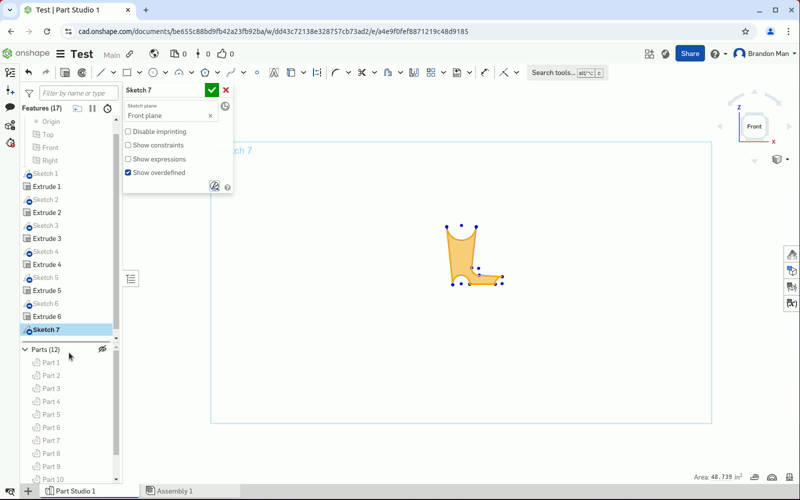
key(shift+e)
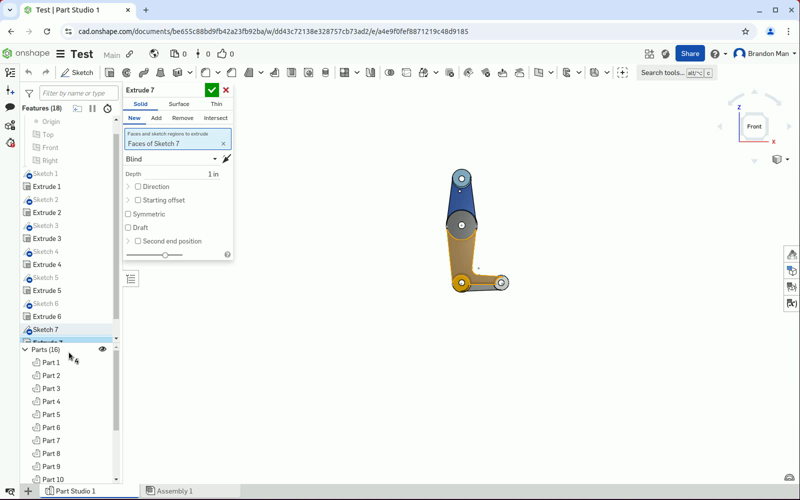
mouse_move(143, 106)
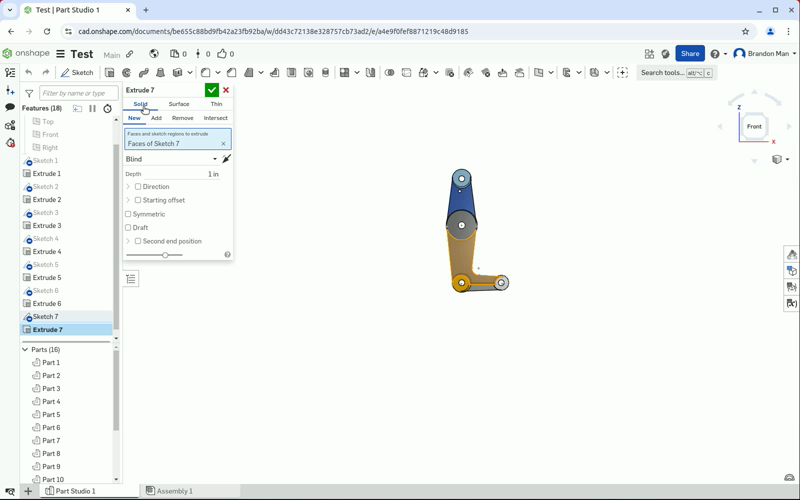
click(143, 106)
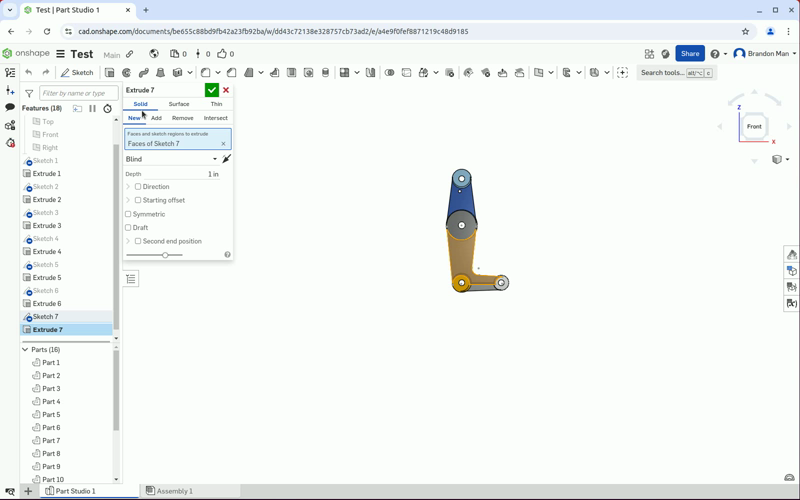
mouse_move(137, 120)
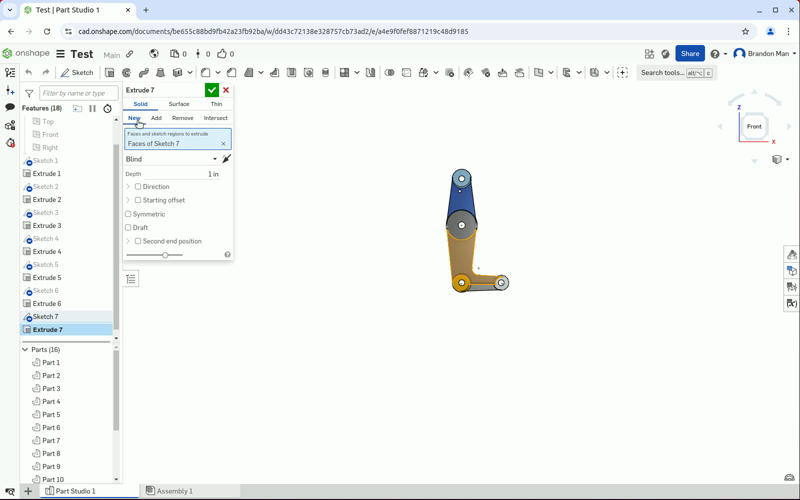
click(137, 120)
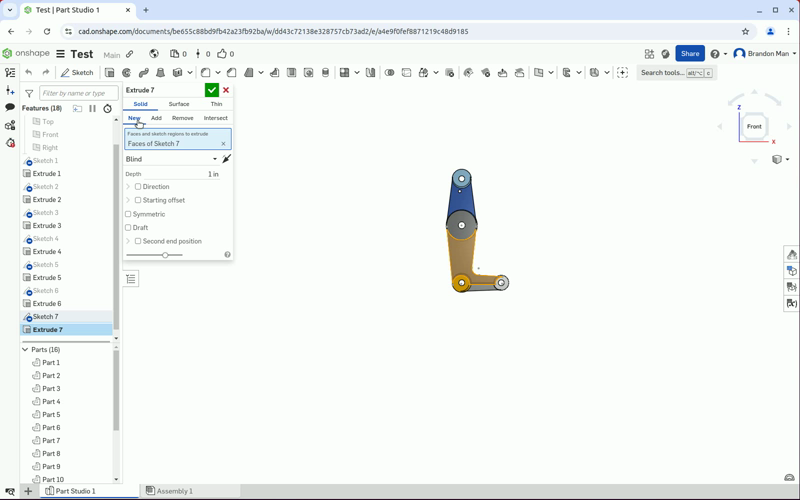
key(tab, 4)
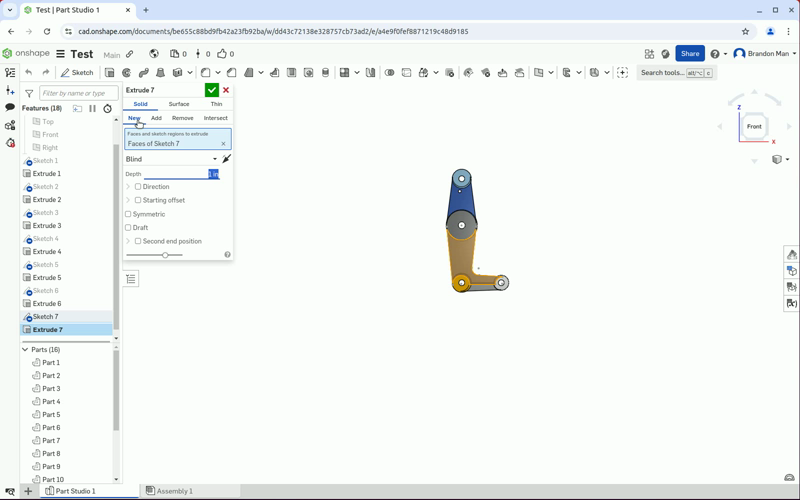
text(0.481)
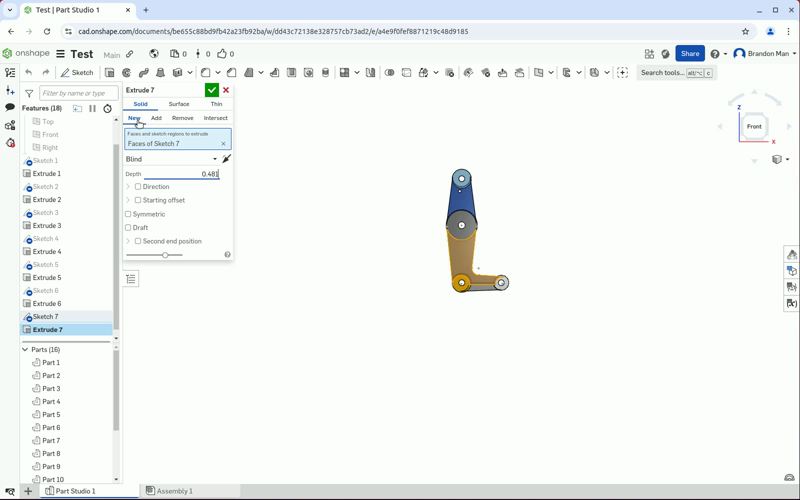
key(enter)
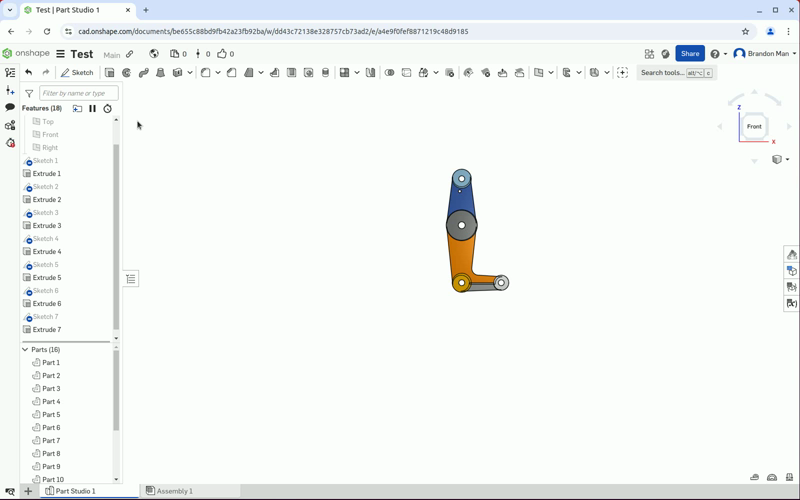
key(shift+h)
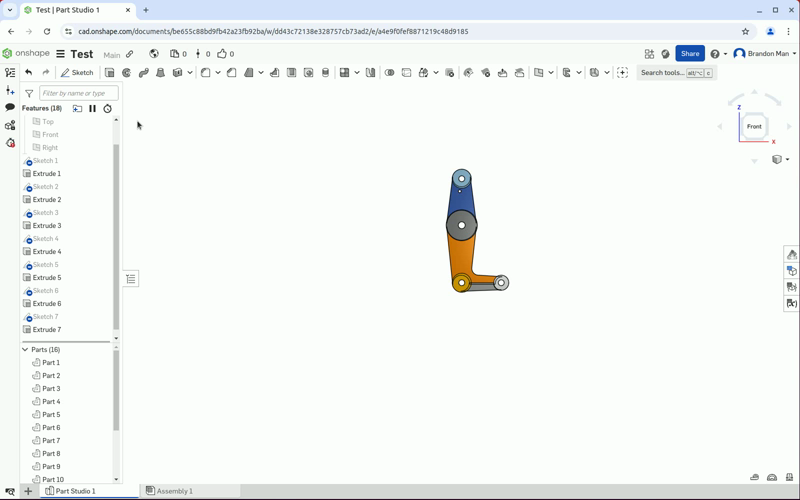
key(shift+h)
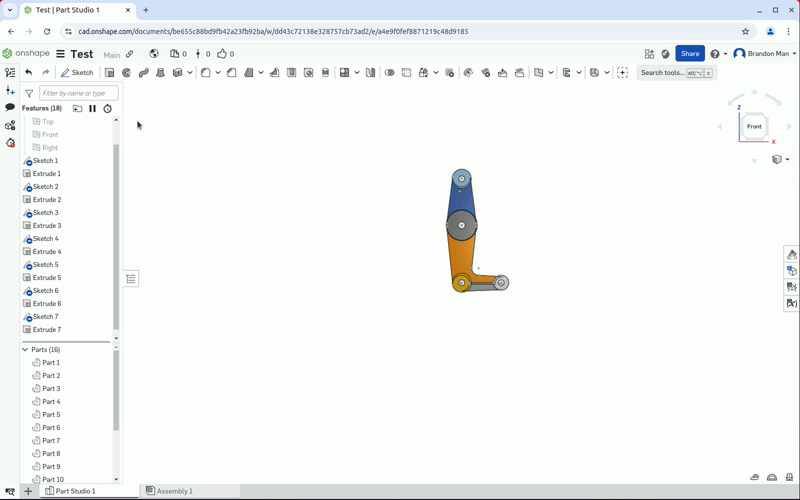
key(shift+7)
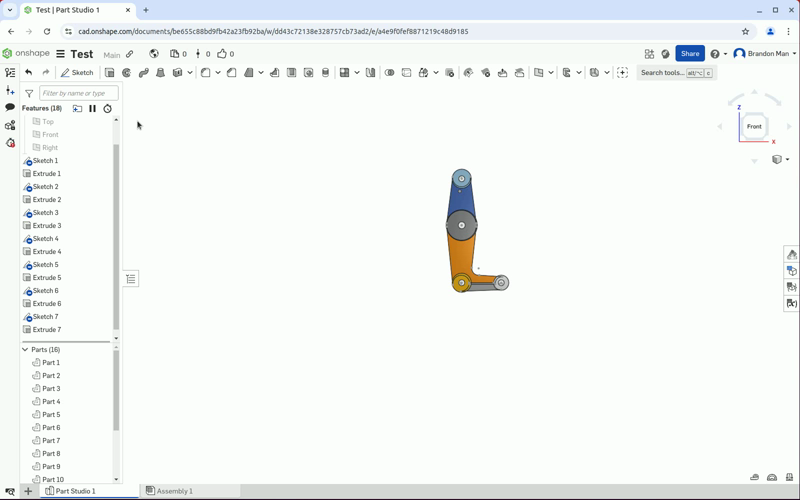
key(left, 2)
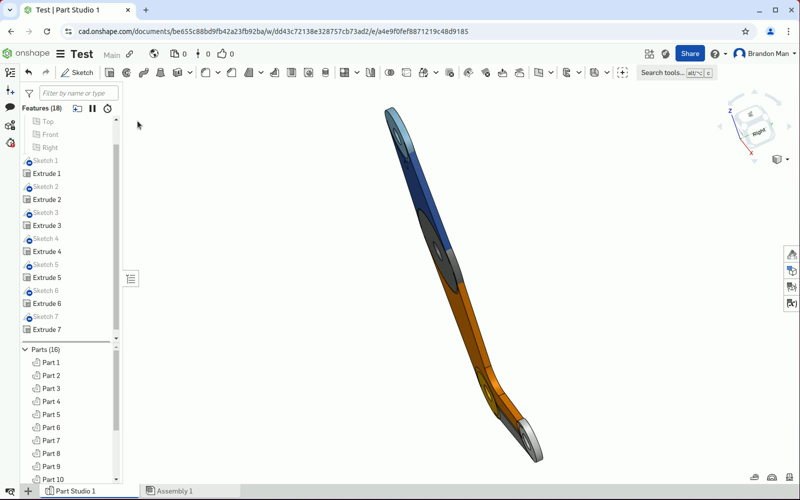
key(down, 2)
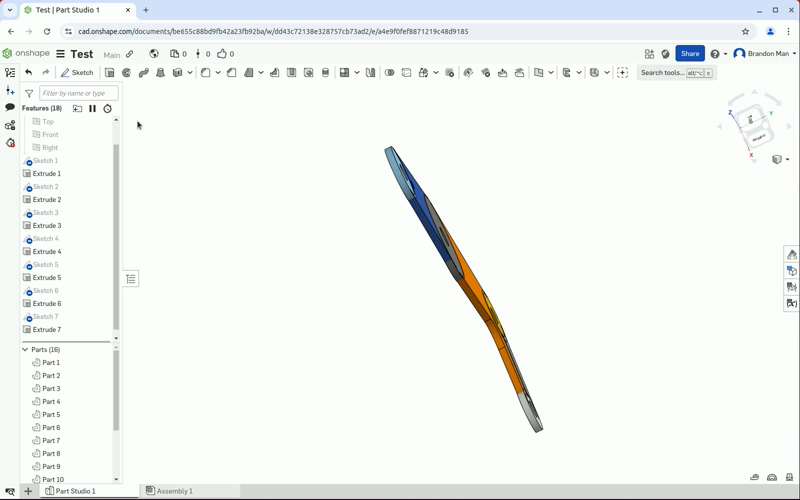
key(up, 2)
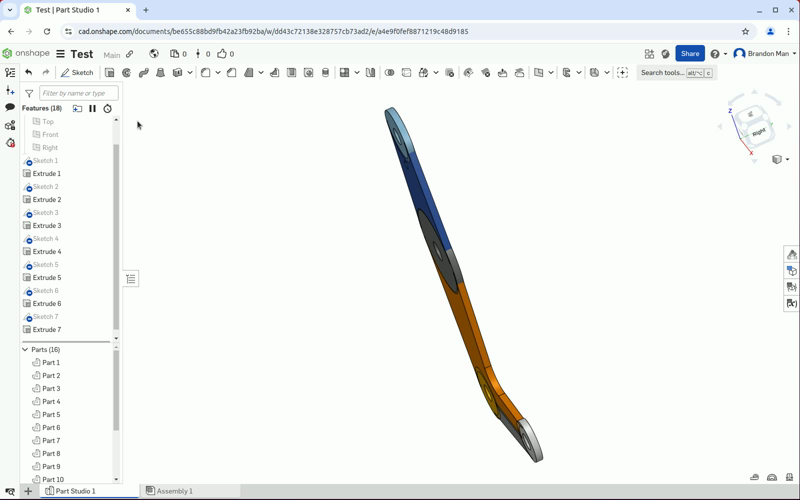
key(right, 2)
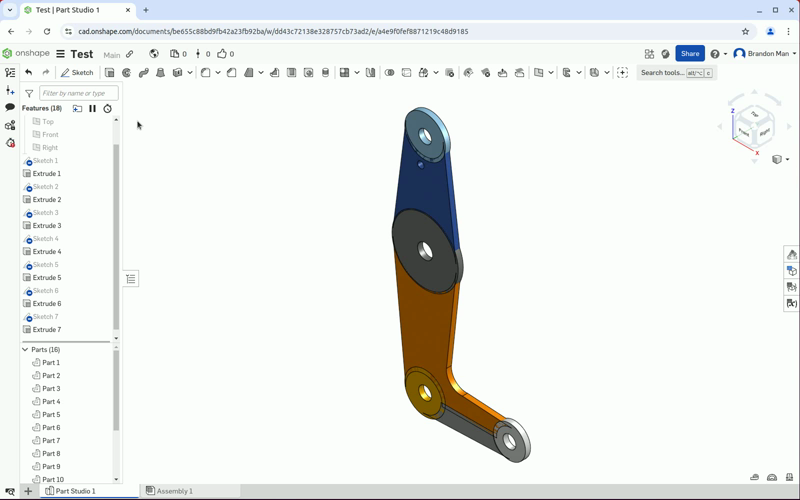
mouse_move(69, 163)
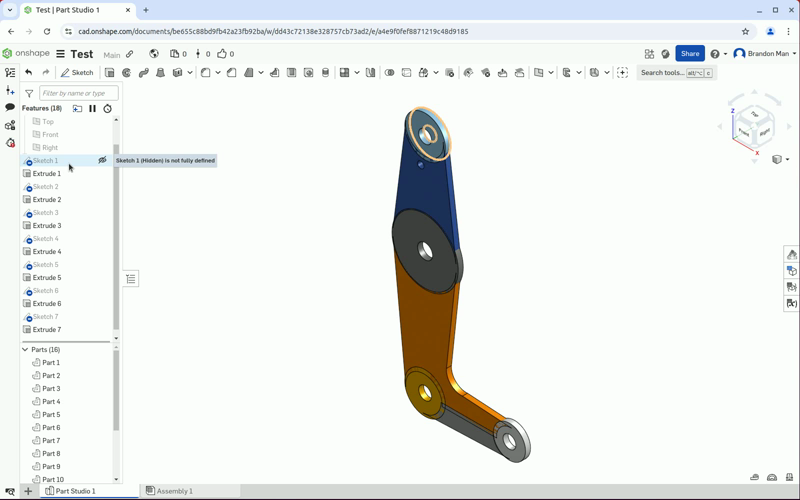
click(69, 163)